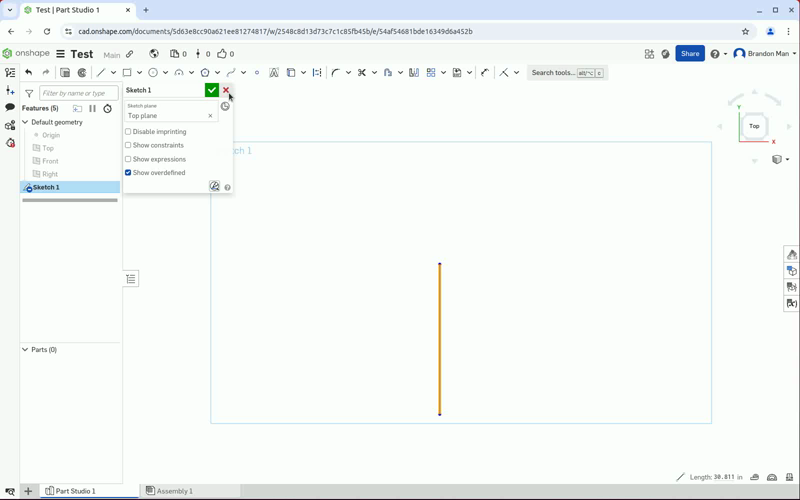
key(shift+h)
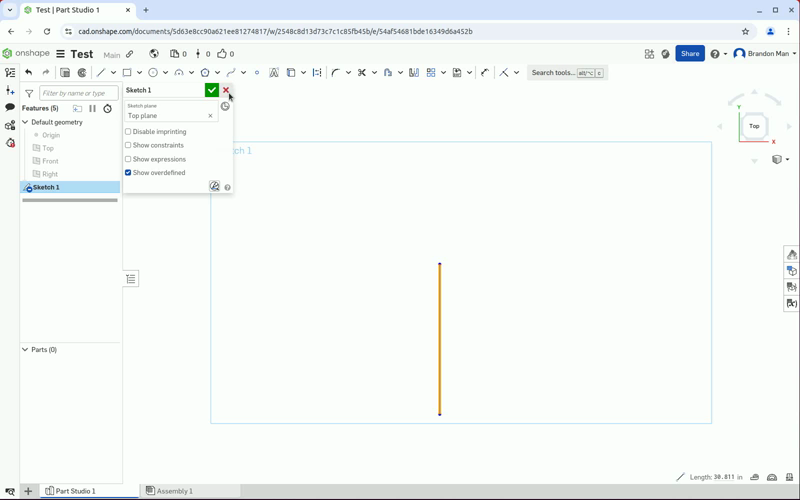
key(shift+s)
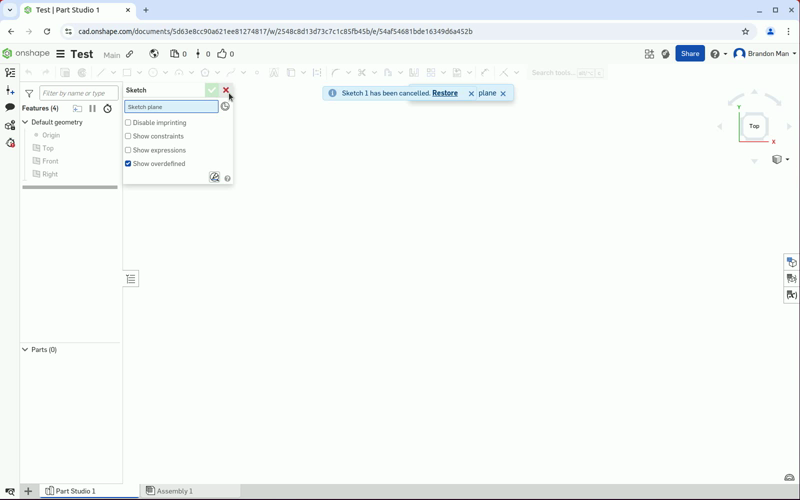
mouse_move(73, 150)
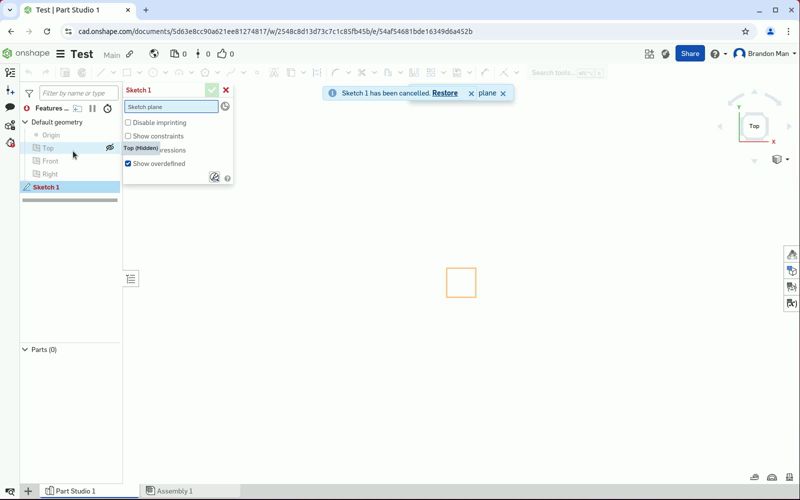
click(73, 150)
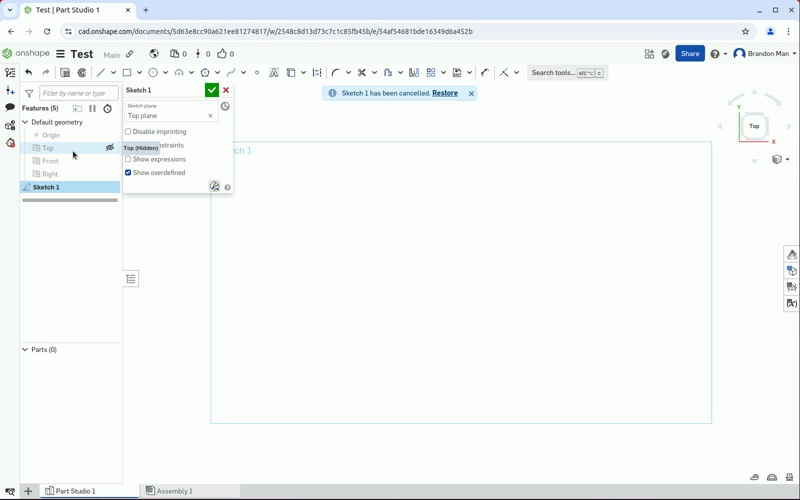
mouse_move(73, 352)
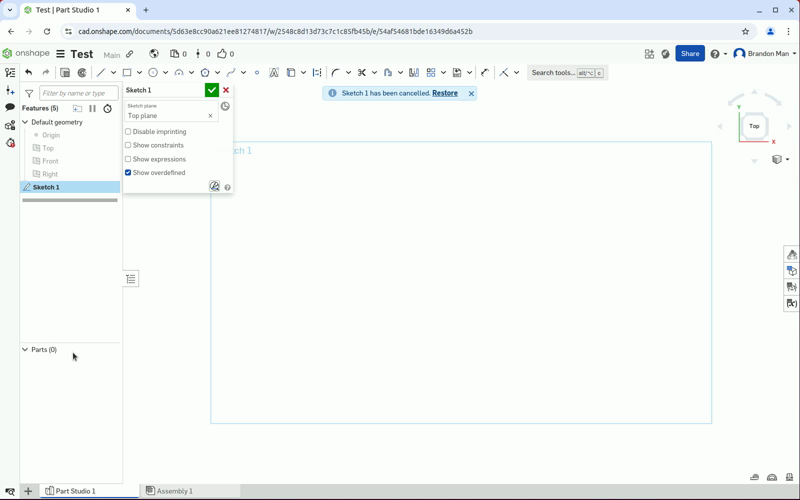
key(y)
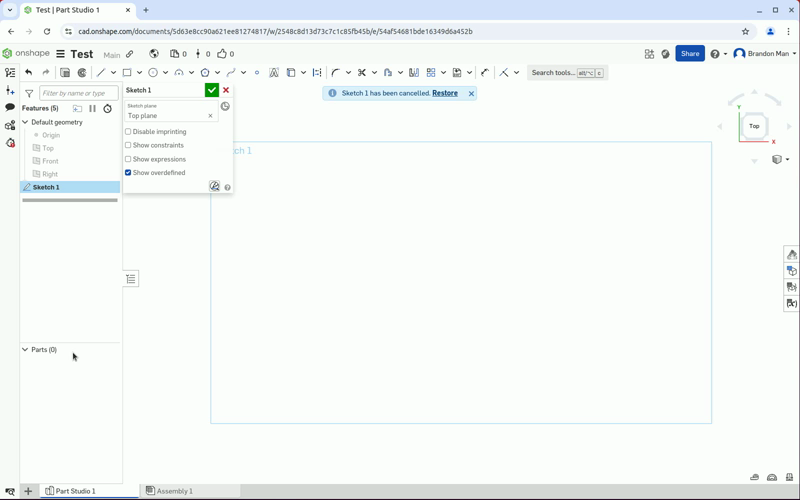
key(l)
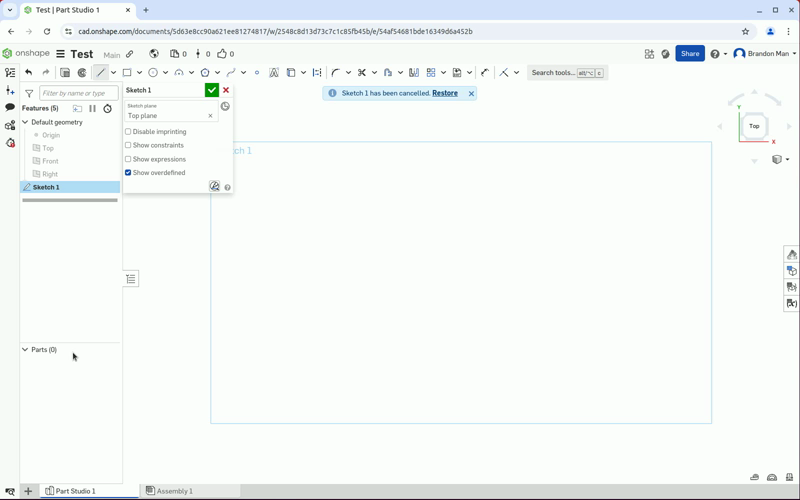
key_down(shift)
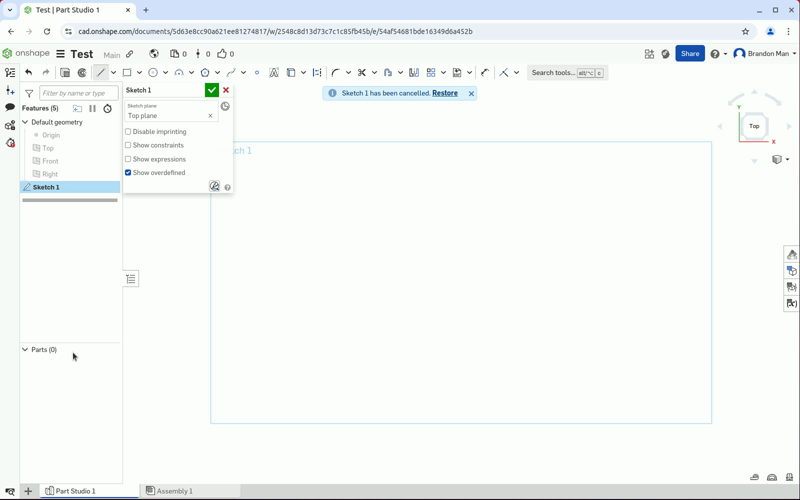
mouse_move(348, 357)
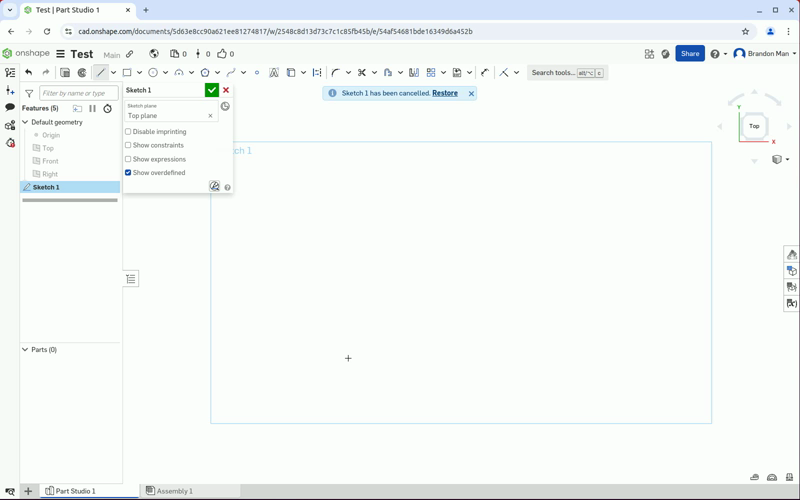
click(348, 357)
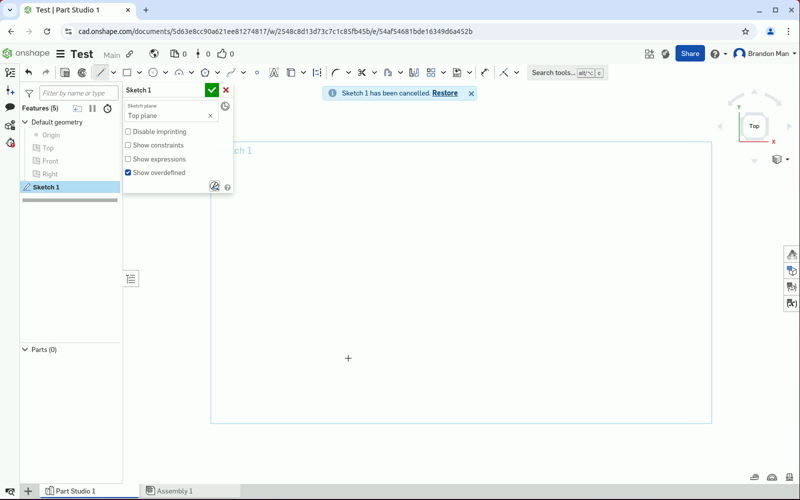
key_up(shift)
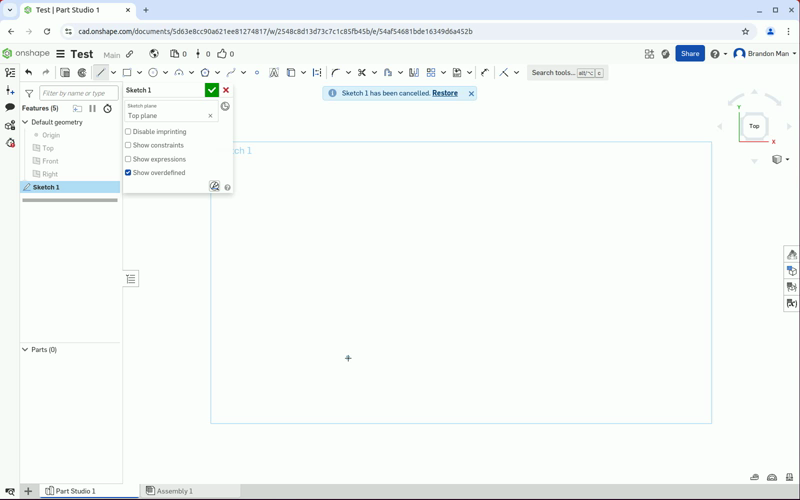
key_down(shift)
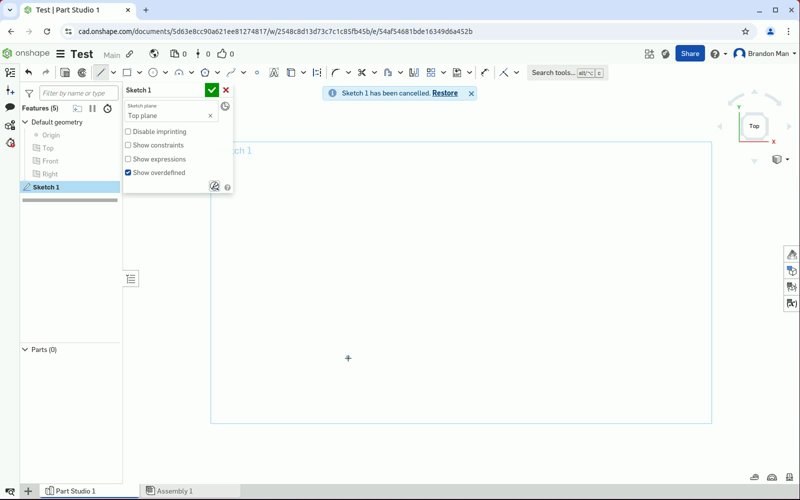
mouse_move(572, 357)
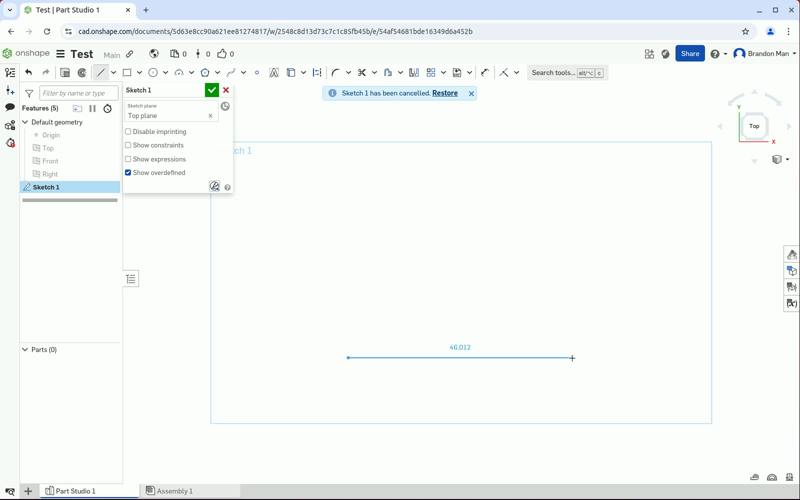
click(572, 357)
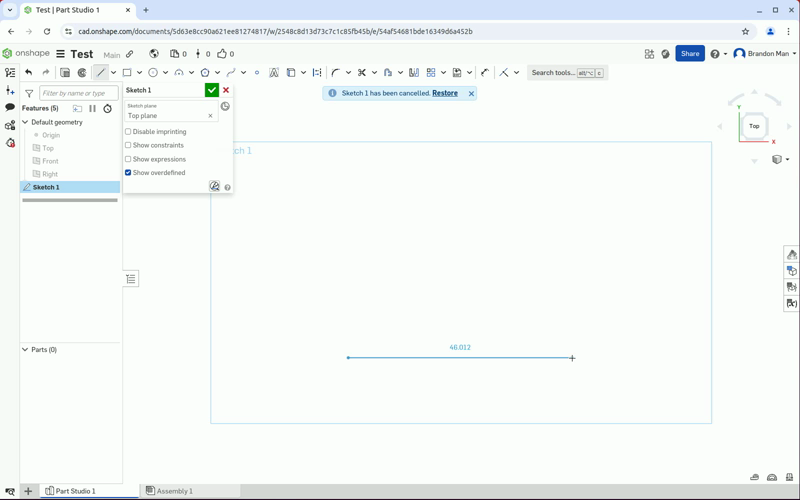
key_up(shift)
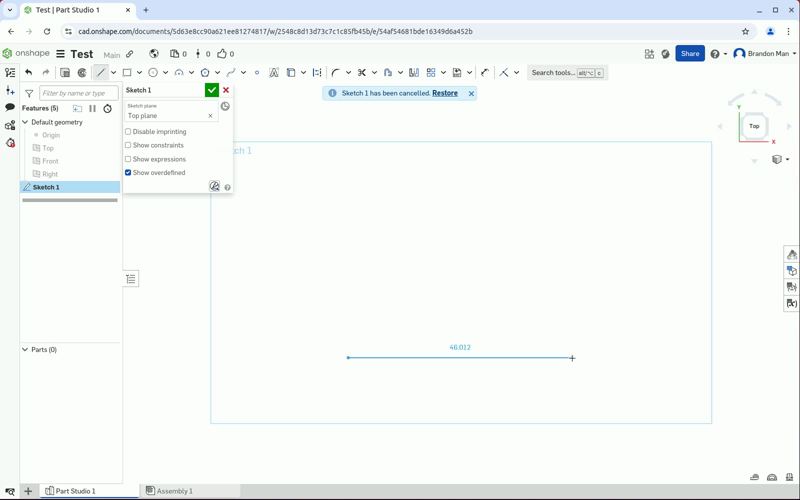
key_down(shift)
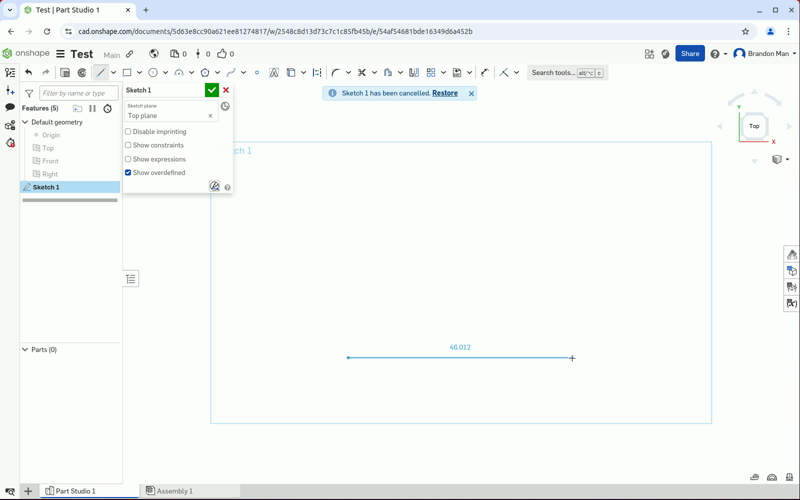
mouse_move(572, 209)
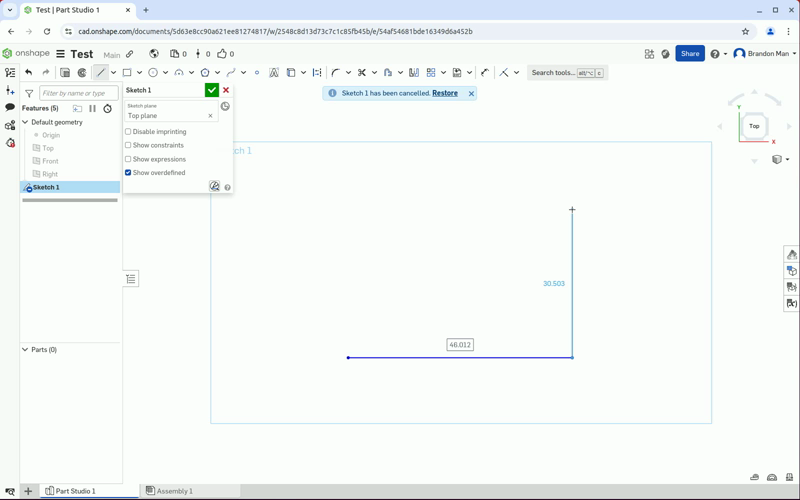
click(572, 209)
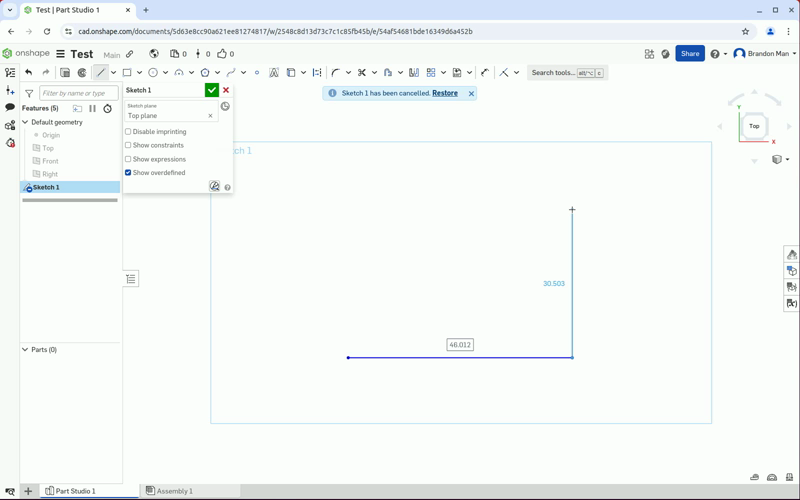
key_up(shift)
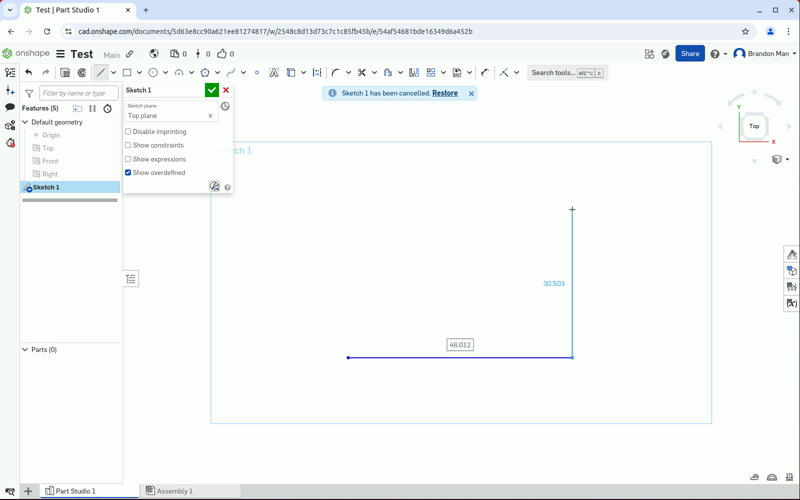
key_down(shift)
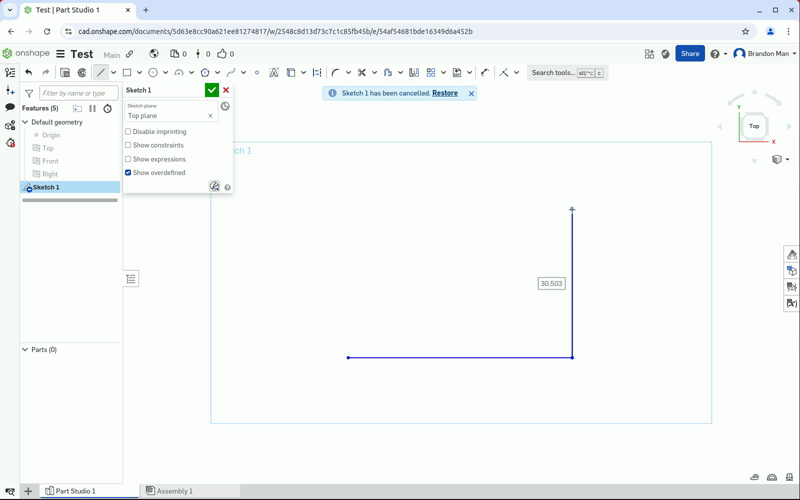
mouse_move(348, 209)
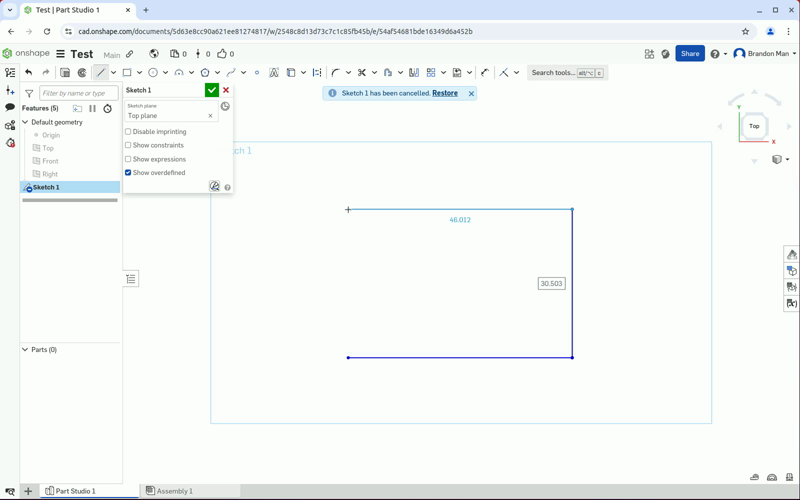
click(348, 209)
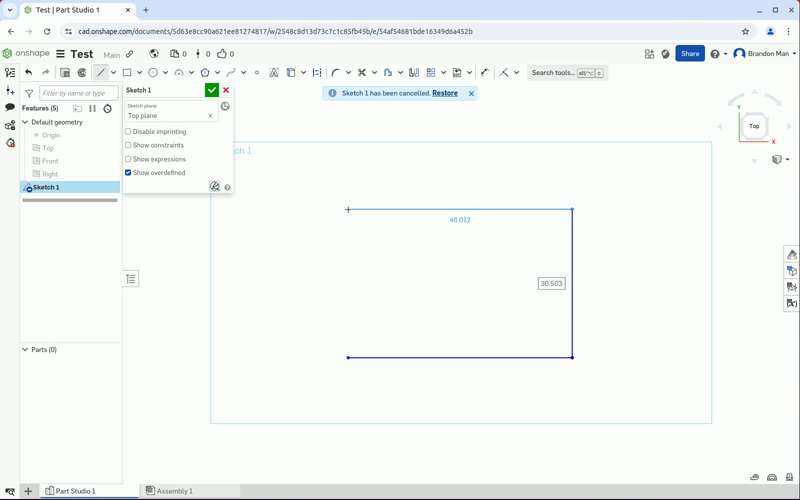
key_up(shift)
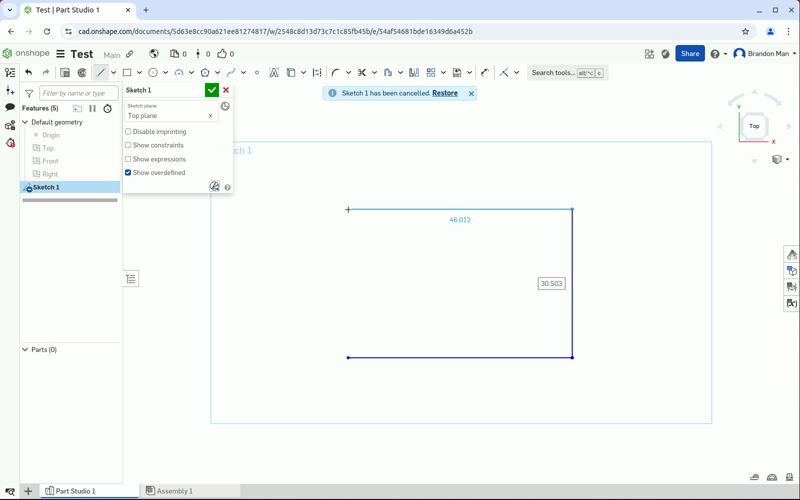
key_down(shift)
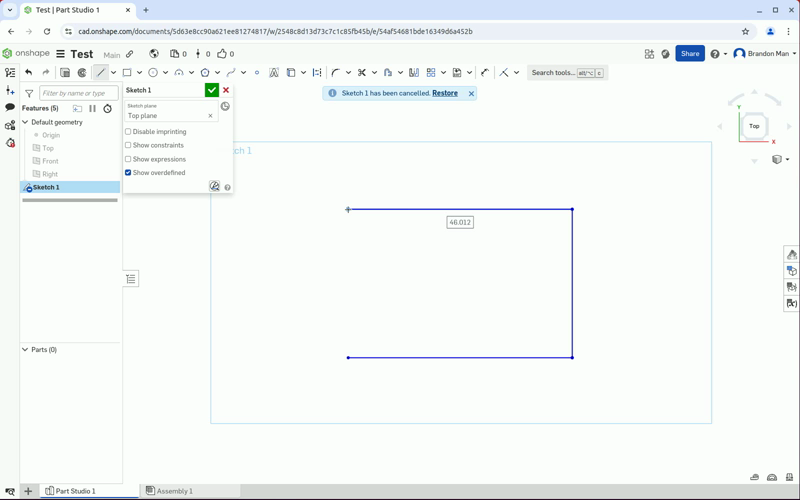
mouse_move(348, 357)
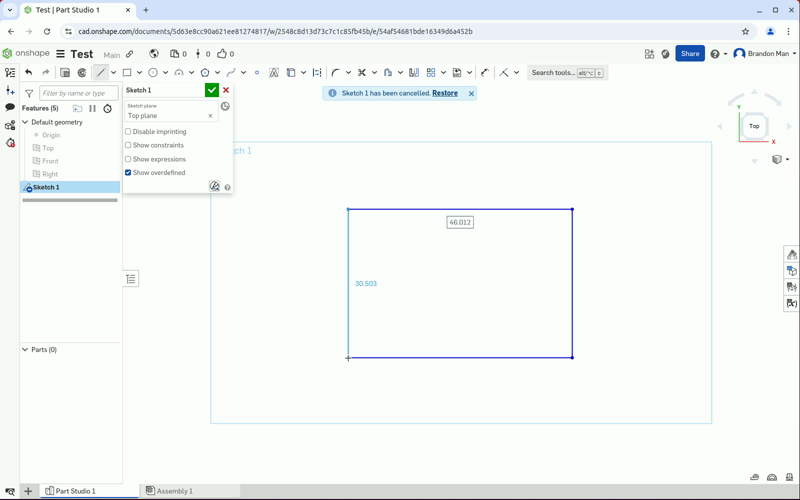
key_up(shift)
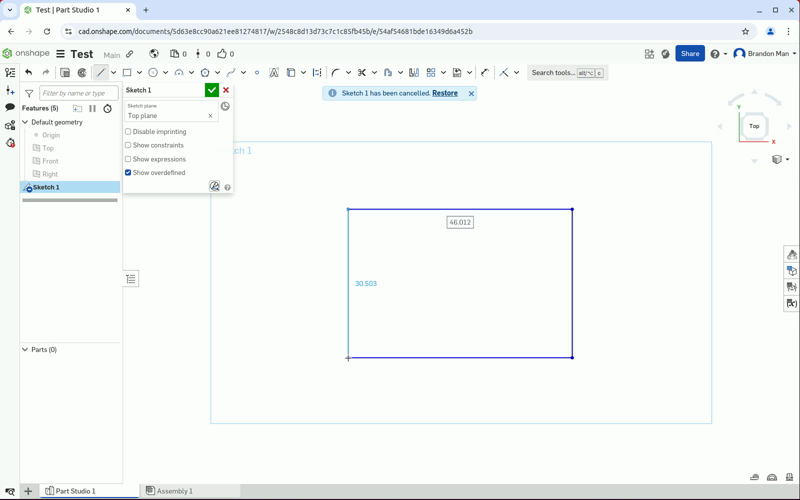
click(348, 357)
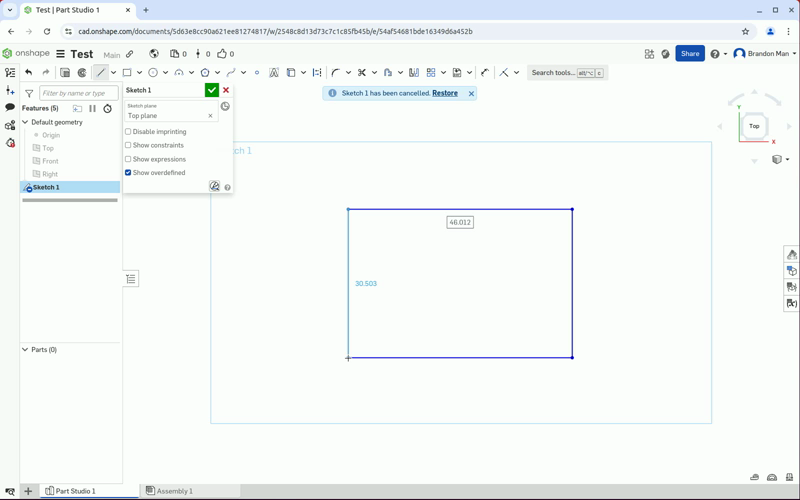
key(esc)
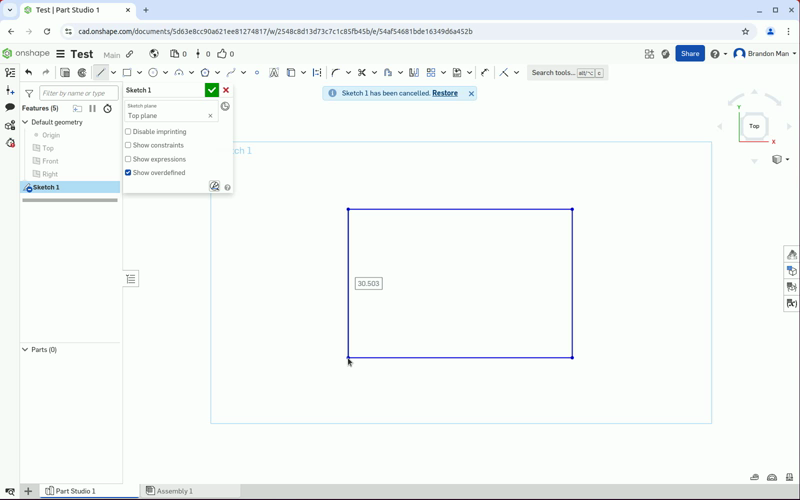
mouse_move(378, 322)
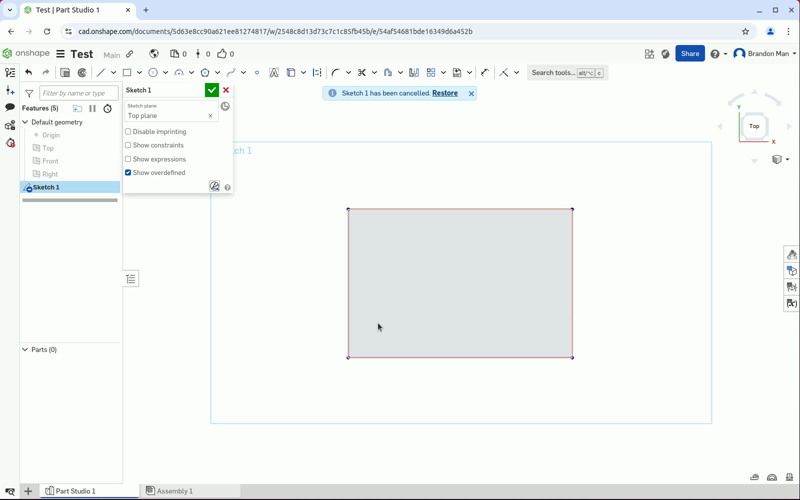
click(378, 322)
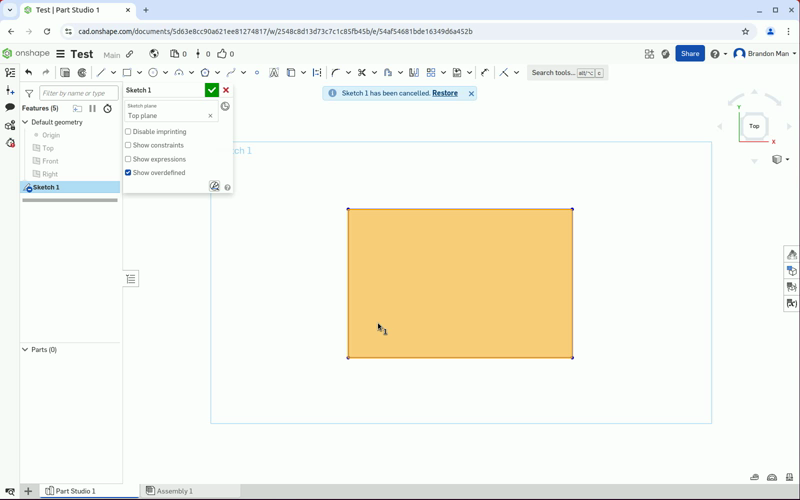
mouse_move(73, 352)
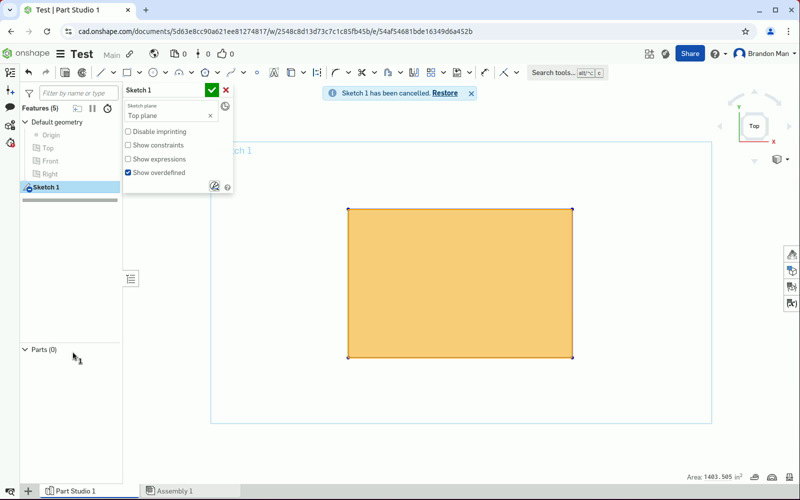
key(shift+y)
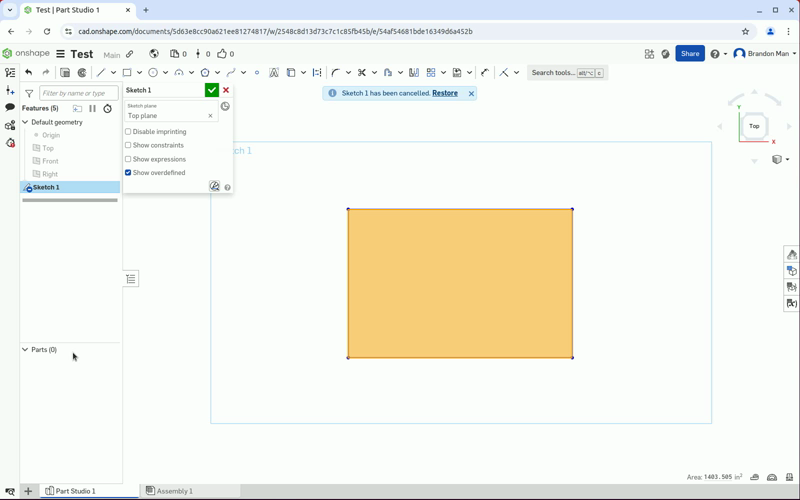
key(shift+e)
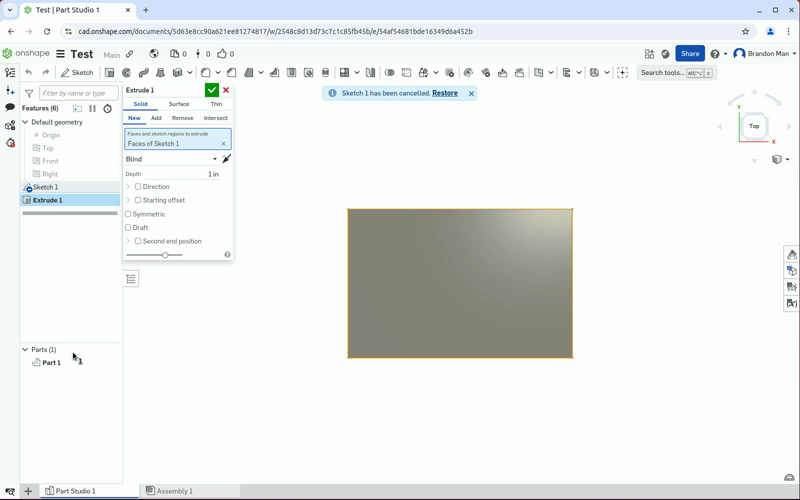
mouse_move(143, 106)
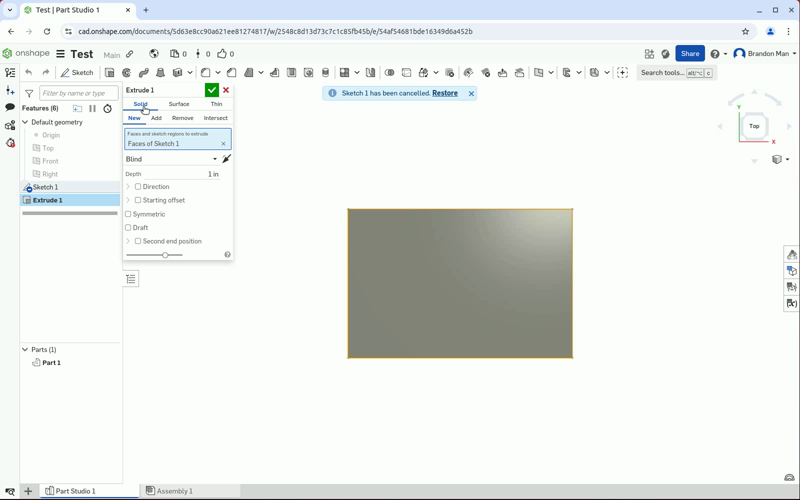
click(143, 106)
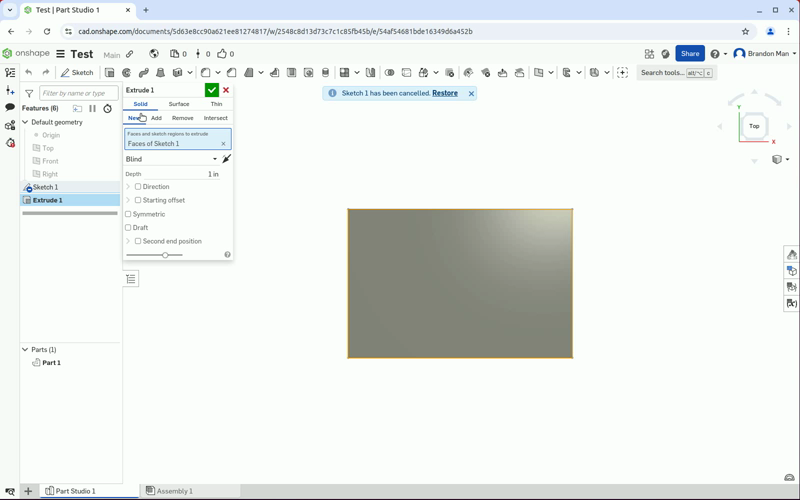
mouse_move(137, 120)
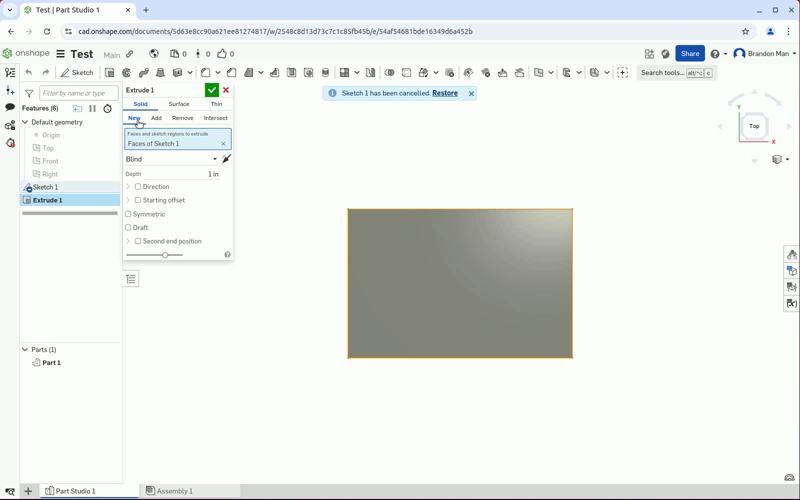
click(137, 120)
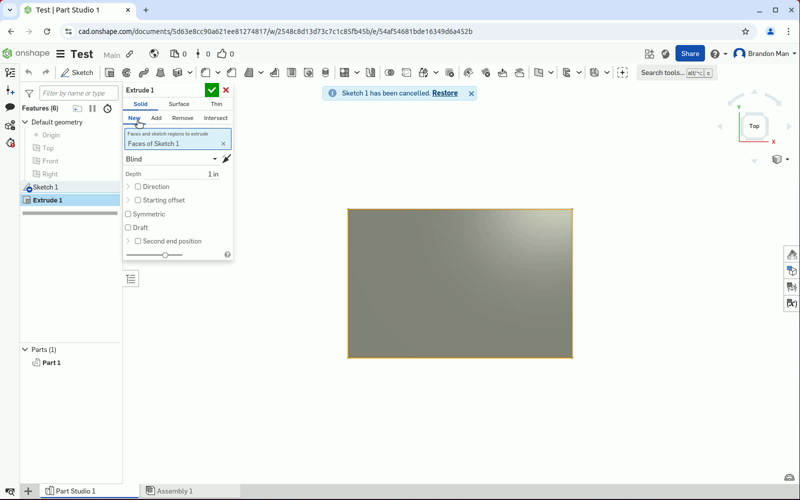
key(tab, 4)
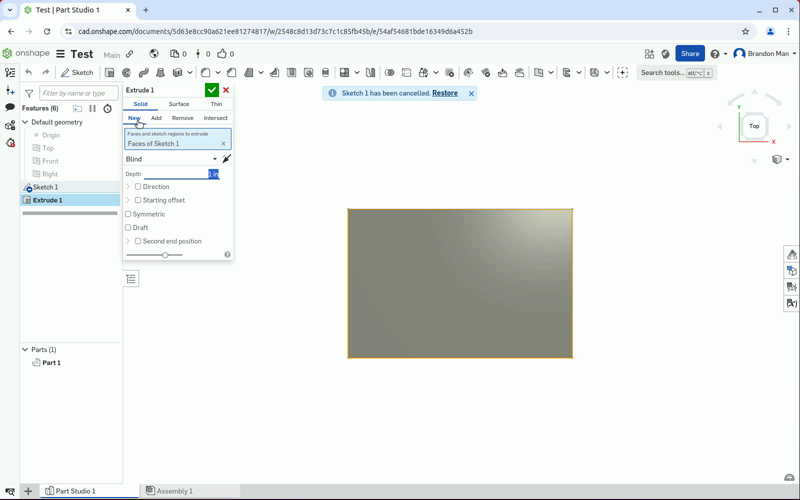
text(3.129)
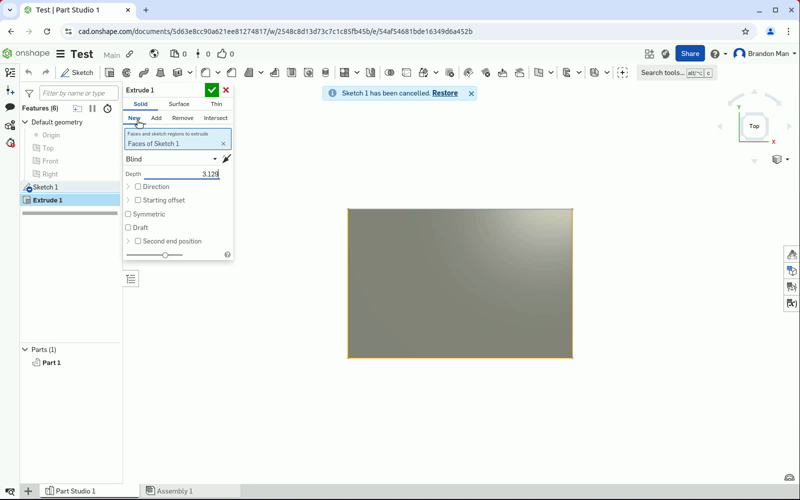
key(enter)
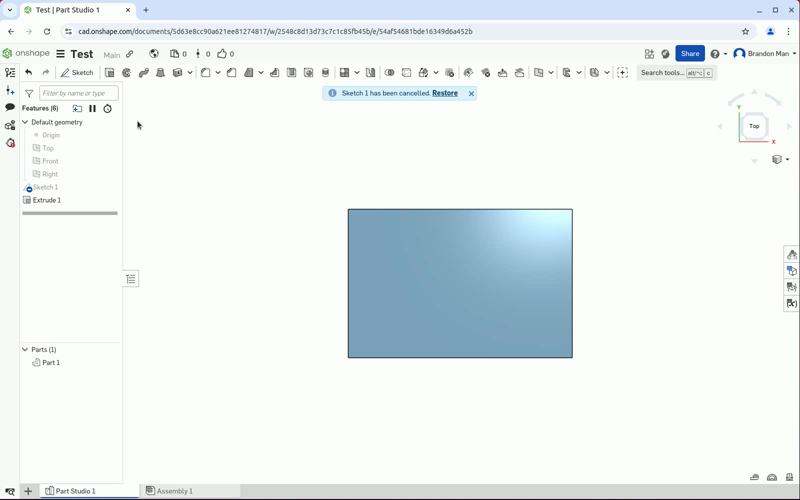
key(shift+h)
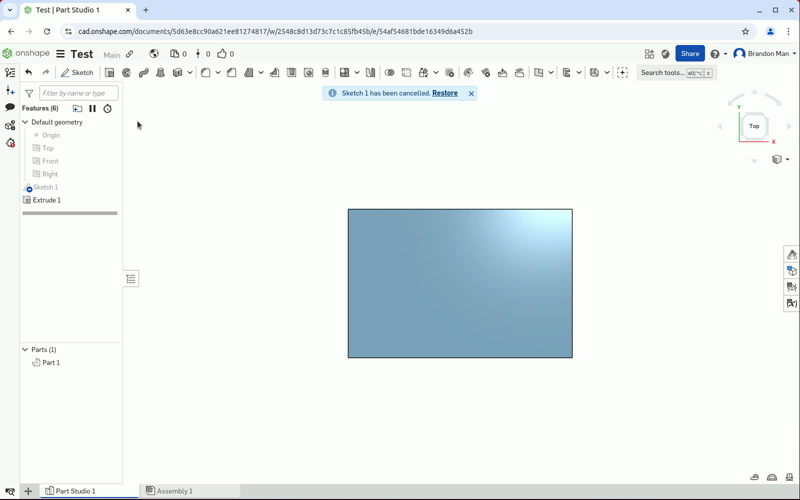
key(shift+h)
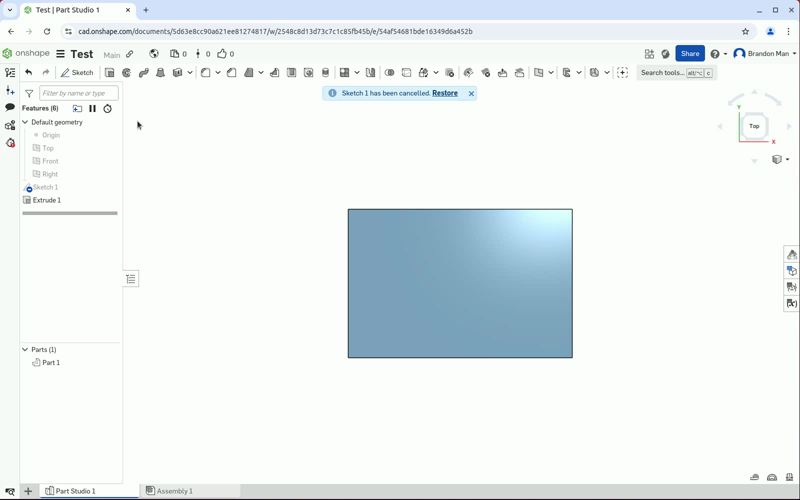
mouse_move(73, 189)
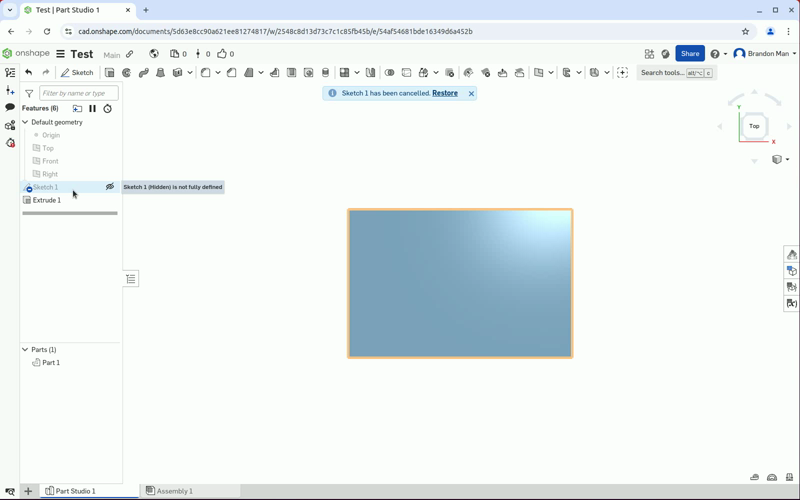
click(73, 189)
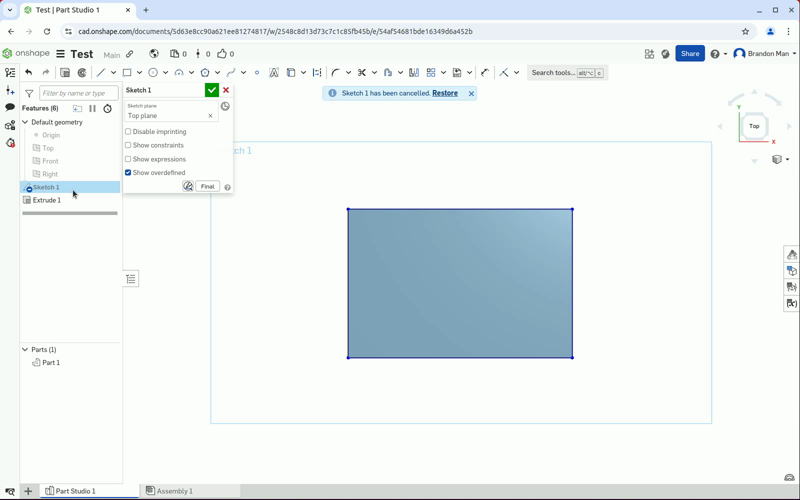
mouse_move(229, 92)
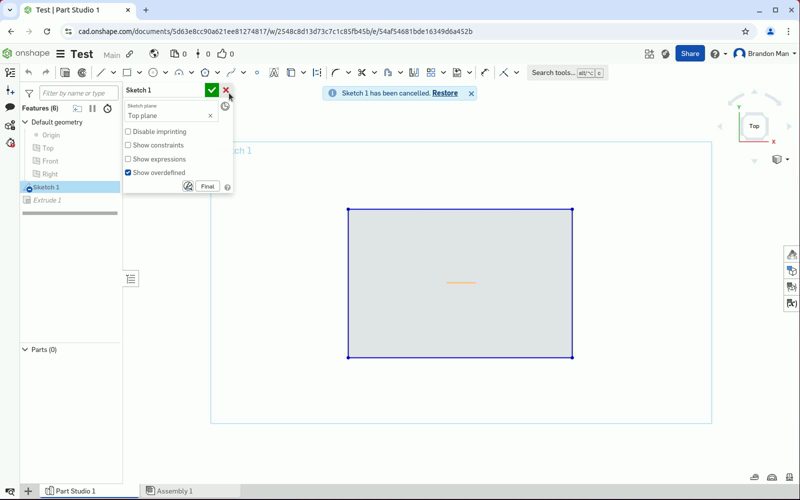
click(229, 92)
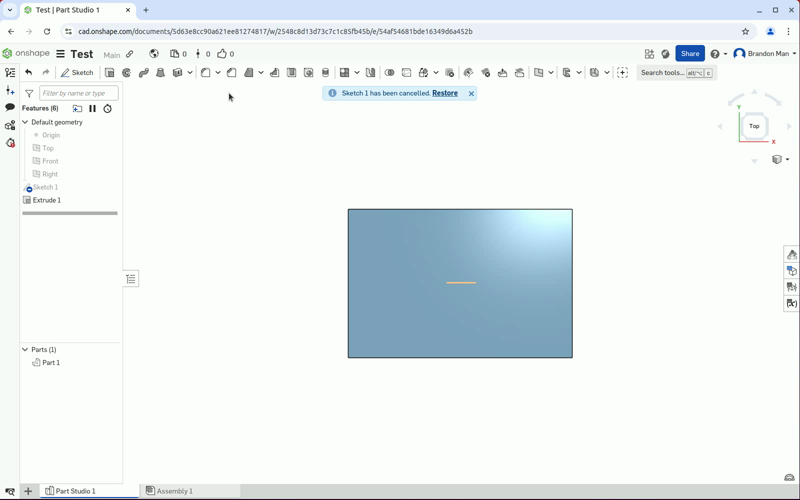
mouse_move(541, 75)
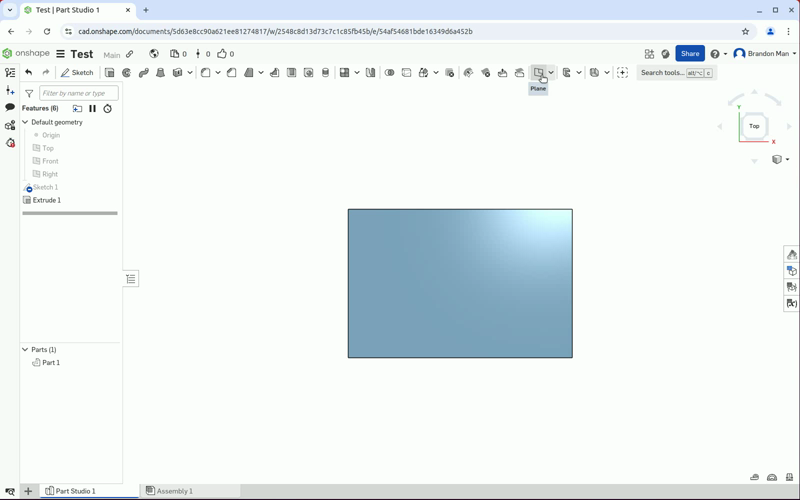
click(541, 75)
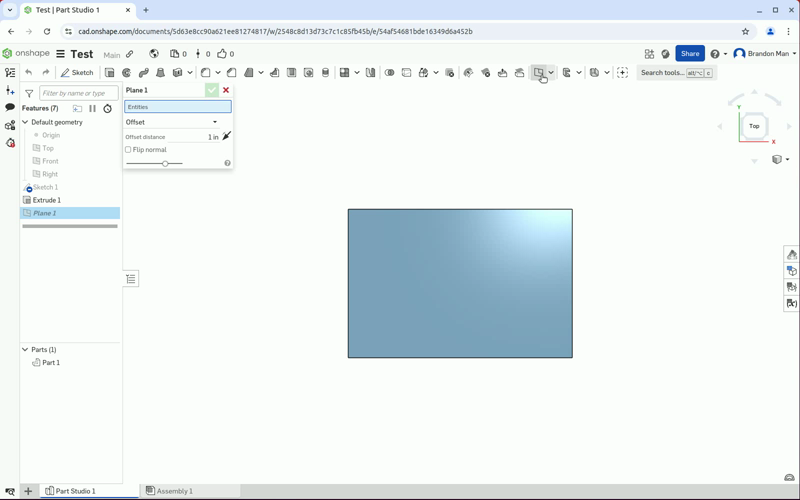
mouse_move(73, 150)
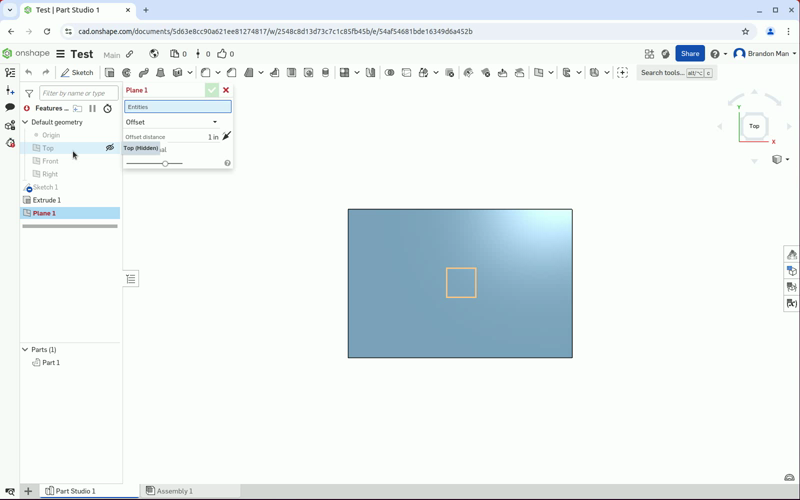
click(73, 150)
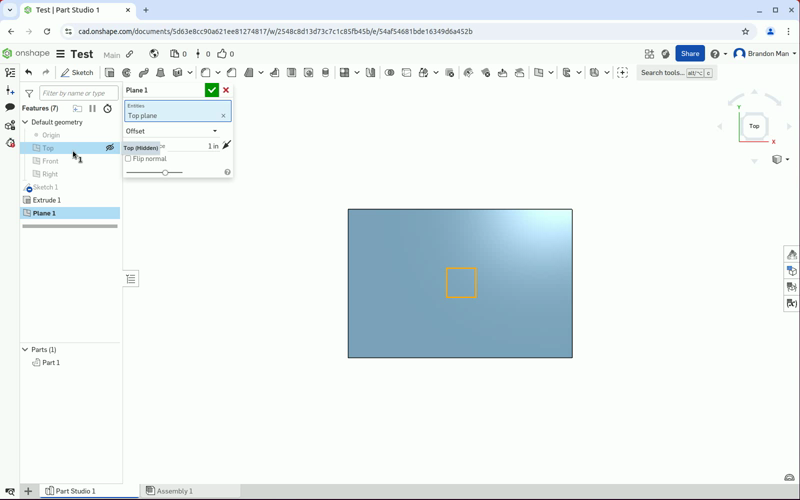
key(tab, 2)
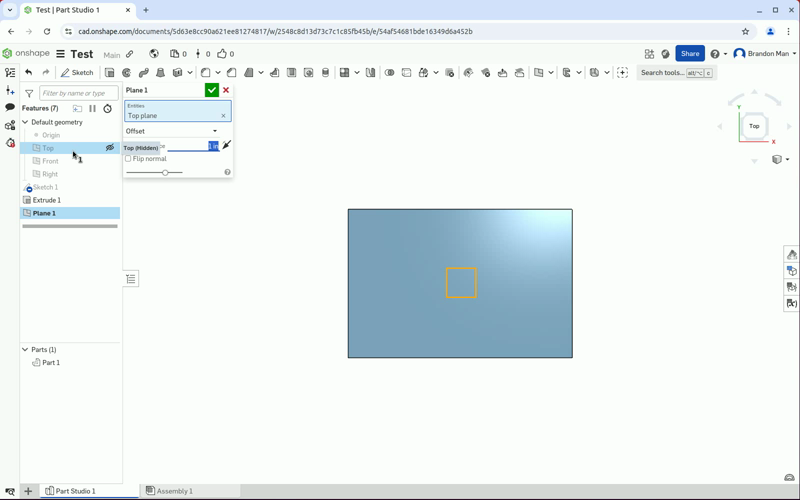
text(3.143)
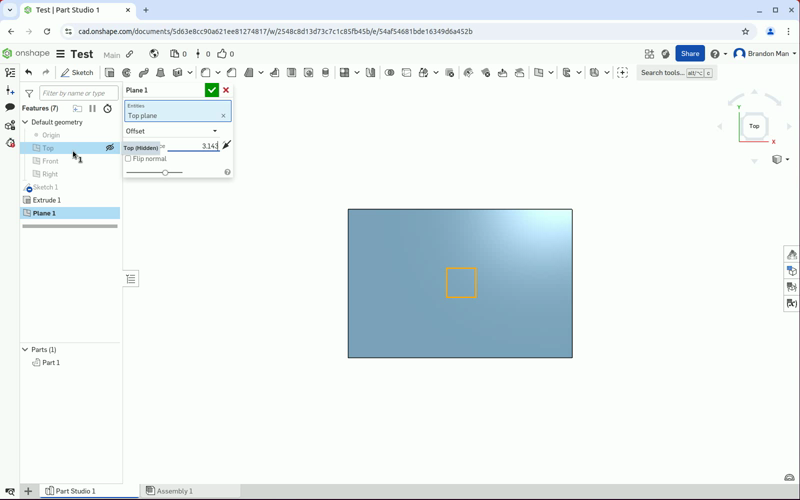
key(enter, 2)
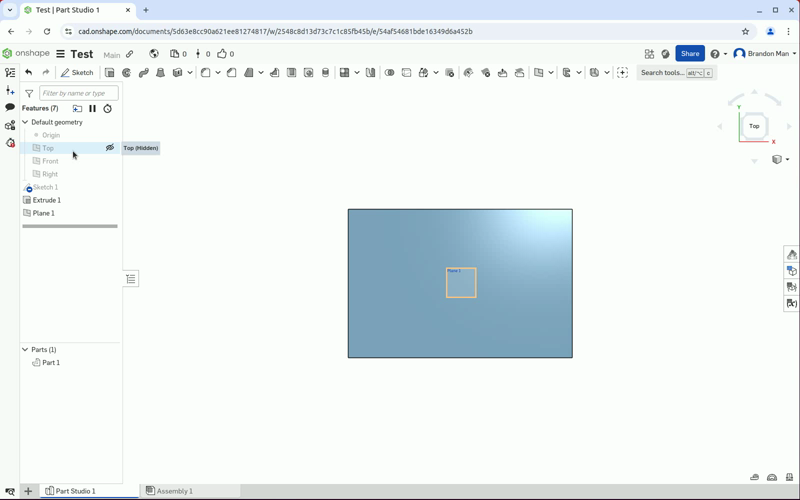
key(shift+s)
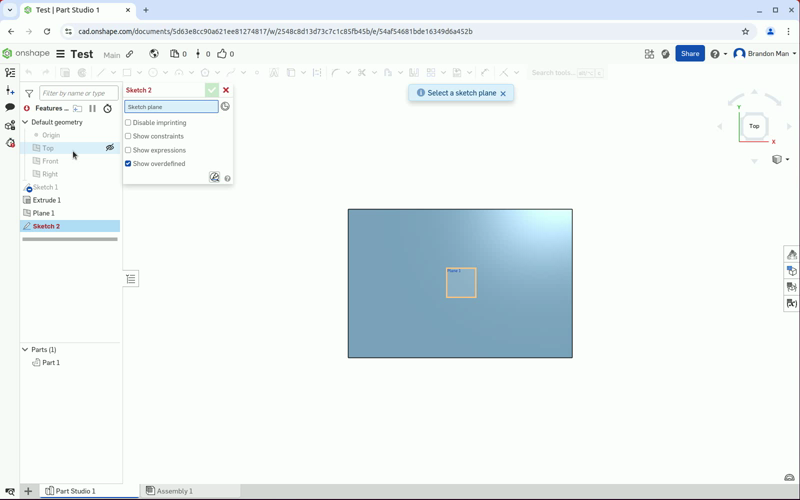
mouse_move(73, 215)
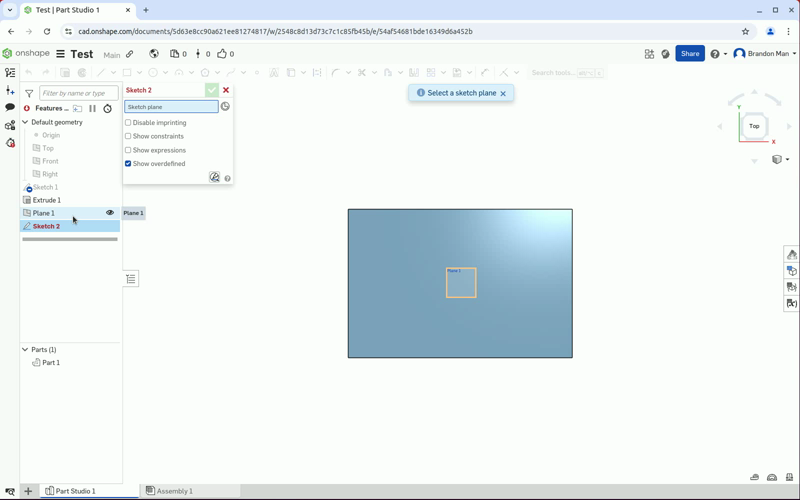
click(73, 215)
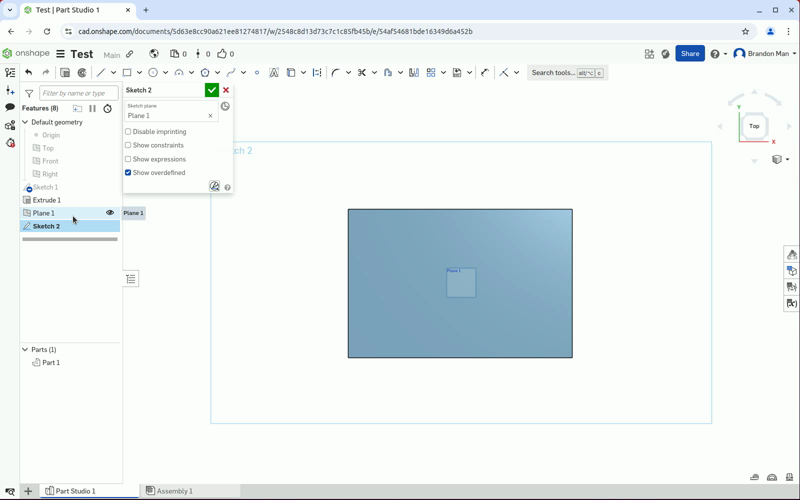
mouse_move(73, 352)
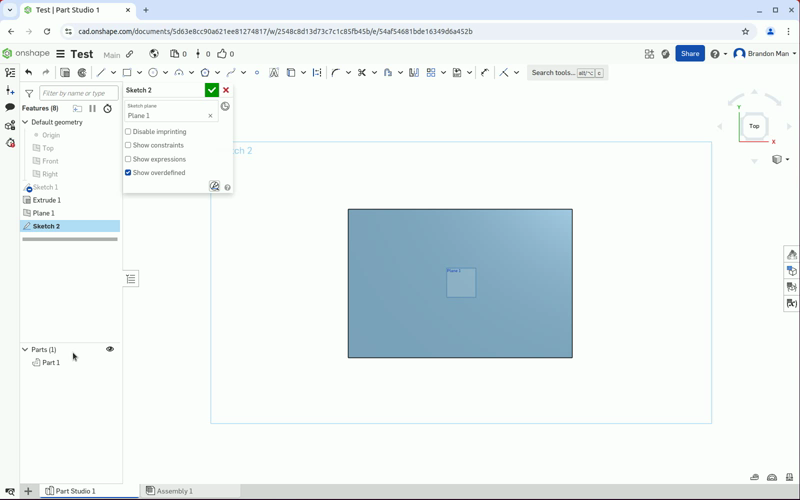
key(y)
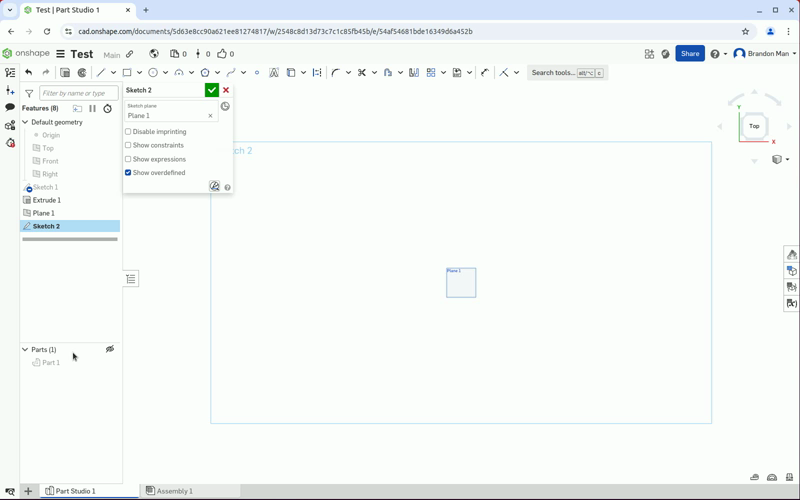
key(c)
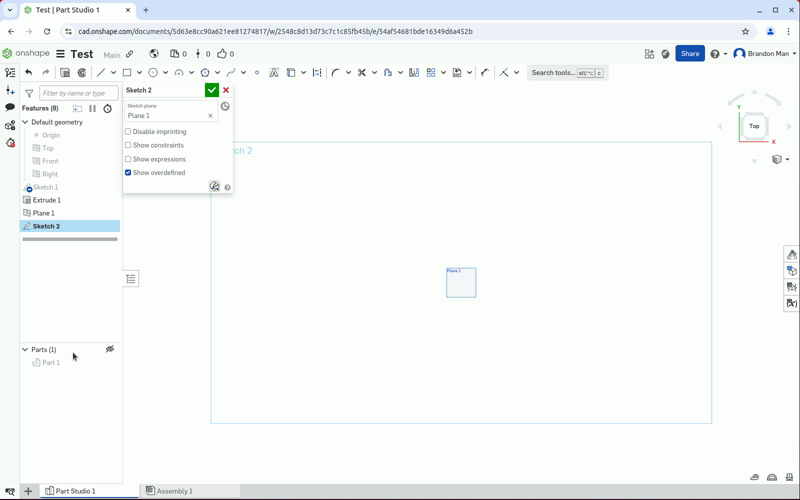
key_down(shift)
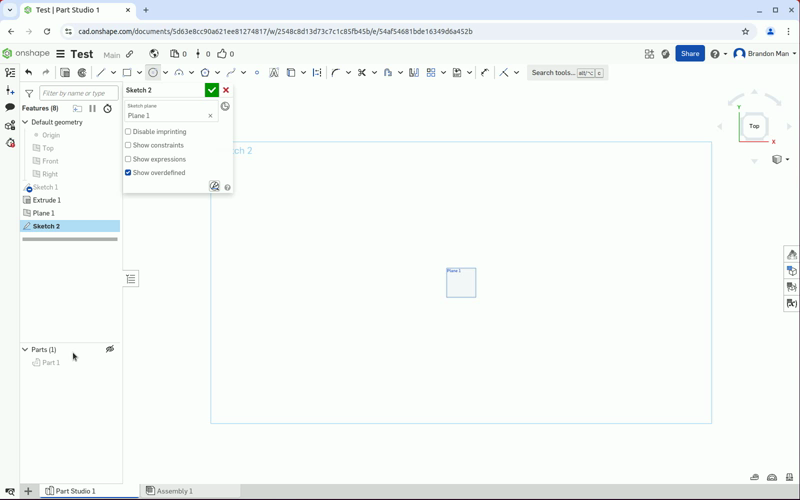
mouse_move(401, 238)
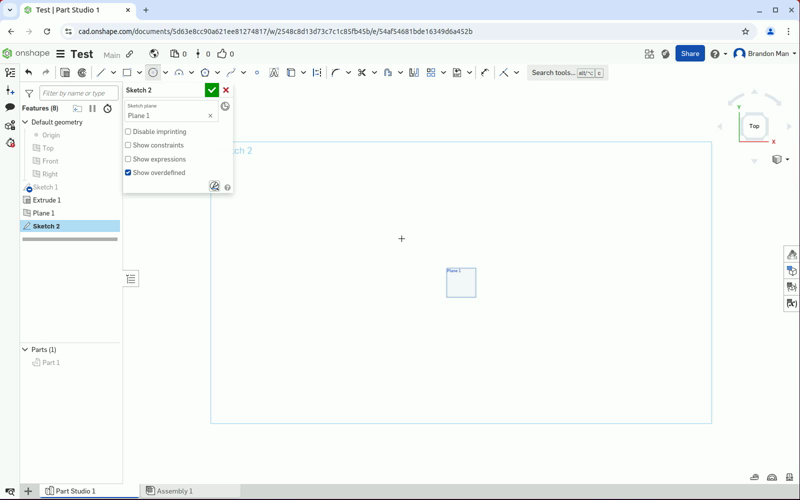
click(401, 238)
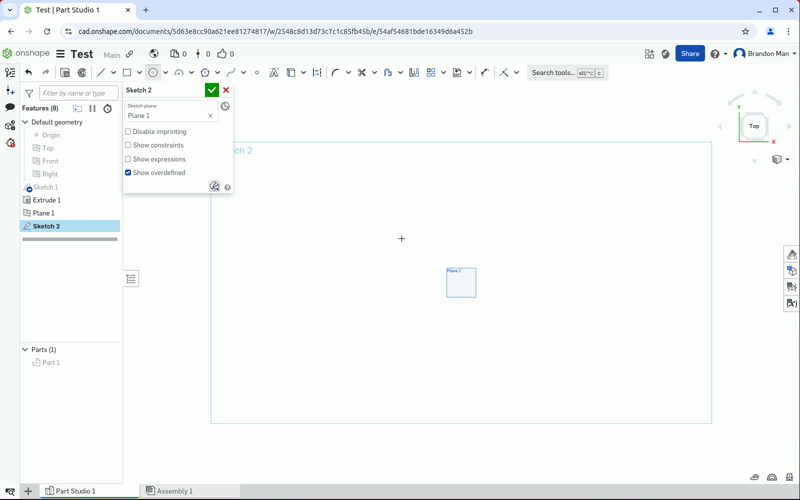
key_up(shift)
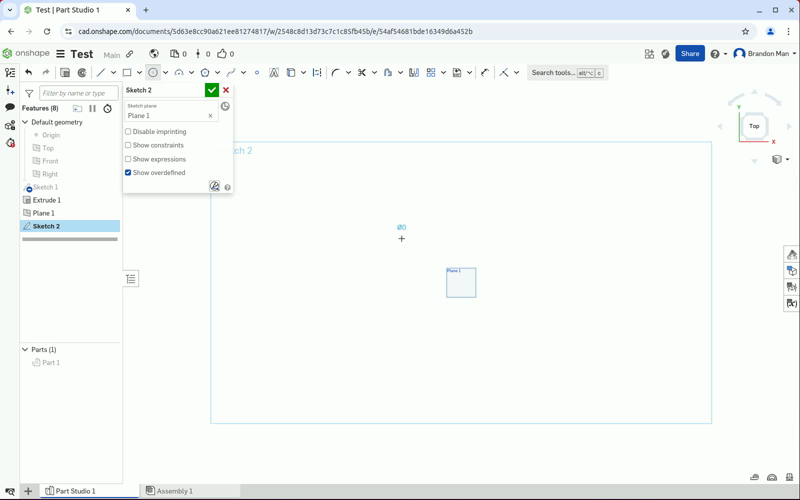
mouse_move(413, 238)
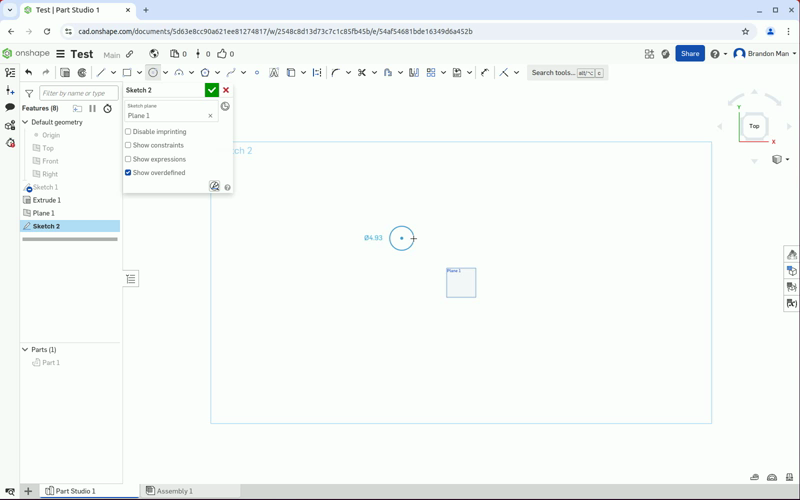
click(413, 238)
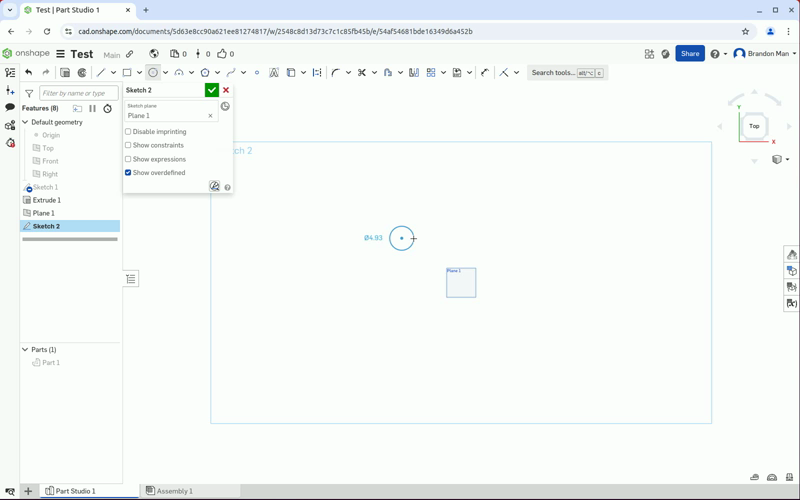
key(esc)
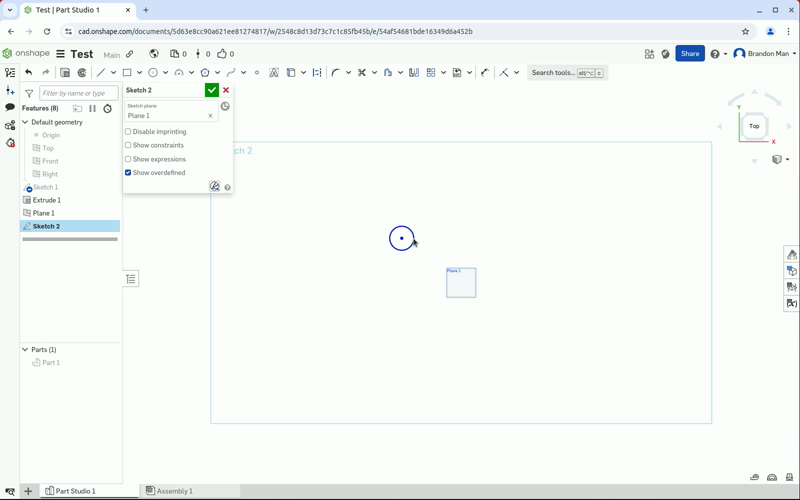
mouse_move(405, 234)
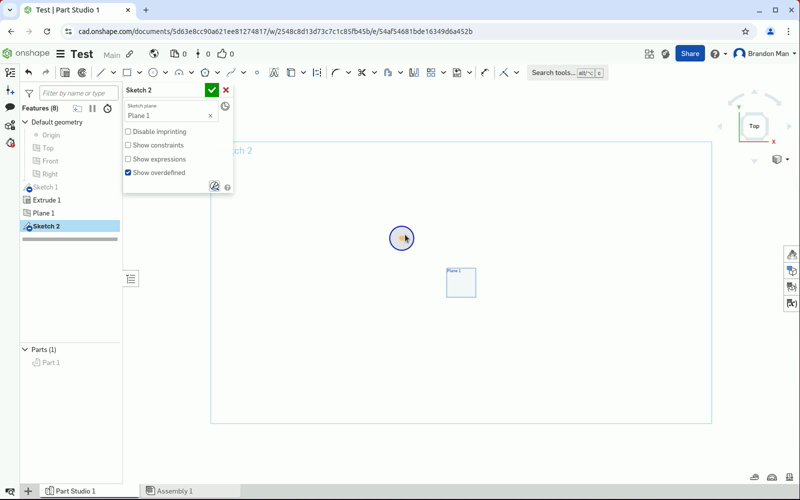
scroll(6)
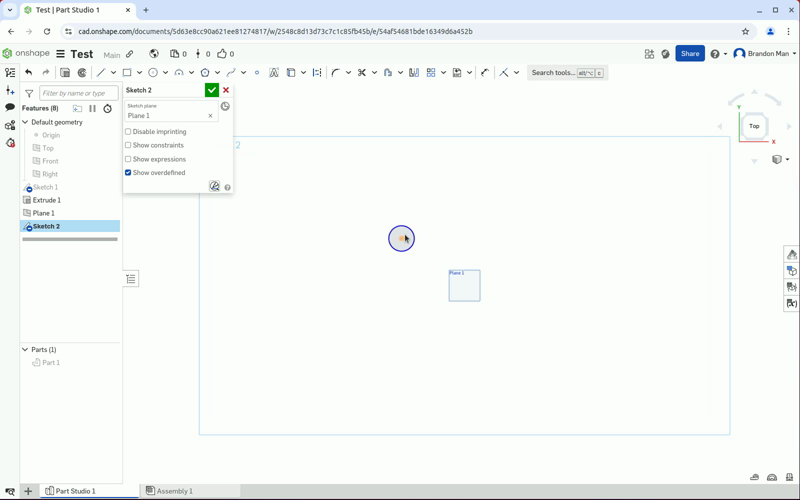
scroll(6)
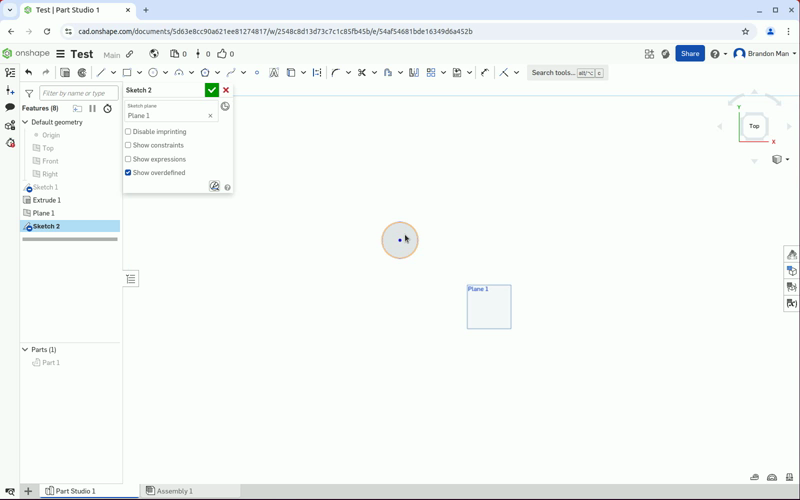
scroll(6)
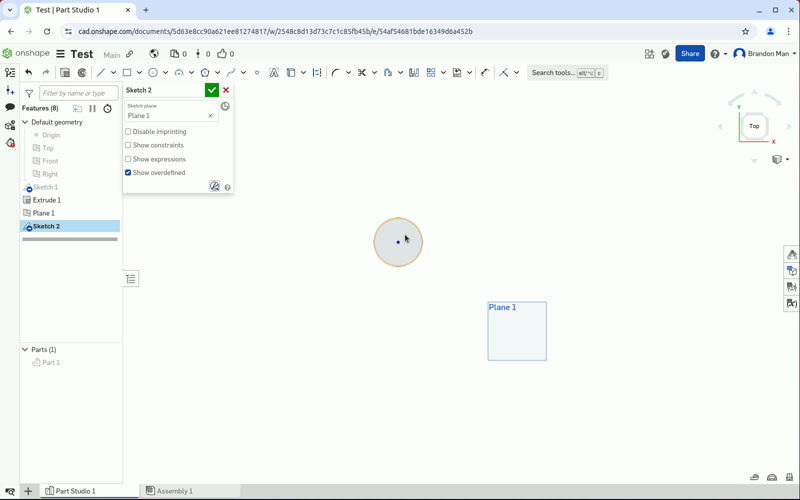
scroll(6)
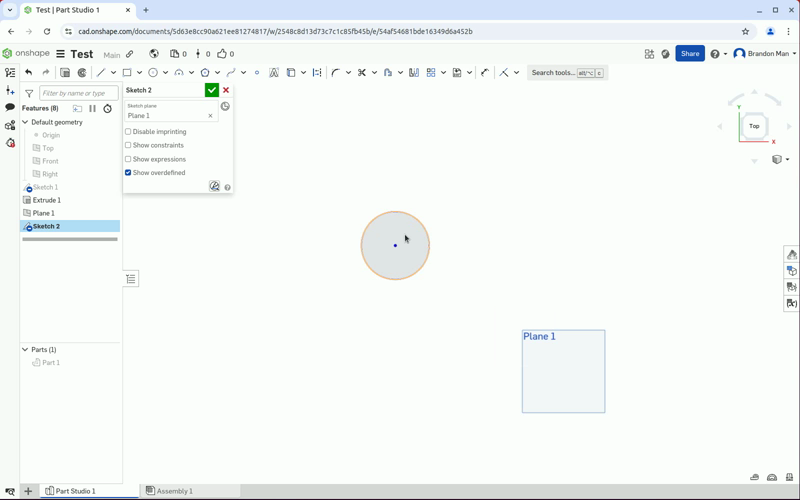
scroll(6)
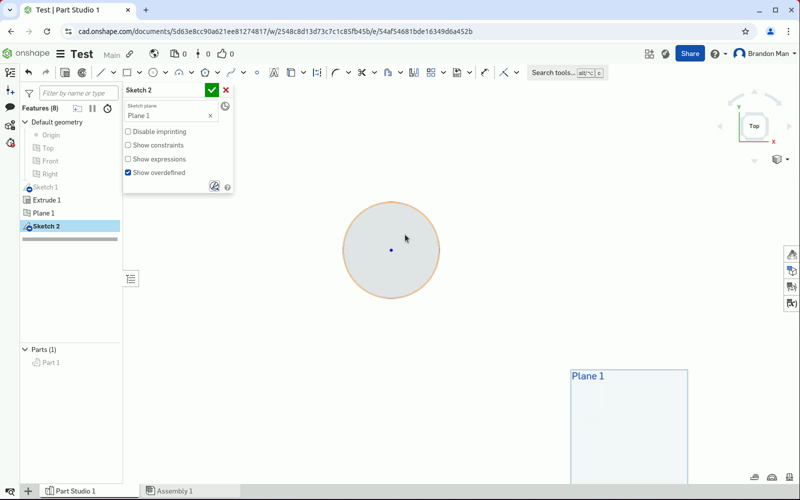
scroll(6)
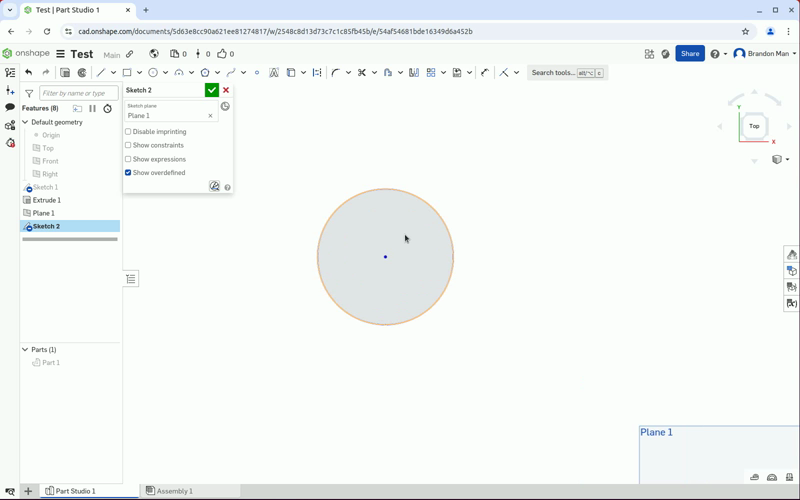
scroll(6)
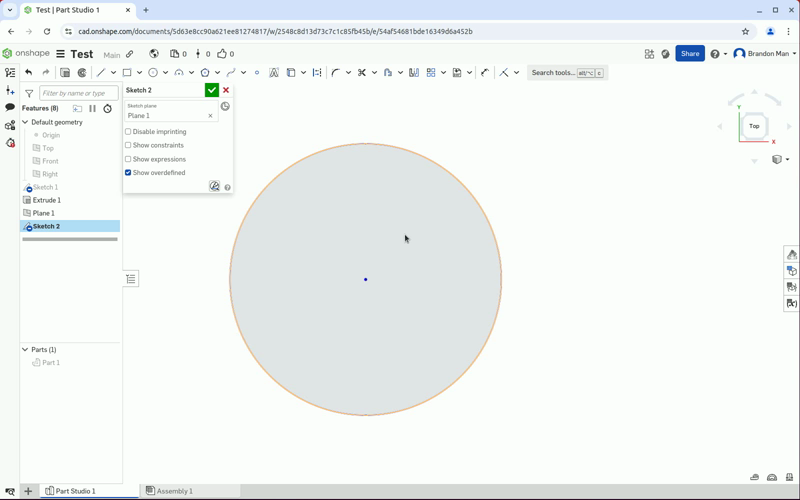
click(405, 234)
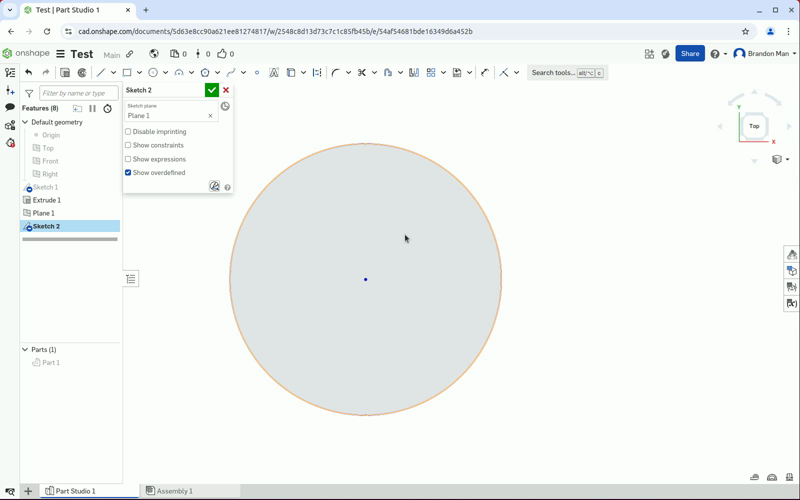
scroll(-6)
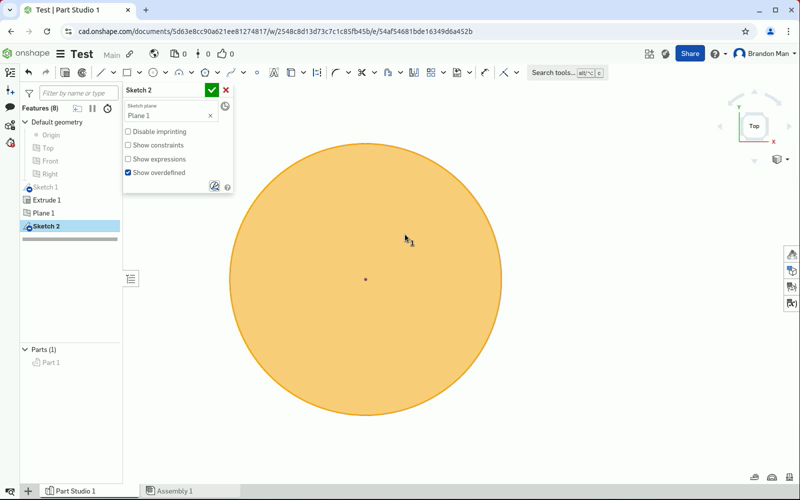
scroll(-6)
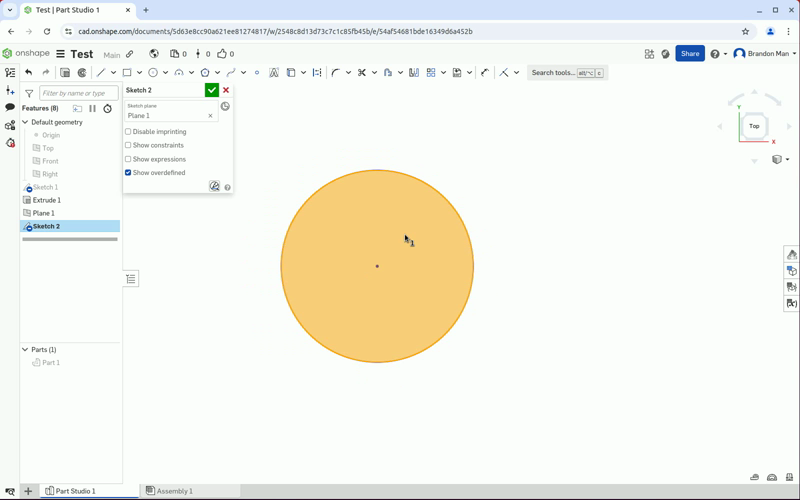
scroll(-6)
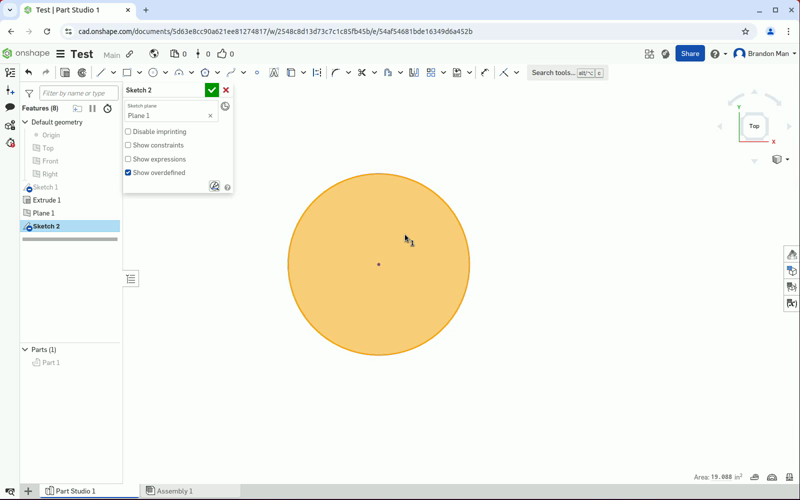
scroll(-6)
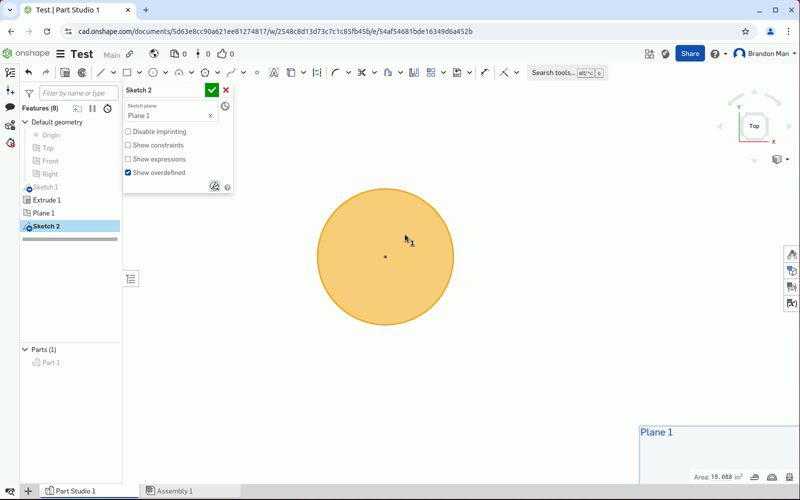
scroll(-6)
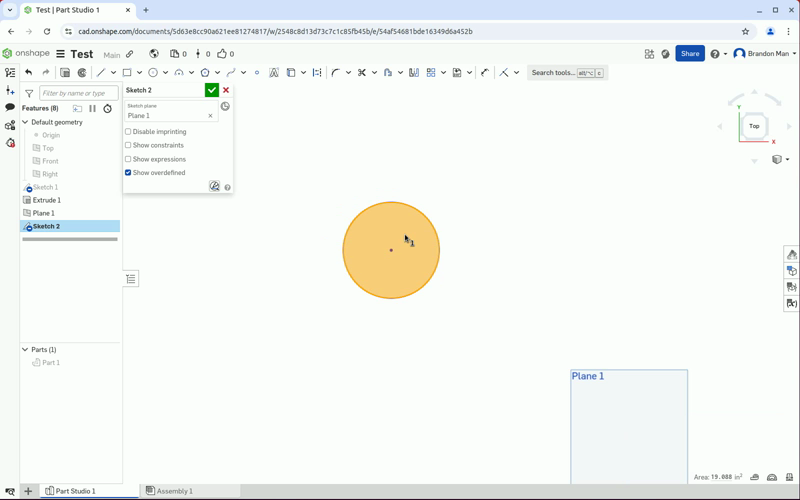
scroll(-6)
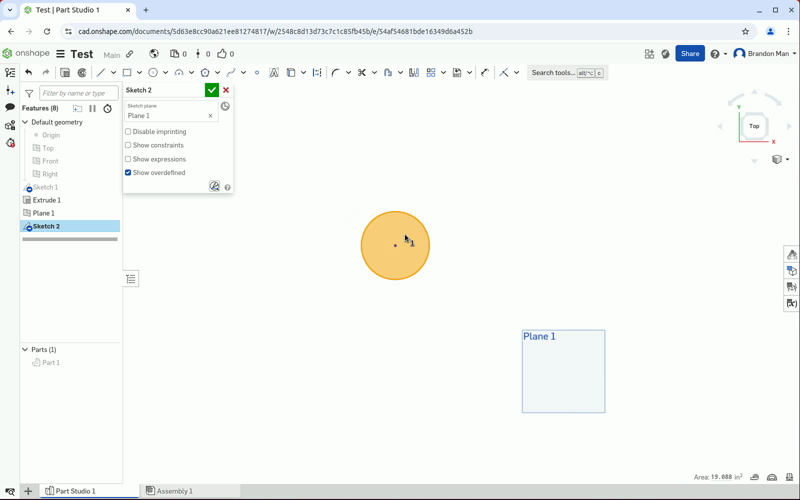
scroll(-6)
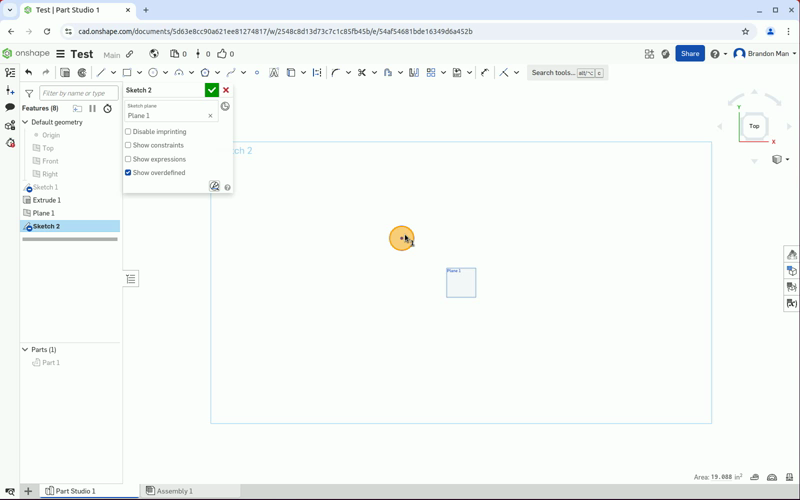
mouse_move(73, 352)
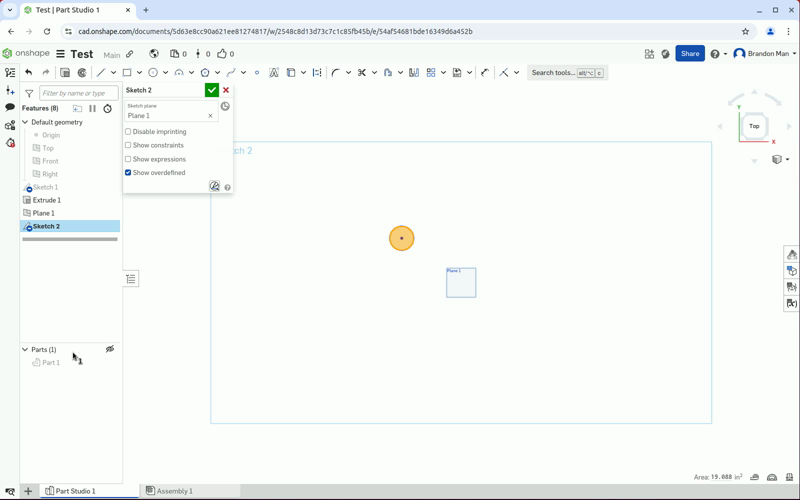
key(shift+y)
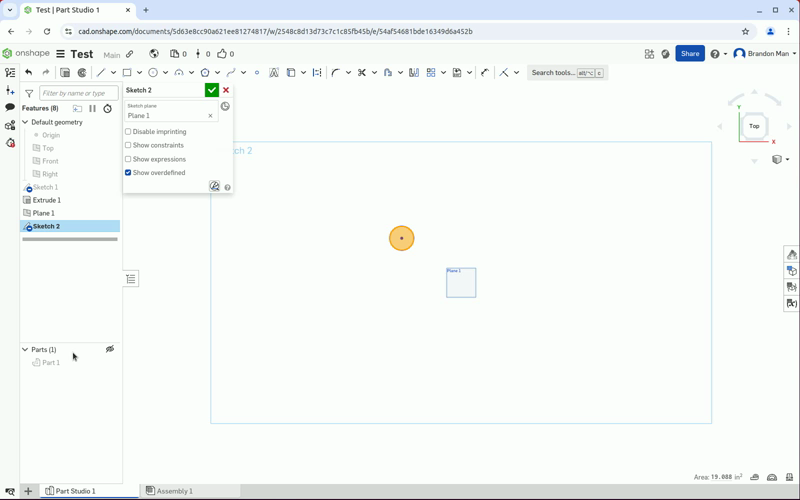
key(shift+e)
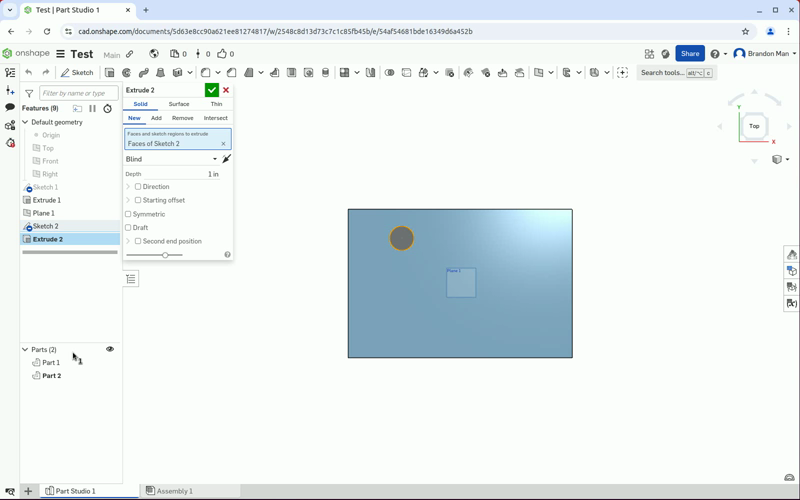
mouse_move(143, 106)
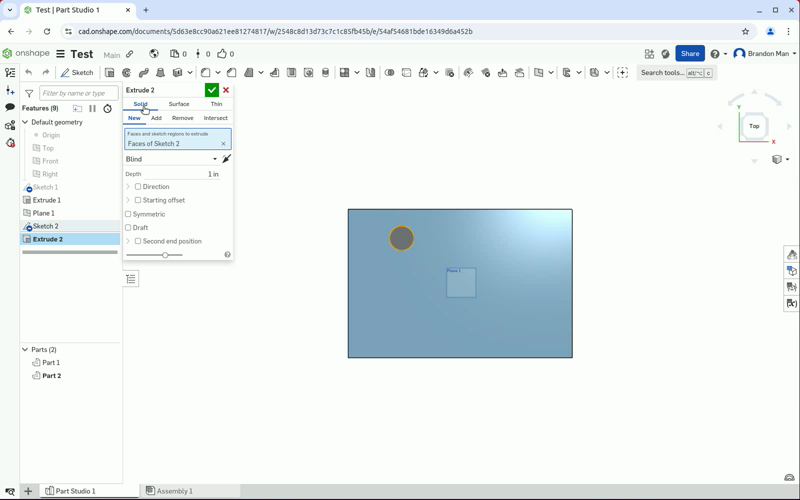
click(143, 106)
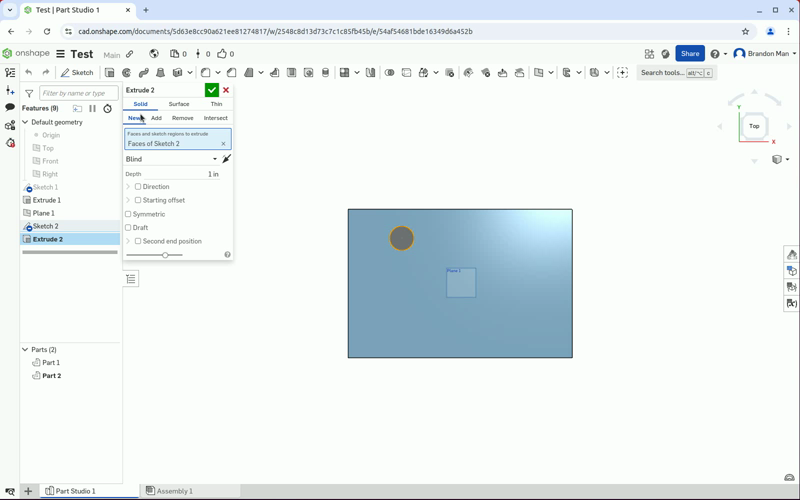
mouse_move(137, 120)
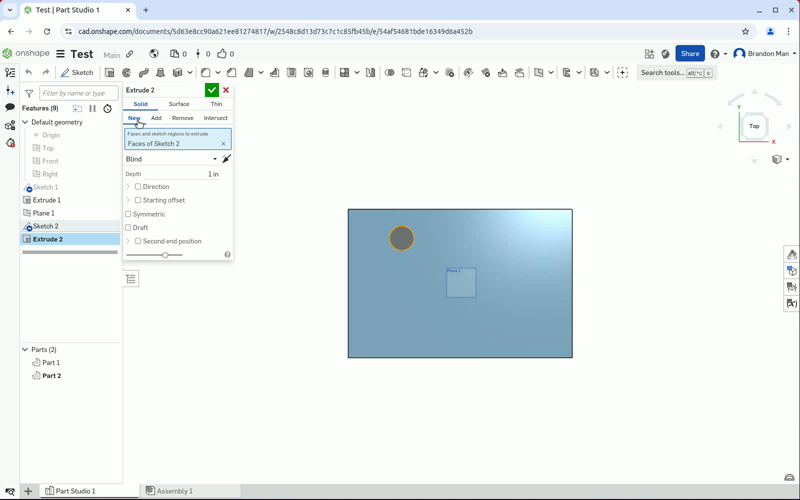
click(137, 120)
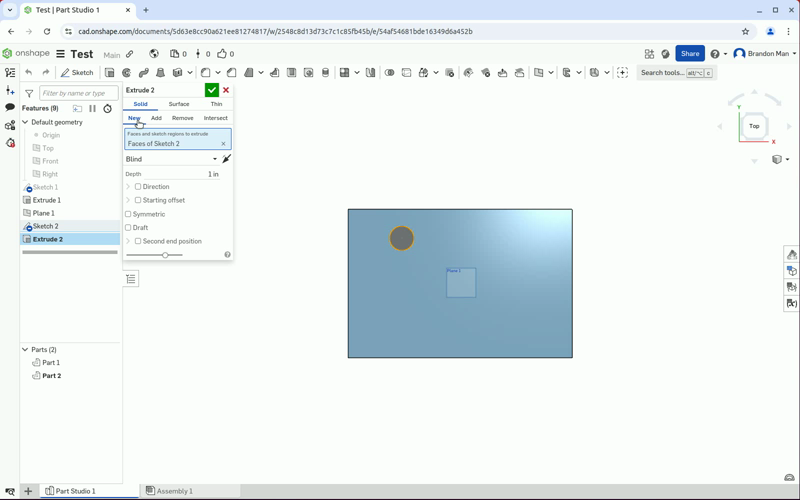
key(tab, 4)
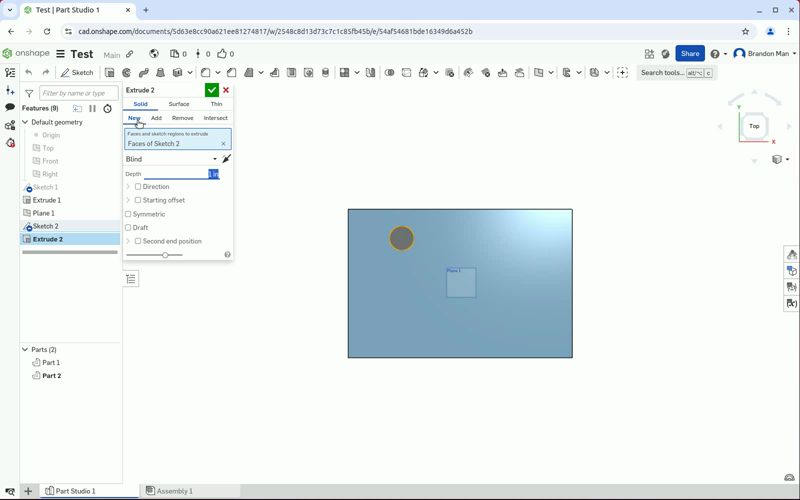
text(15.405)
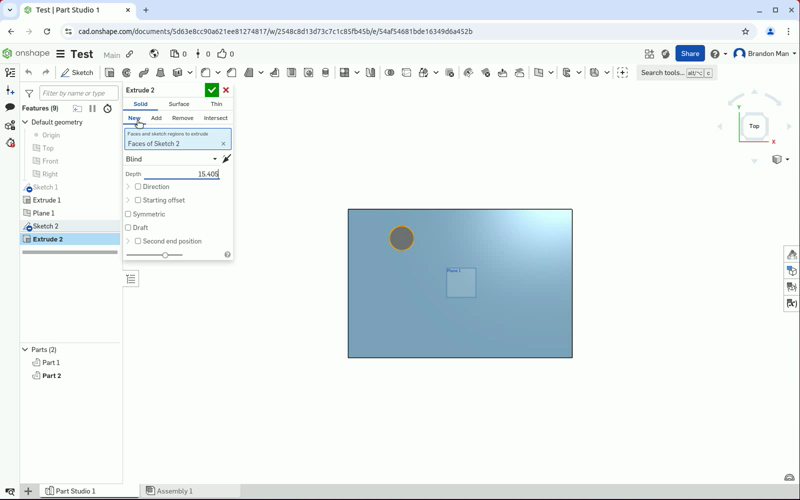
key(enter)
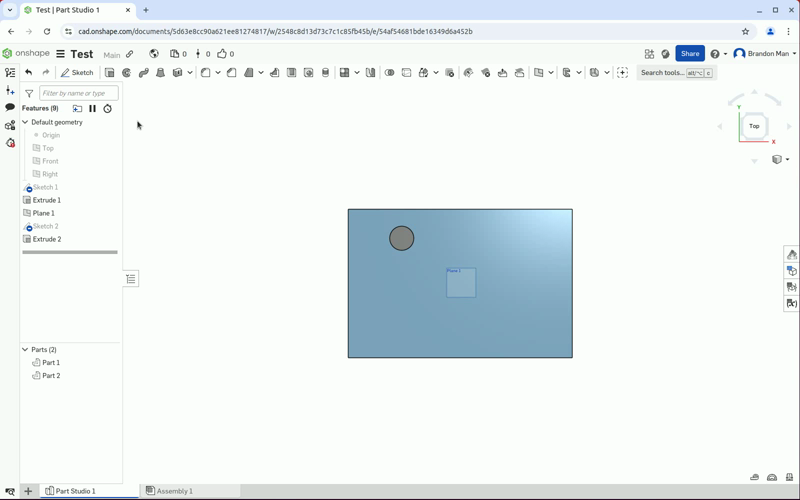
key(shift+h)
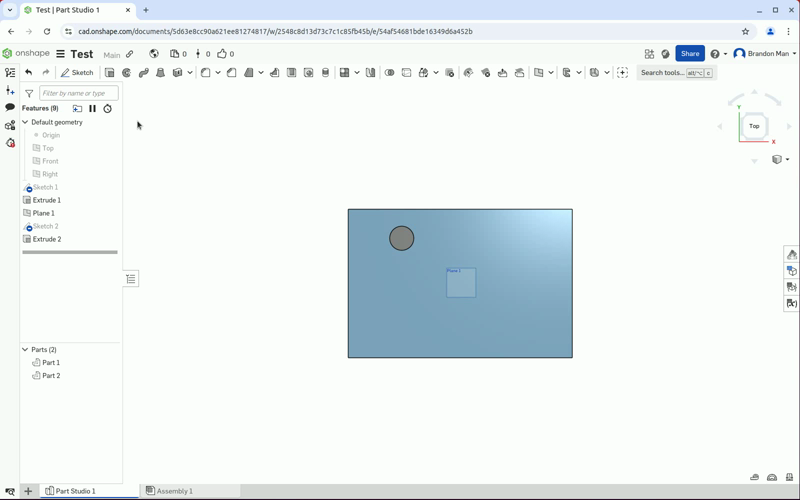
key(shift+h)
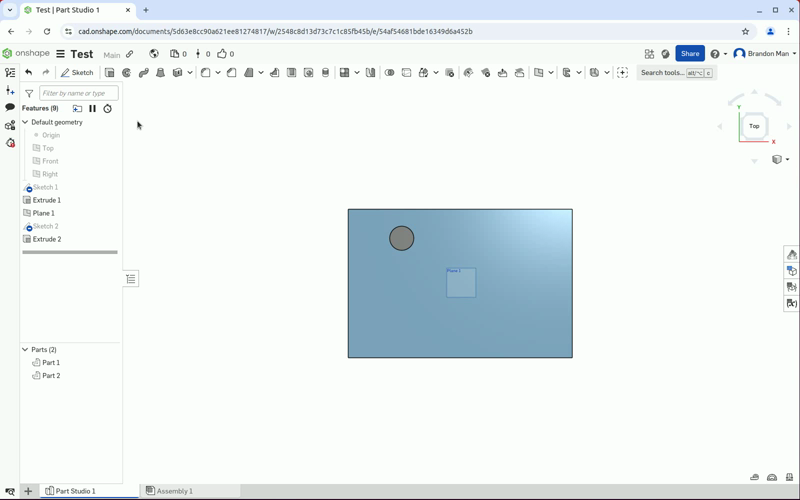
mouse_move(73, 189)
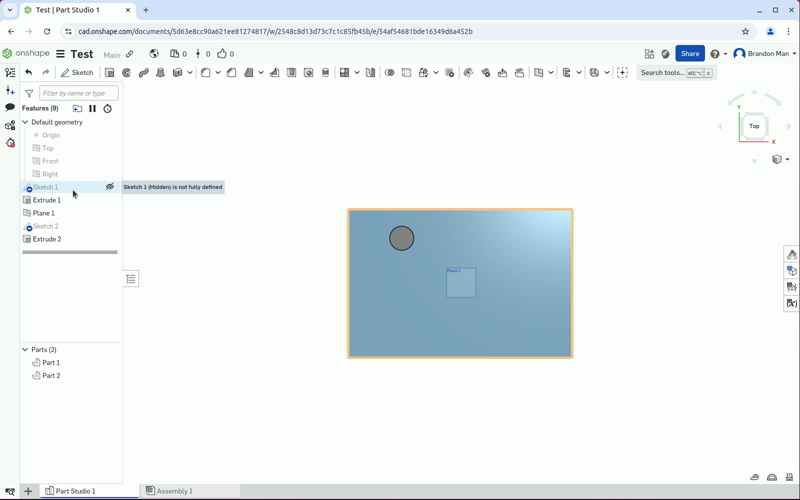
click(73, 189)
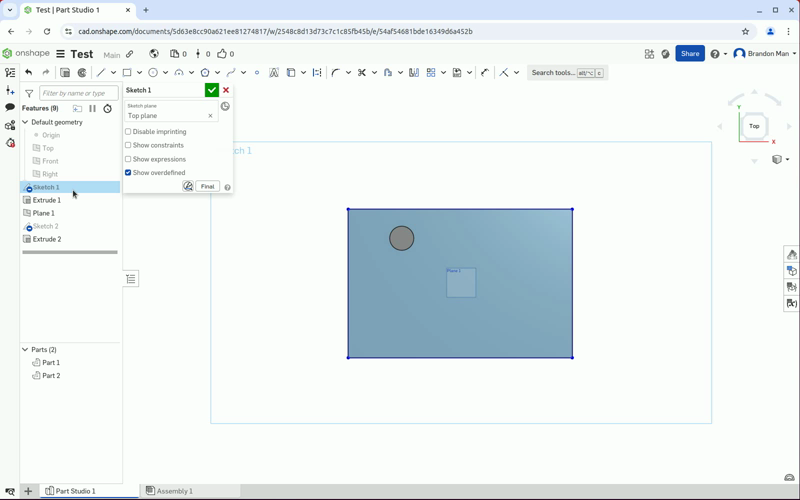
mouse_move(229, 92)
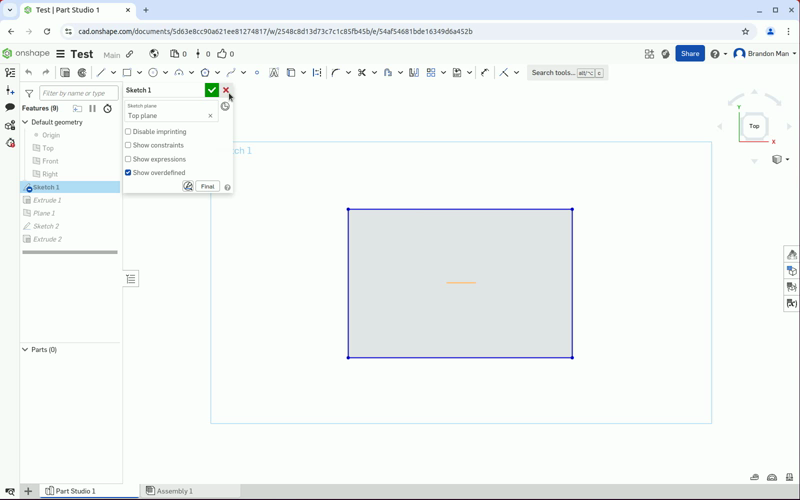
click(229, 92)
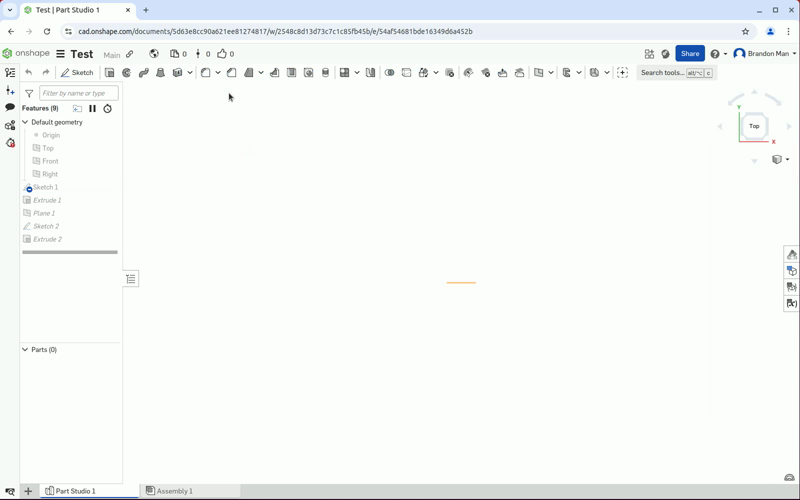
key(shift+s)
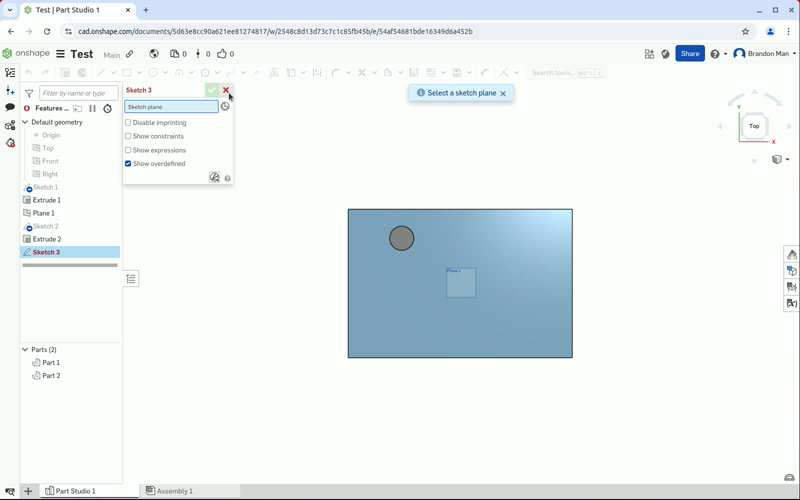
mouse_move(73, 215)
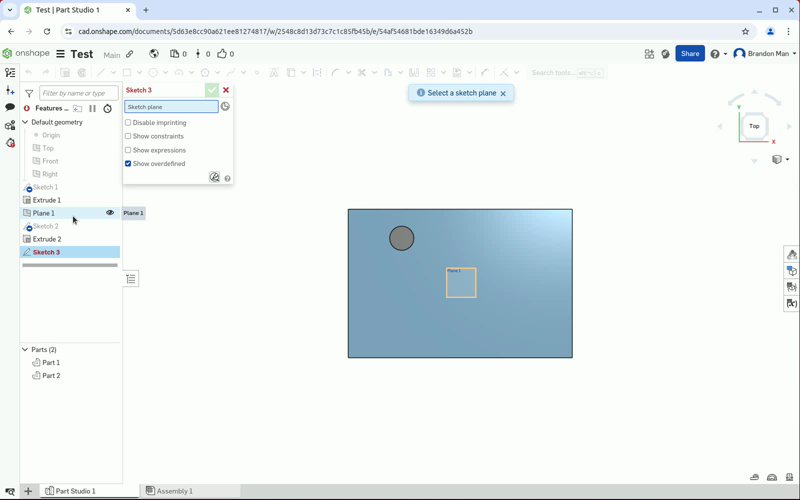
click(73, 215)
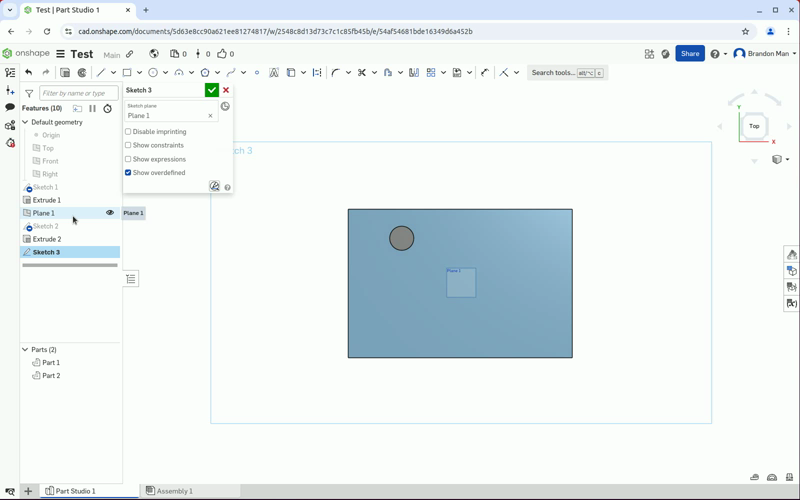
mouse_move(73, 352)
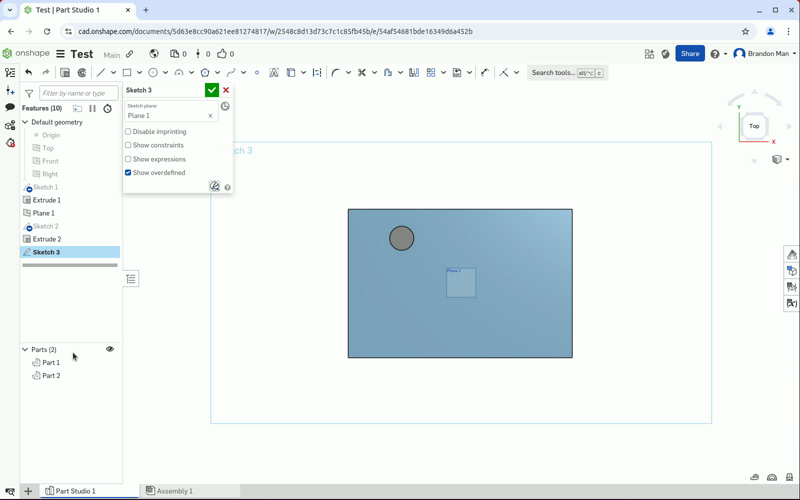
key(y)
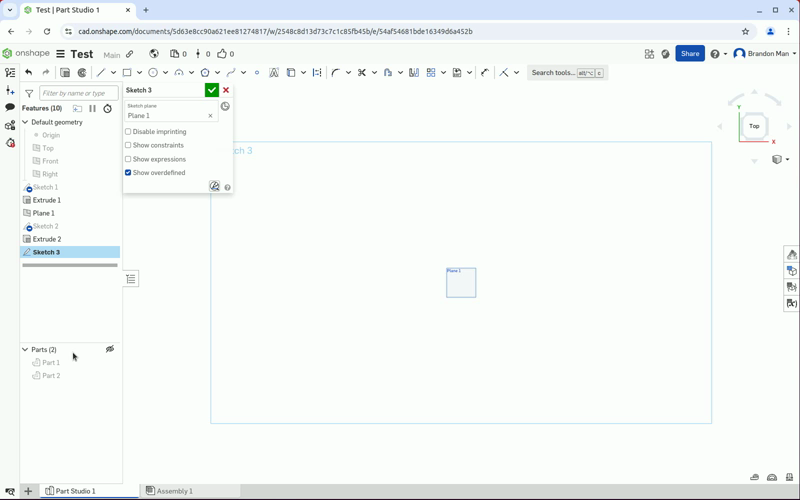
key(c)
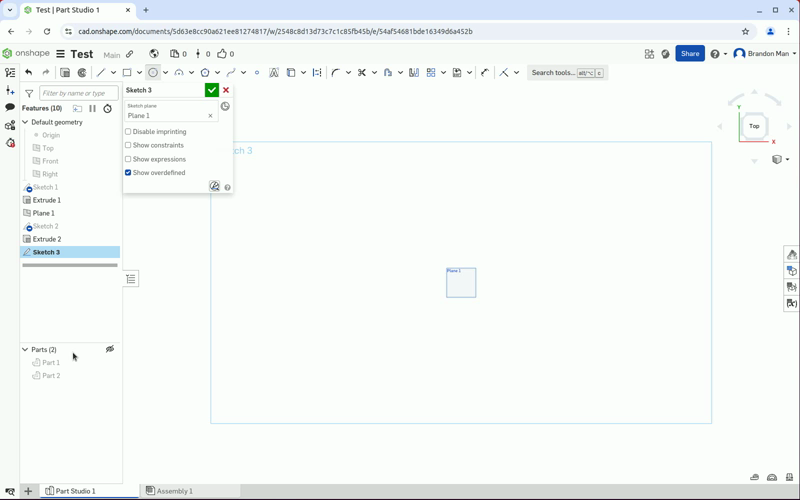
key_down(shift)
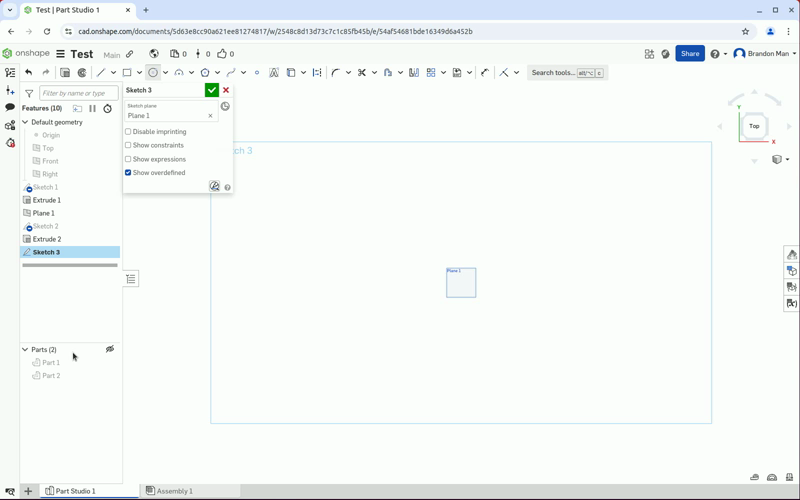
mouse_move(401, 327)
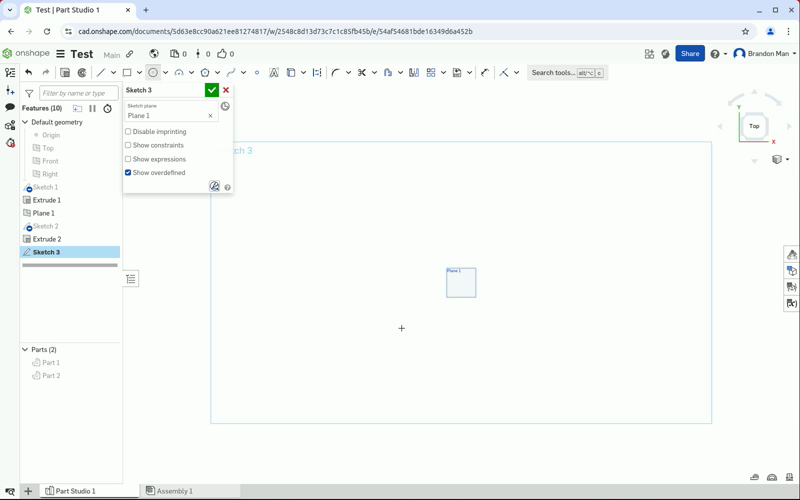
click(401, 327)
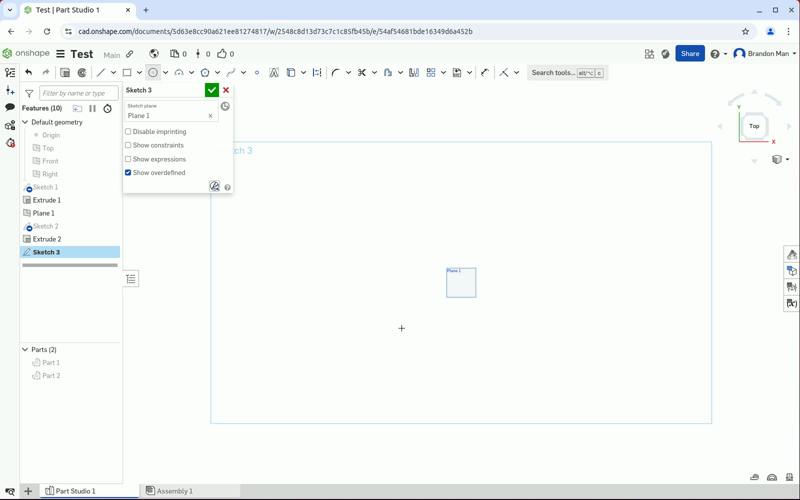
key_up(shift)
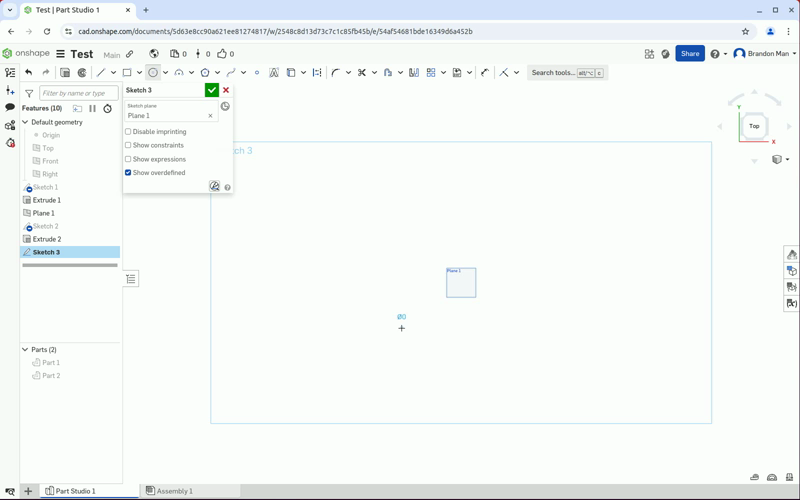
mouse_move(413, 327)
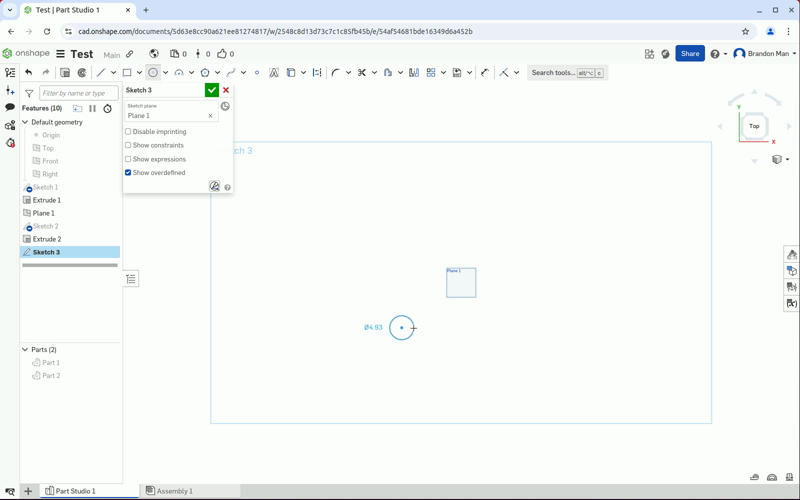
click(413, 327)
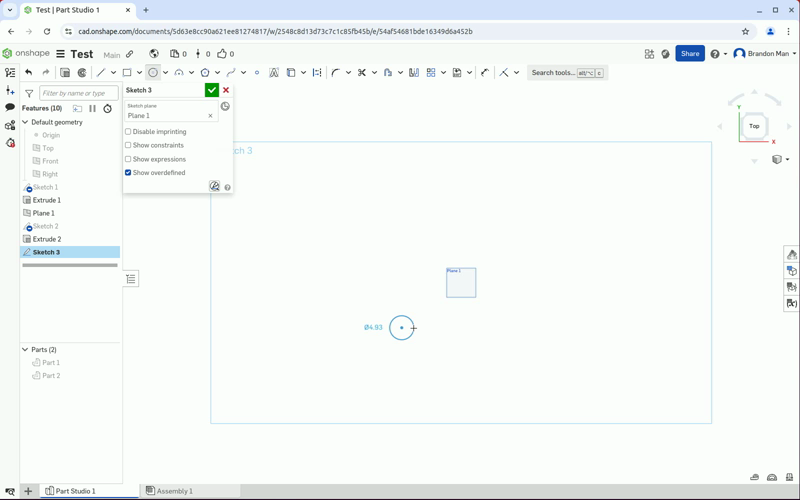
key(esc)
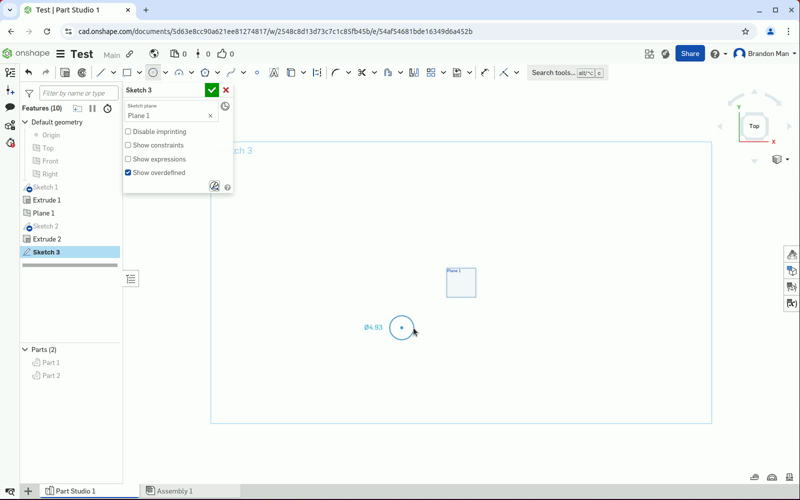
mouse_move(405, 328)
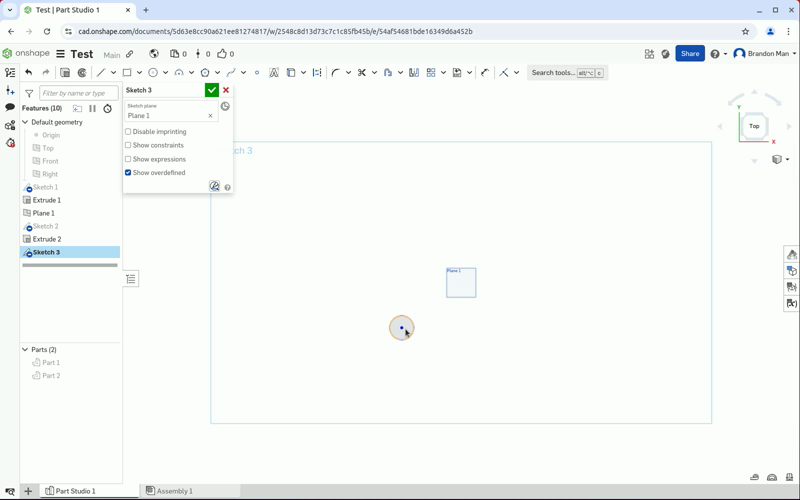
scroll(6)
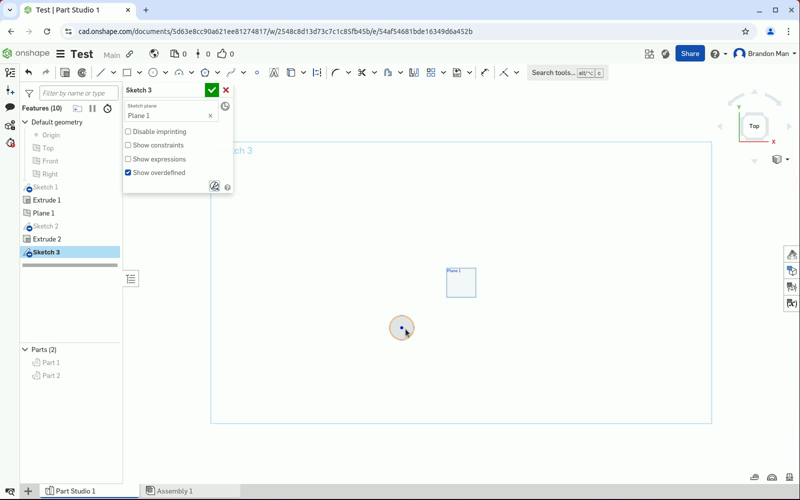
scroll(6)
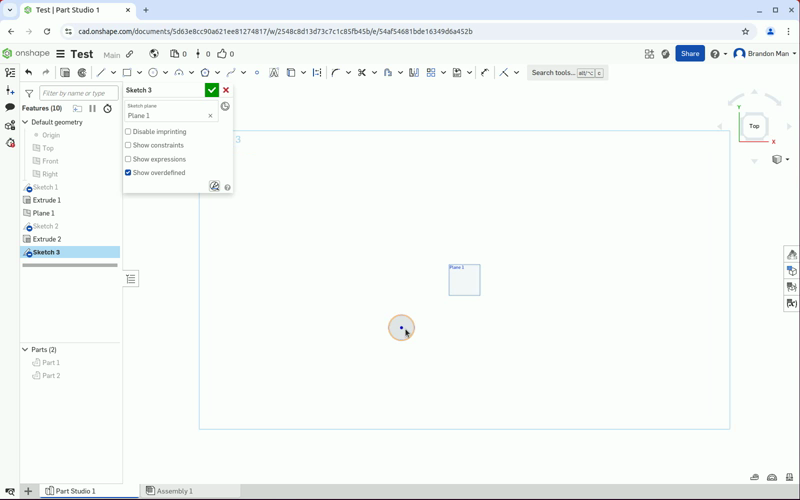
scroll(6)
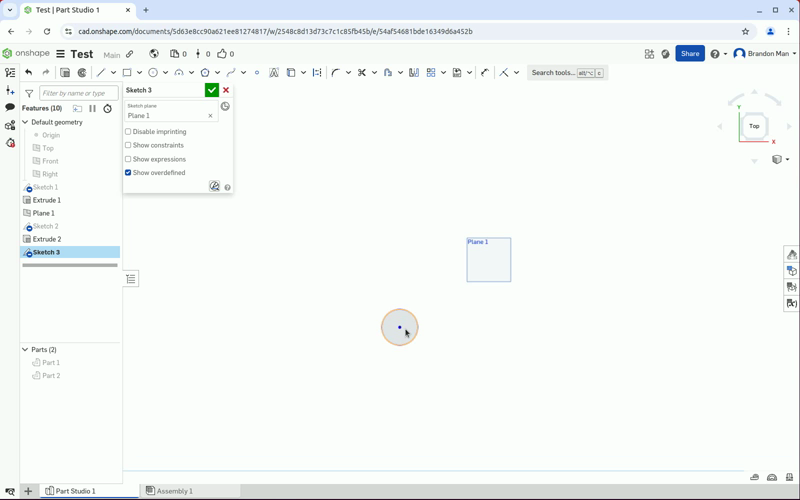
scroll(6)
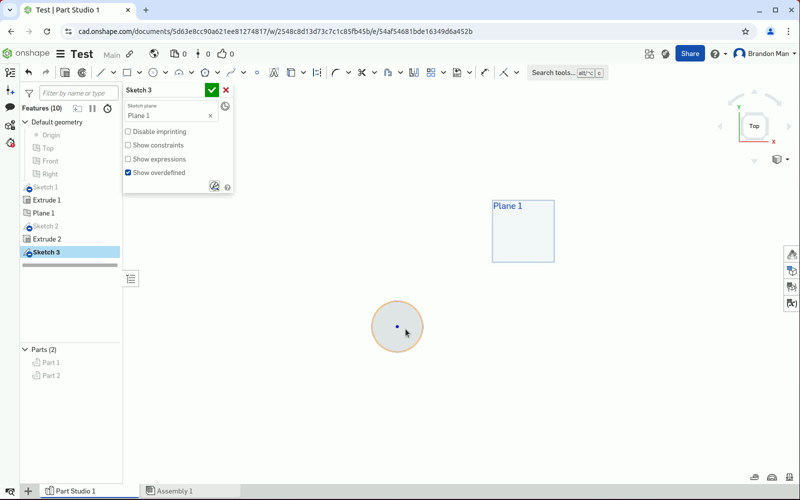
scroll(6)
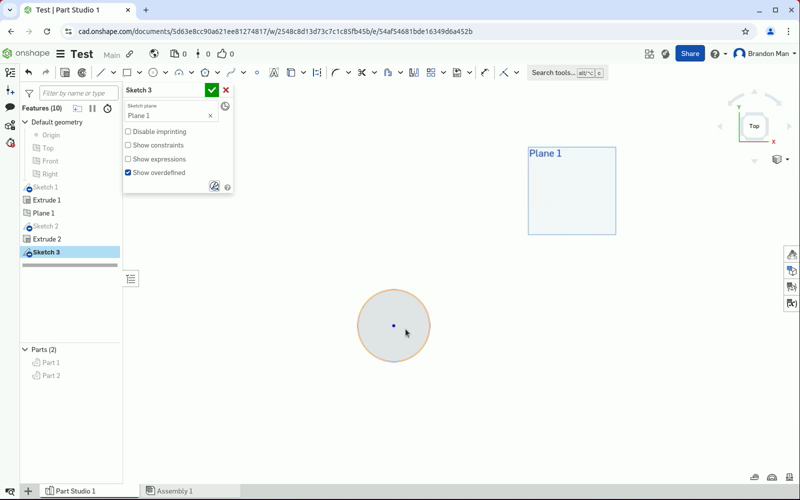
scroll(6)
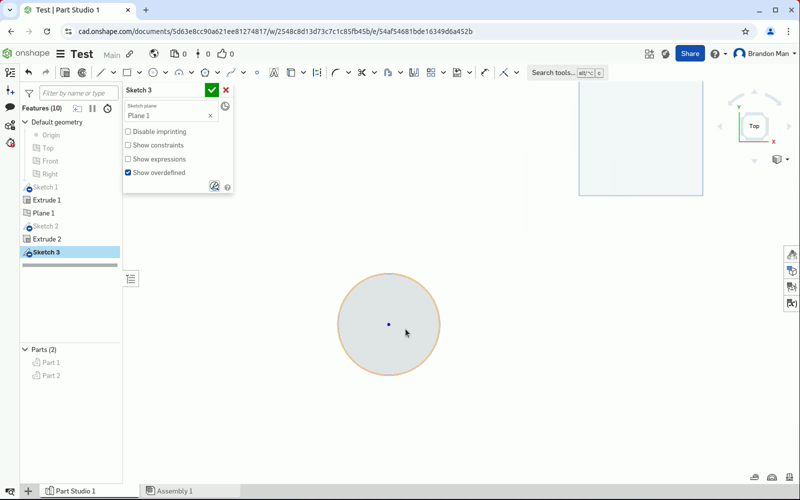
scroll(6)
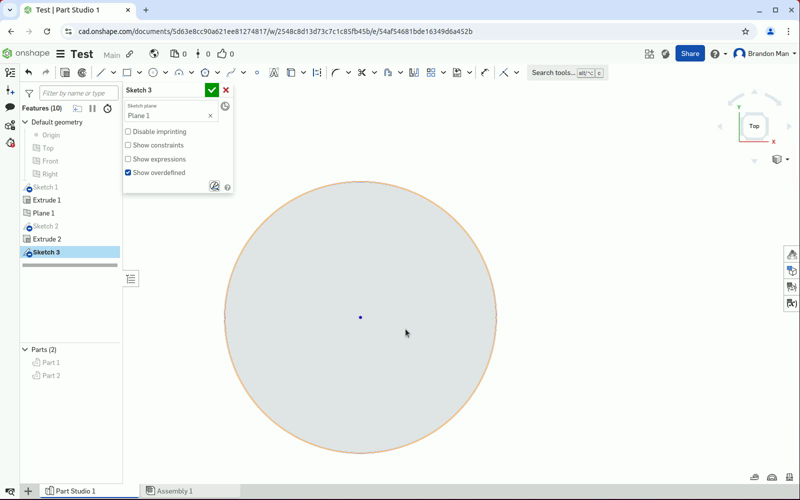
click(405, 328)
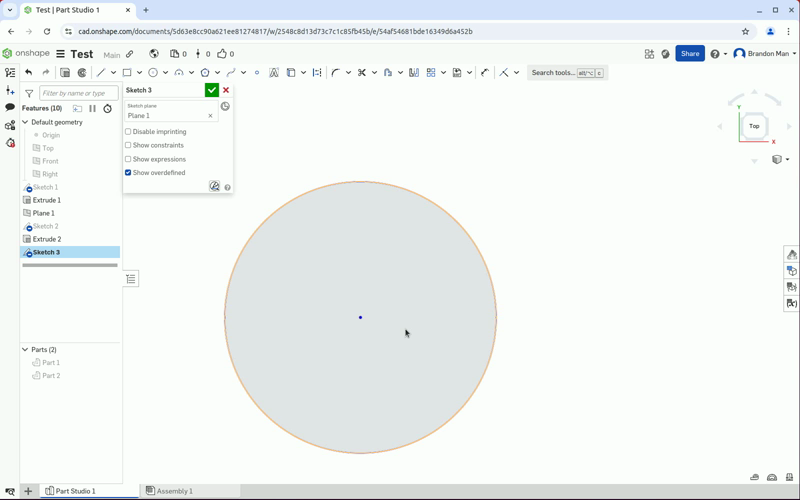
scroll(-6)
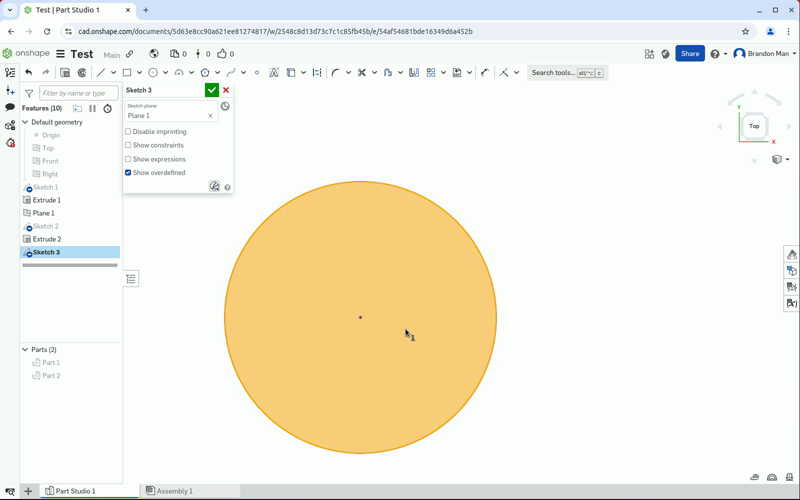
scroll(-6)
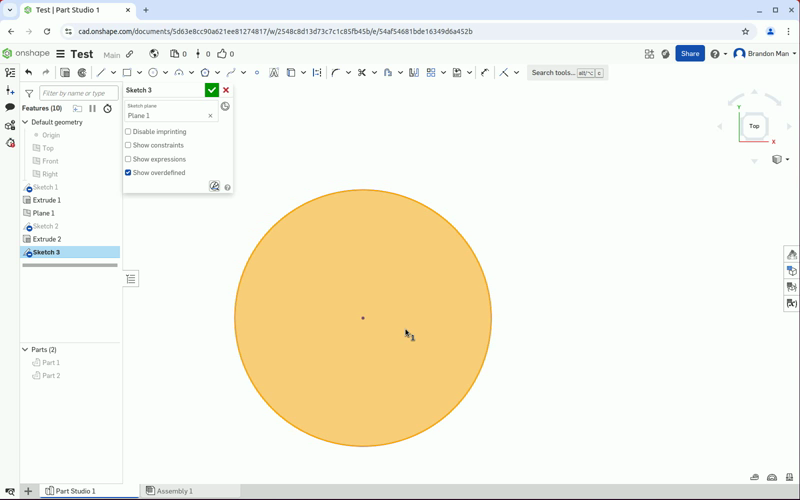
scroll(-6)
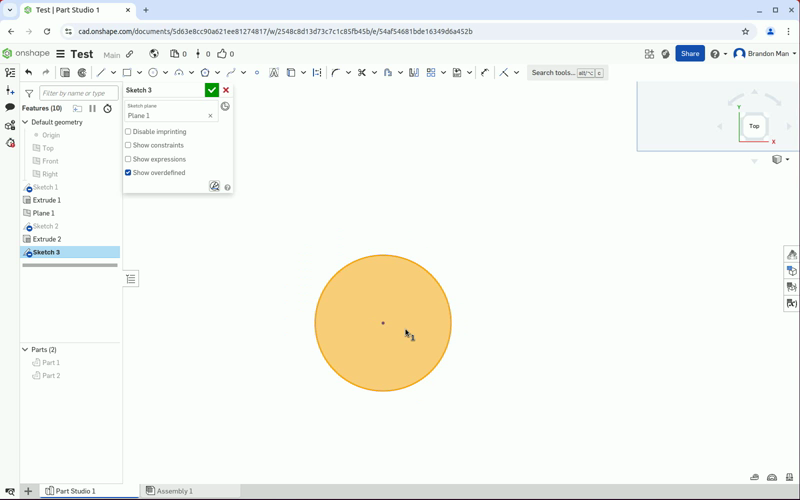
scroll(-6)
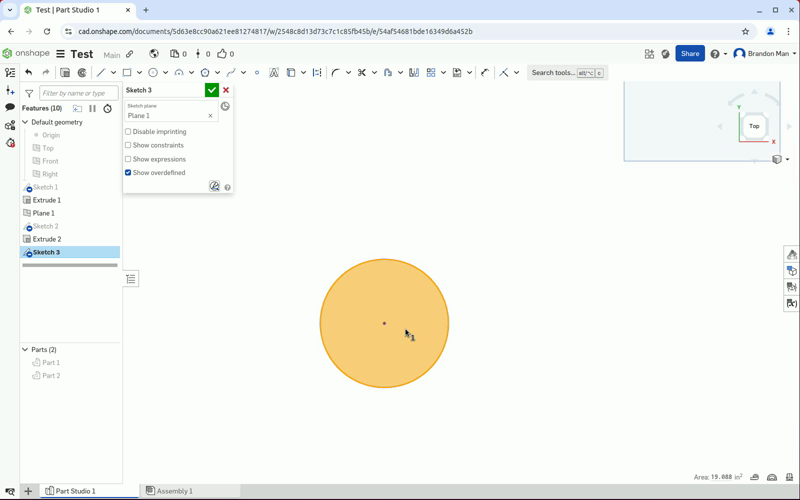
scroll(-6)
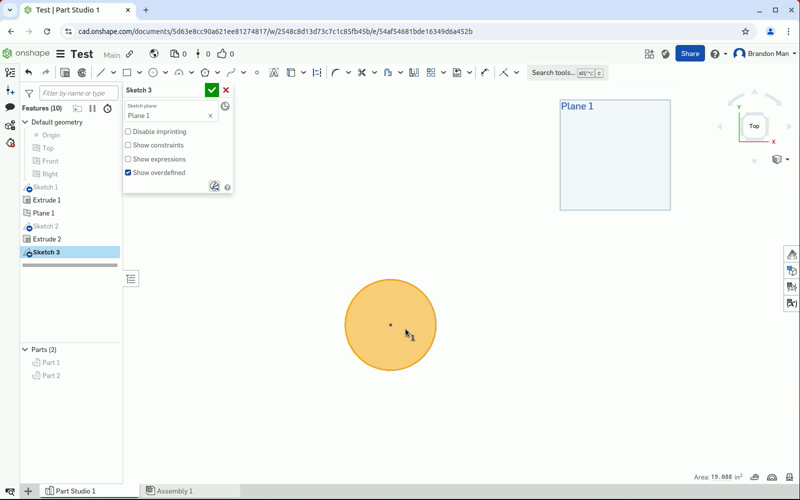
scroll(-6)
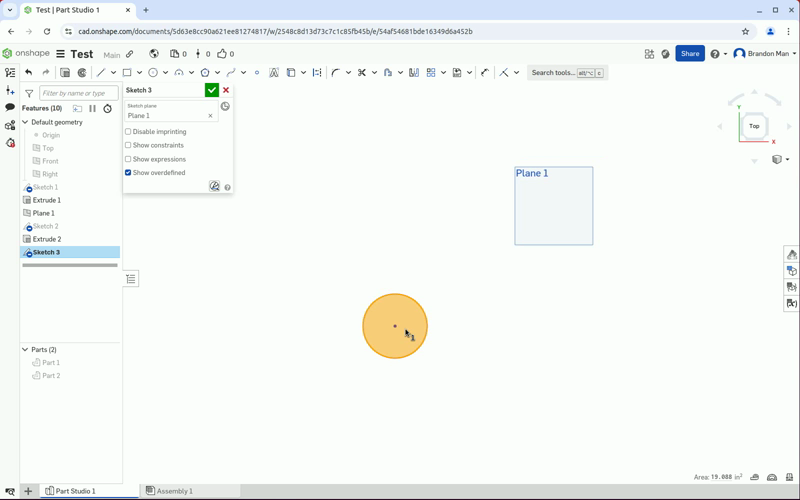
scroll(-6)
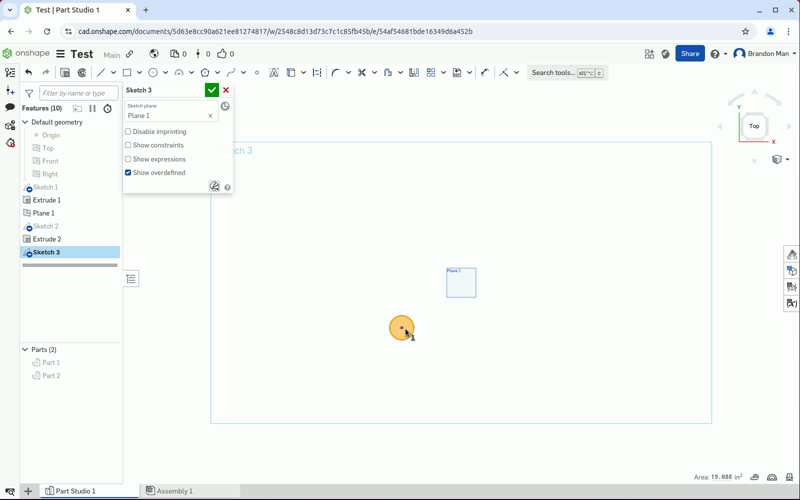
mouse_move(73, 352)
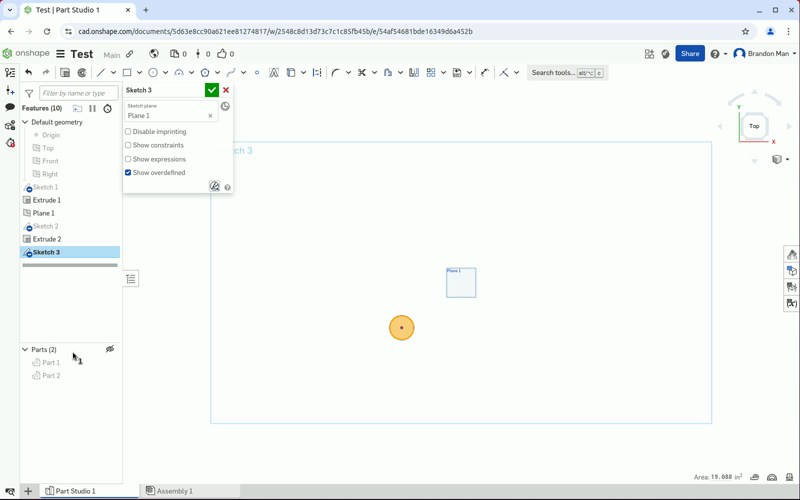
key(shift+y)
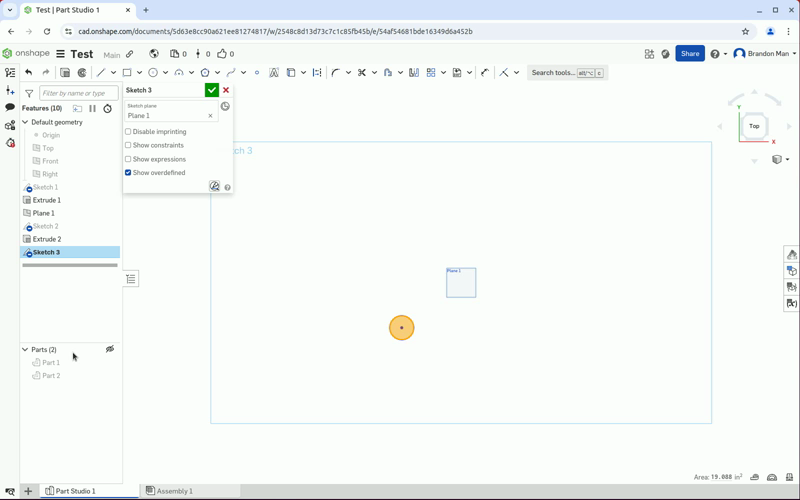
key(shift+e)
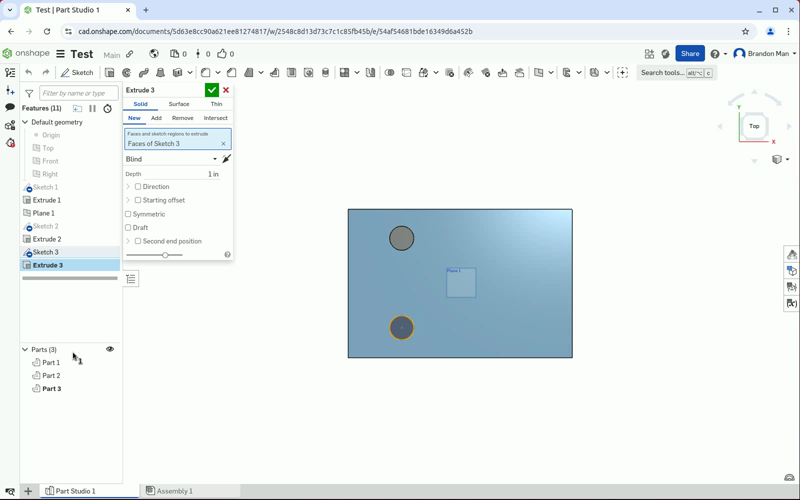
mouse_move(143, 106)
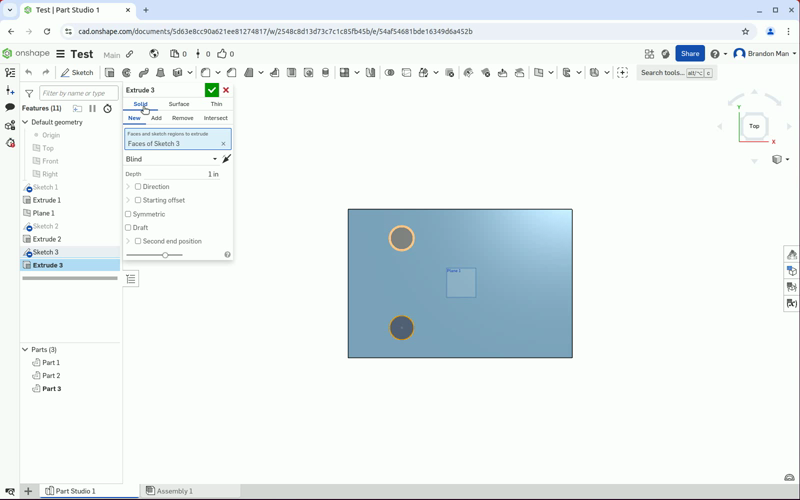
click(143, 106)
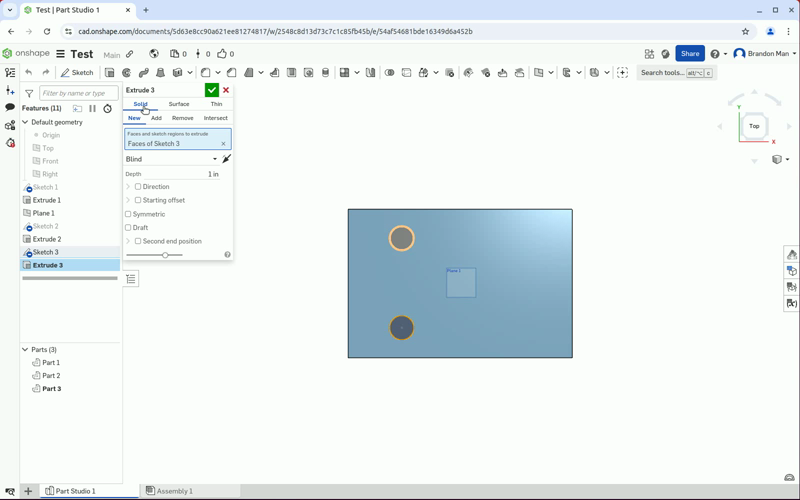
mouse_move(137, 120)
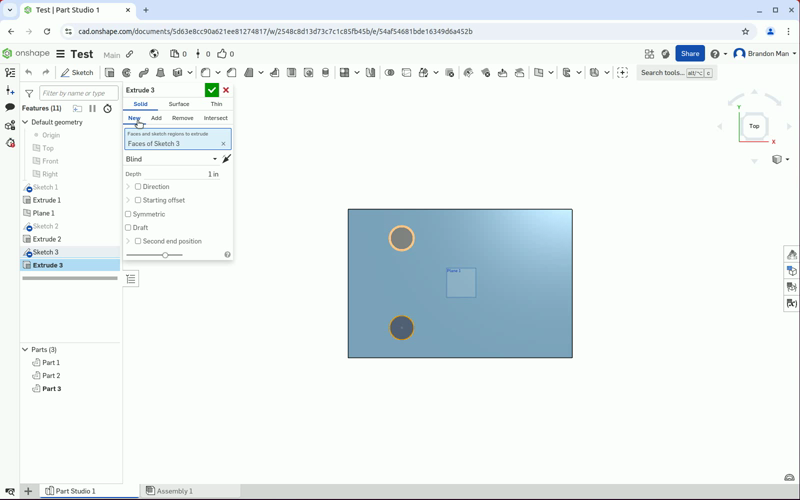
click(137, 120)
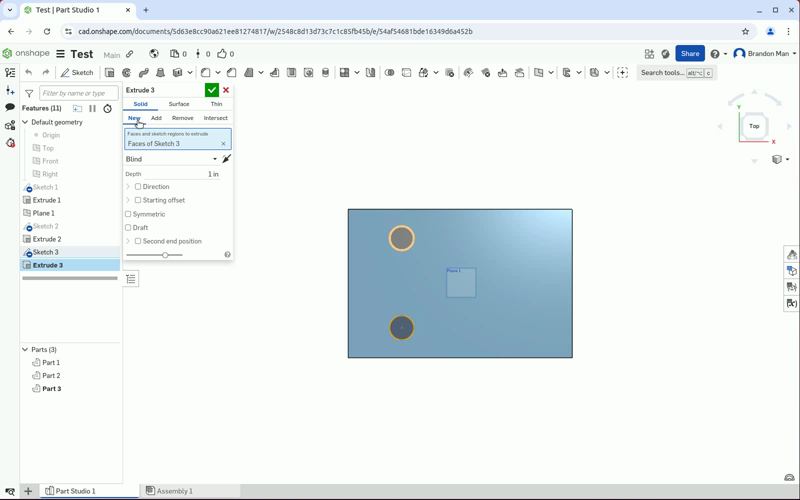
key(tab, 4)
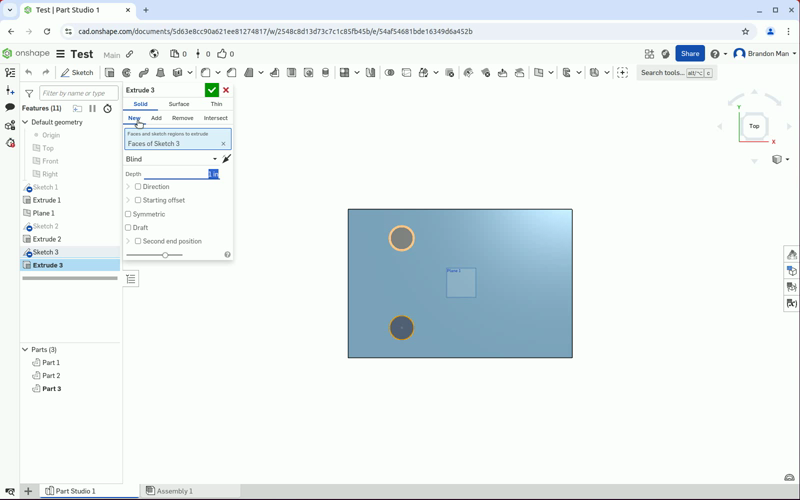
text(15.405)
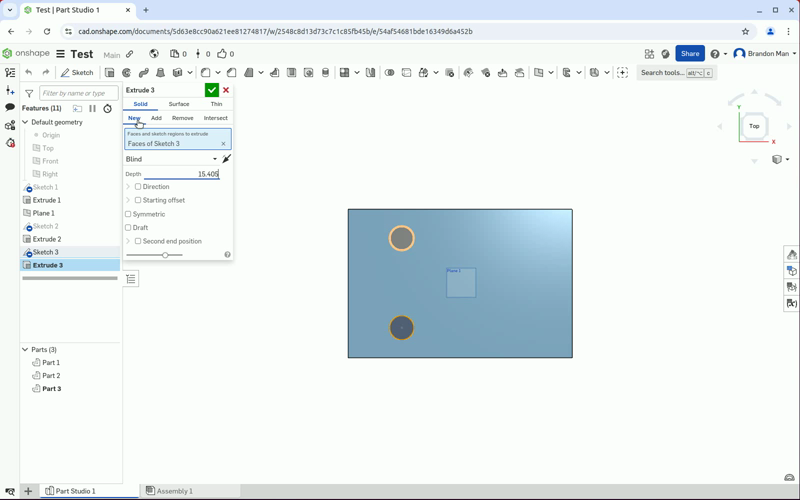
key(enter)
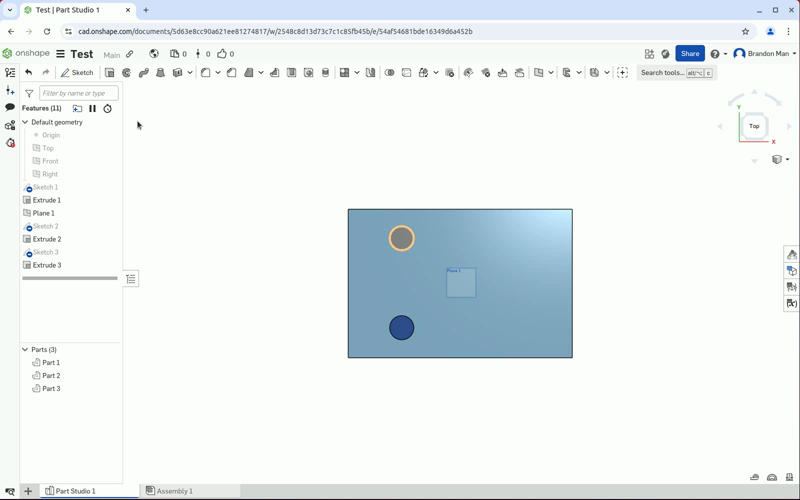
key(shift+h)
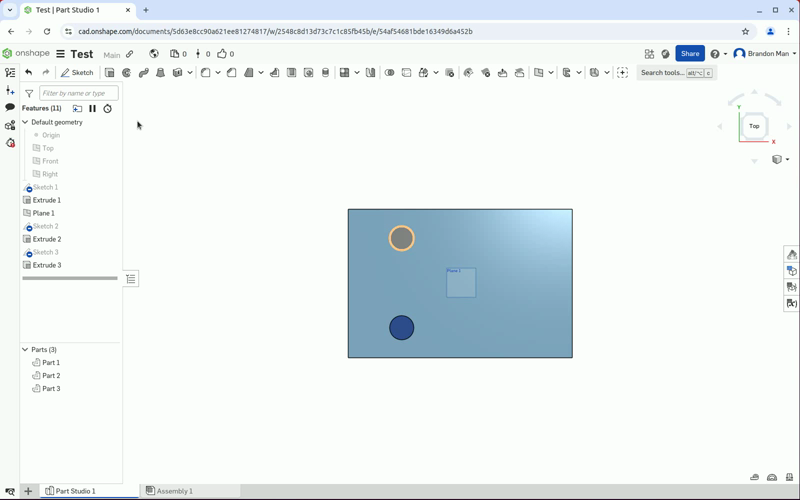
key(shift+h)
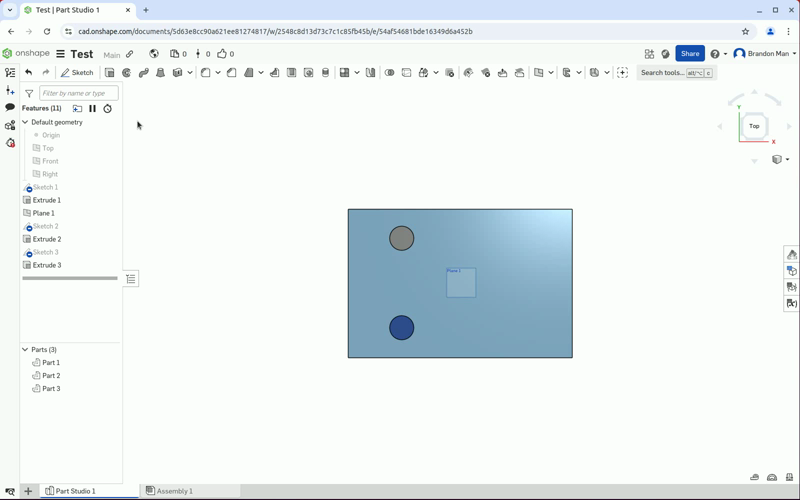
mouse_move(73, 189)
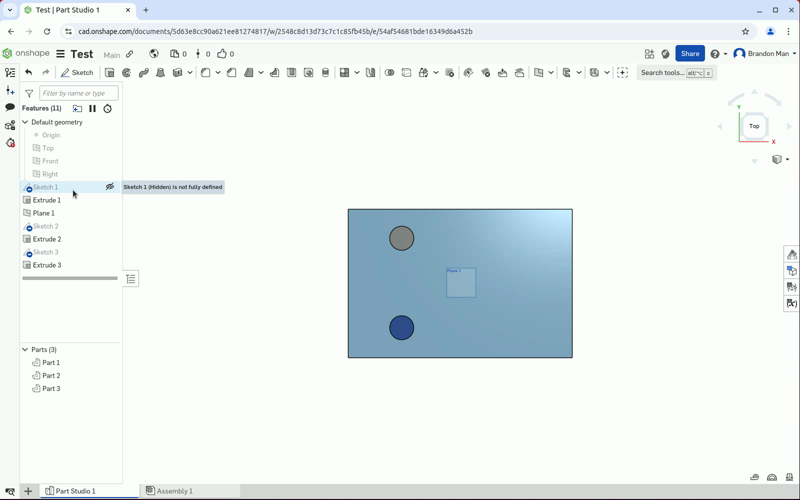
click(73, 189)
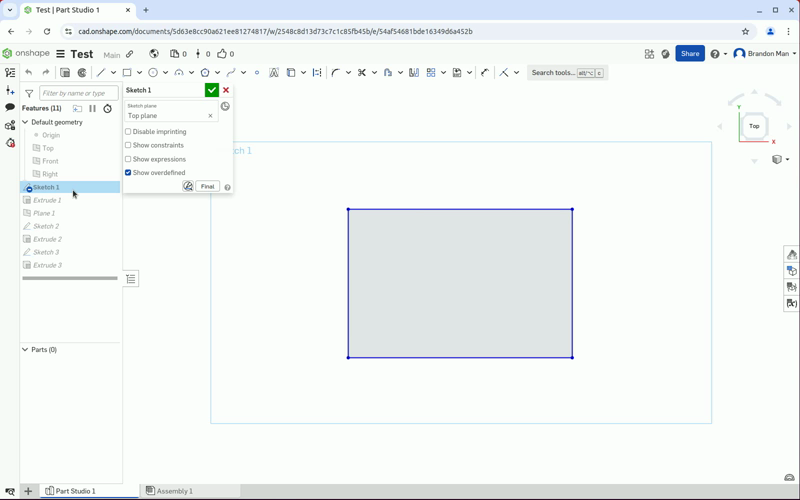
mouse_move(229, 92)
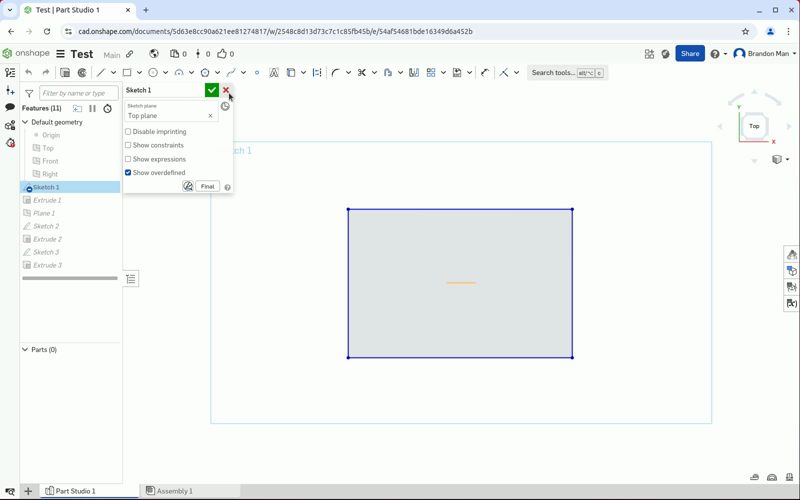
click(229, 92)
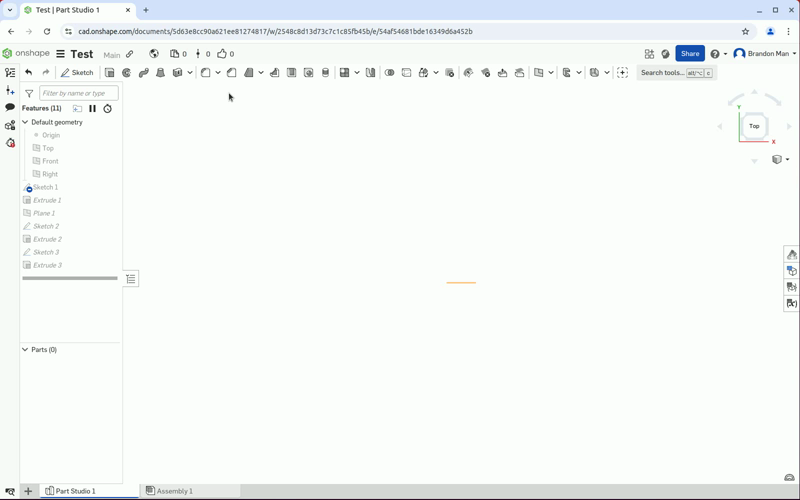
key(shift+s)
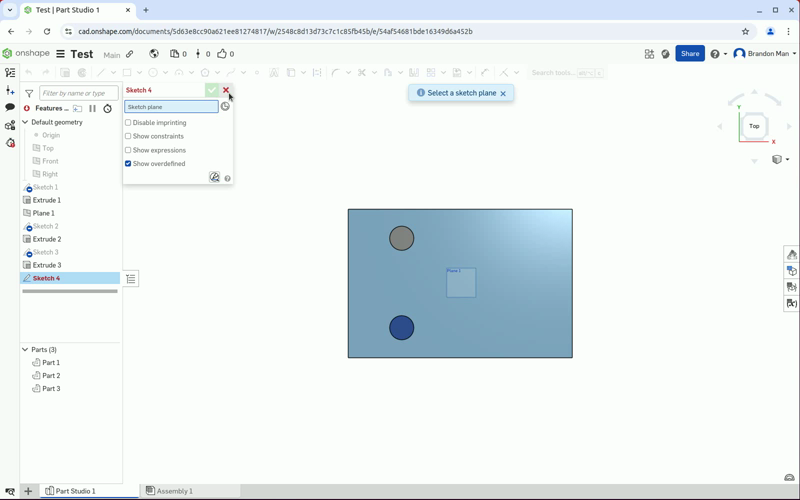
mouse_move(73, 215)
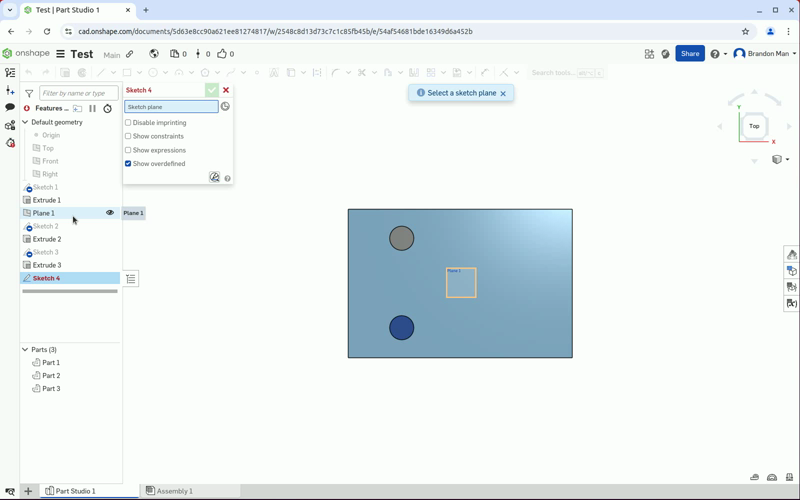
click(73, 215)
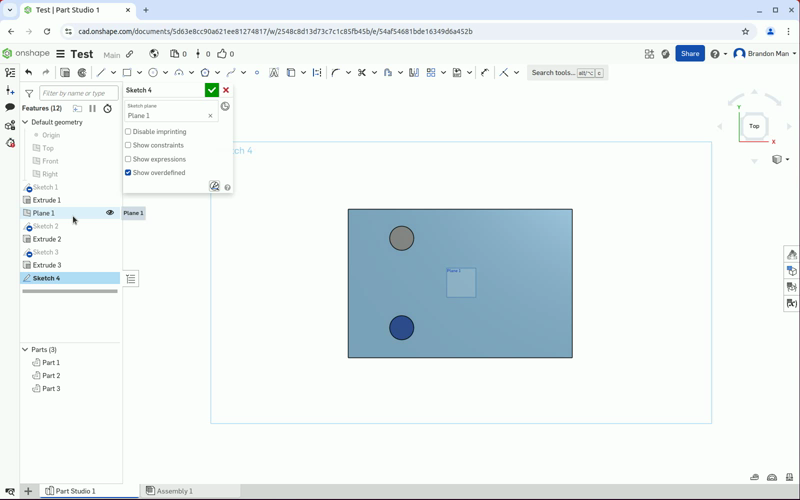
mouse_move(73, 352)
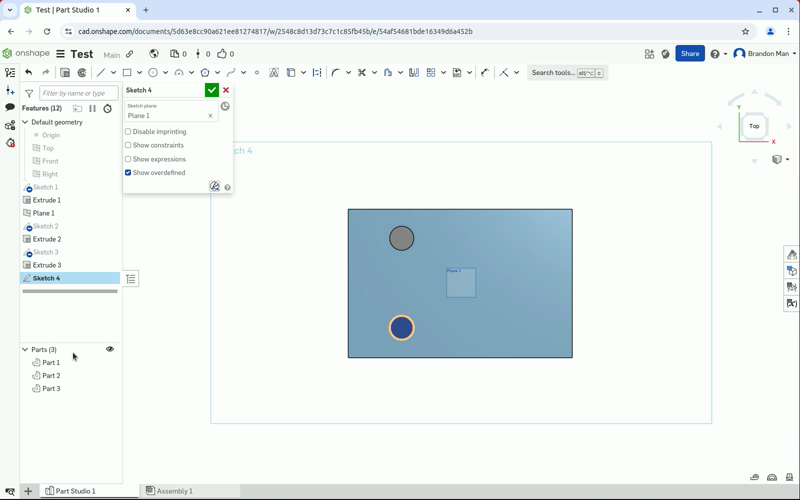
key(y)
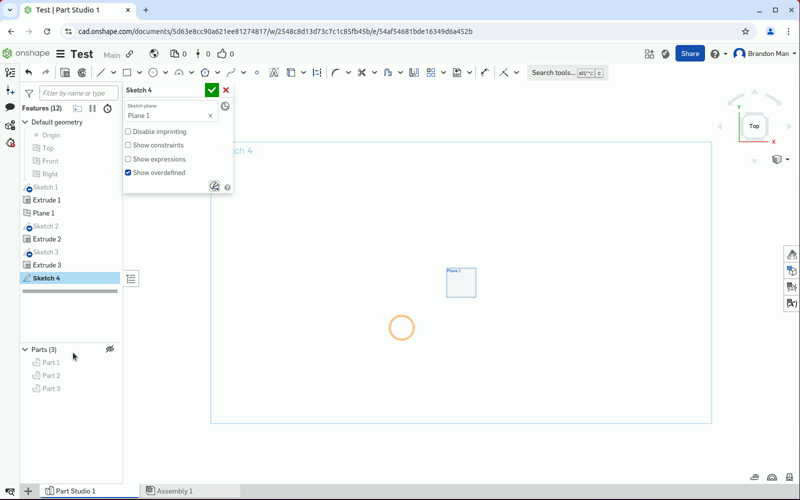
key(l)
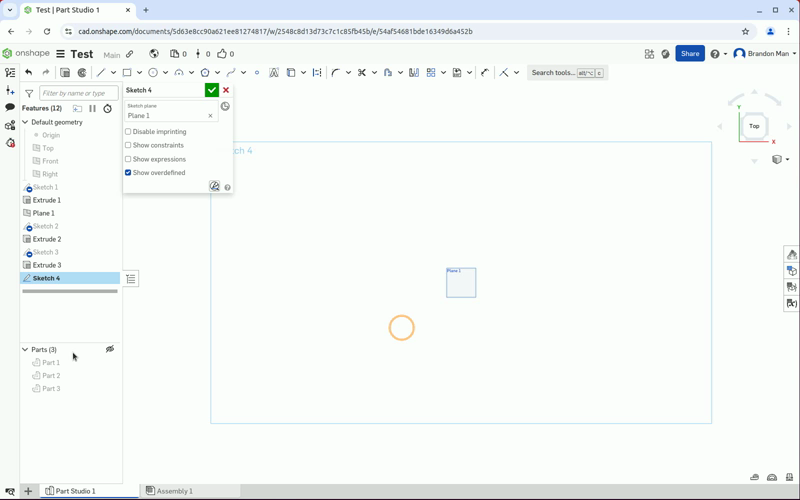
key_down(shift)
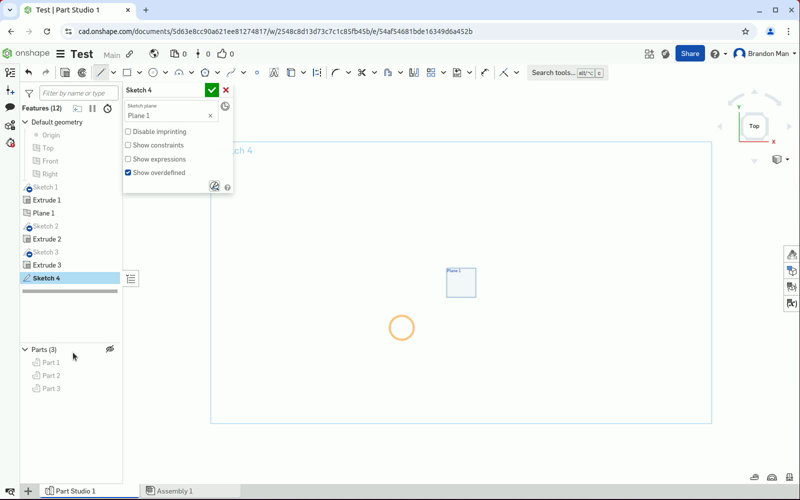
mouse_move(508, 238)
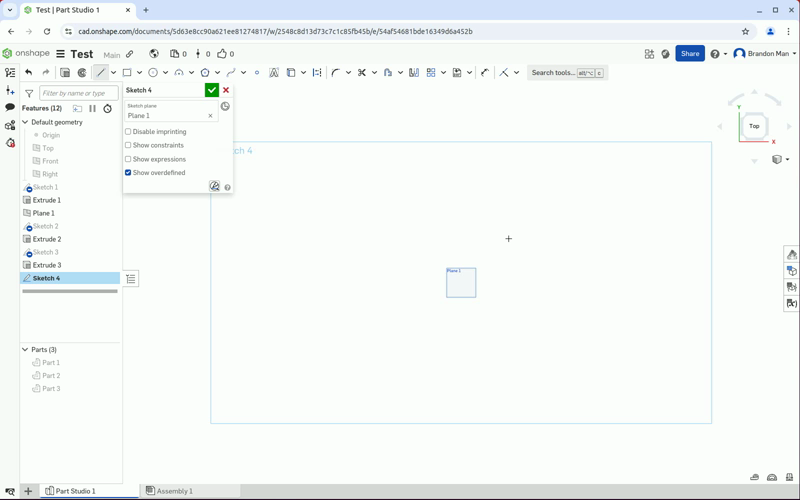
click(508, 238)
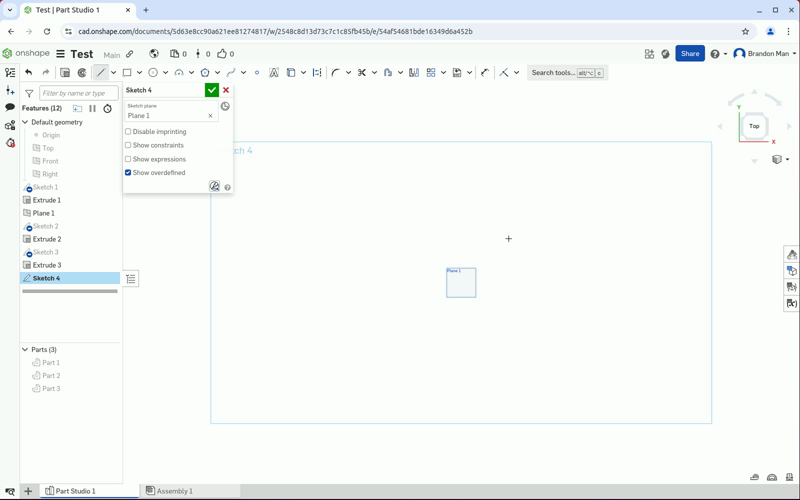
key_up(shift)
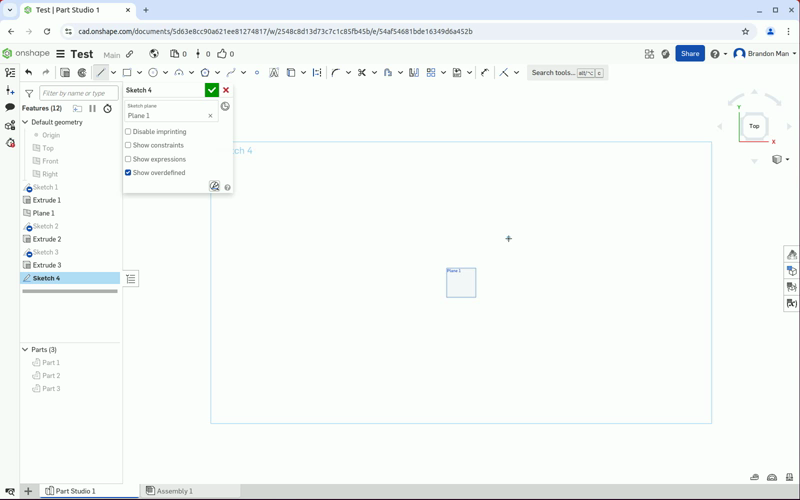
key_down(shift)
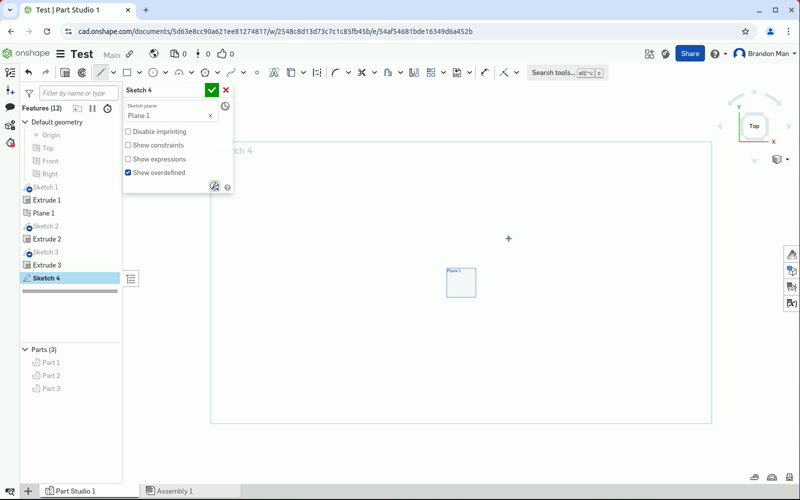
mouse_move(538, 238)
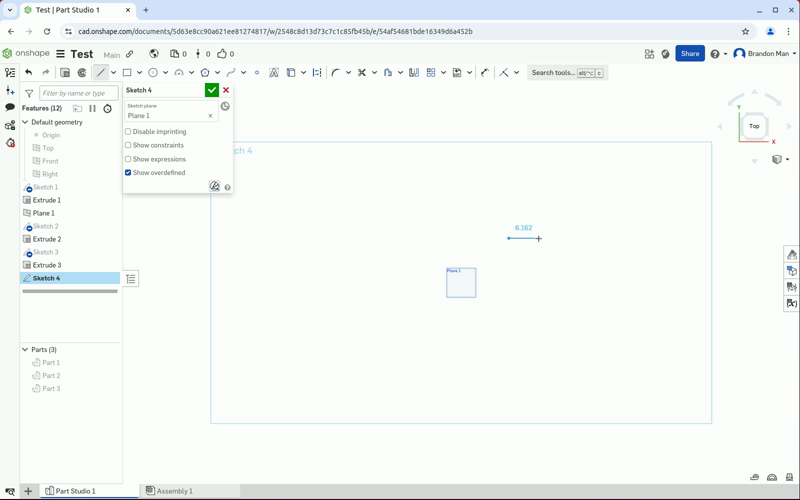
mouse_move(521, 238)
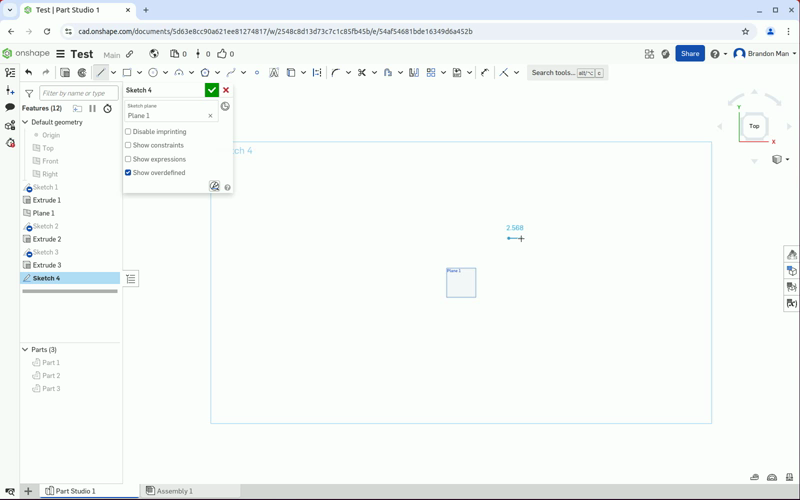
click(521, 238)
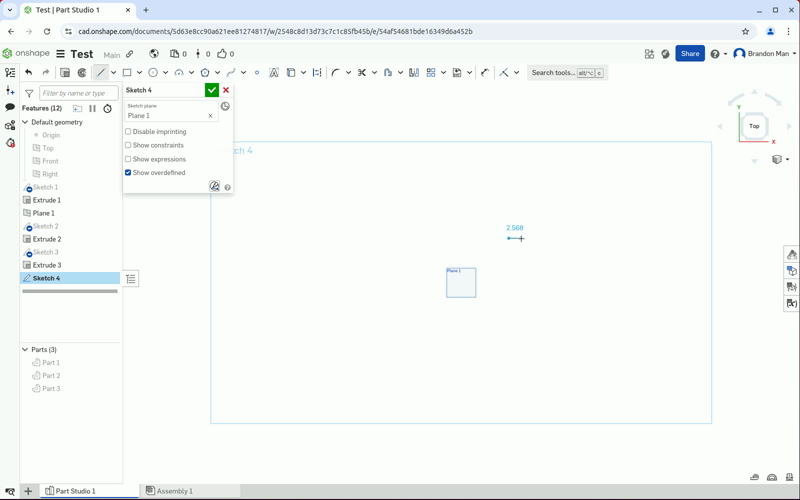
key_up(shift)
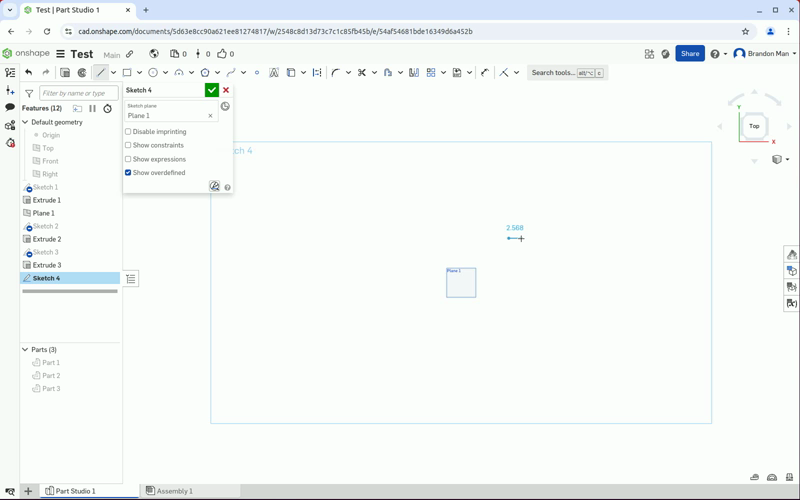
key_down(shift)
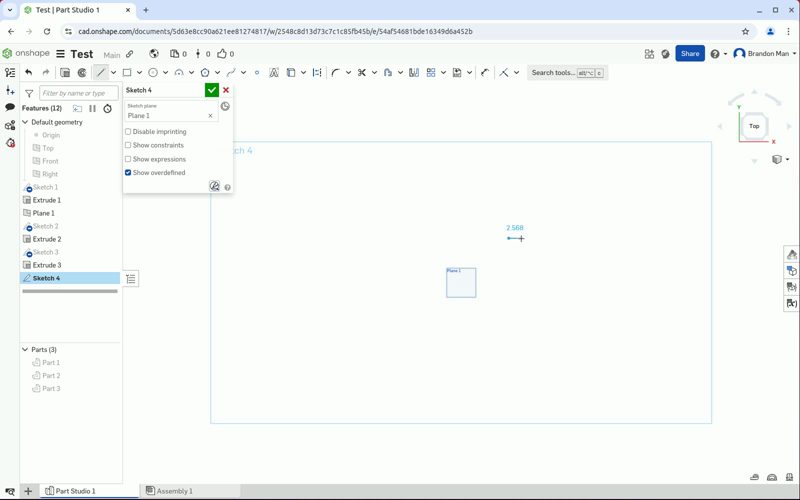
mouse_move(551, 238)
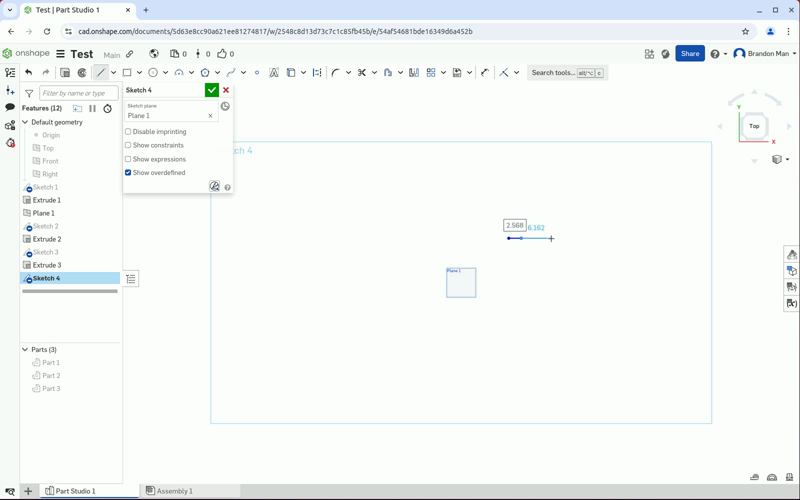
mouse_move(521, 250)
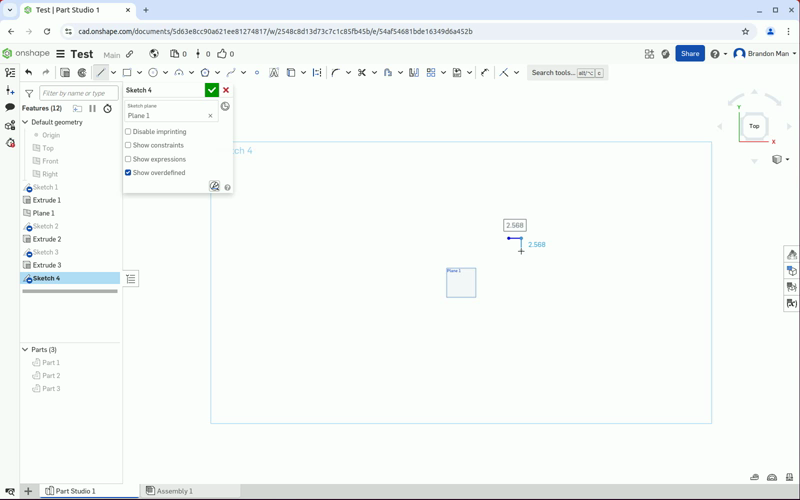
click(521, 250)
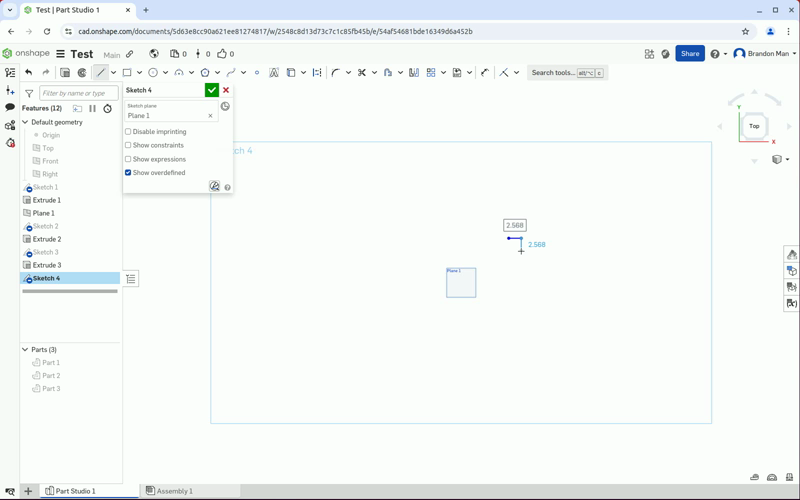
key_up(shift)
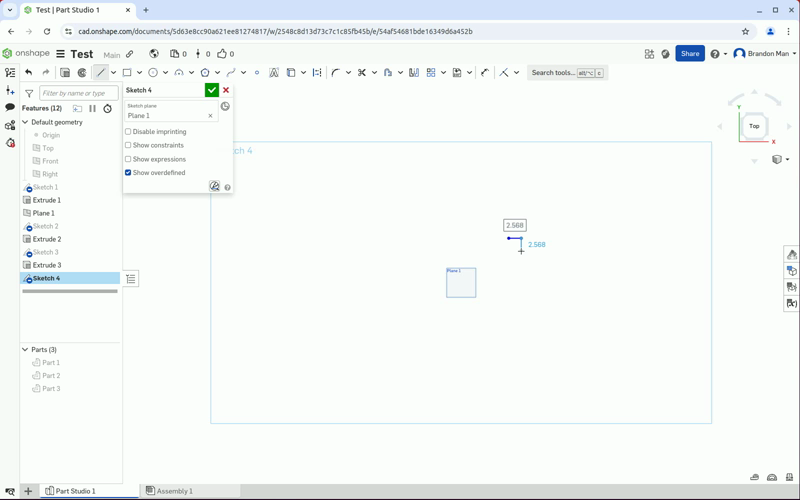
key(esc)
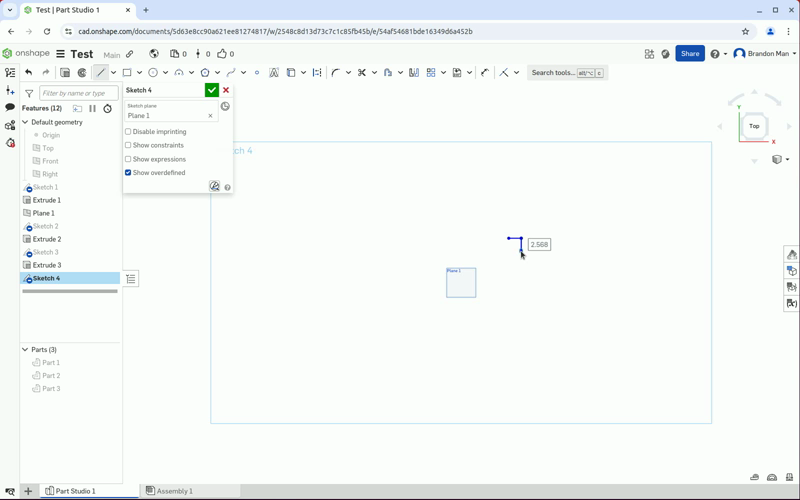
key(a)
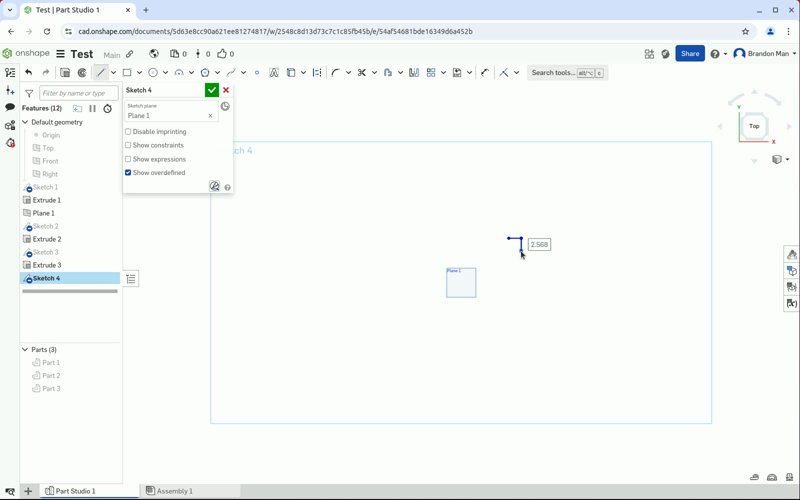
mouse_move(521, 250)
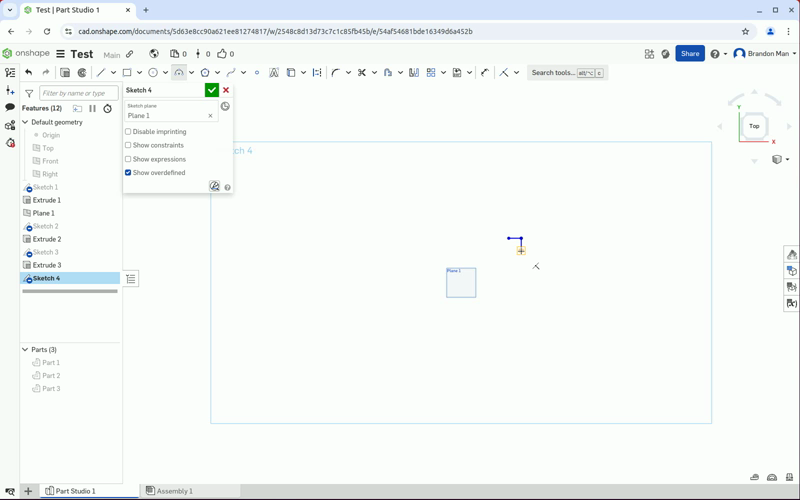
click(521, 250)
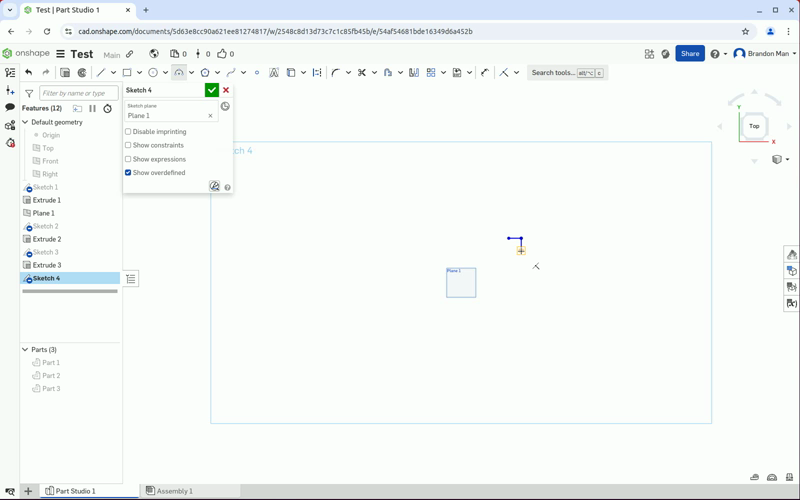
mouse_move(508, 238)
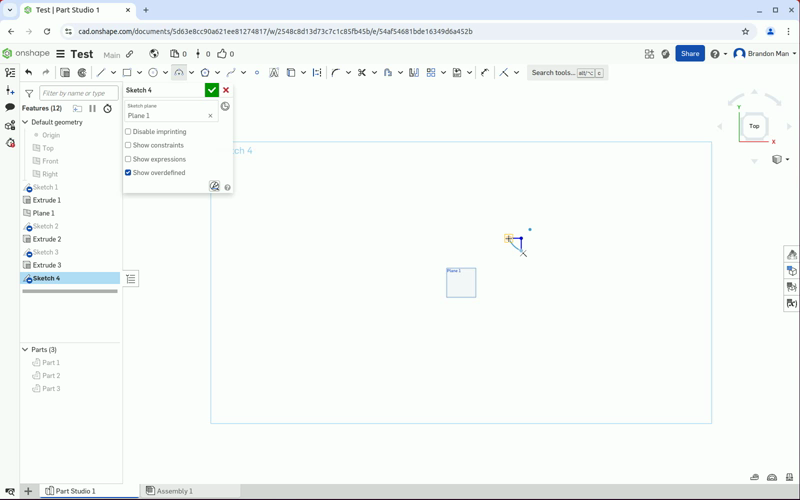
click(508, 238)
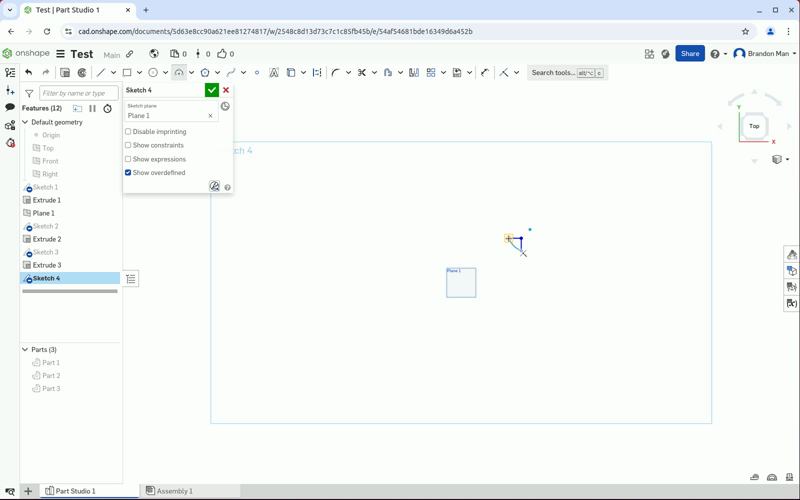
key_down(shift)
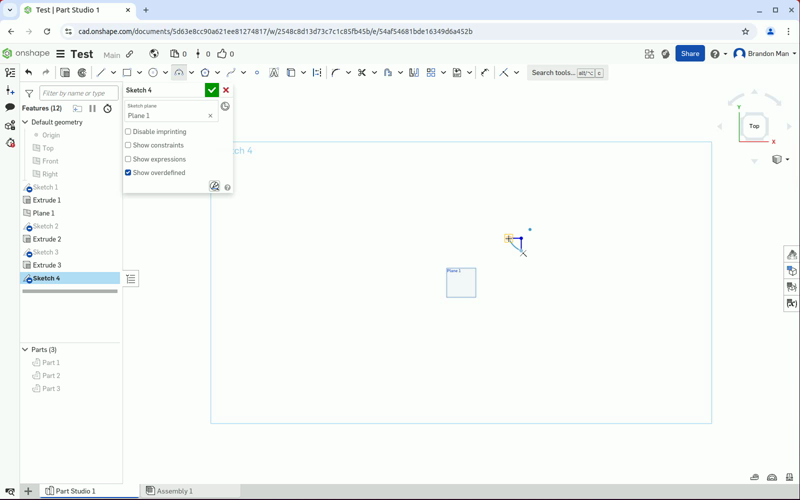
mouse_move(529, 229)
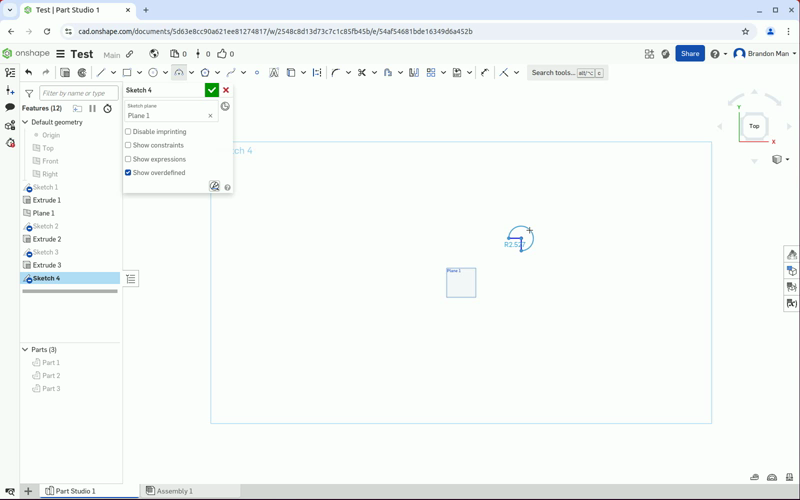
click(529, 229)
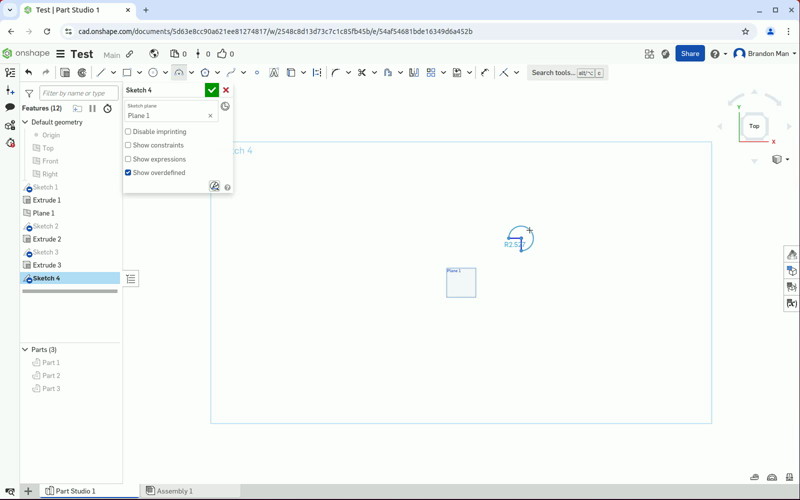
key_up(shift)
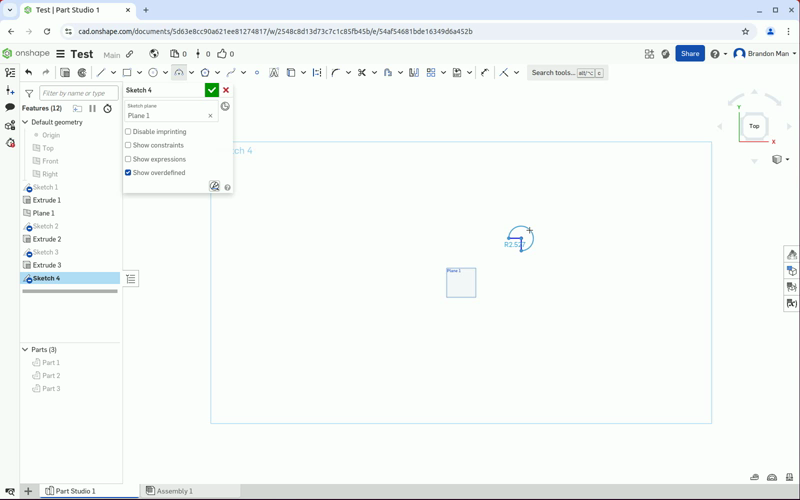
key(esc)
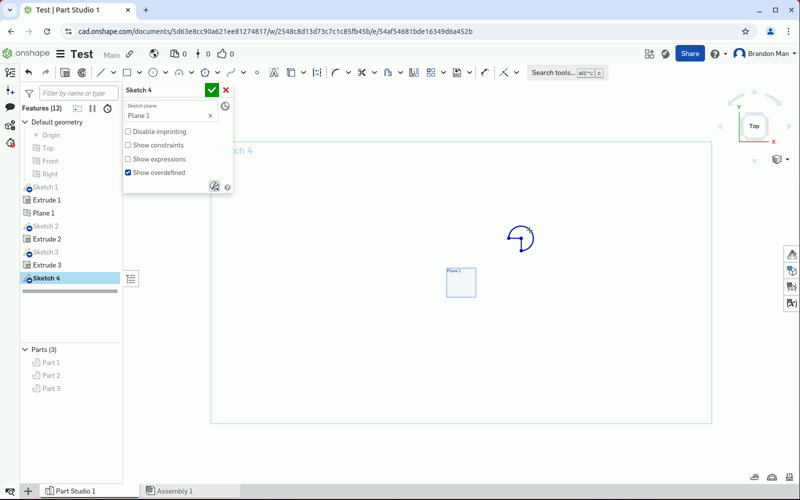
mouse_move(523, 235)
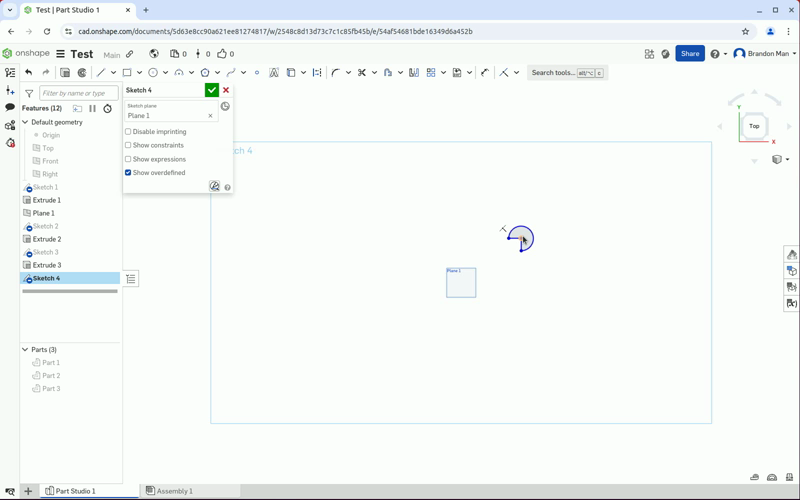
scroll(6)
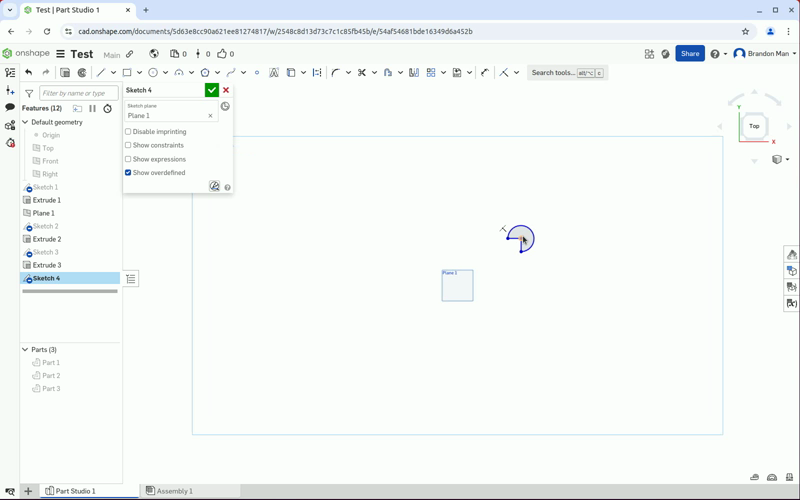
scroll(6)
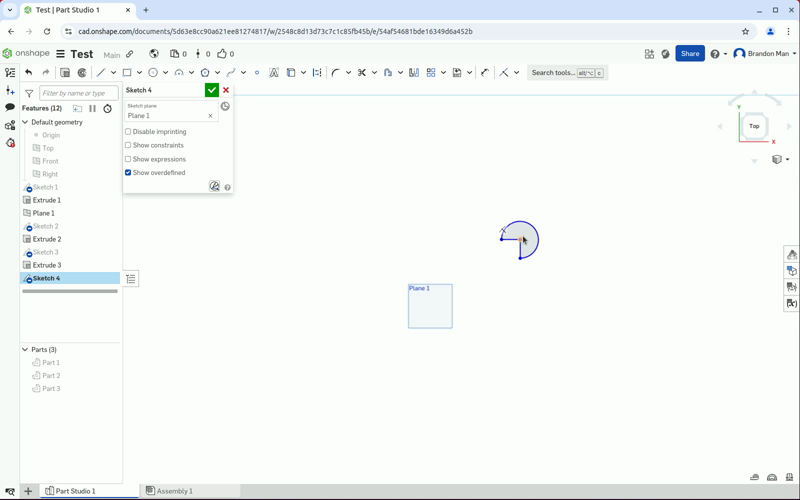
scroll(6)
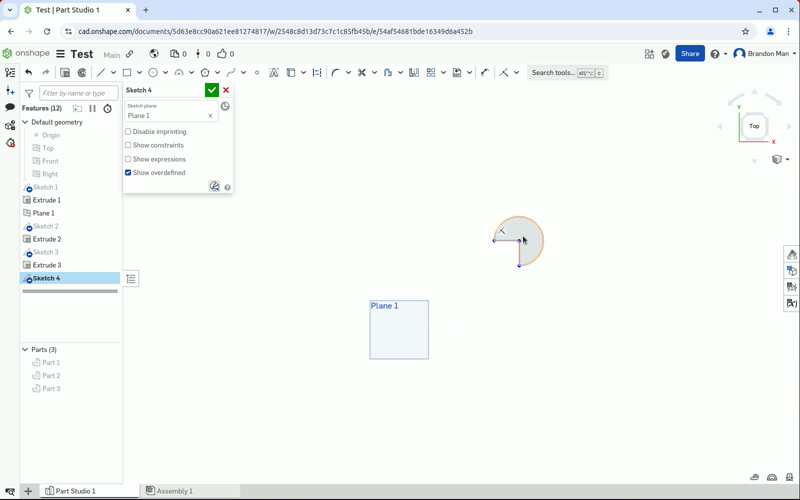
scroll(6)
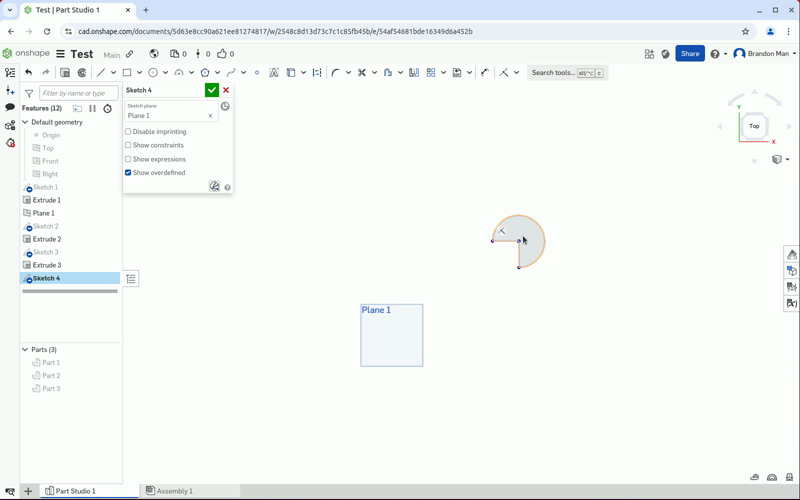
scroll(6)
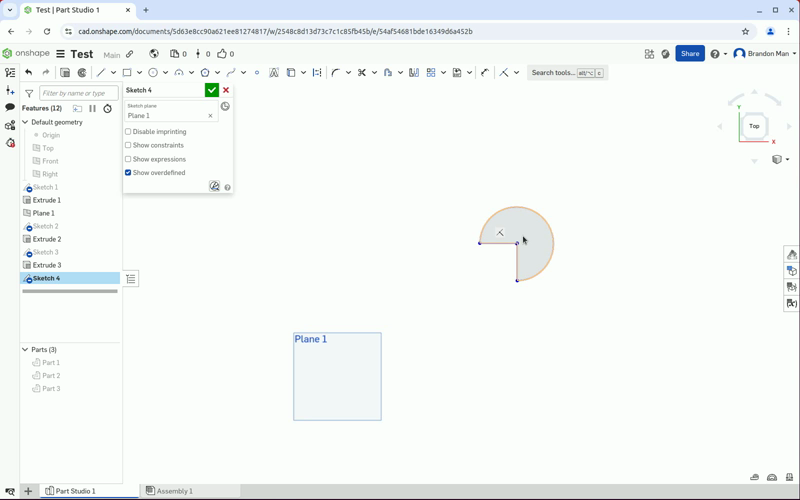
scroll(6)
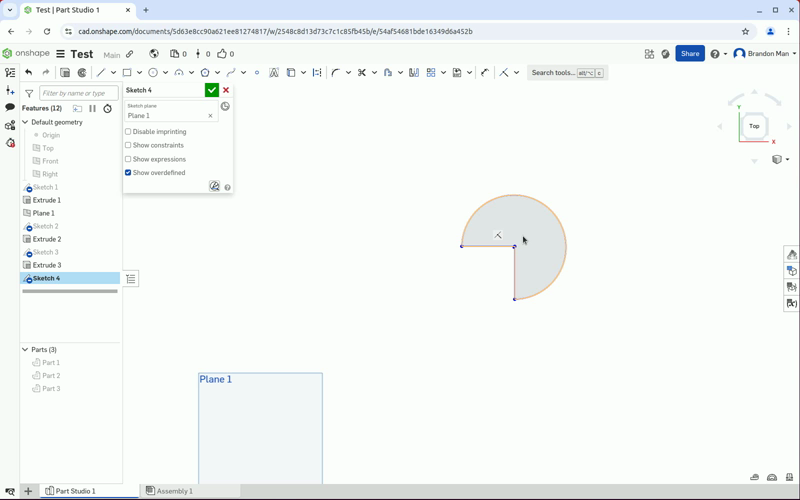
scroll(6)
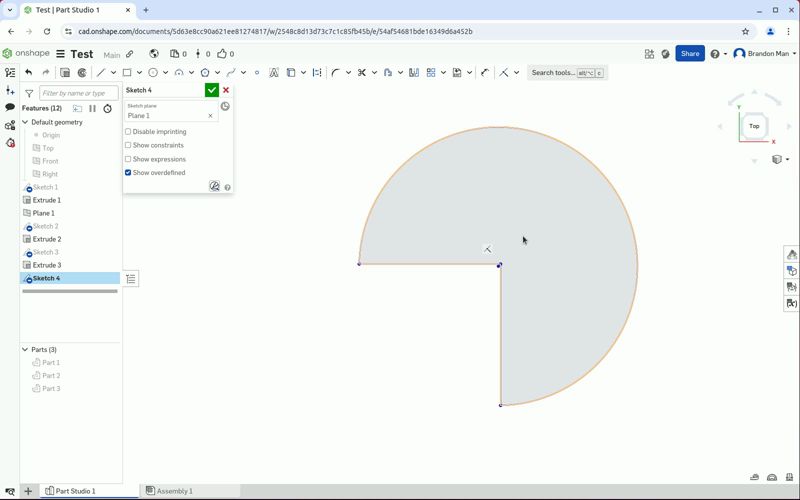
click(523, 235)
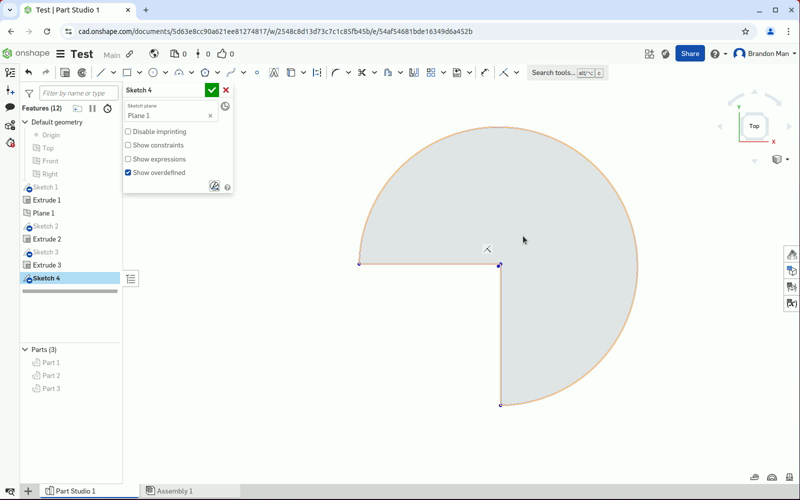
scroll(-6)
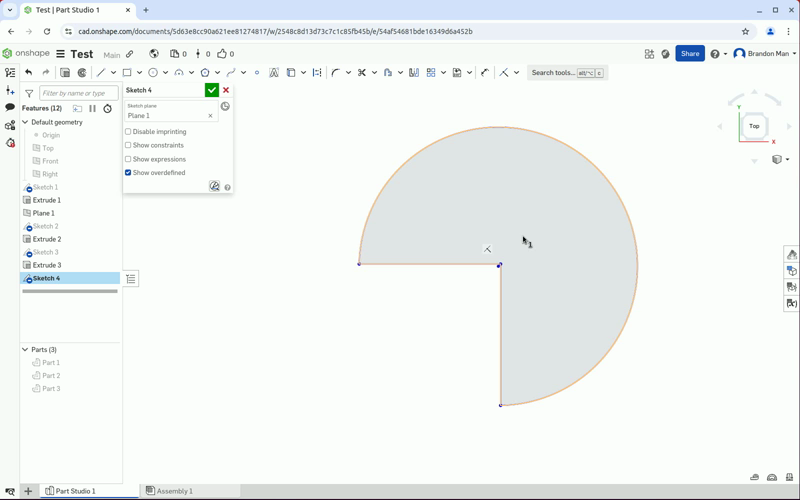
scroll(-6)
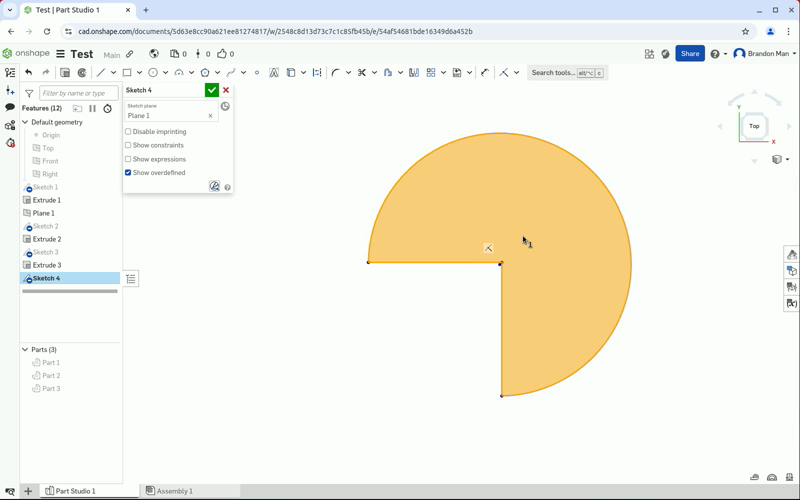
scroll(-6)
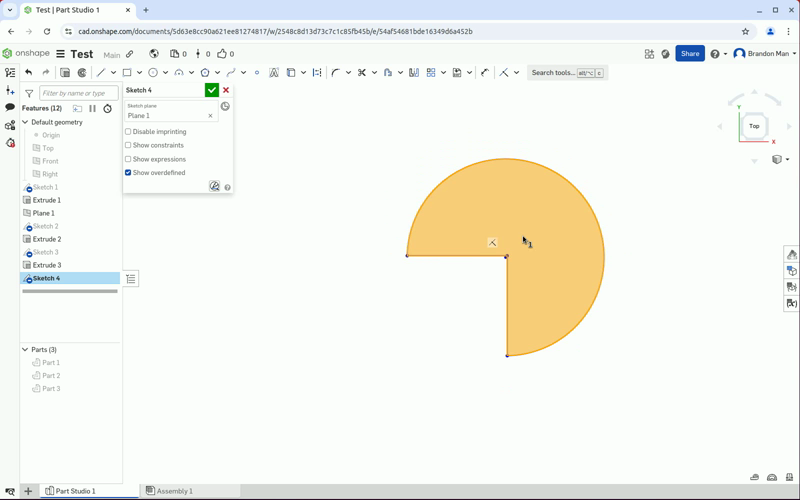
scroll(-6)
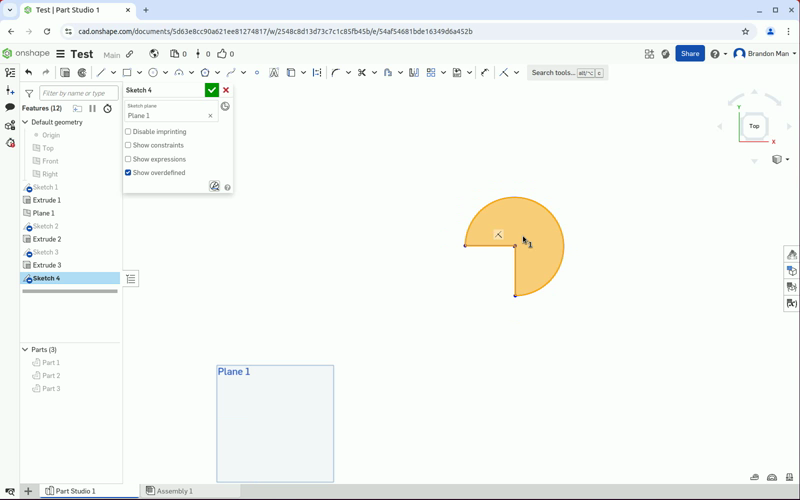
scroll(-6)
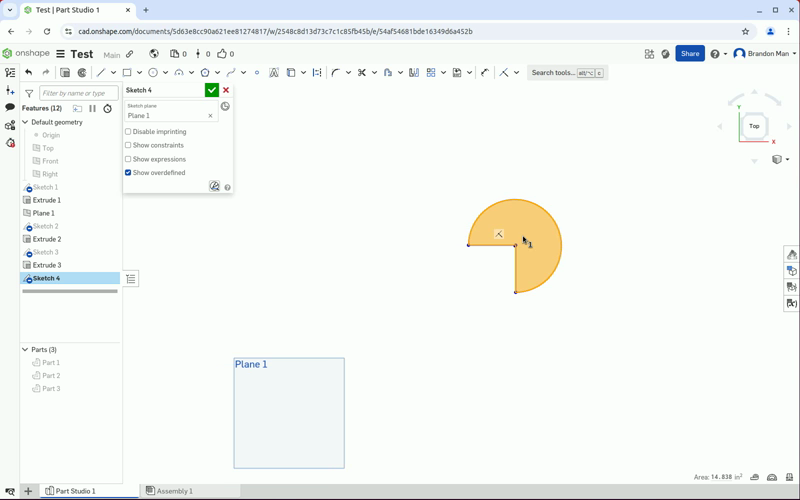
scroll(-6)
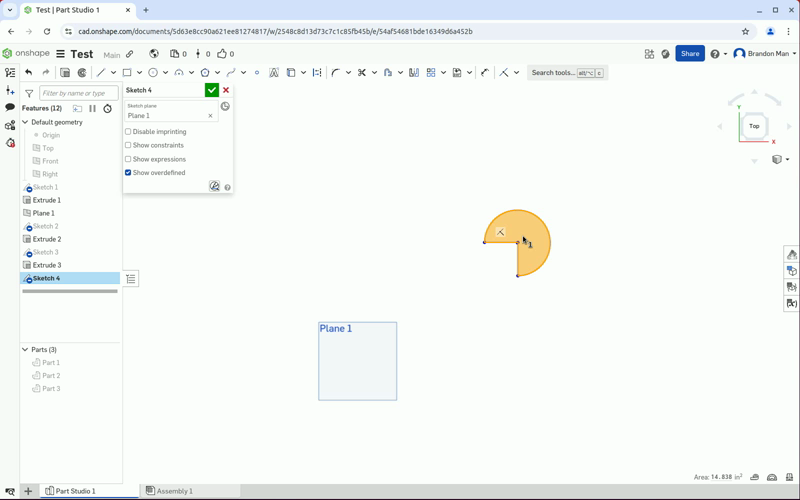
scroll(-6)
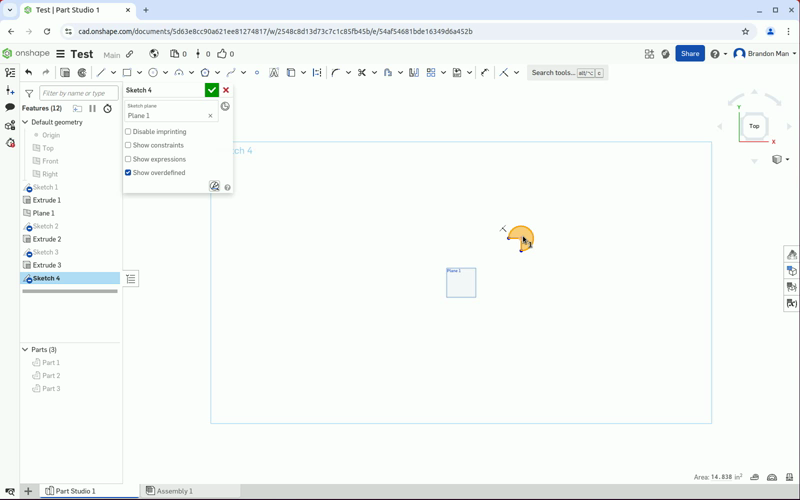
mouse_move(73, 352)
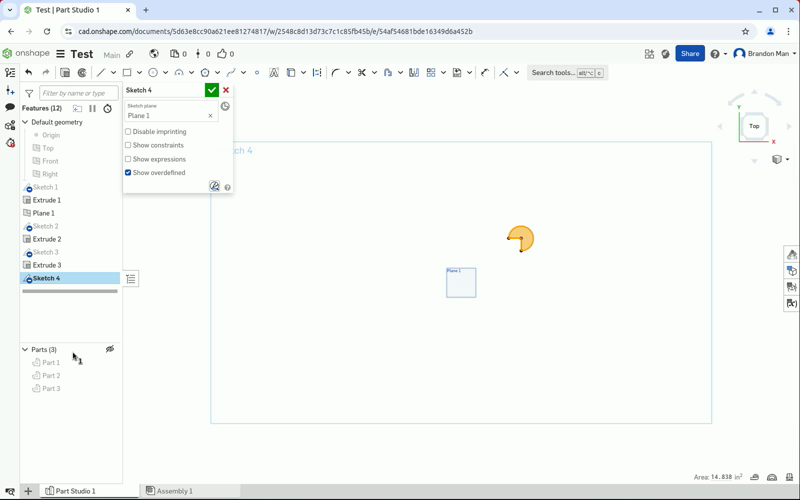
key(shift+y)
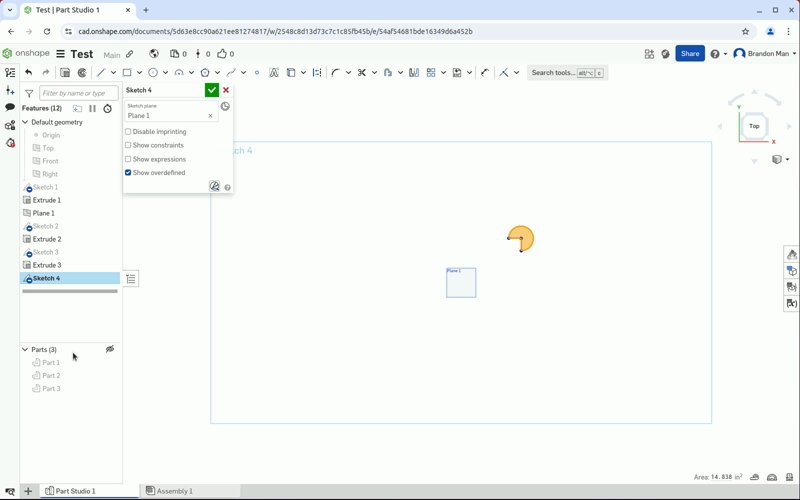
key(shift+e)
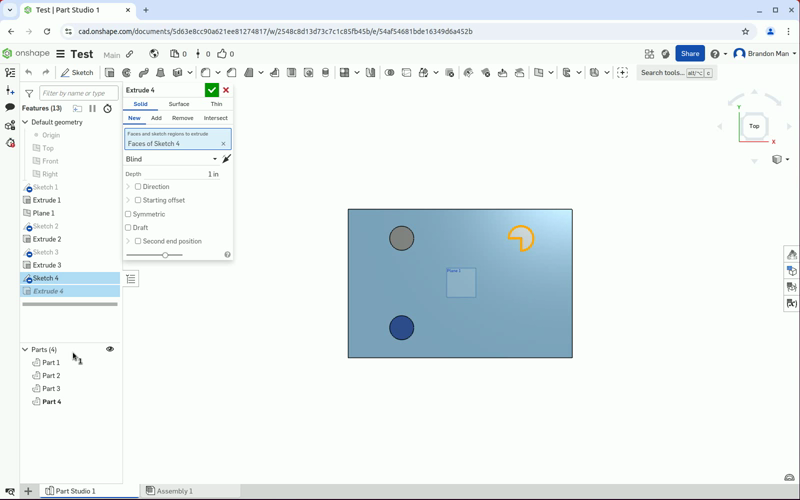
mouse_move(143, 106)
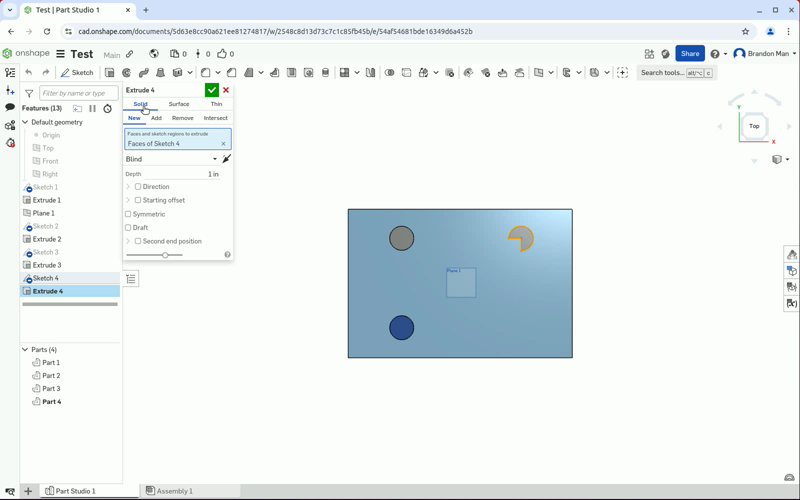
click(143, 106)
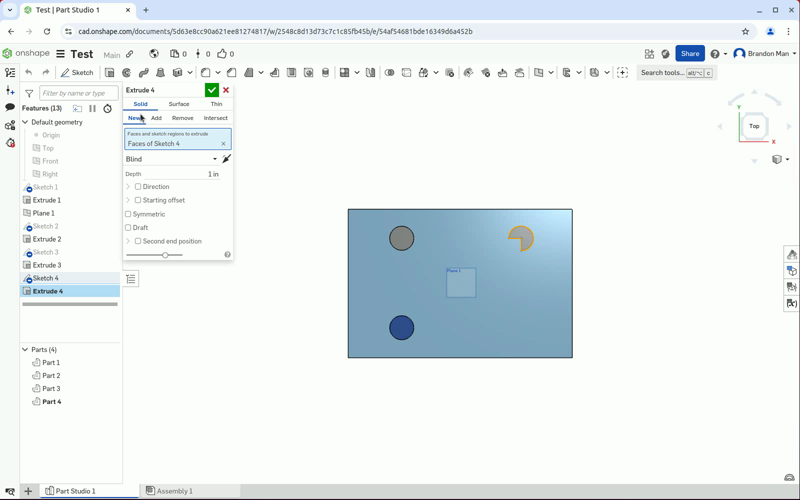
mouse_move(137, 120)
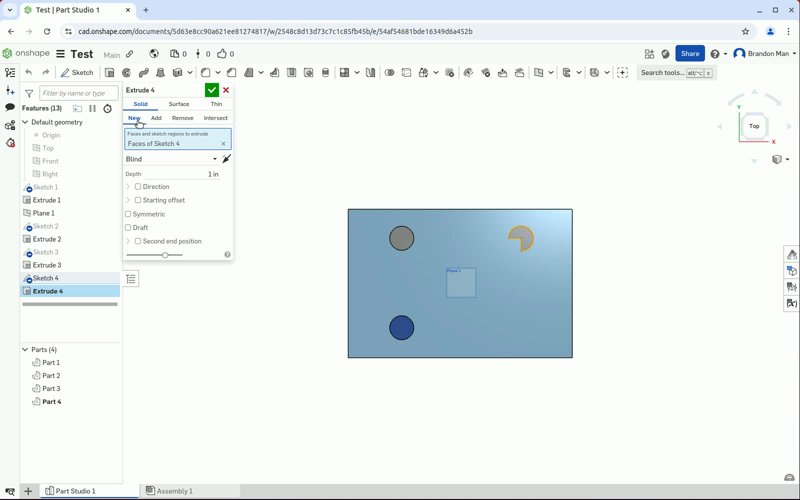
click(137, 120)
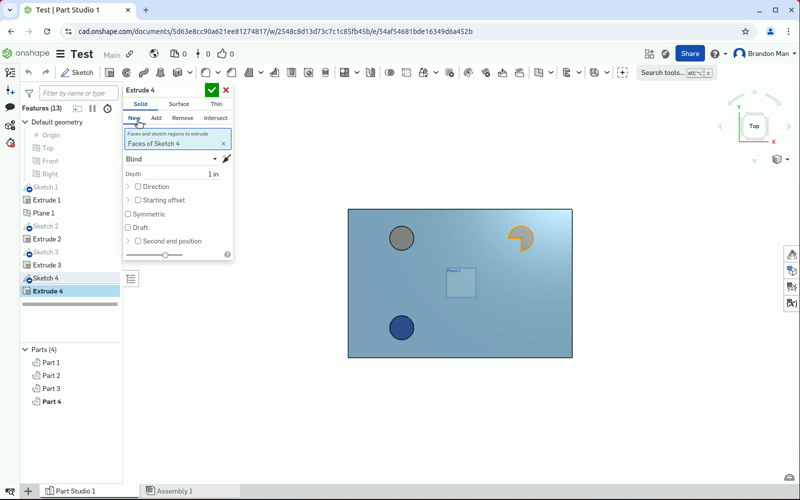
key(tab, 4)
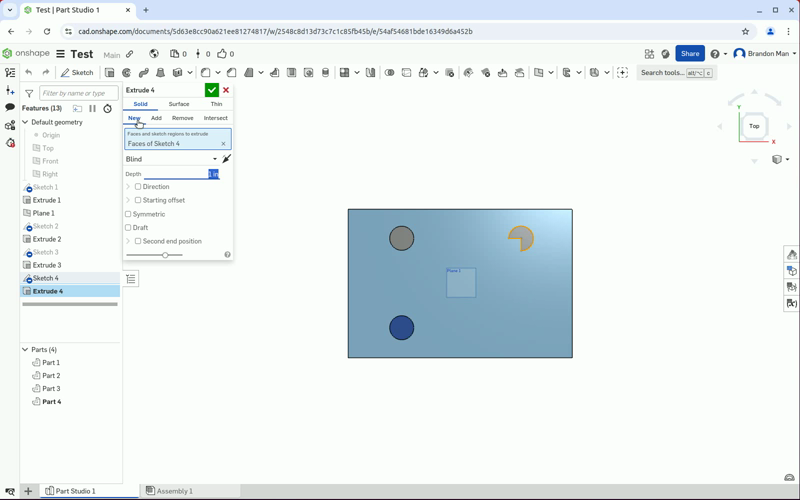
text(15.405)
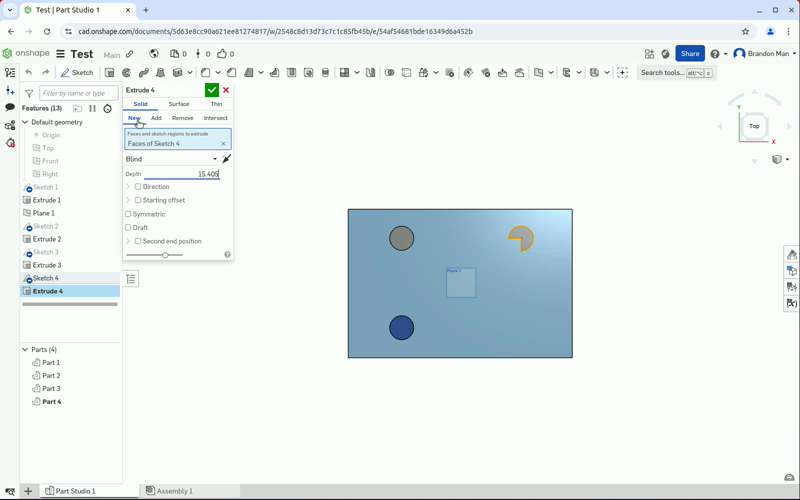
key(enter)
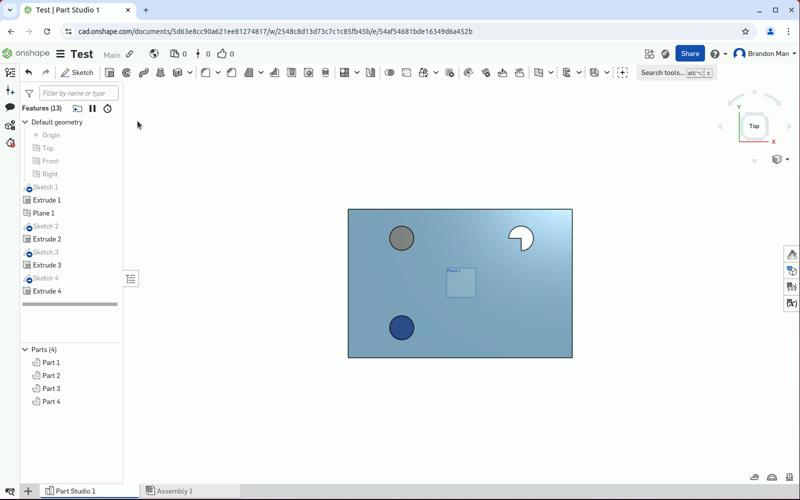
key(shift+h)
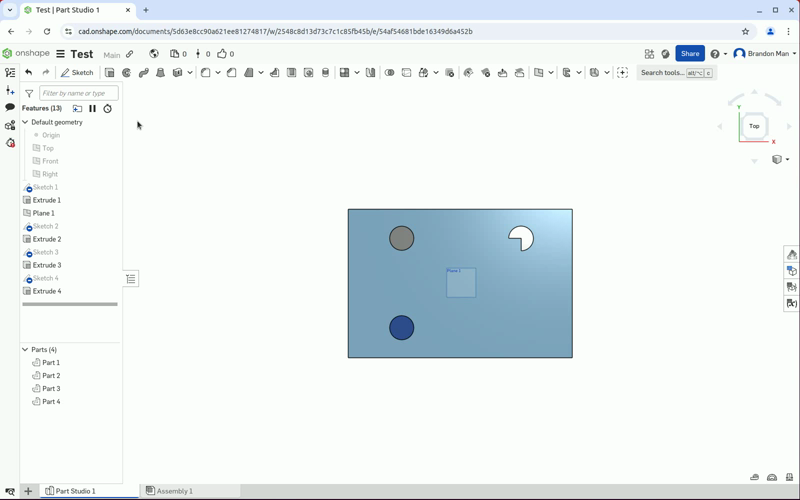
key(shift+h)
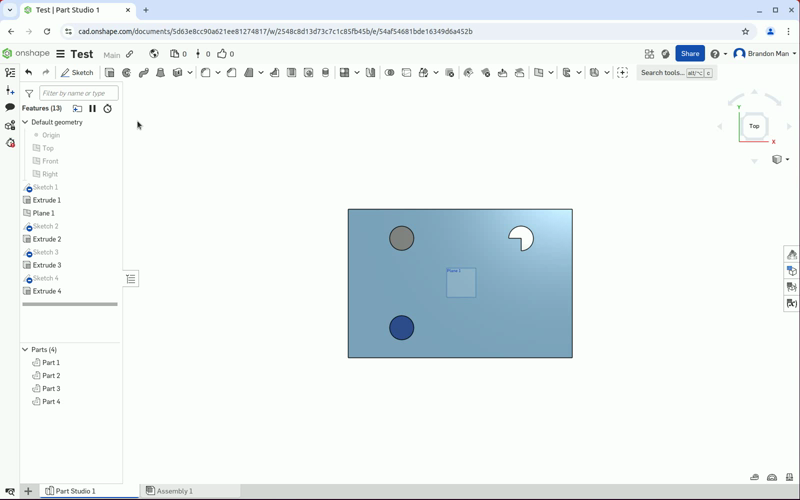
mouse_move(73, 189)
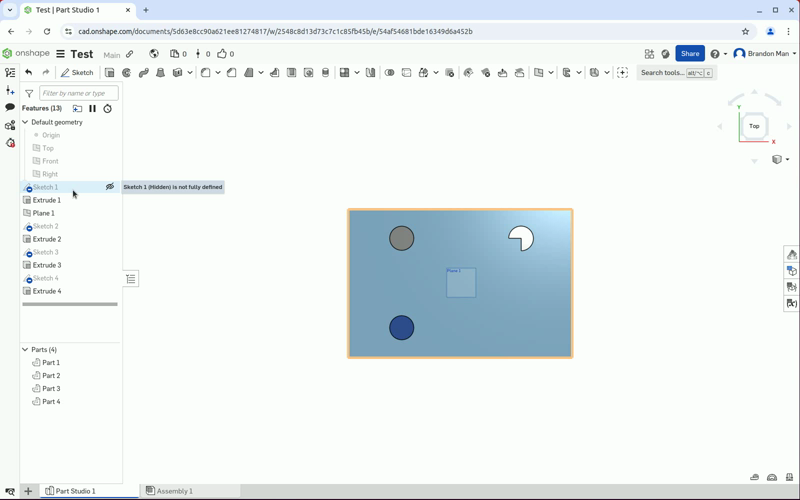
click(73, 189)
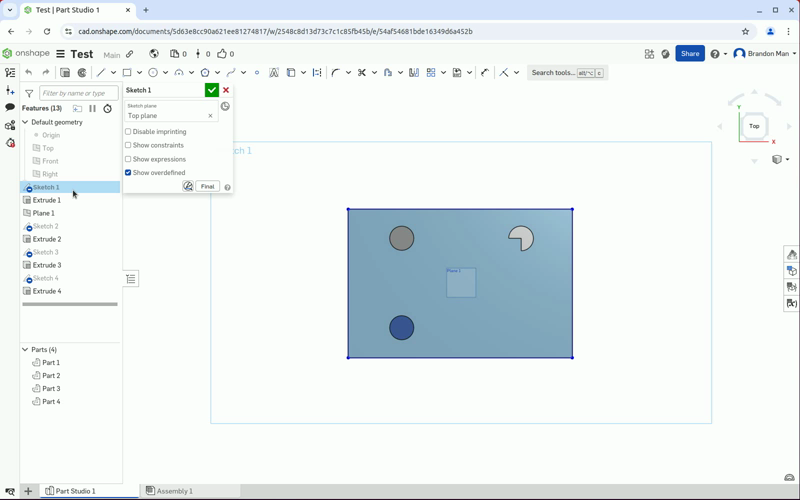
mouse_move(229, 92)
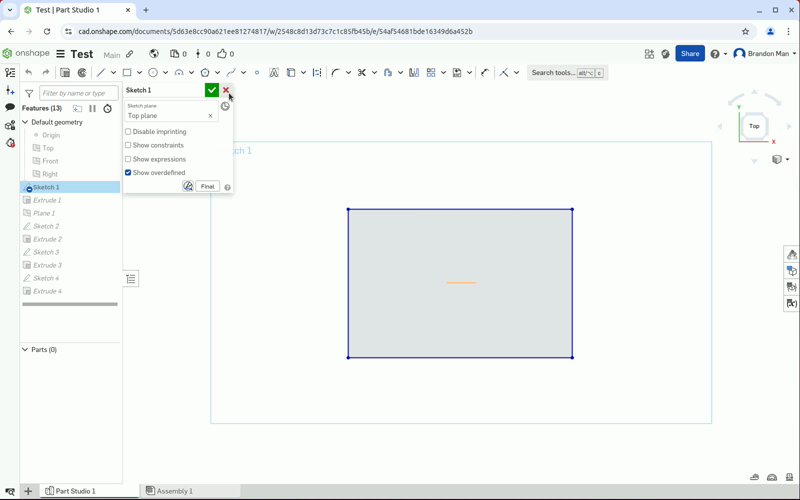
click(229, 92)
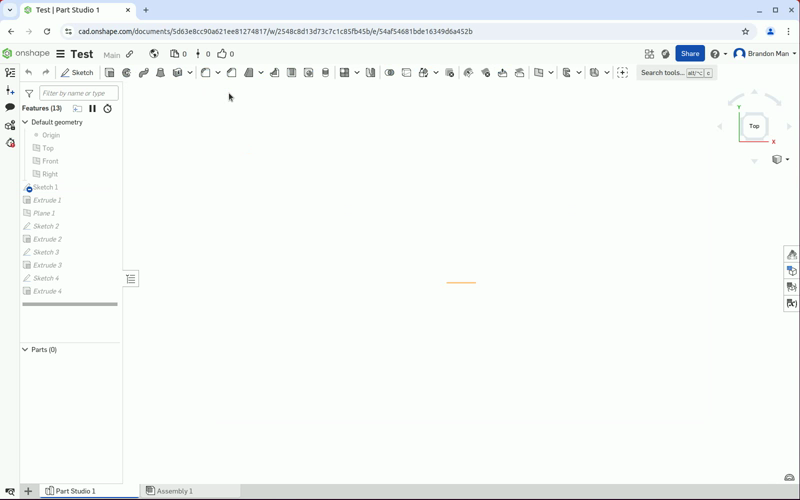
key(shift+s)
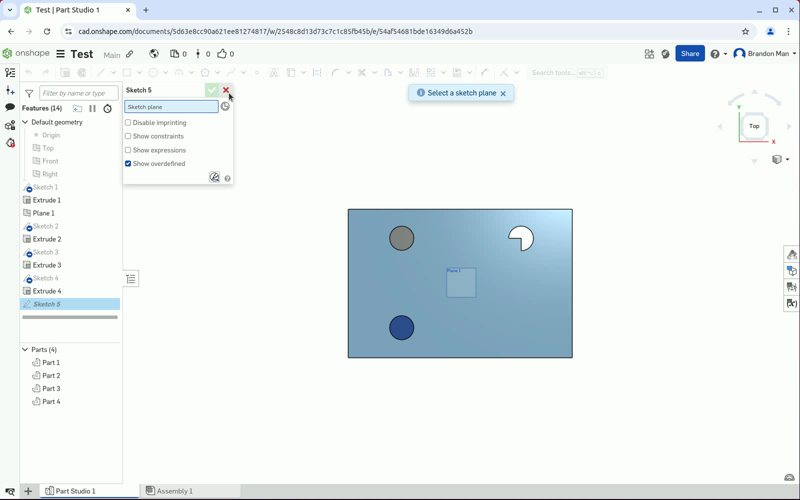
mouse_move(73, 215)
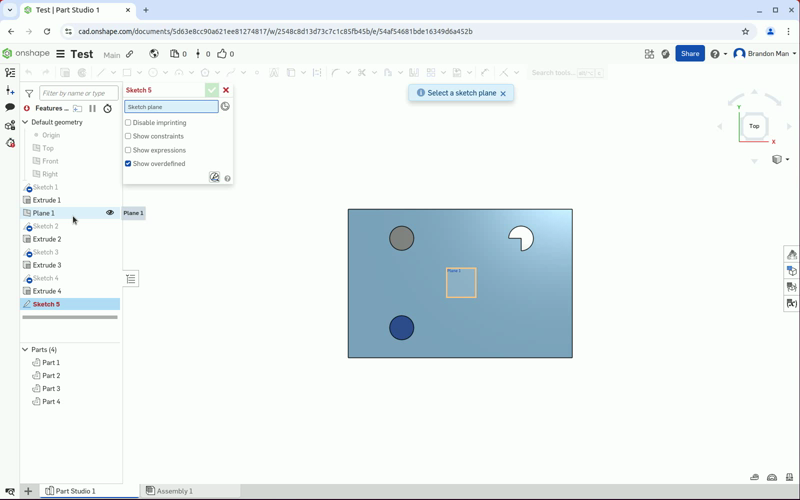
click(73, 215)
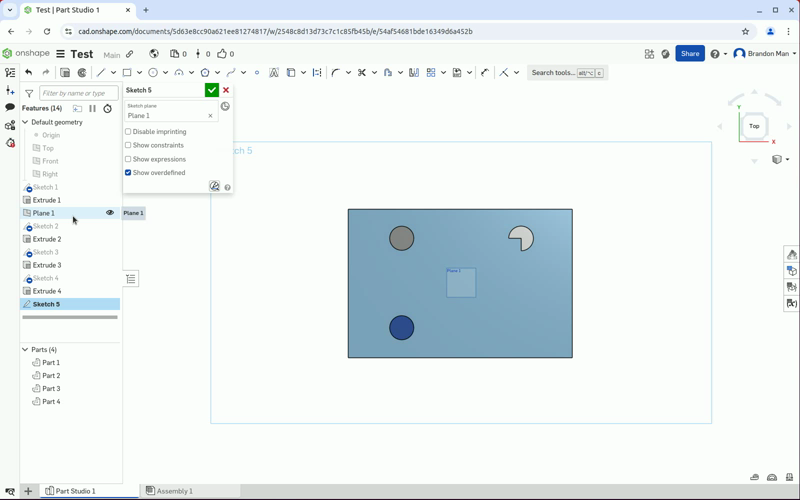
mouse_move(73, 352)
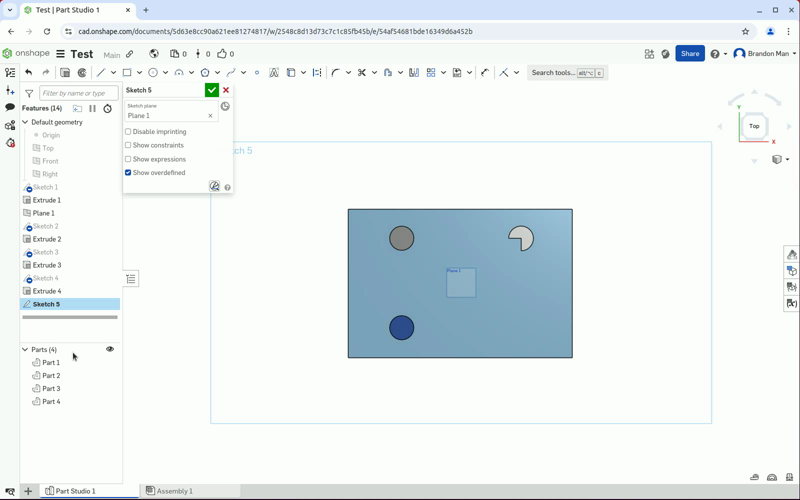
key(y)
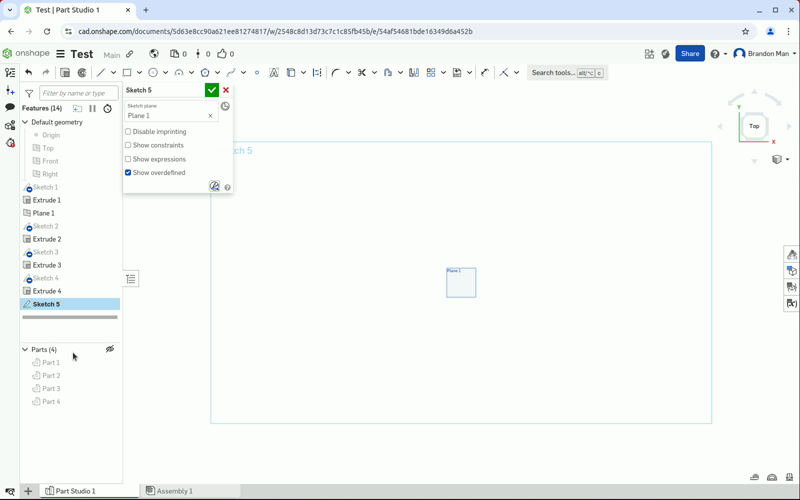
key(a)
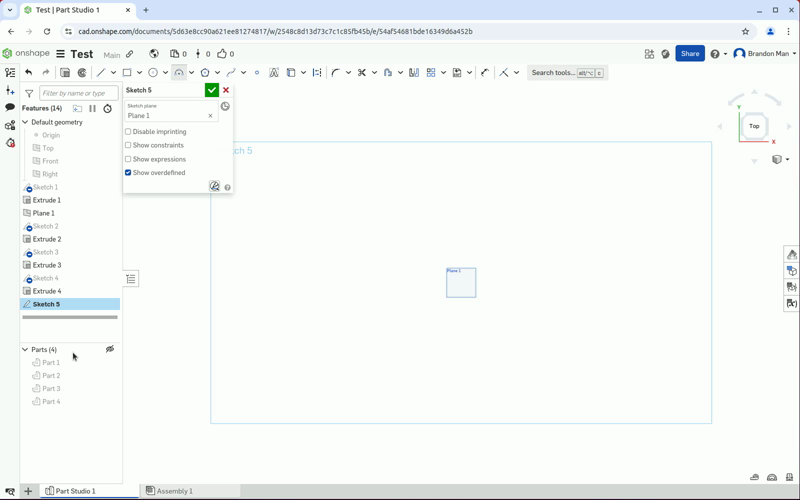
key_down(shift)
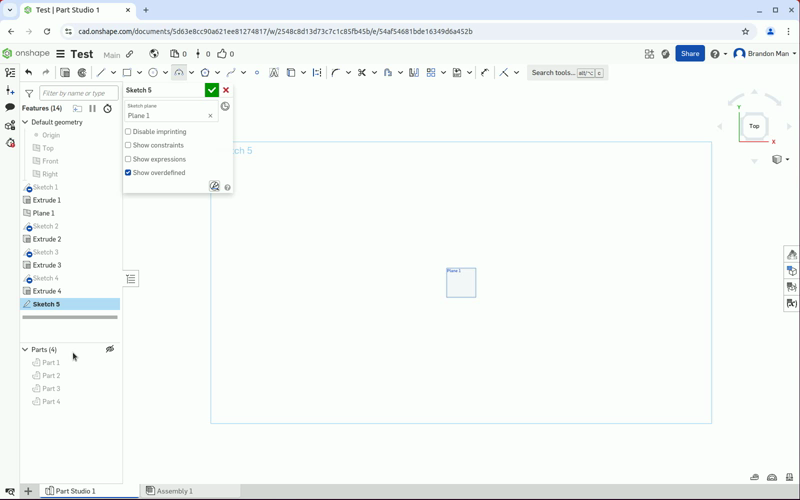
mouse_move(508, 238)
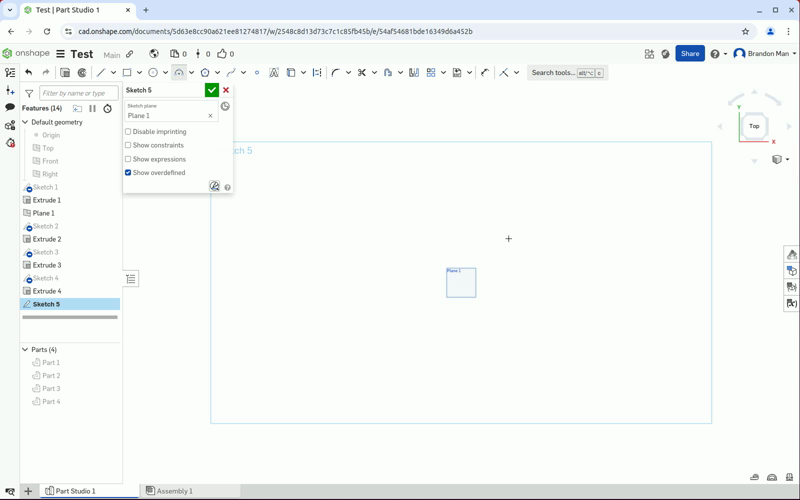
click(508, 238)
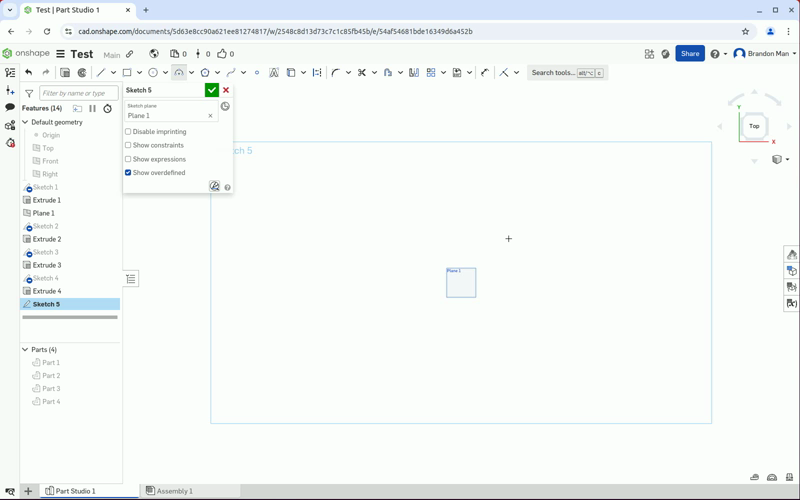
key_up(shift)
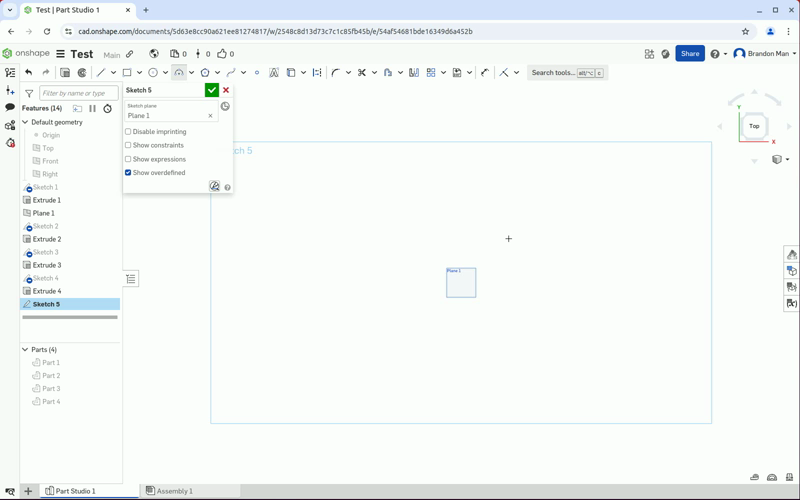
key_down(shift)
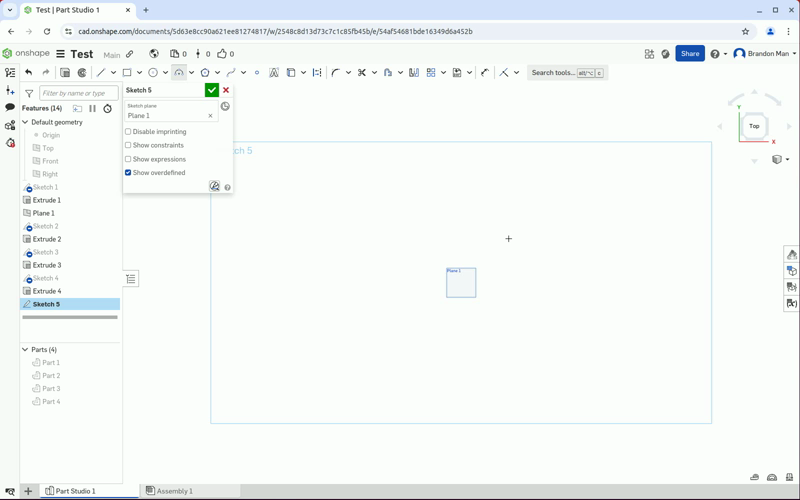
mouse_move(521, 251)
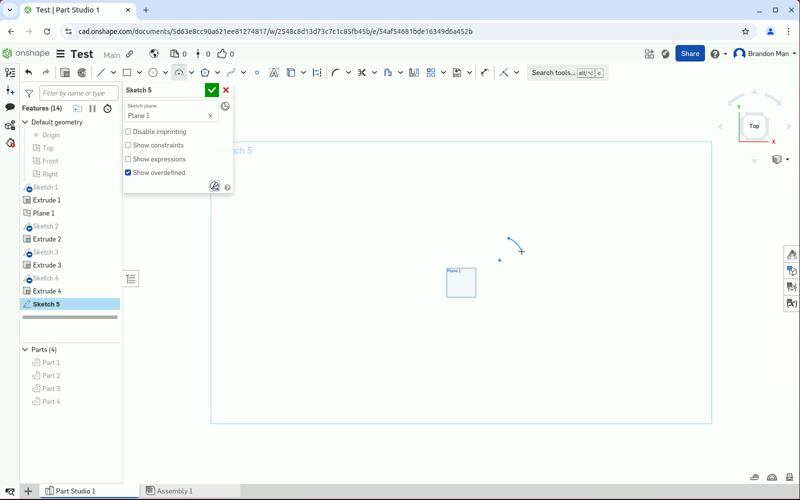
click(521, 251)
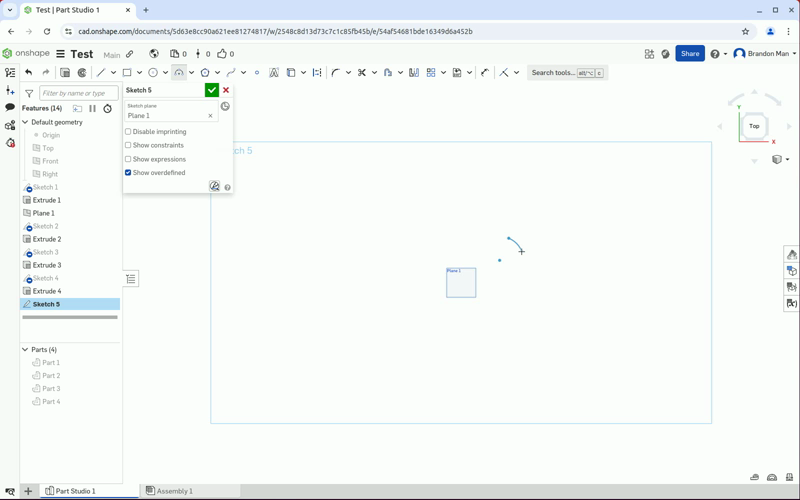
mouse_move(512, 247)
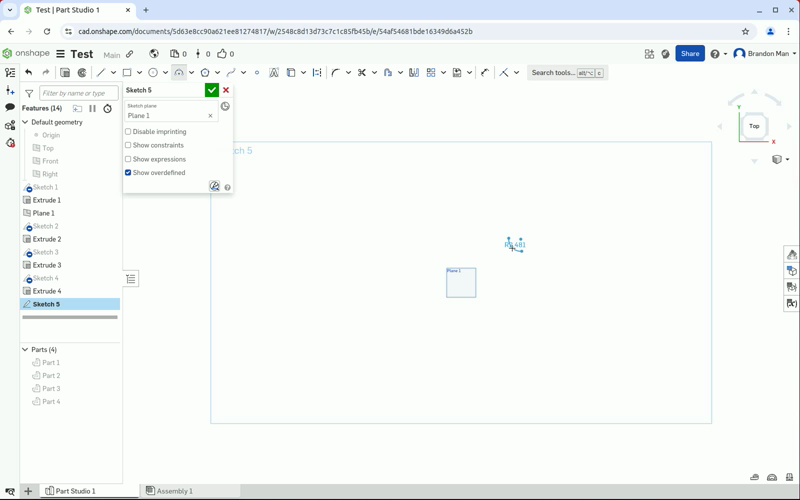
click(512, 247)
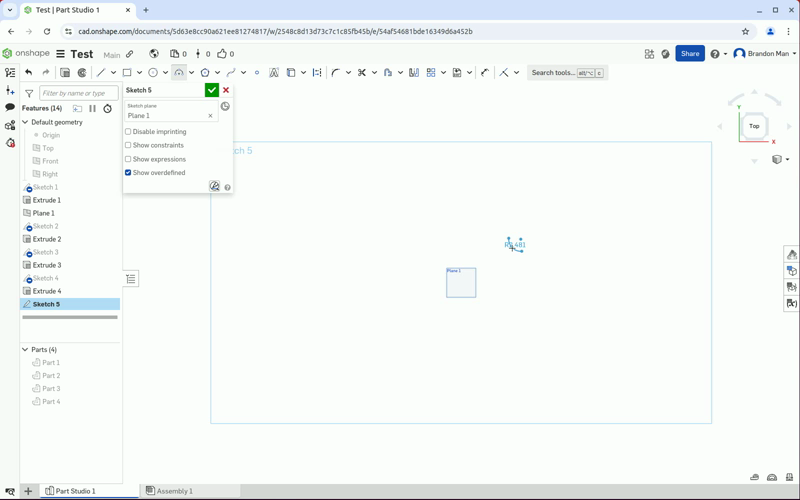
key_up(shift)
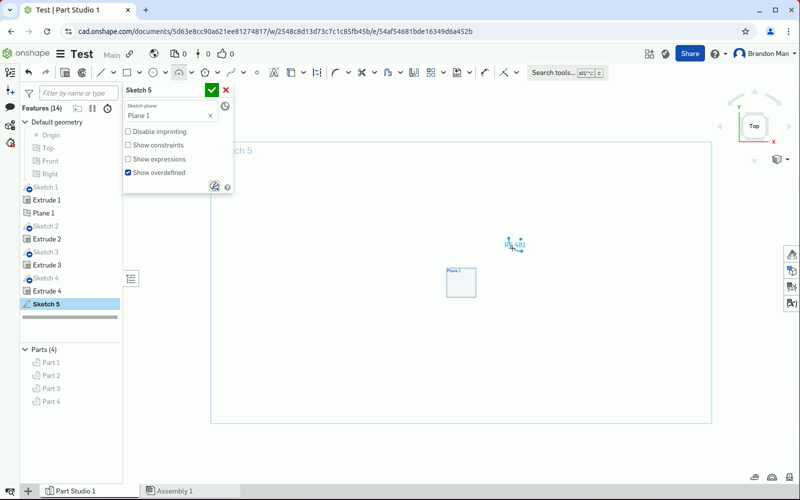
key(esc)
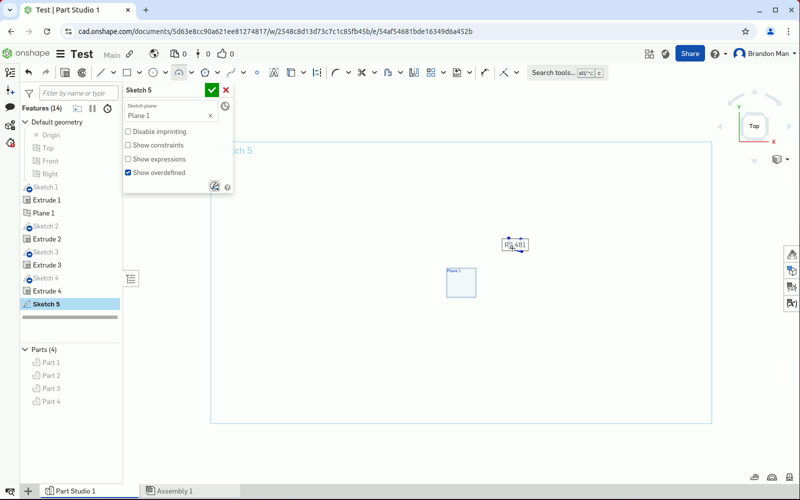
key(l)
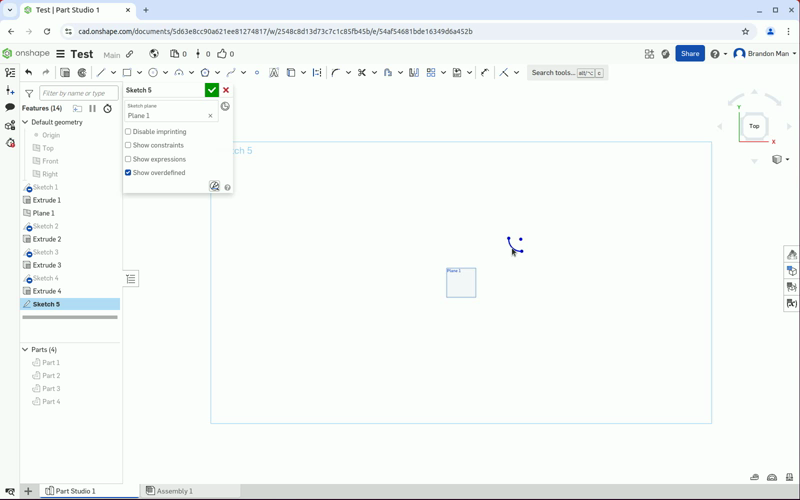
mouse_move(521, 251)
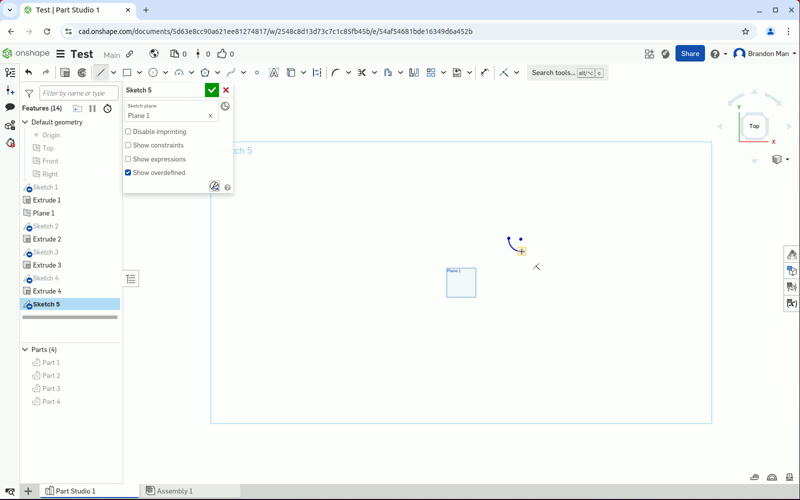
click(521, 251)
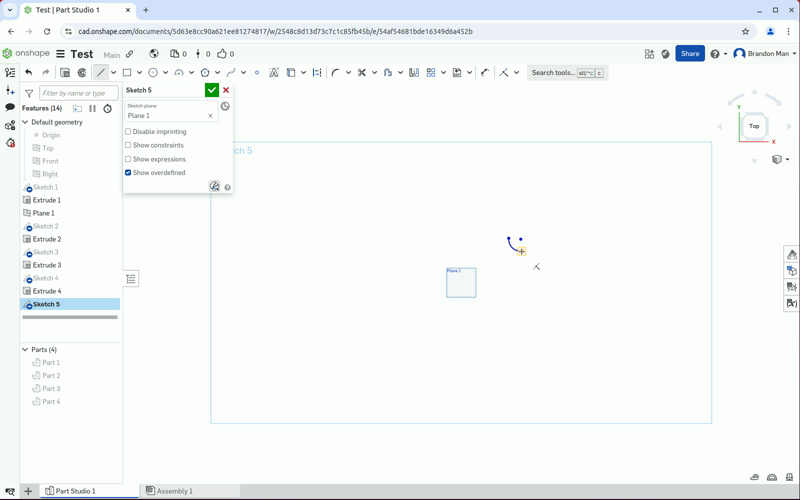
key_down(shift)
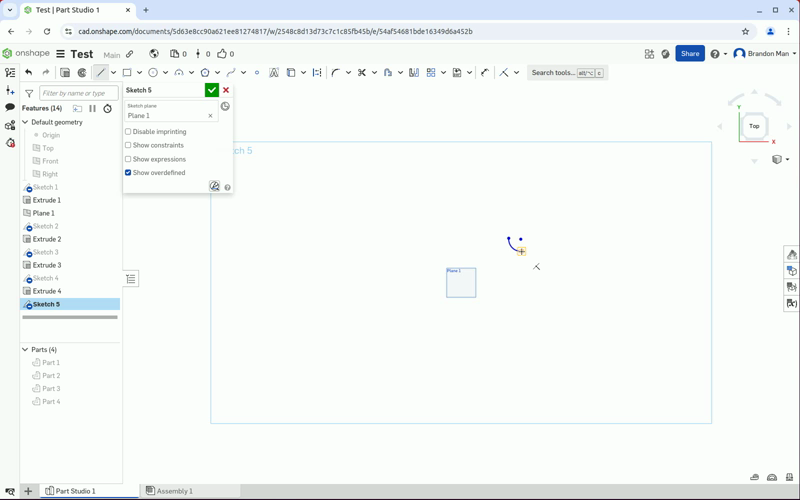
mouse_move(551, 251)
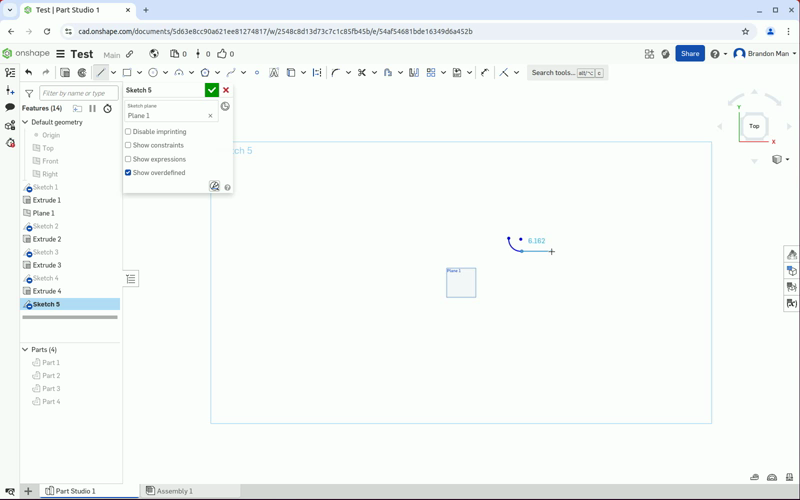
mouse_move(521, 238)
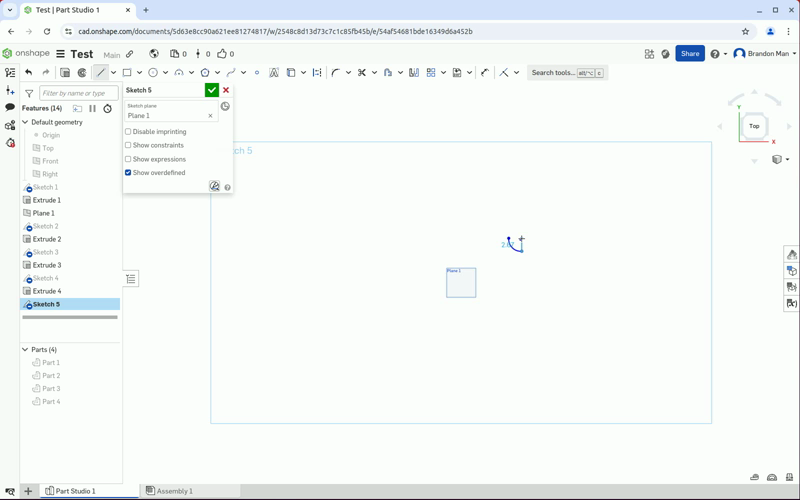
click(521, 238)
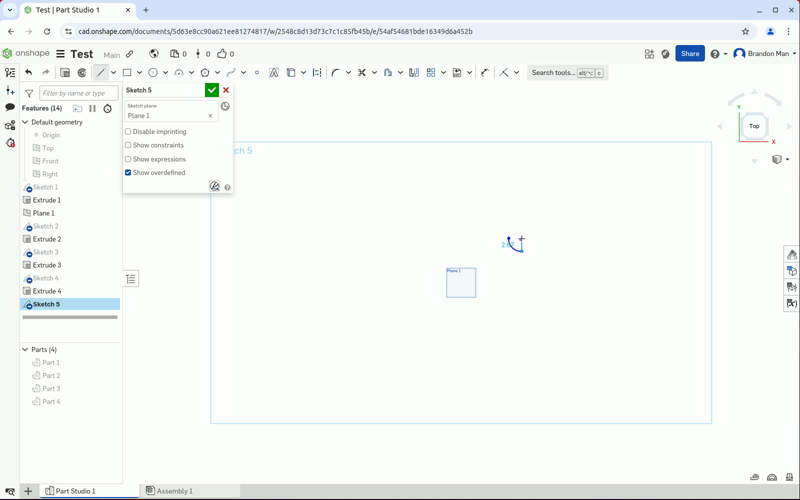
key_up(shift)
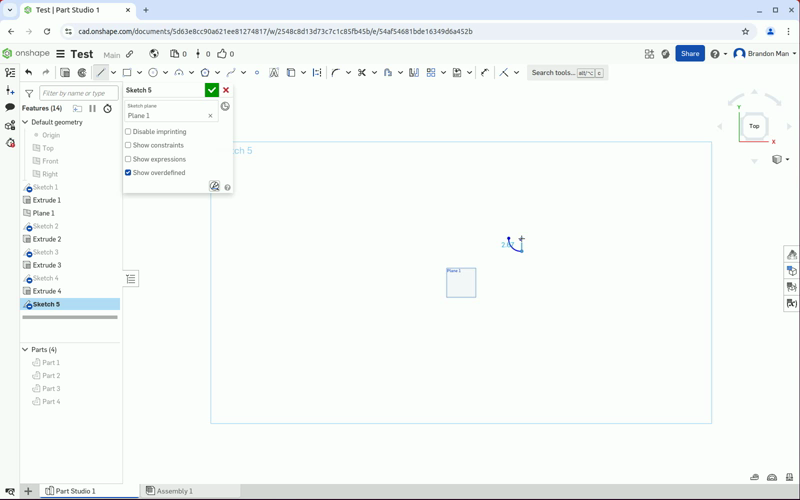
mouse_move(551, 238)
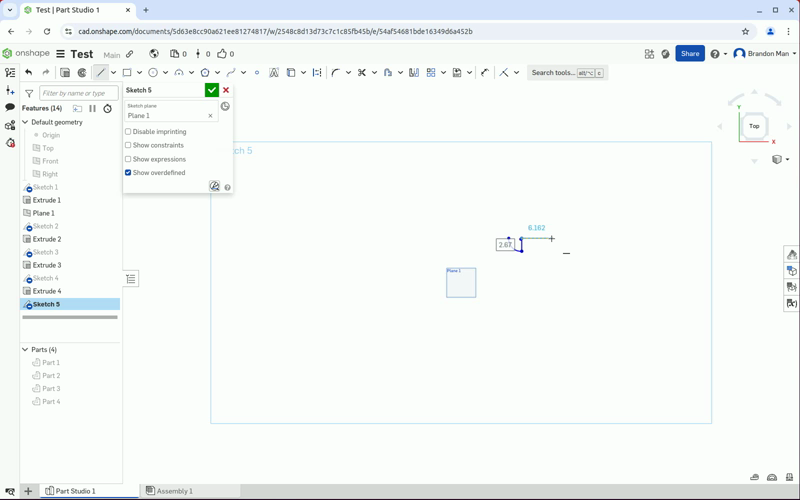
key_down(shift)
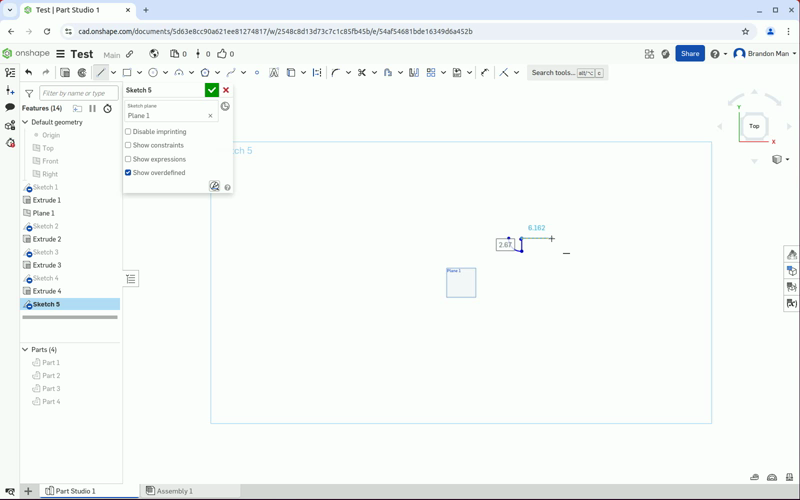
mouse_move(508, 238)
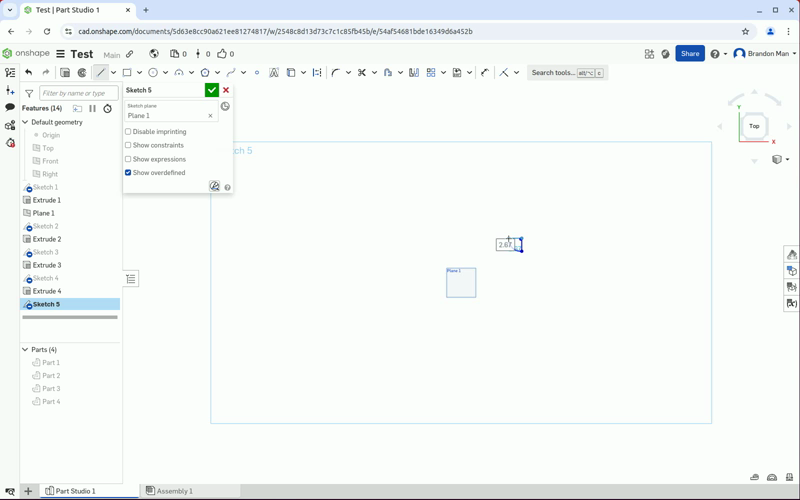
key_up(shift)
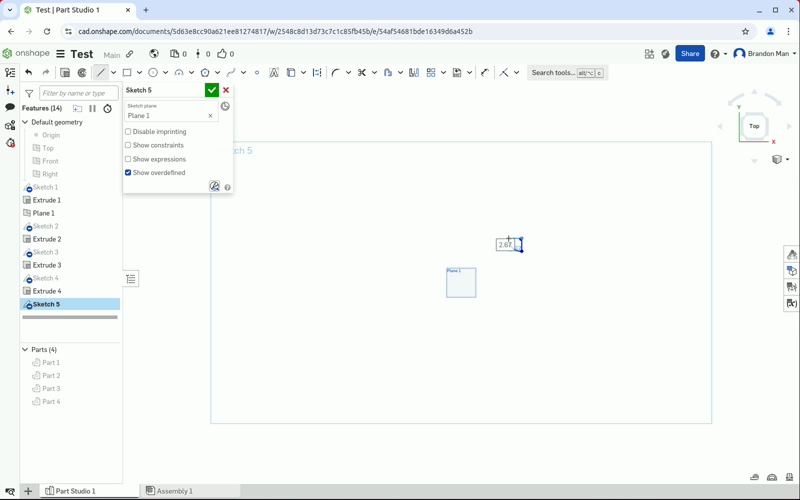
click(508, 238)
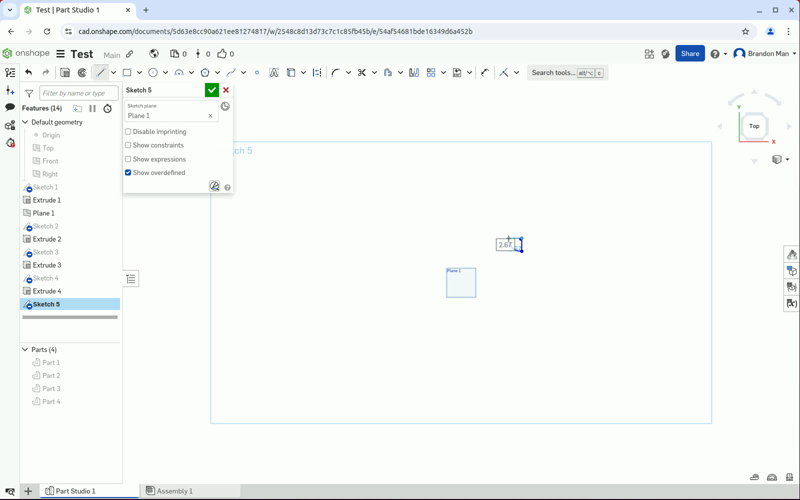
key(esc)
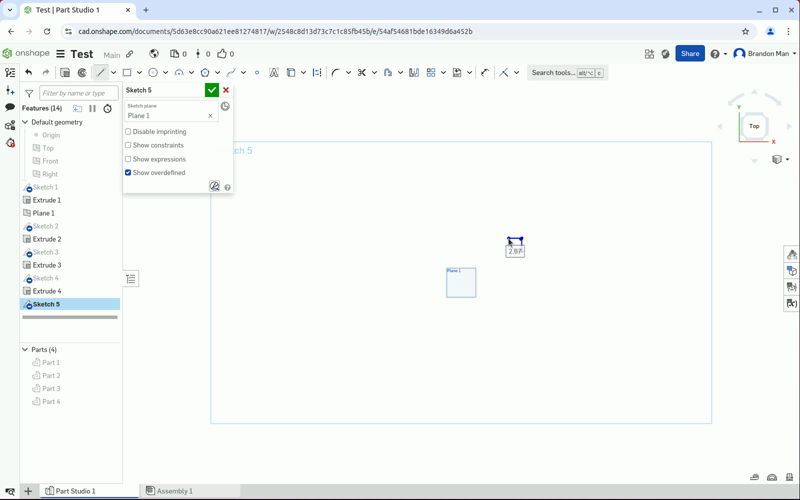
mouse_move(519, 241)
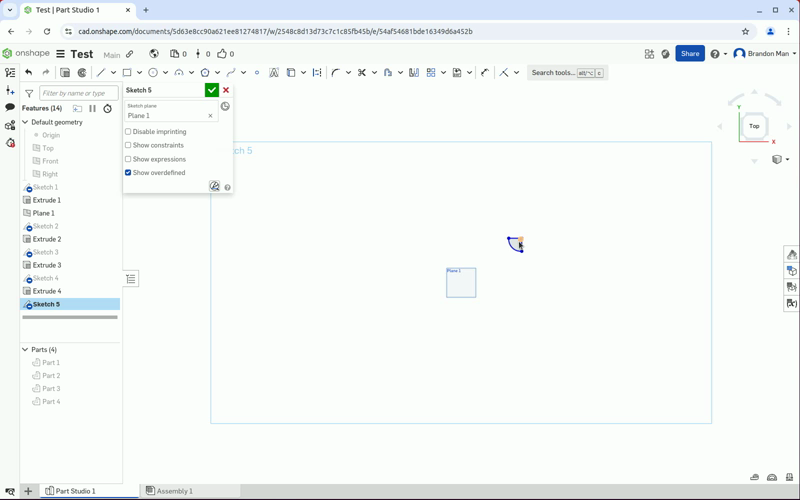
scroll(6)
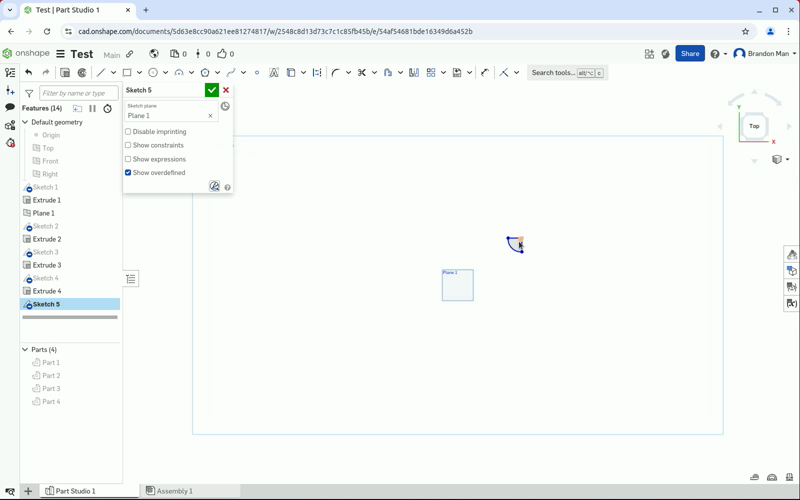
scroll(6)
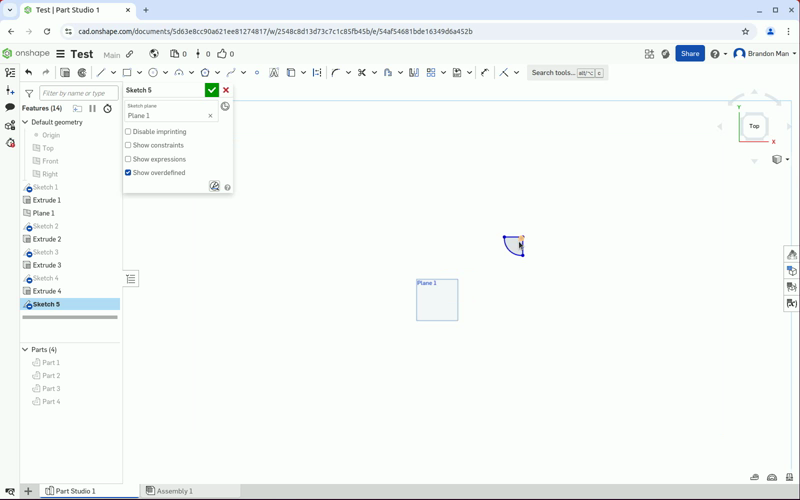
scroll(6)
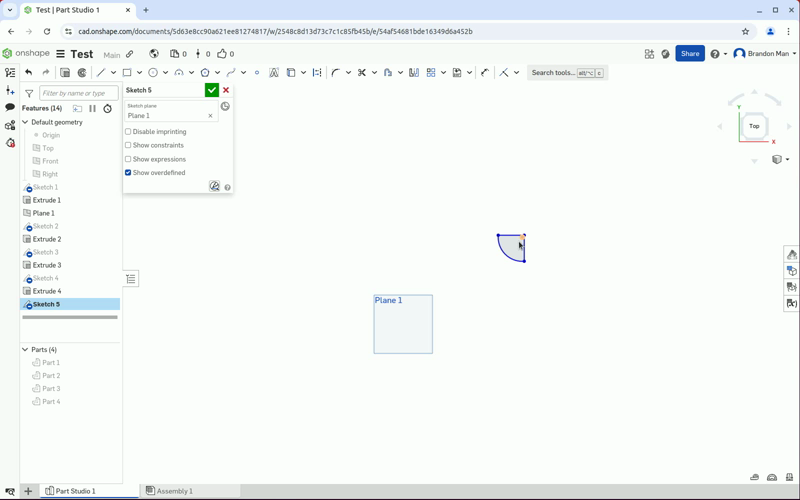
scroll(6)
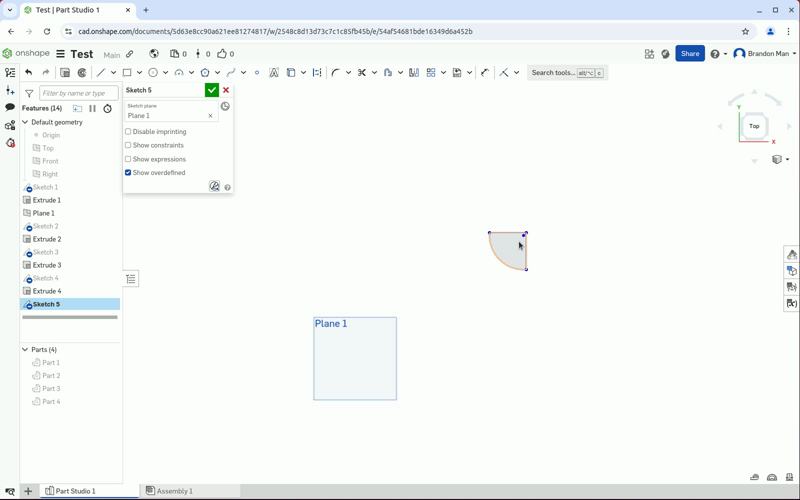
scroll(6)
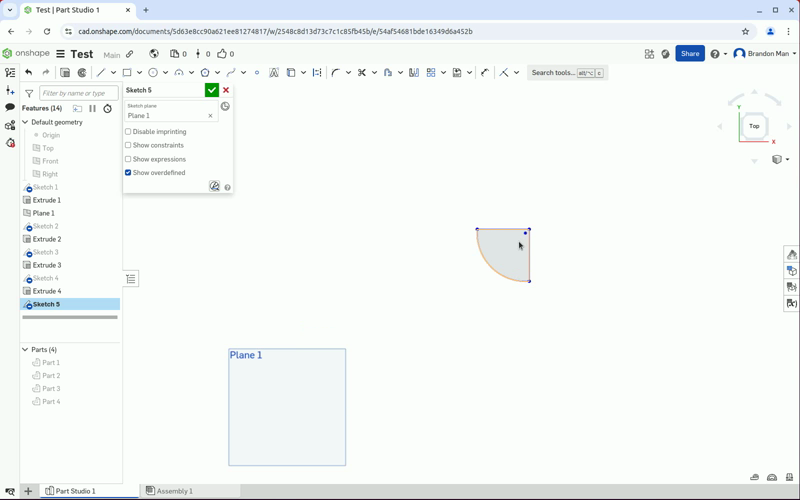
scroll(6)
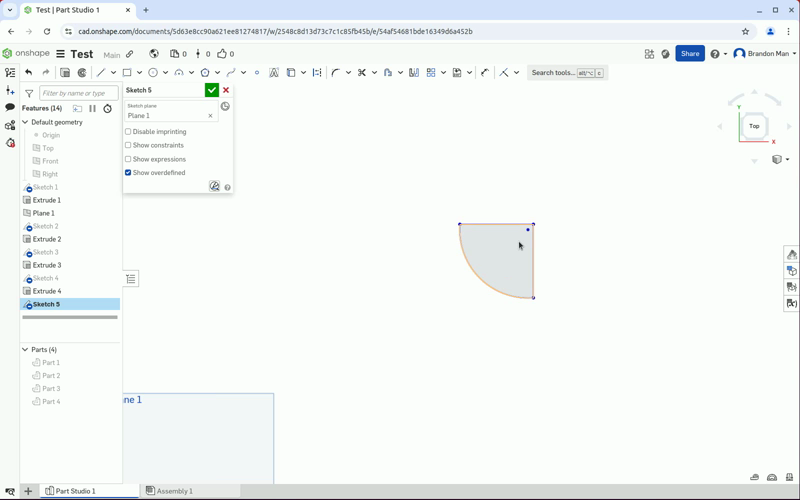
scroll(6)
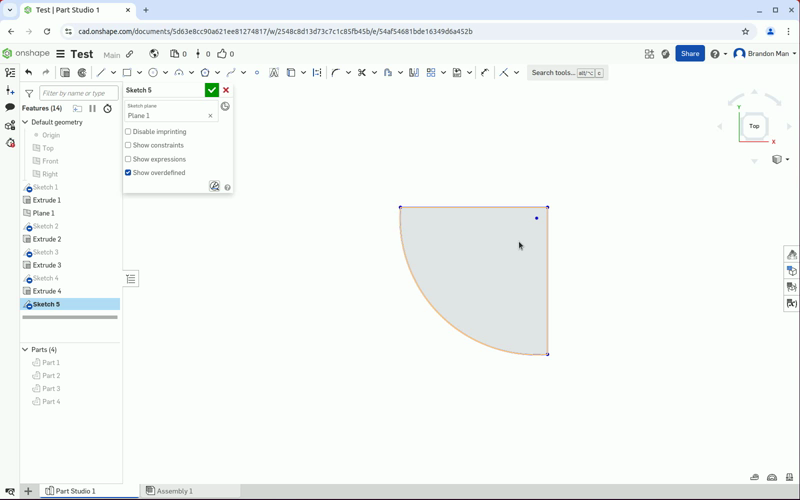
click(519, 241)
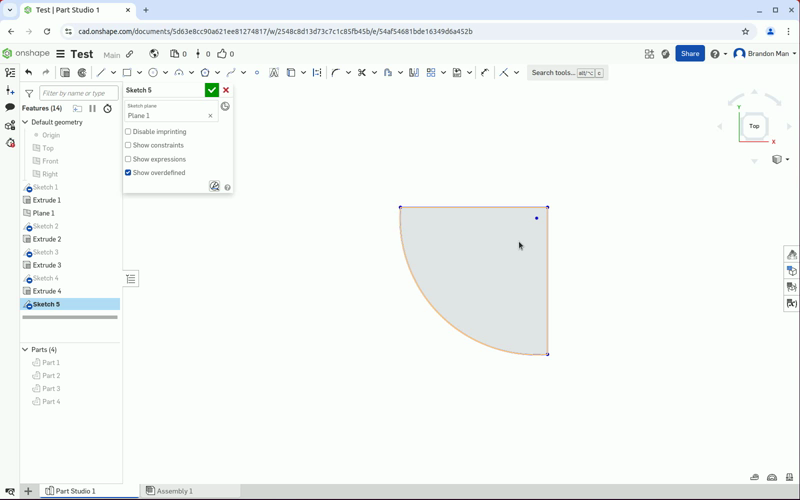
scroll(-6)
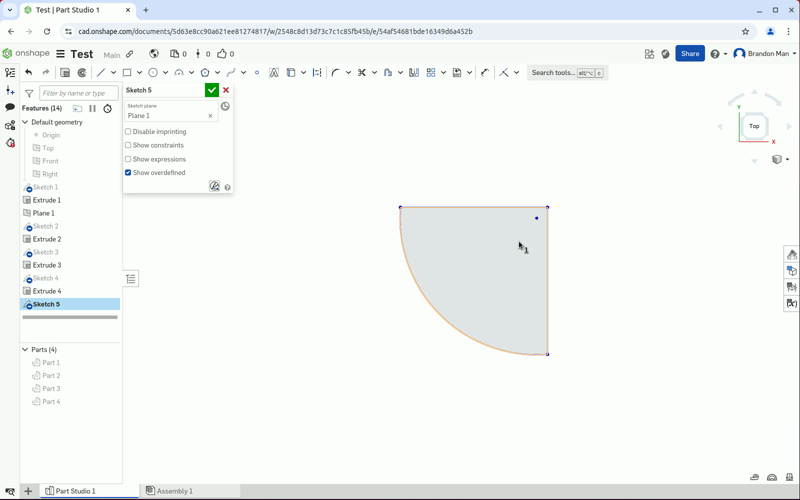
scroll(-6)
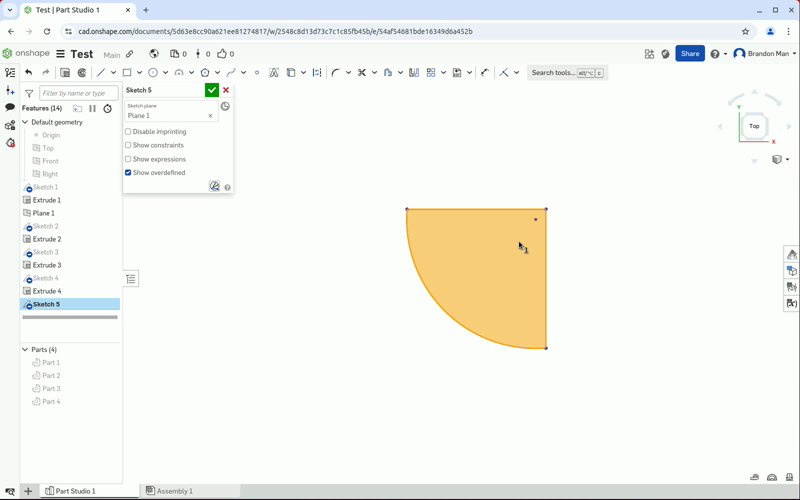
scroll(-6)
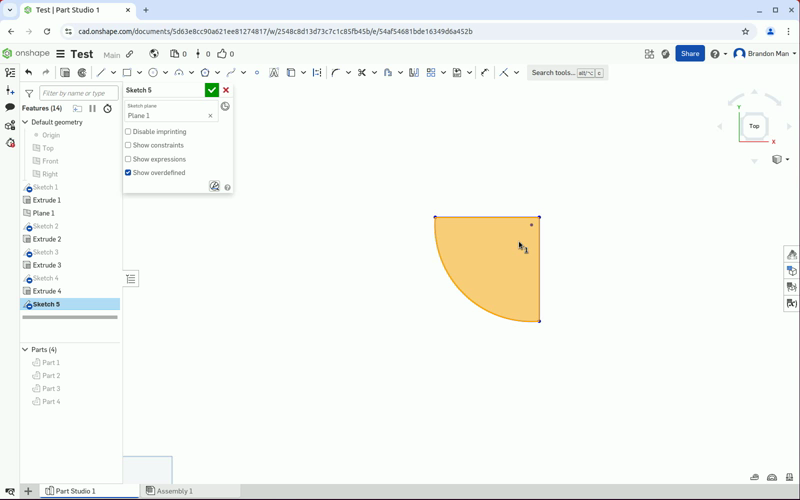
scroll(-6)
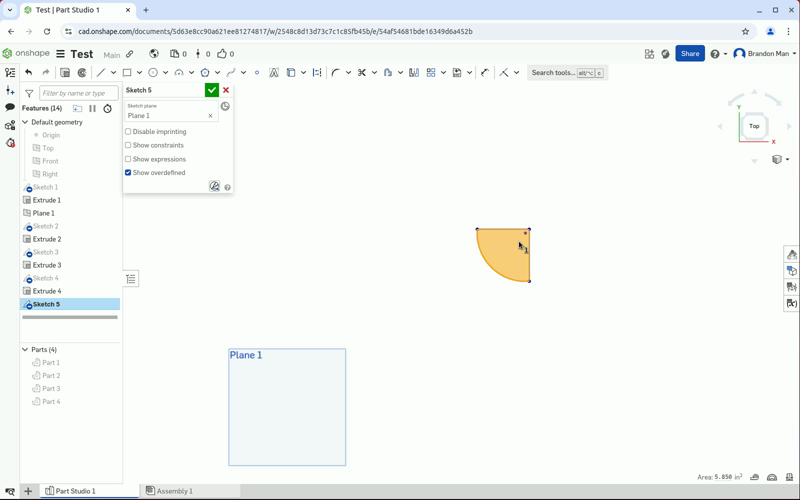
scroll(-6)
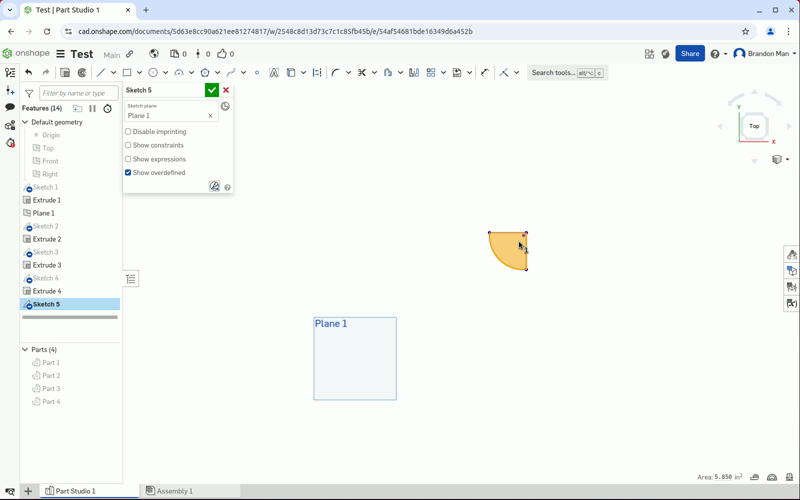
scroll(-6)
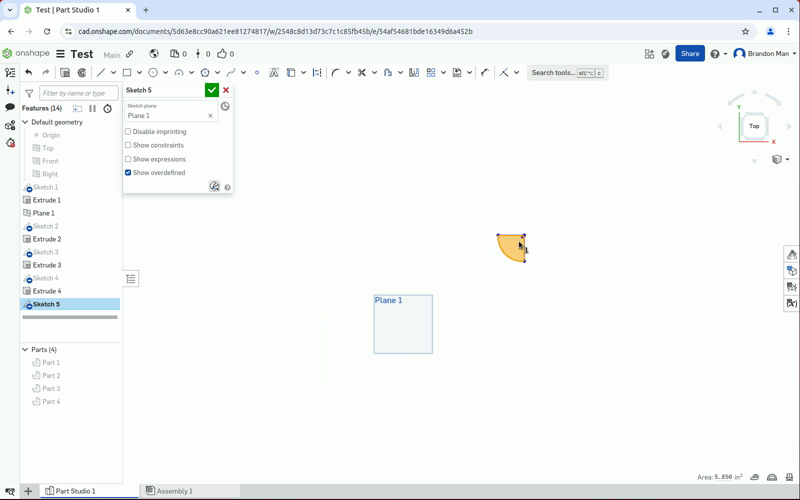
scroll(-6)
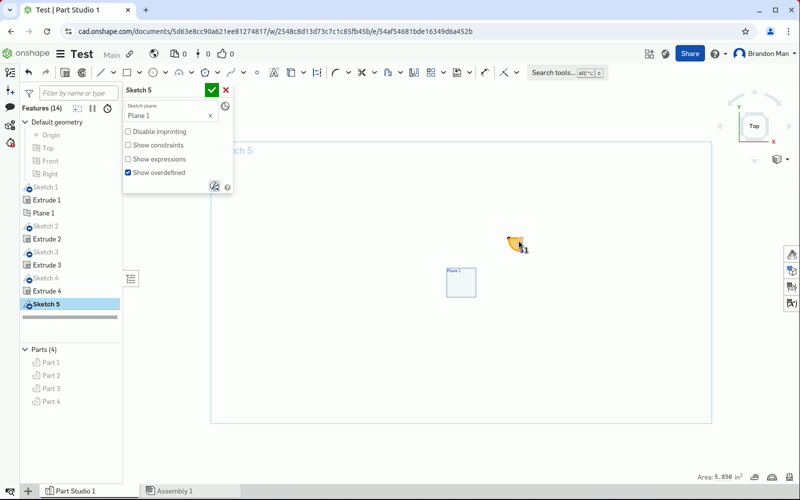
mouse_move(73, 352)
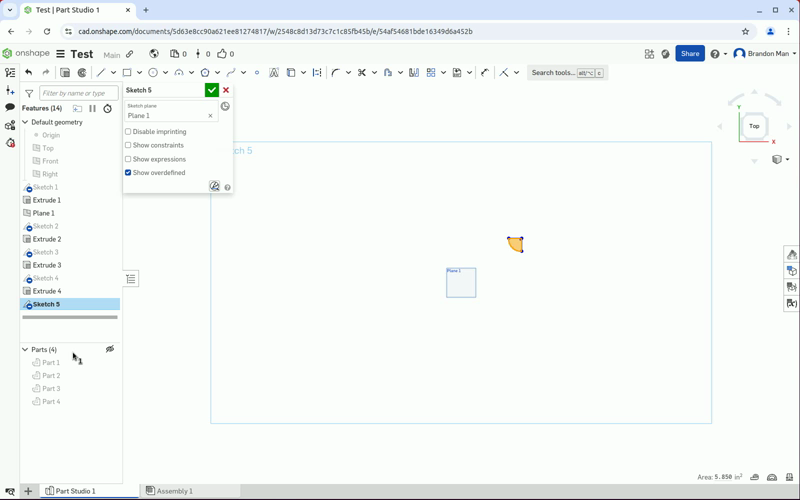
key(shift+y)
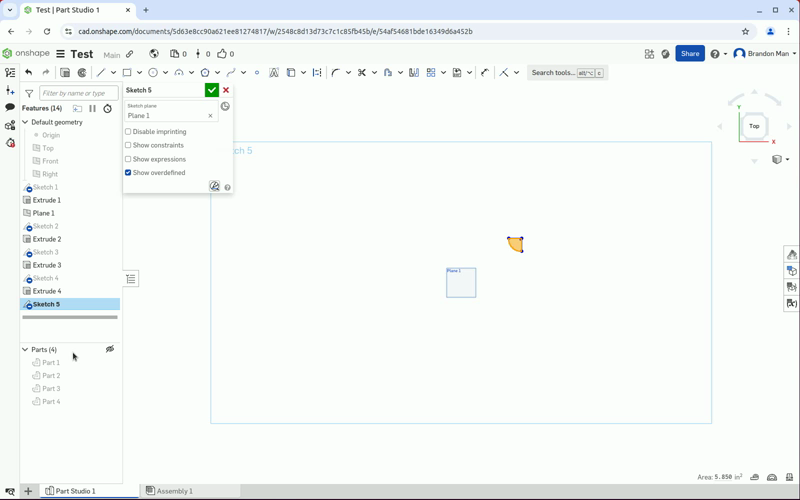
key(shift+e)
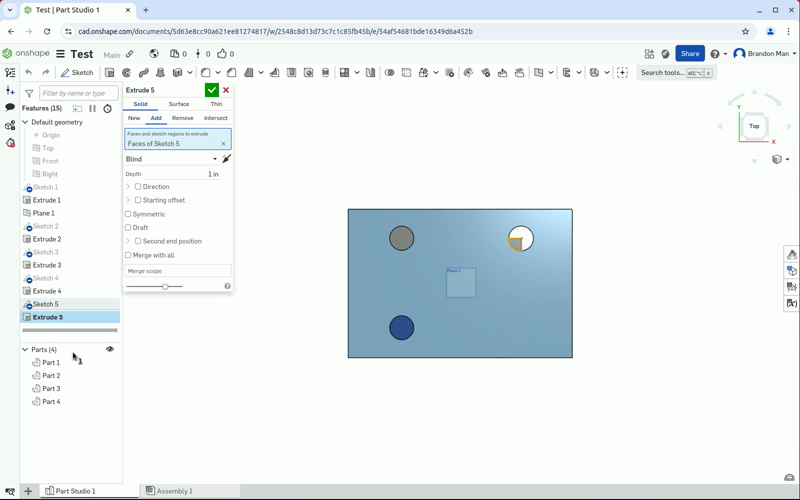
mouse_move(143, 106)
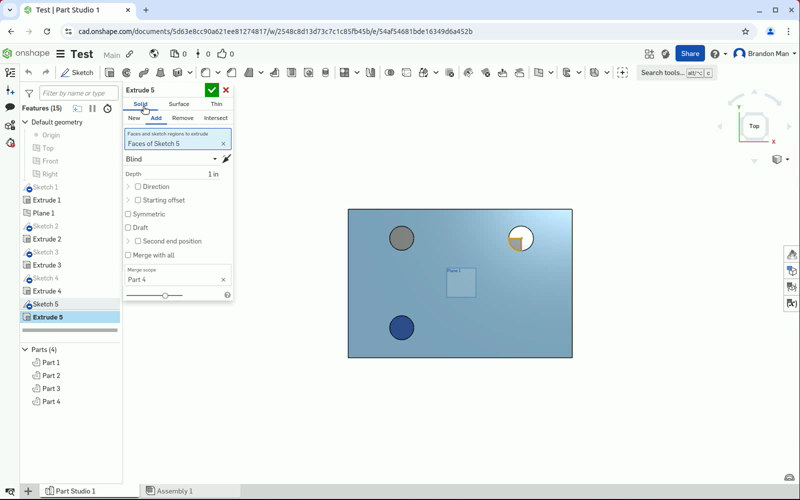
click(143, 106)
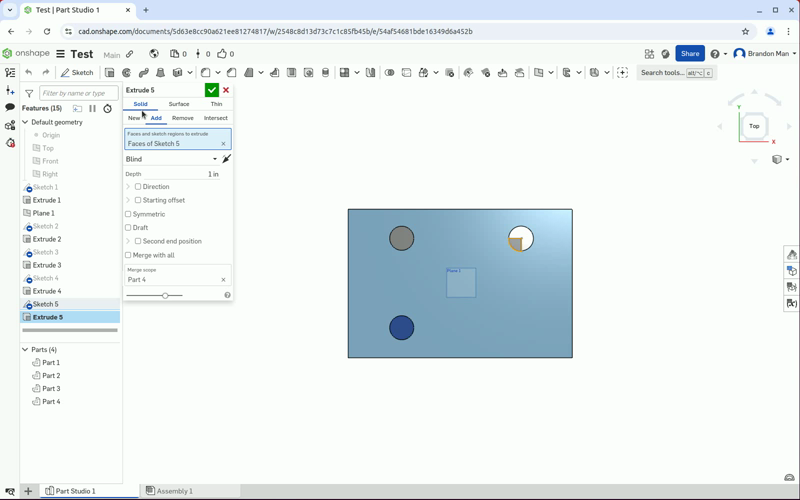
mouse_move(137, 120)
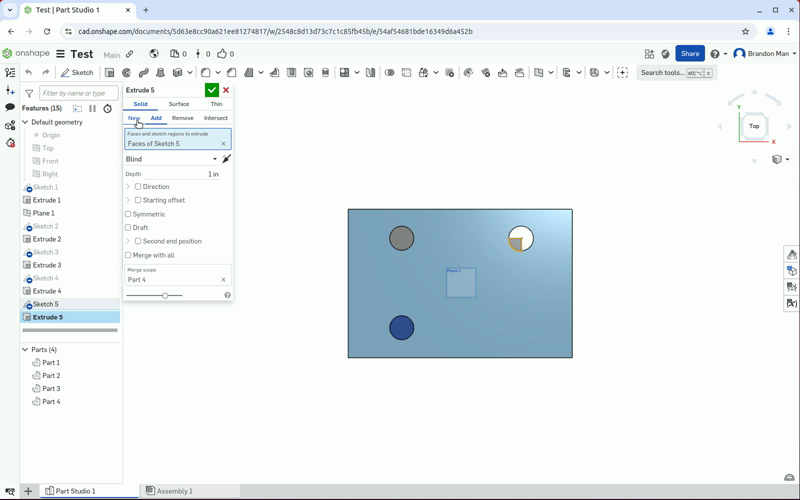
click(137, 120)
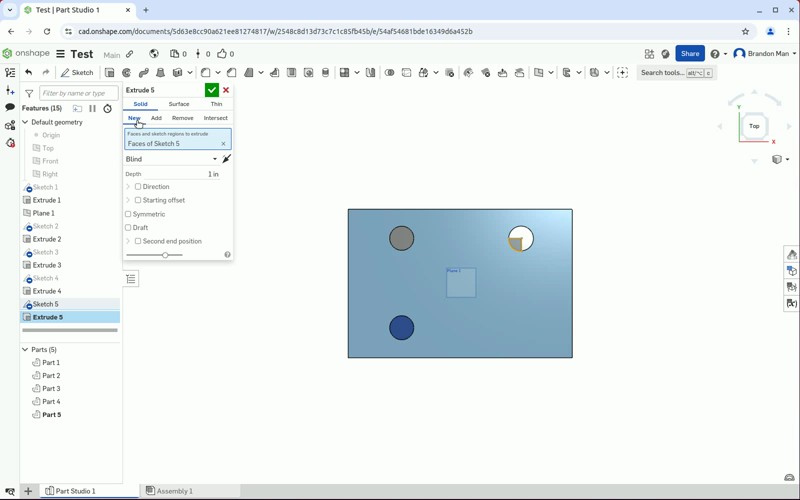
key(tab, 4)
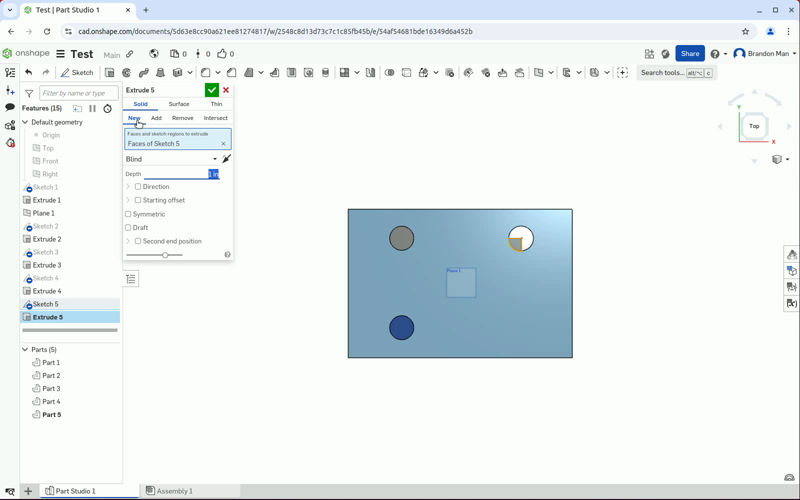
text(15.405)
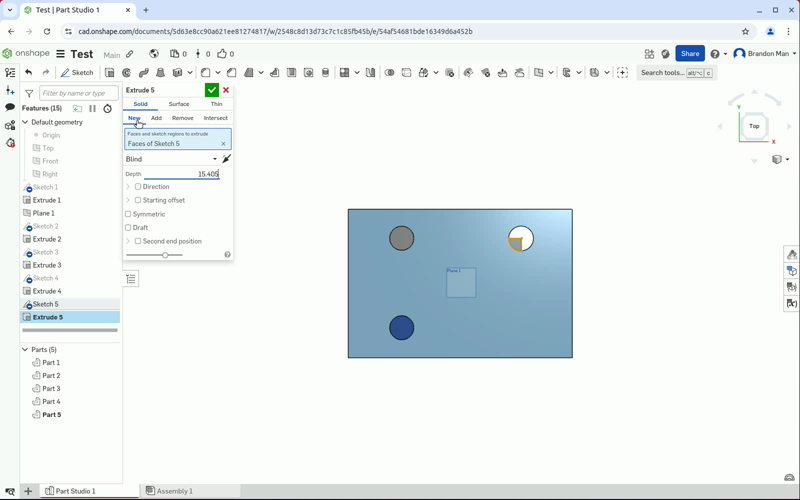
key(enter)
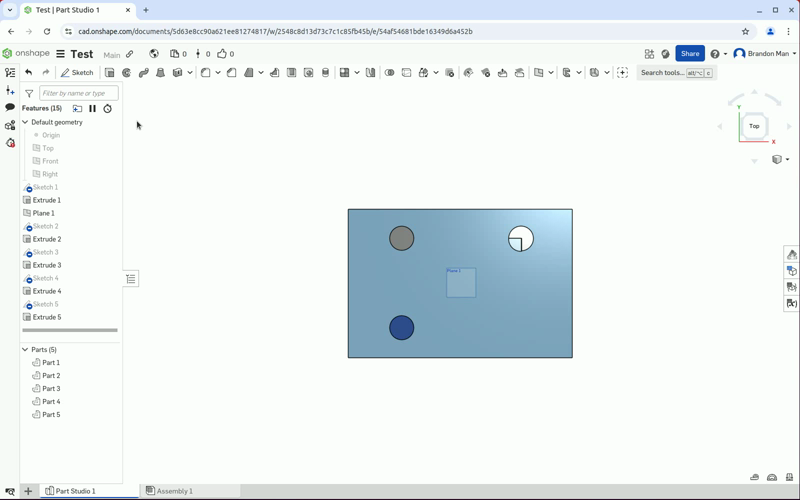
key(shift+h)
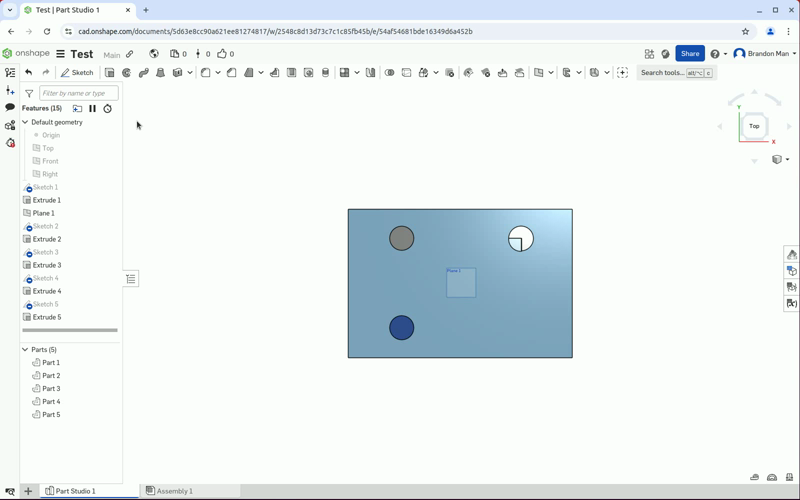
key(shift+h)
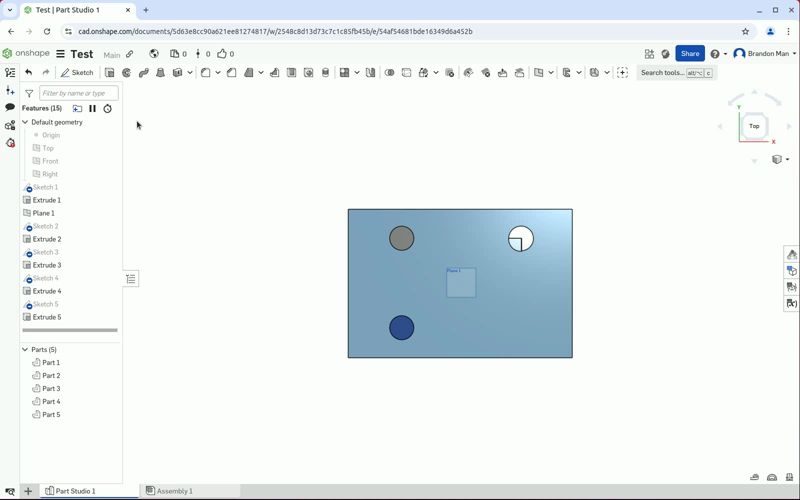
mouse_move(73, 189)
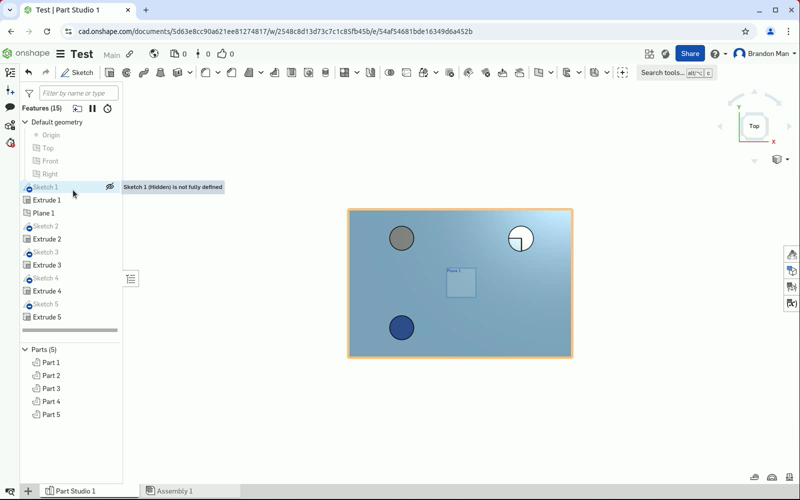
click(73, 189)
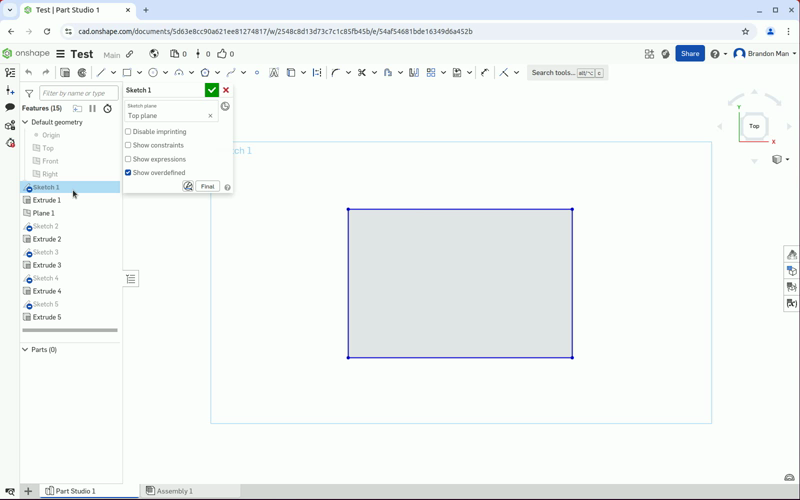
mouse_move(229, 92)
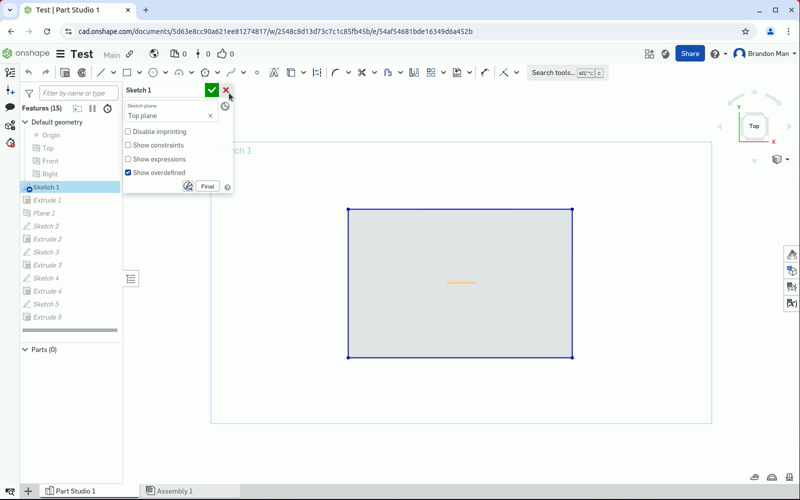
click(229, 92)
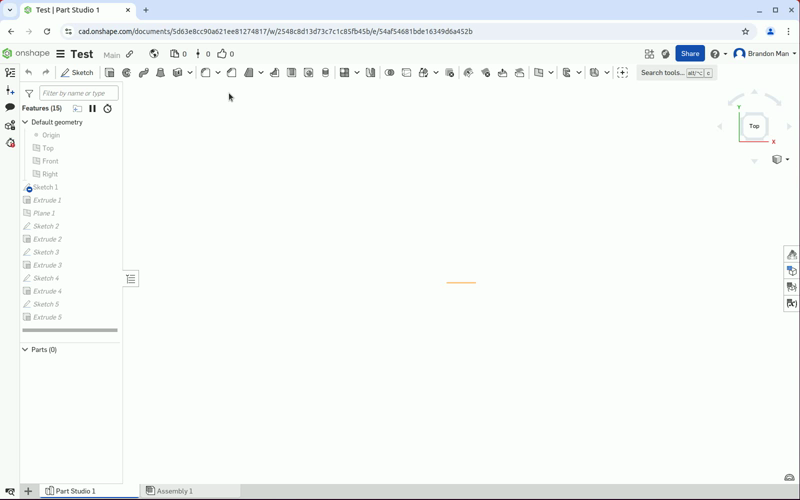
key(shift+s)
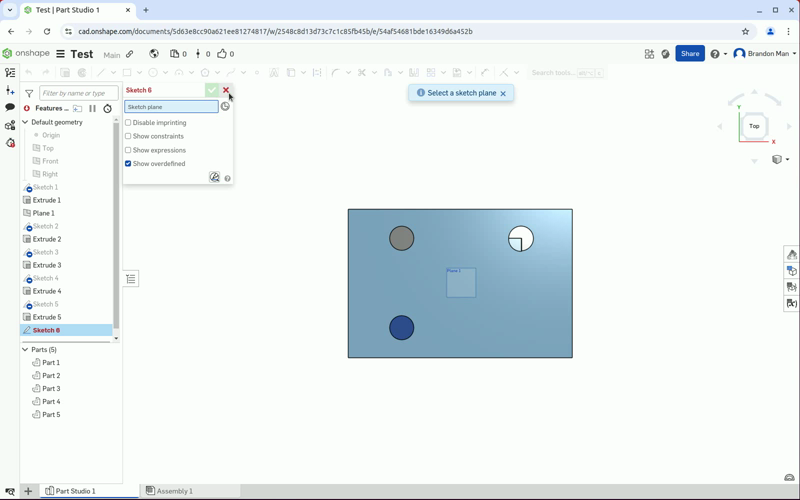
mouse_move(69, 215)
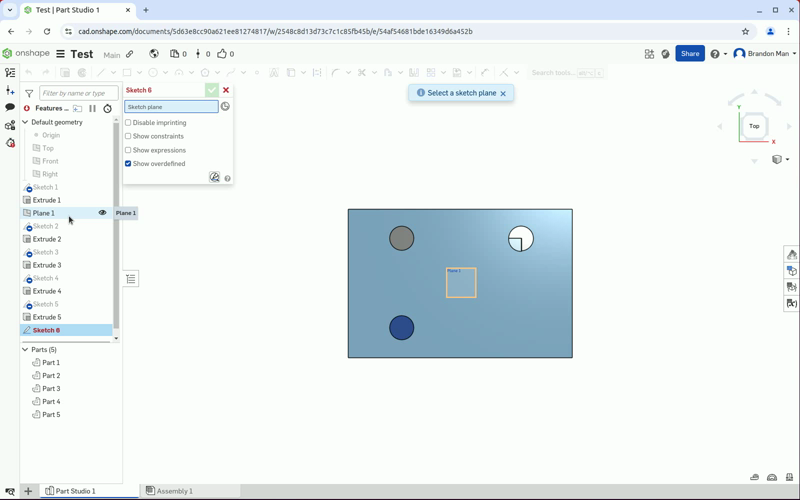
click(69, 215)
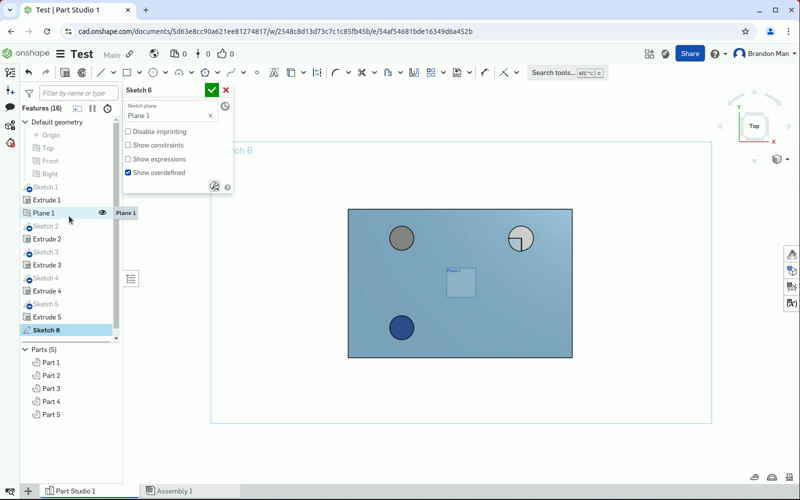
mouse_move(73, 352)
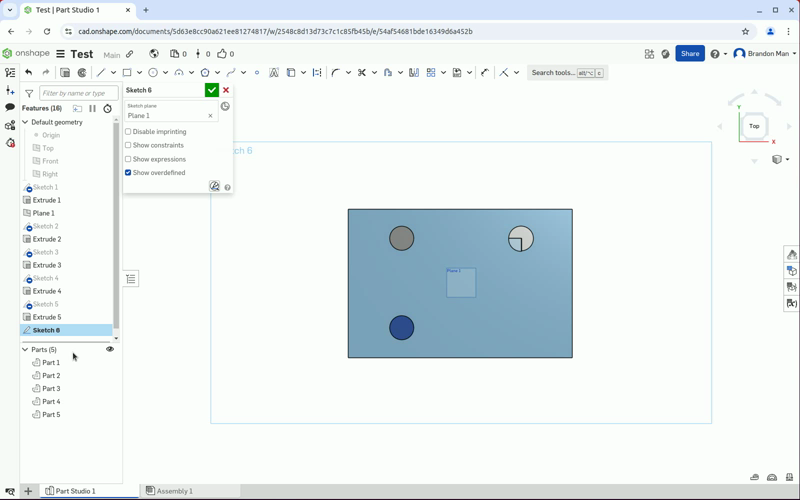
key(y)
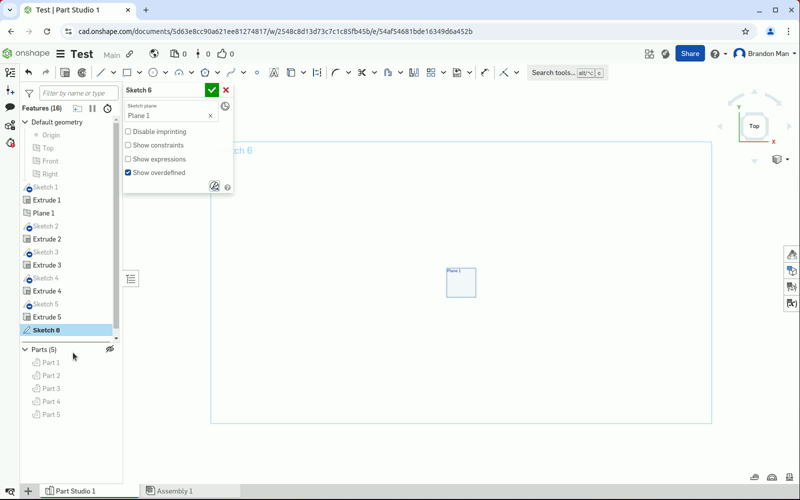
key(a)
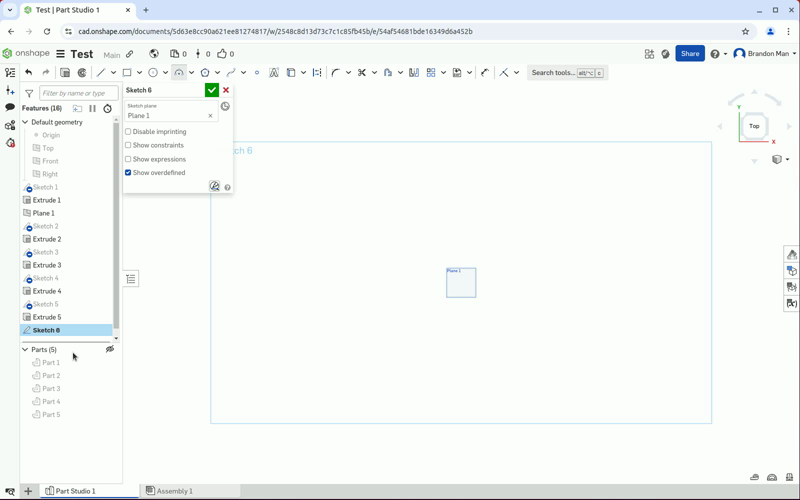
key_down(shift)
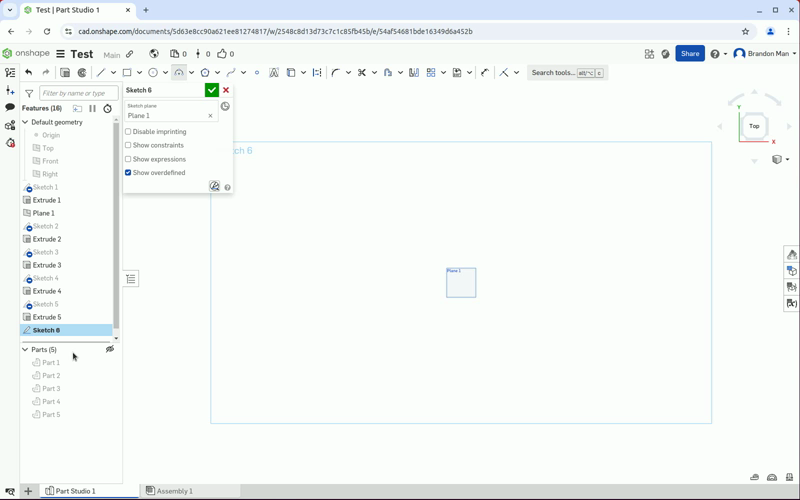
mouse_move(508, 327)
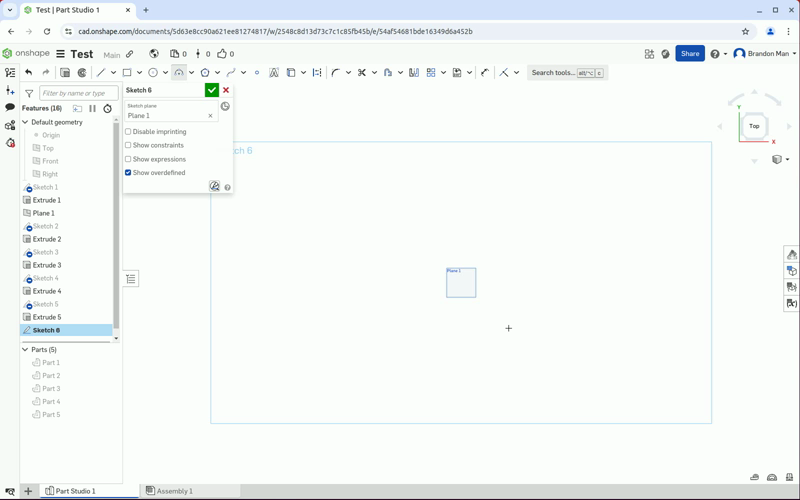
click(508, 327)
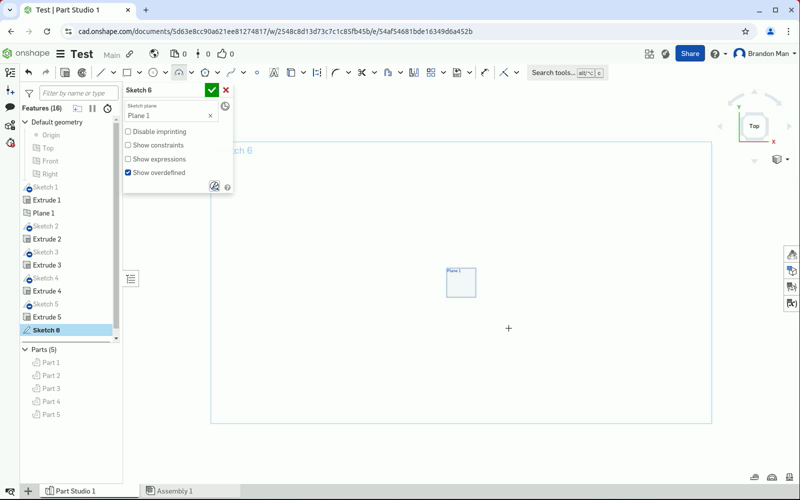
key_up(shift)
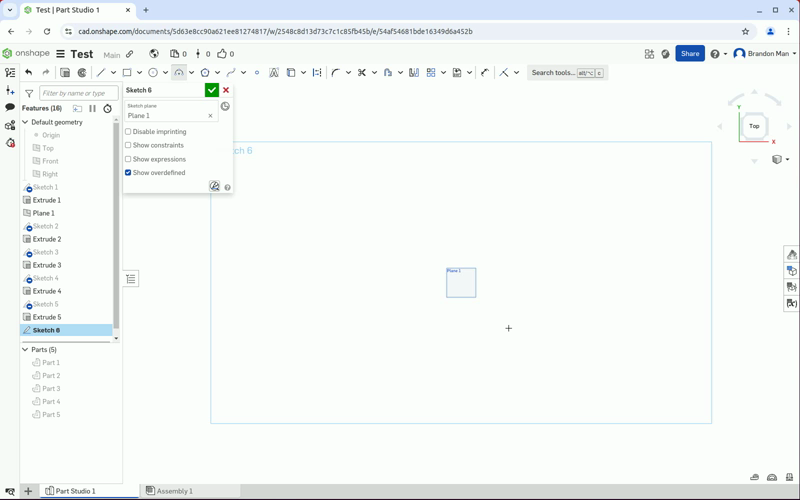
key_down(shift)
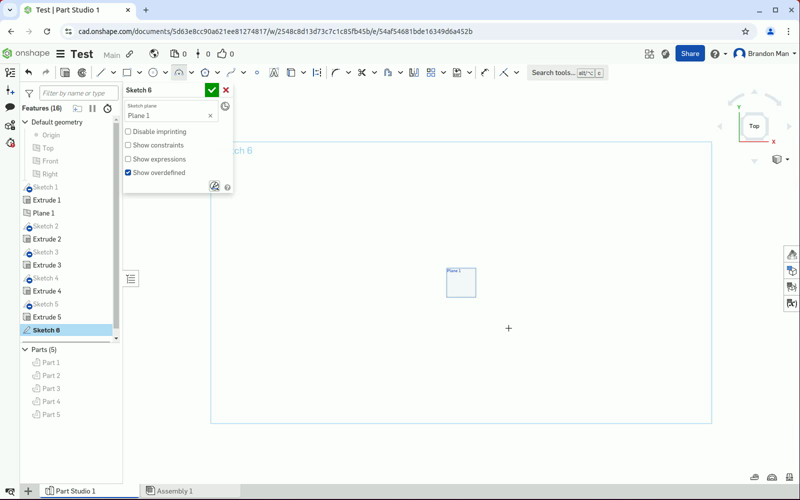
mouse_move(521, 315)
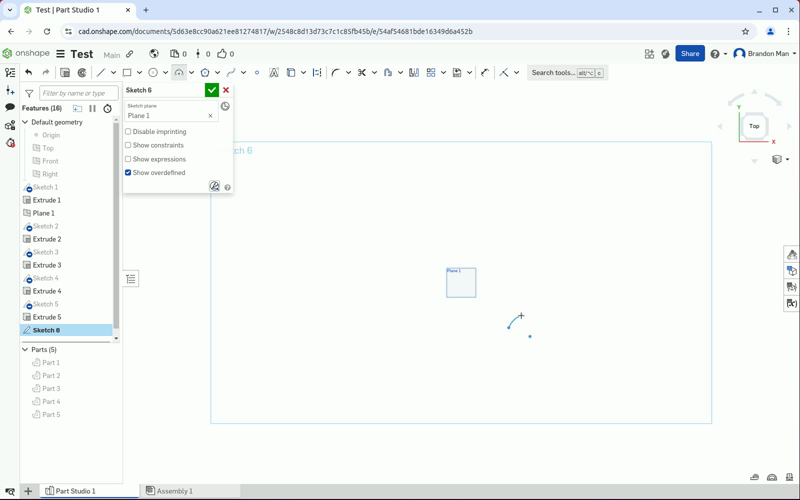
click(521, 315)
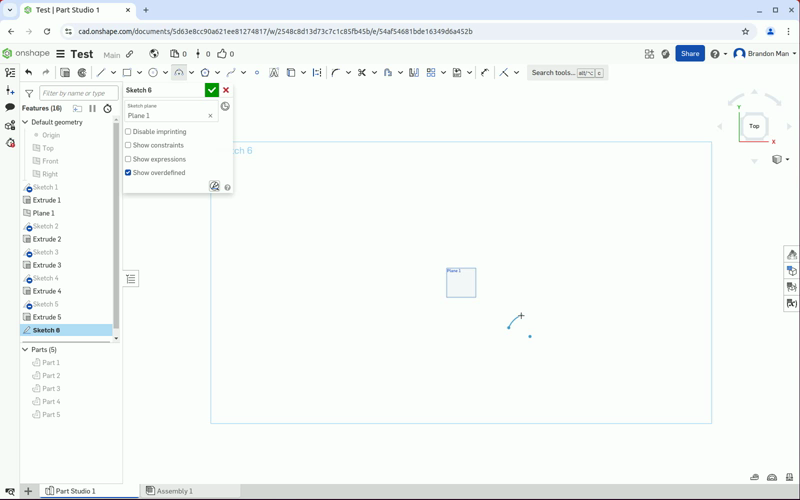
mouse_move(529, 336)
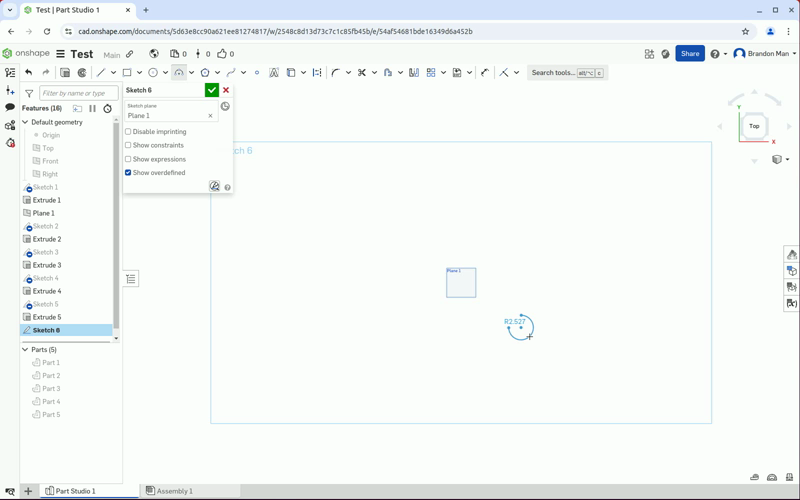
click(529, 336)
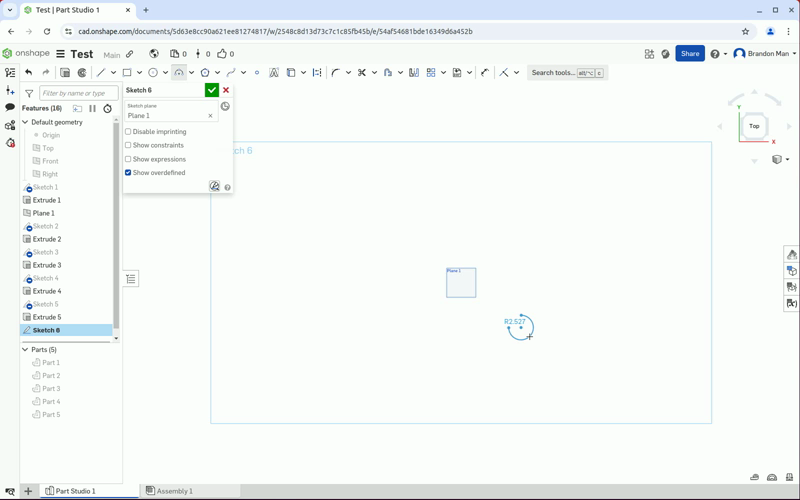
key_up(shift)
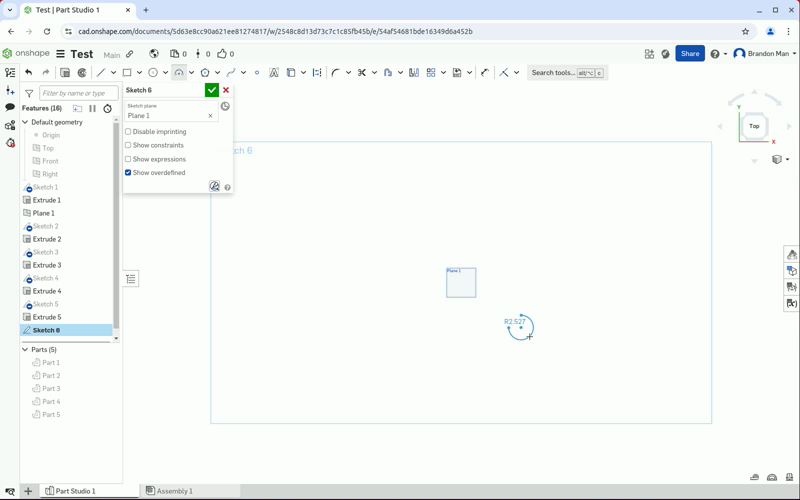
key(esc)
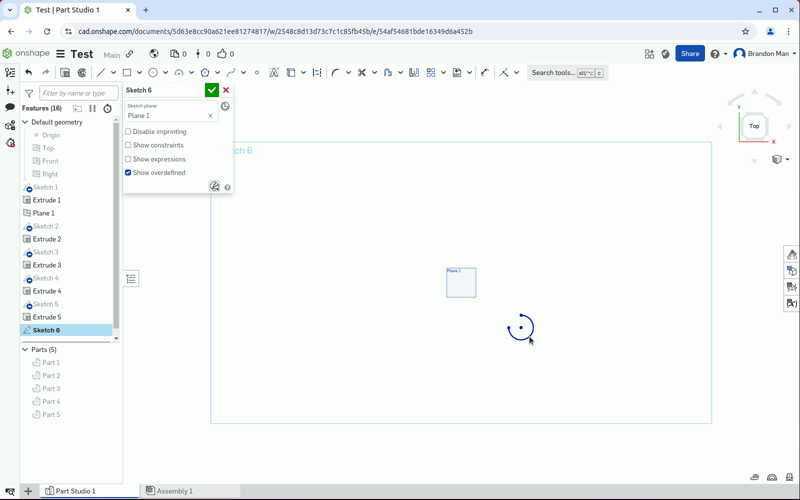
key(l)
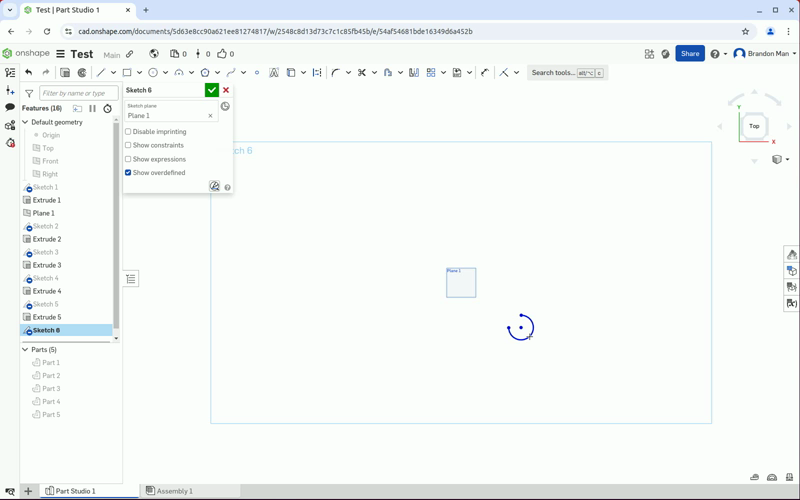
mouse_move(521, 315)
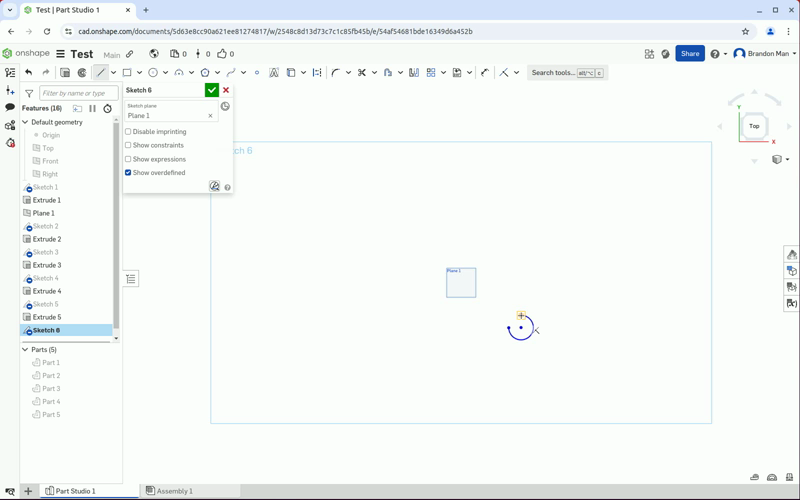
click(521, 315)
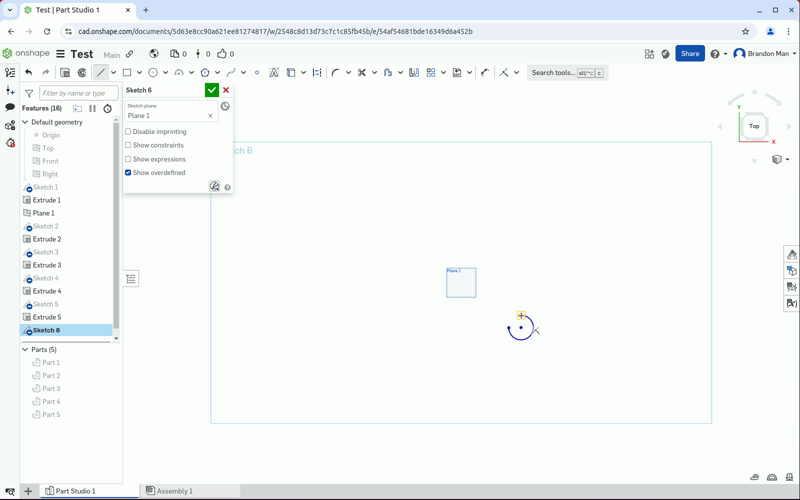
key_down(shift)
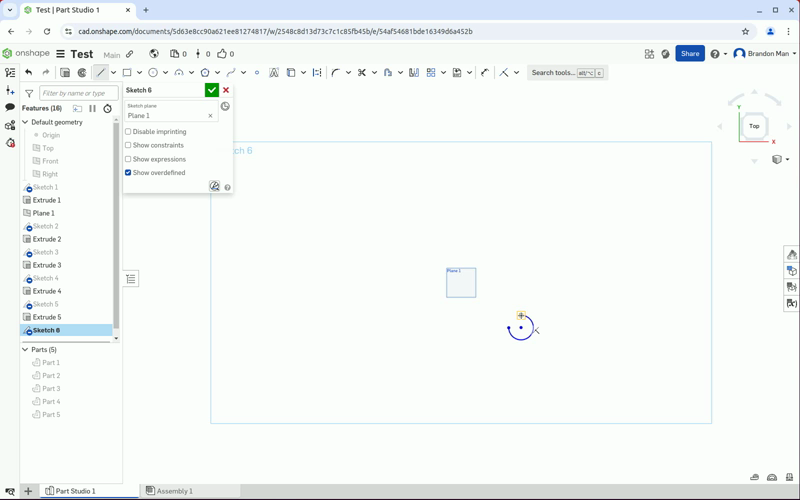
mouse_move(551, 315)
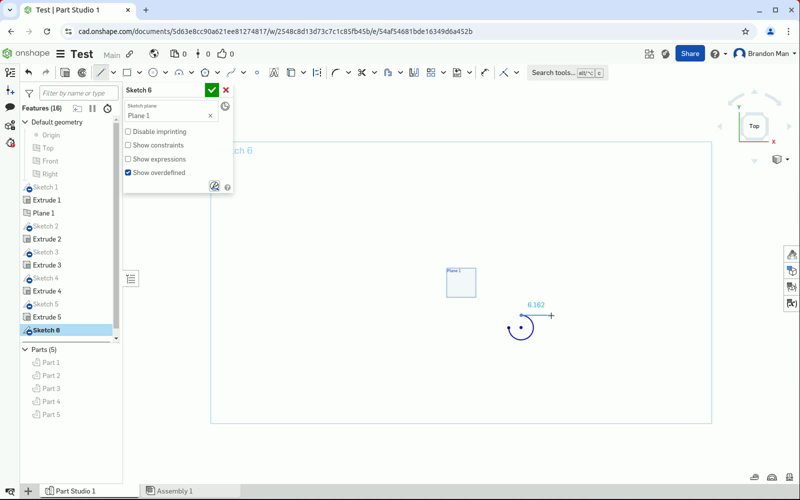
mouse_move(521, 327)
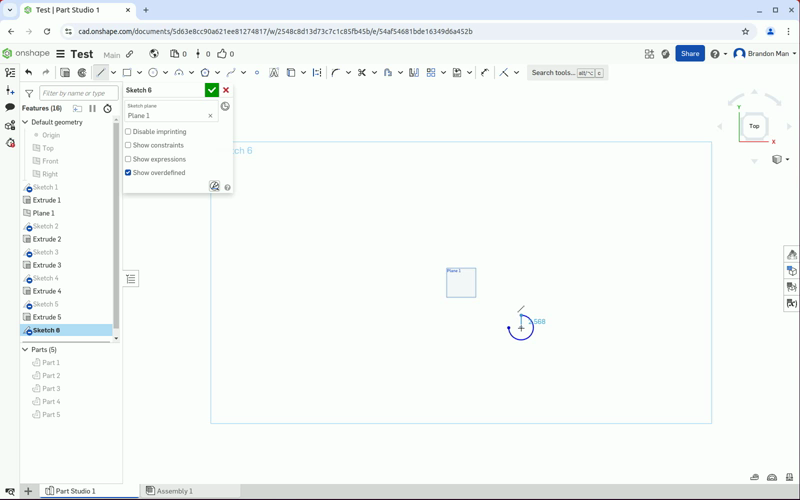
click(521, 327)
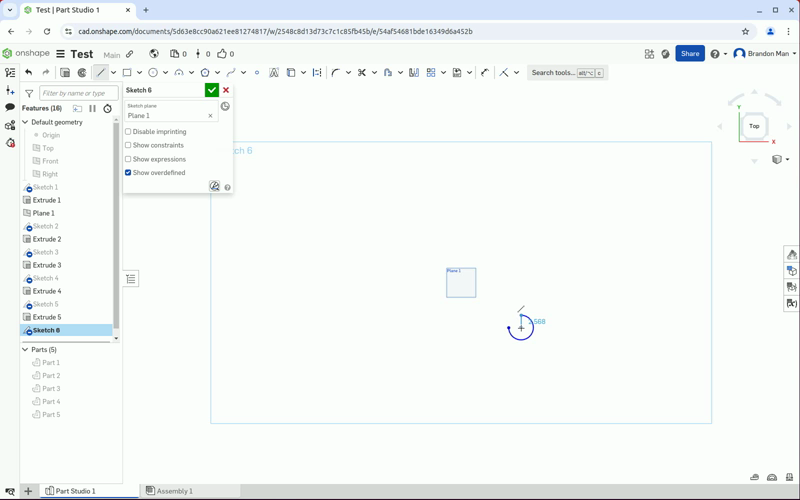
key_up(shift)
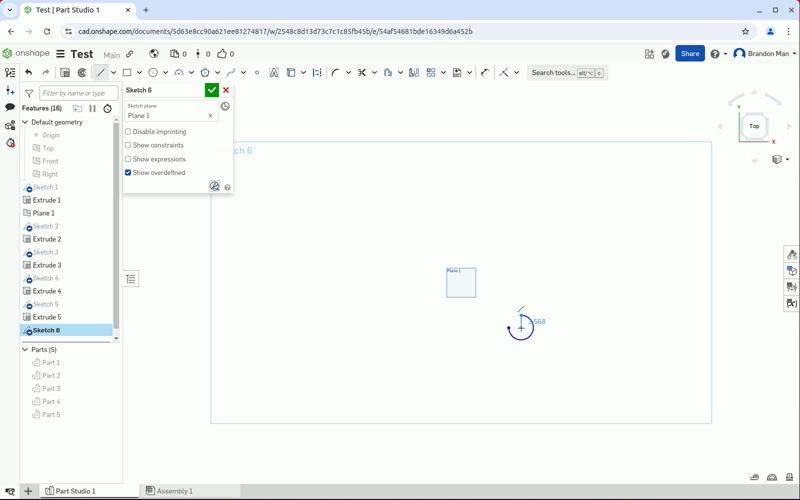
mouse_move(551, 327)
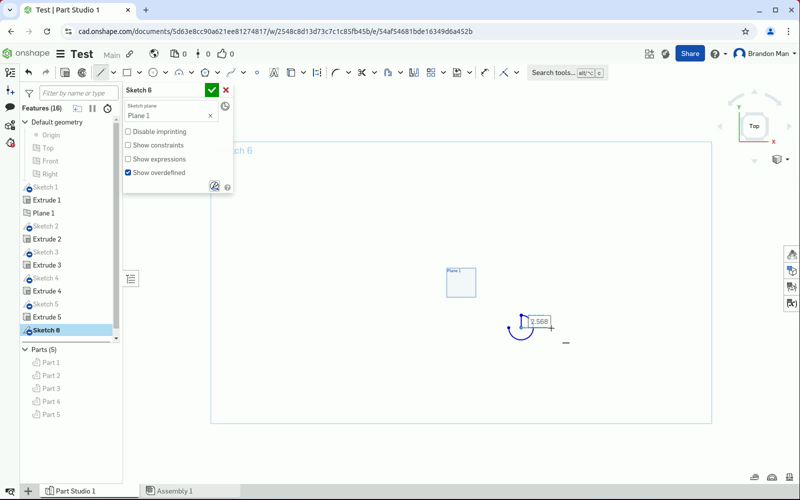
key_down(shift)
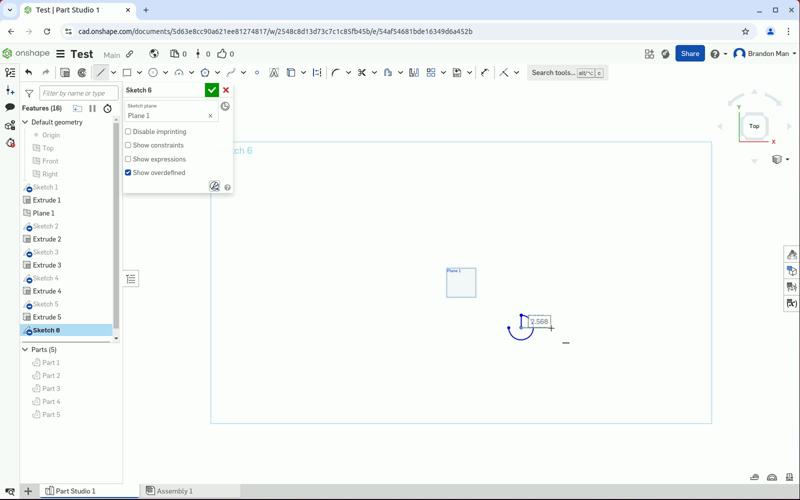
mouse_move(508, 327)
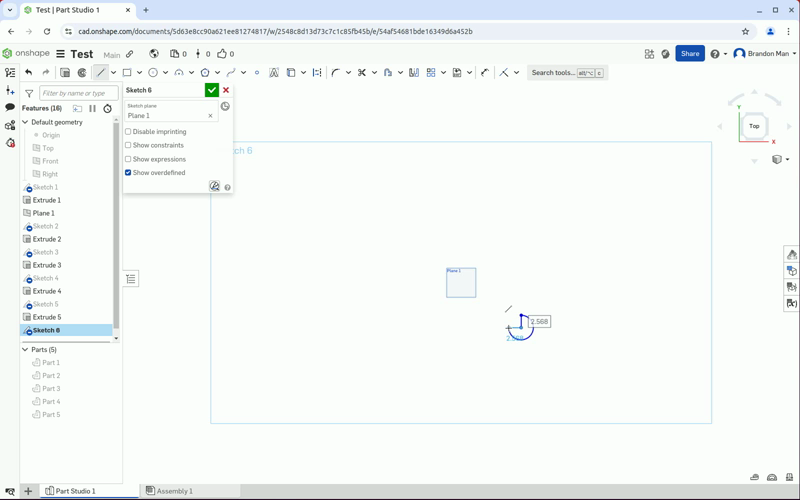
key_up(shift)
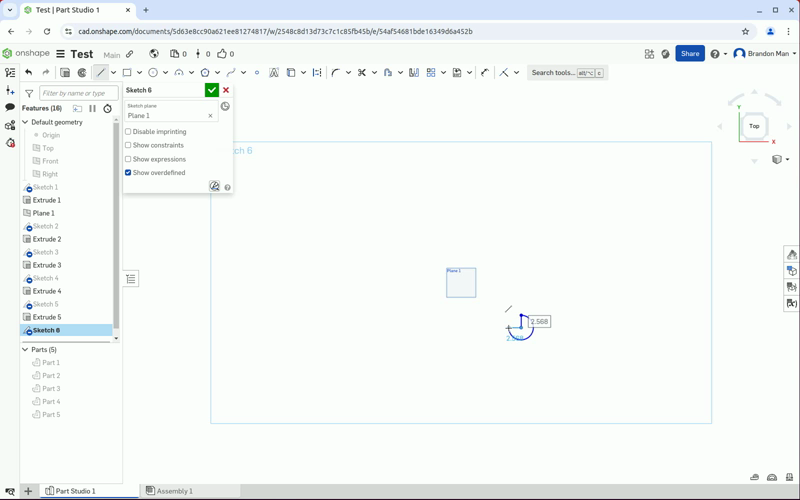
click(508, 327)
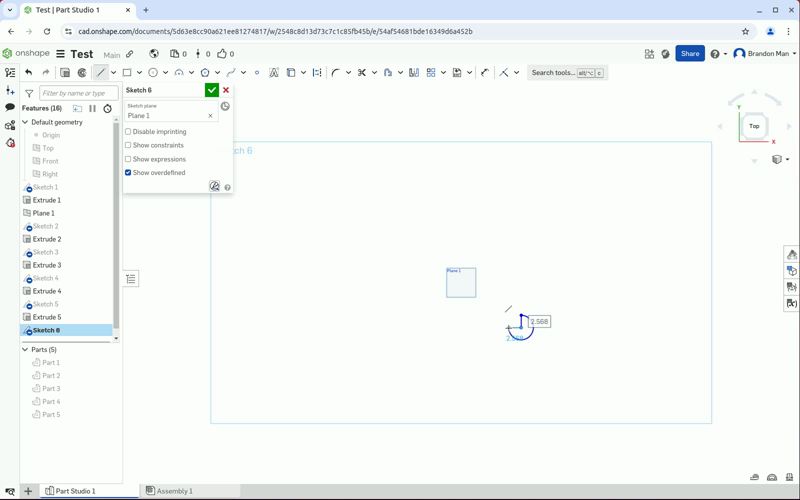
key(esc)
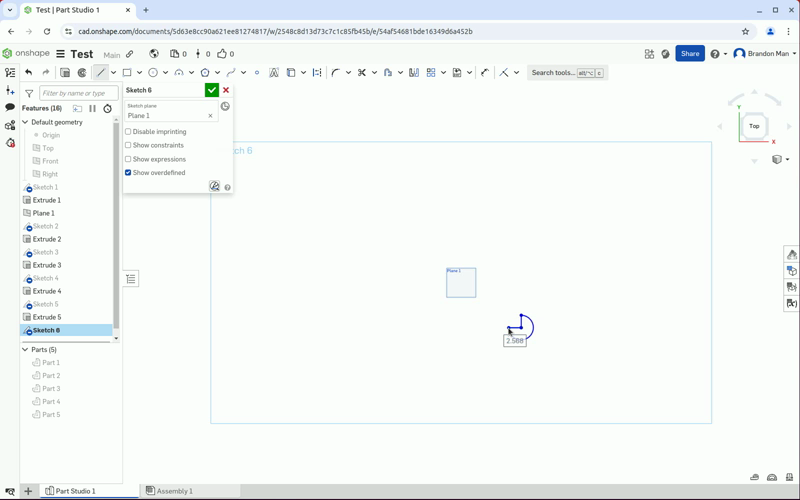
mouse_move(516, 328)
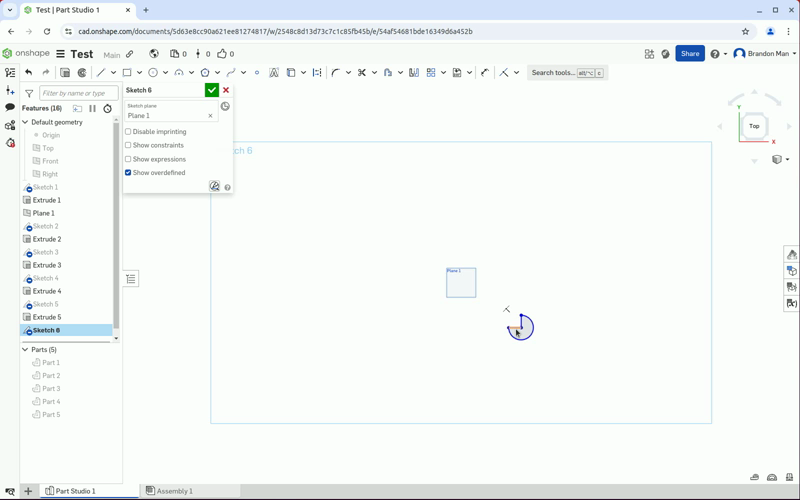
scroll(6)
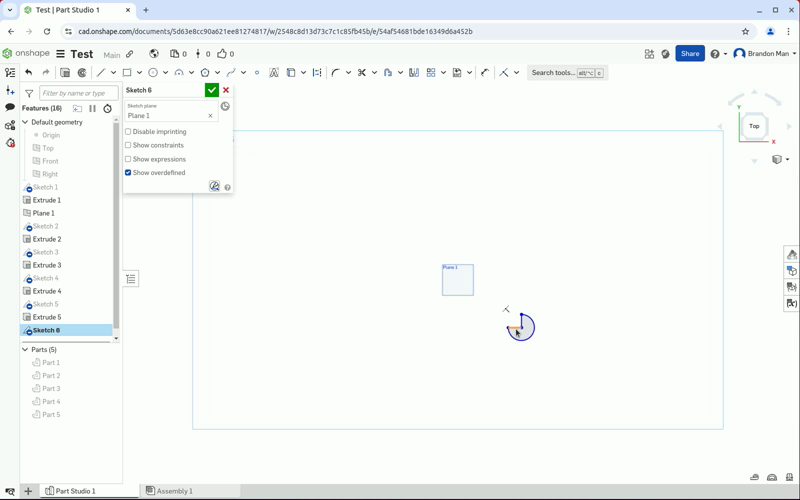
scroll(6)
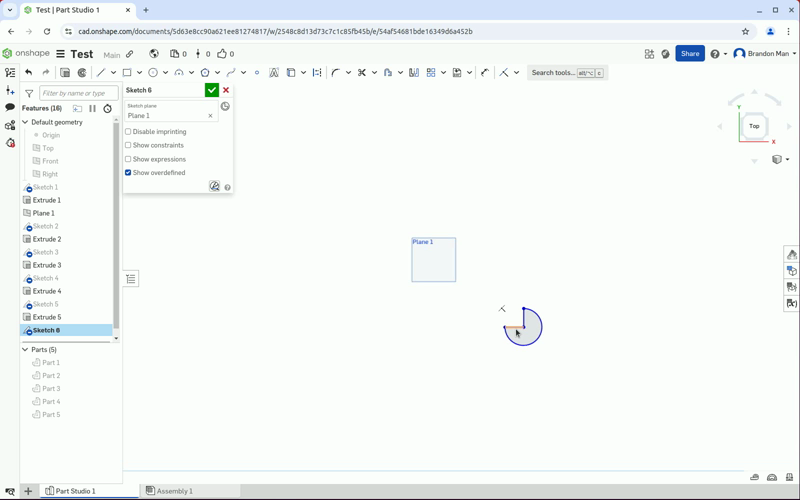
scroll(6)
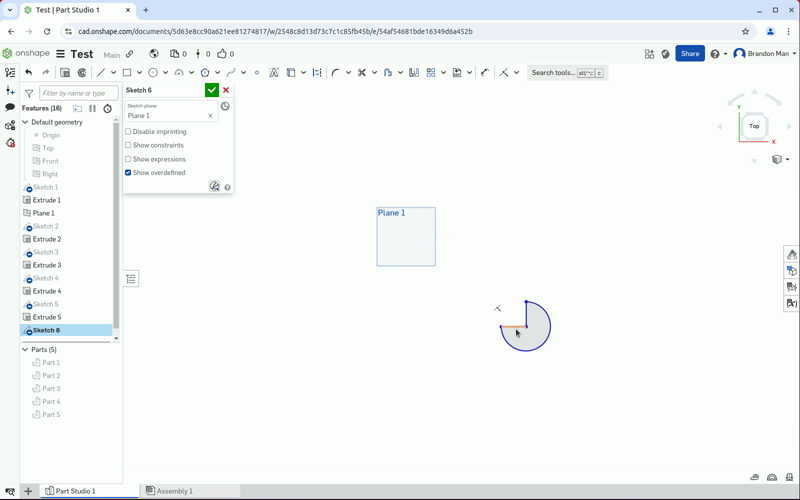
scroll(6)
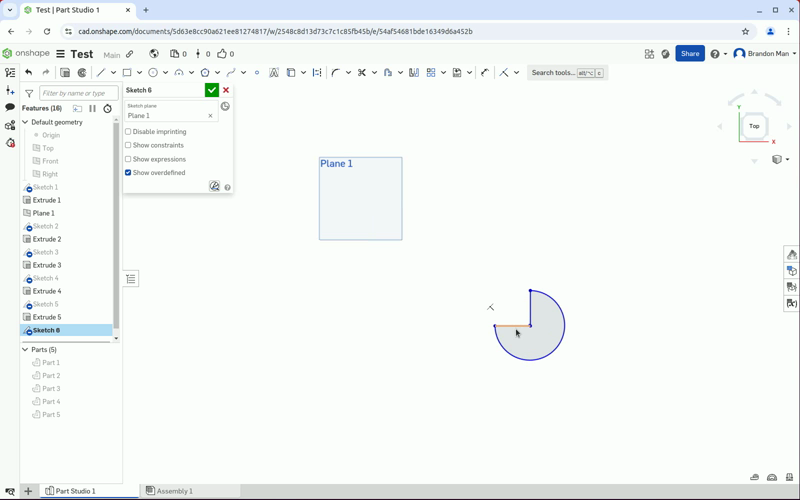
scroll(6)
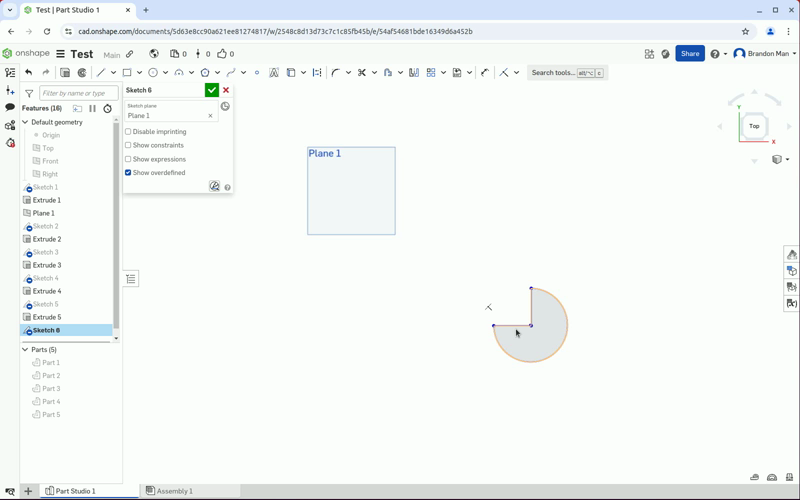
scroll(6)
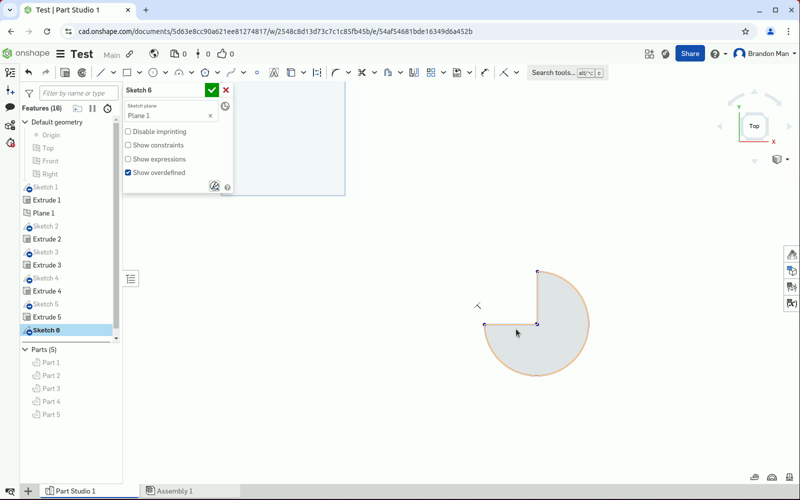
scroll(6)
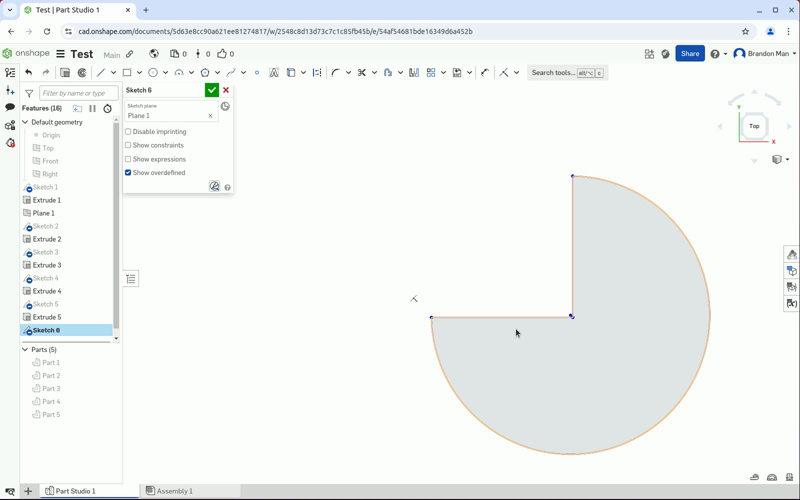
click(516, 328)
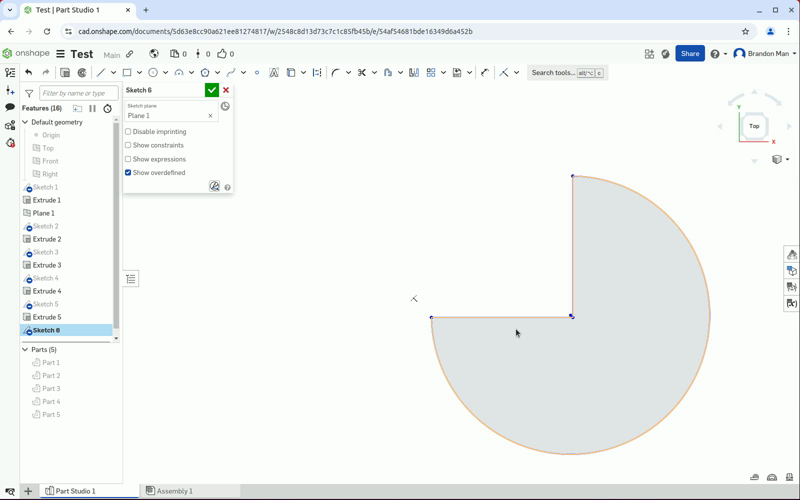
scroll(-6)
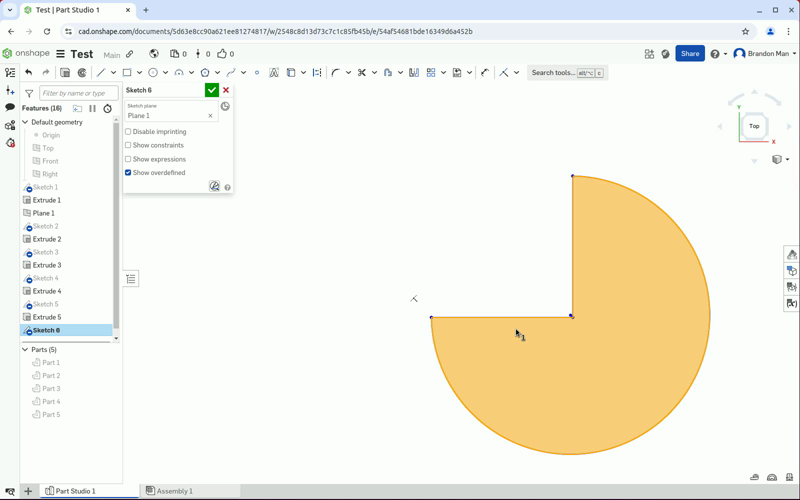
scroll(-6)
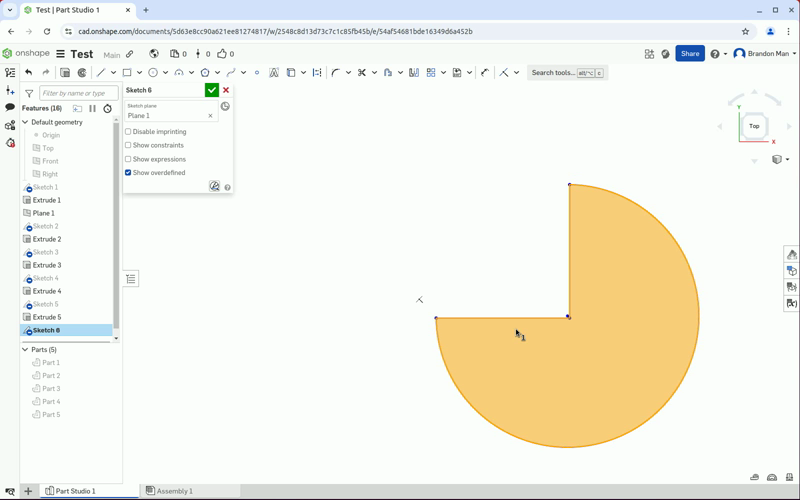
scroll(-6)
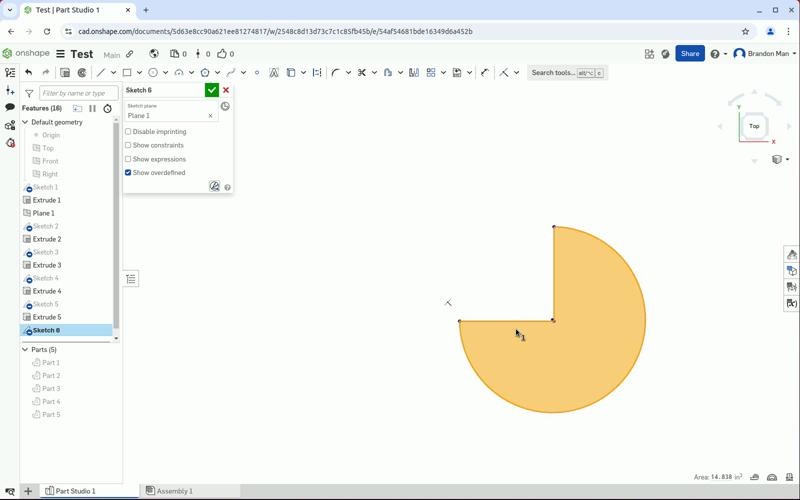
scroll(-6)
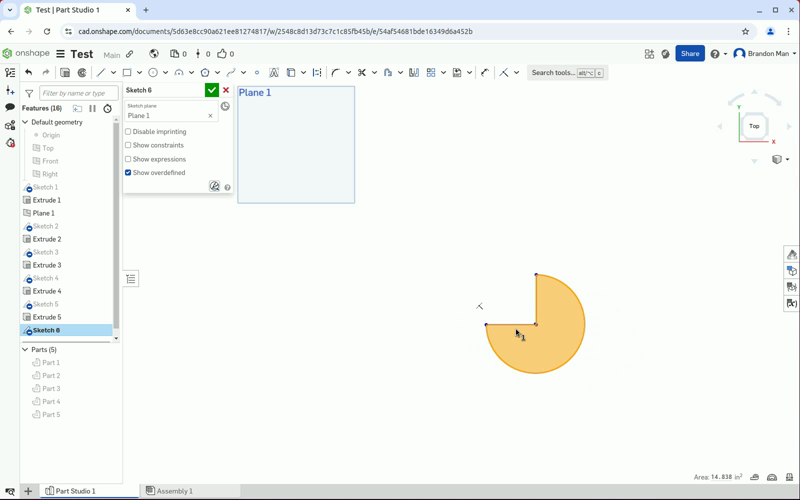
scroll(-6)
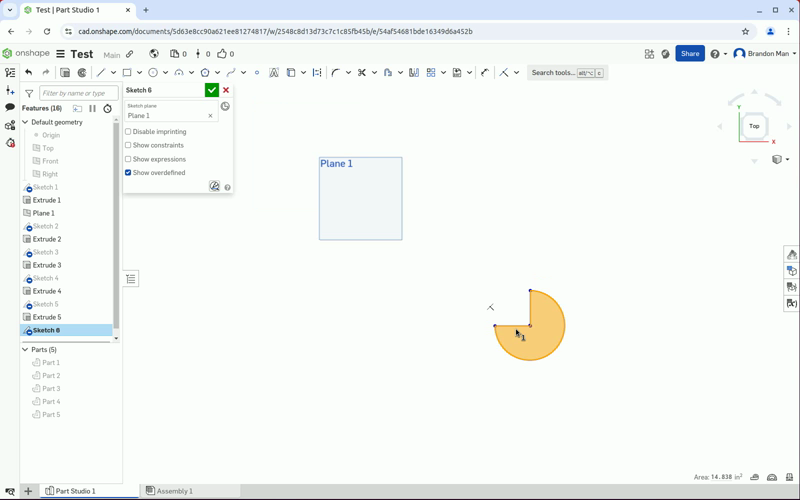
scroll(-6)
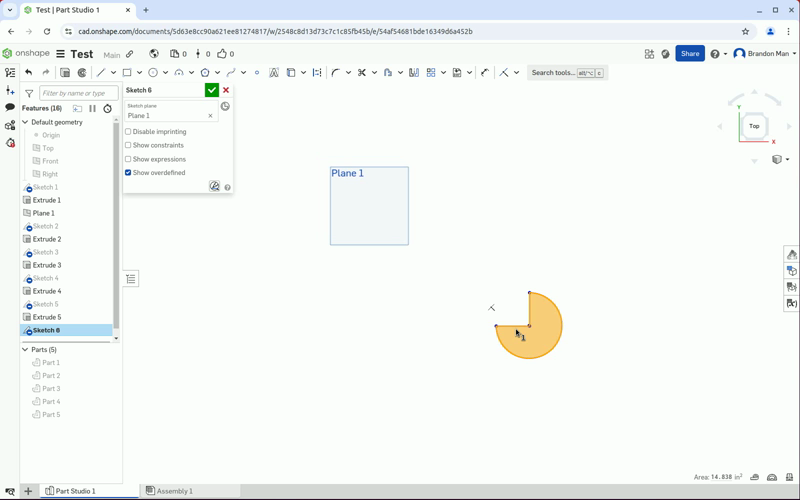
scroll(-6)
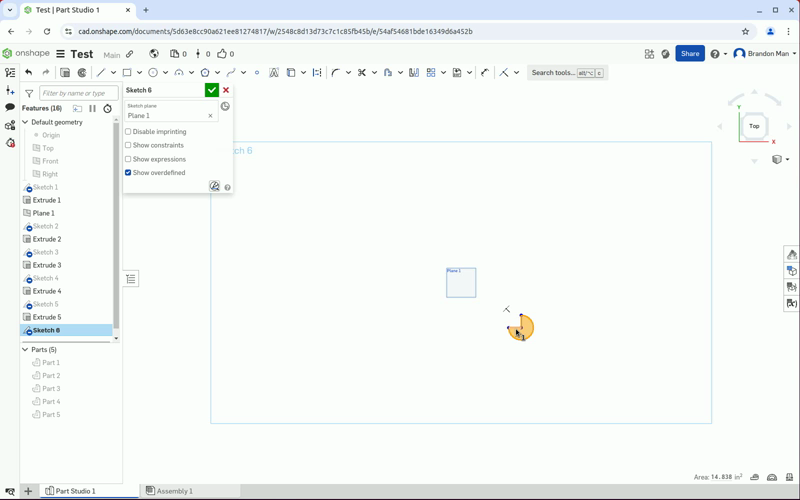
mouse_move(73, 352)
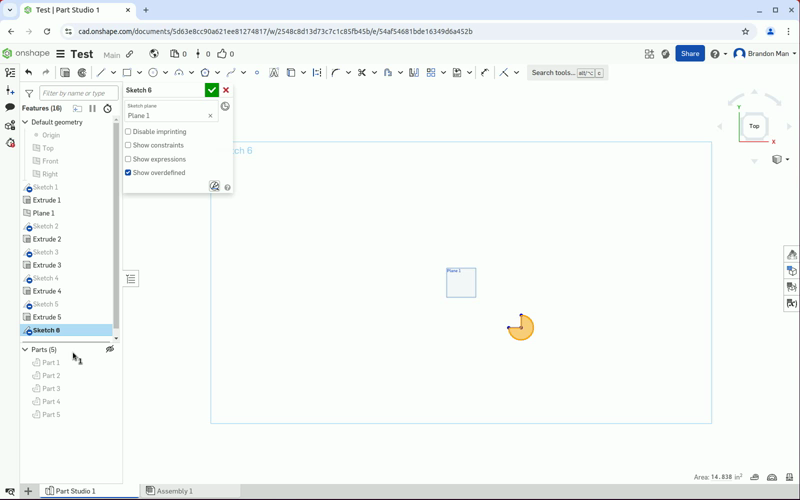
key(shift+y)
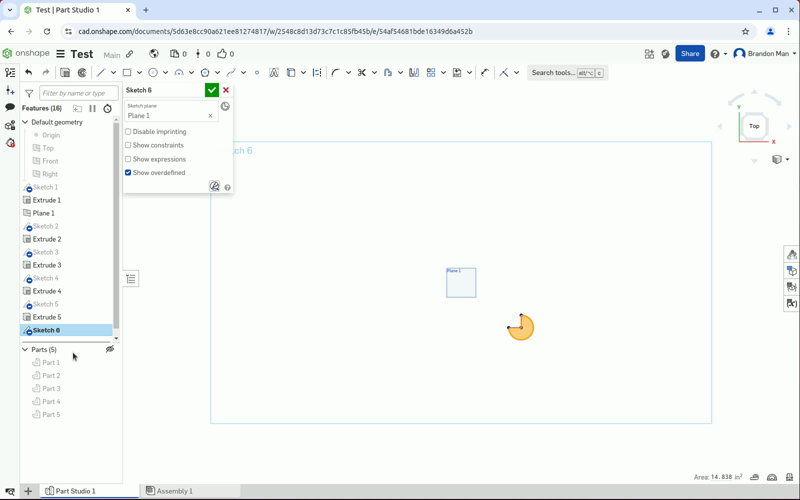
key(shift+e)
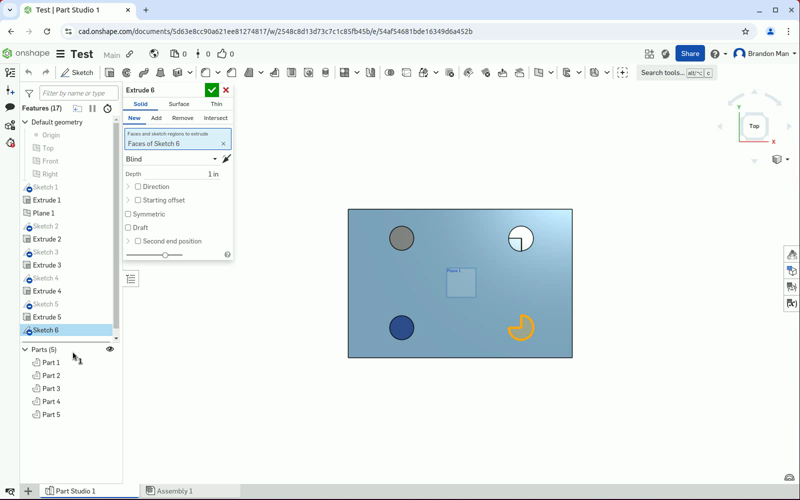
mouse_move(143, 106)
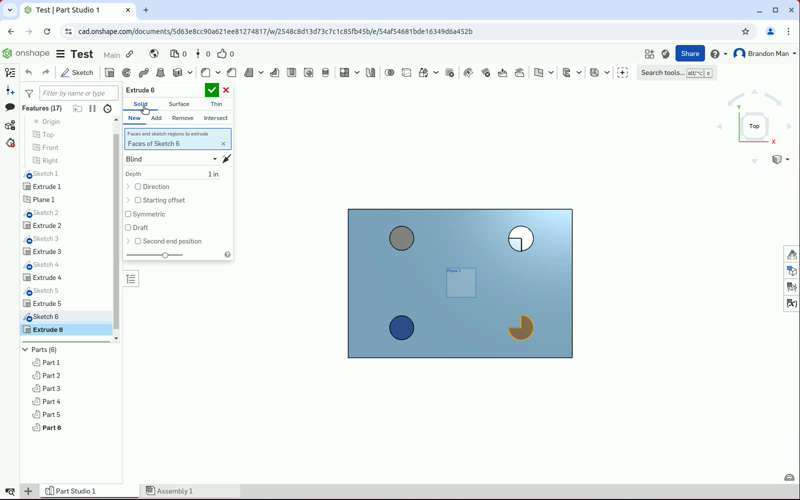
click(143, 106)
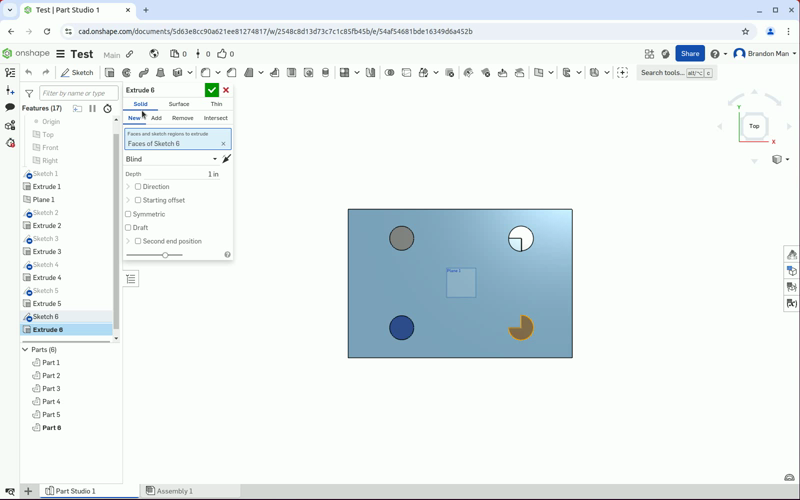
mouse_move(137, 120)
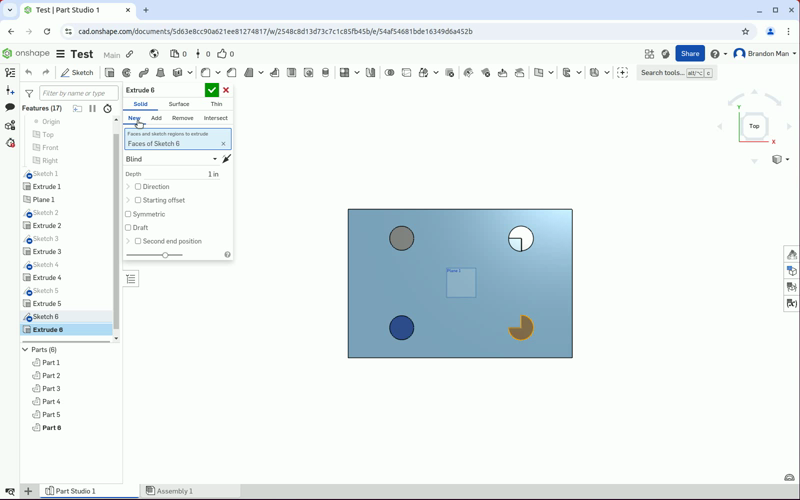
click(137, 120)
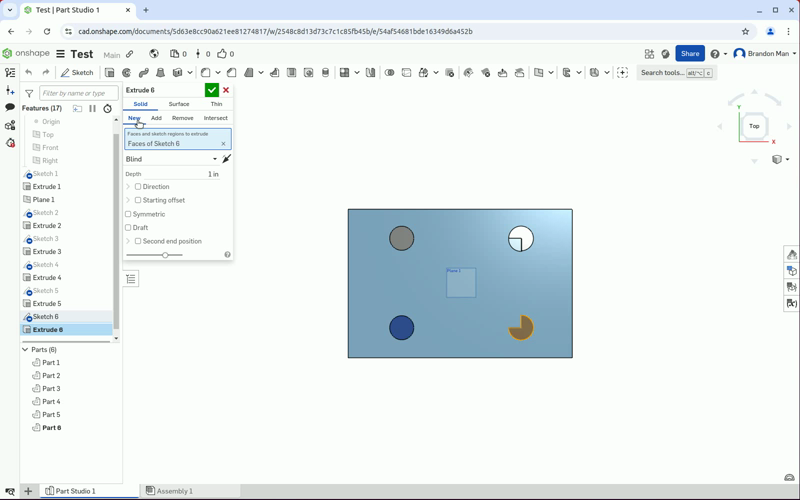
key(tab, 4)
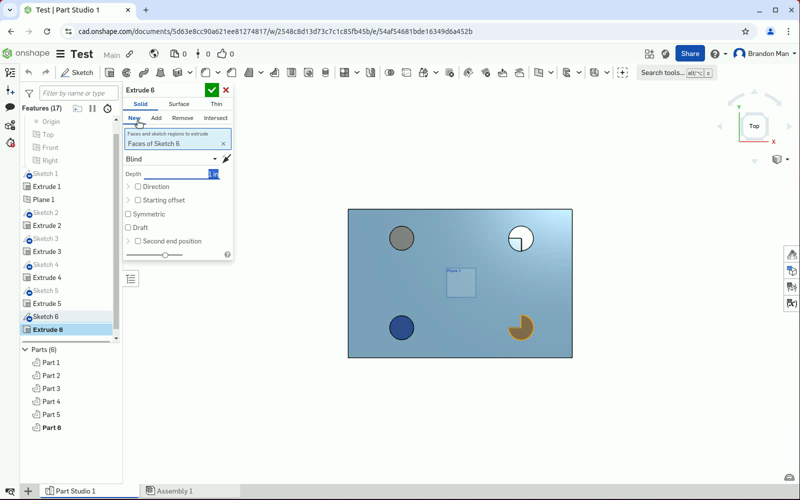
text(15.405)
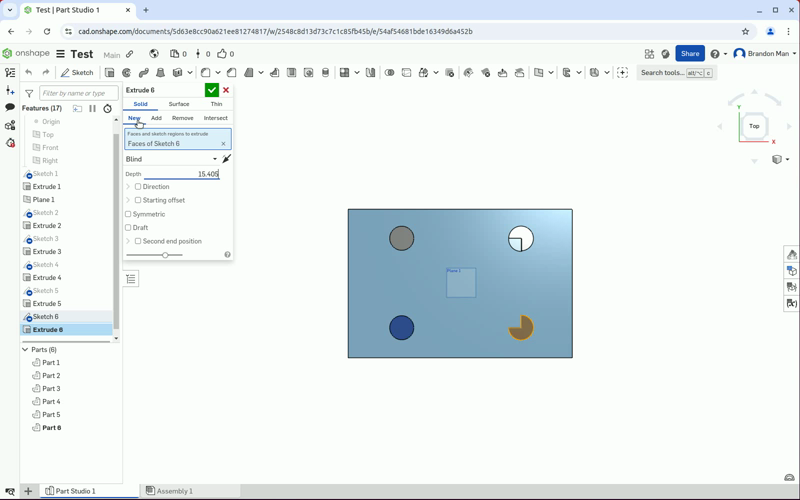
key(enter)
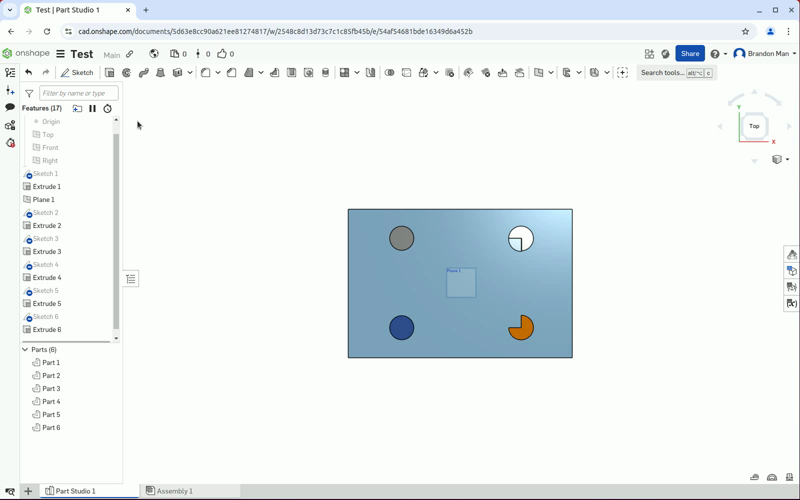
key(shift+h)
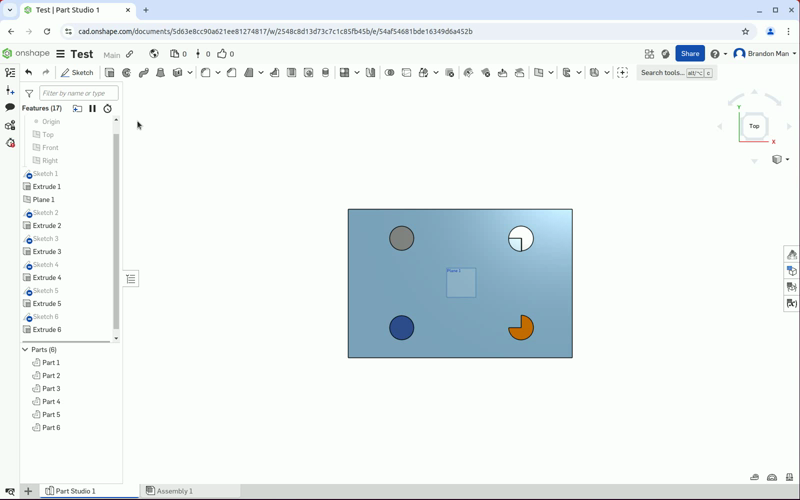
key(shift+h)
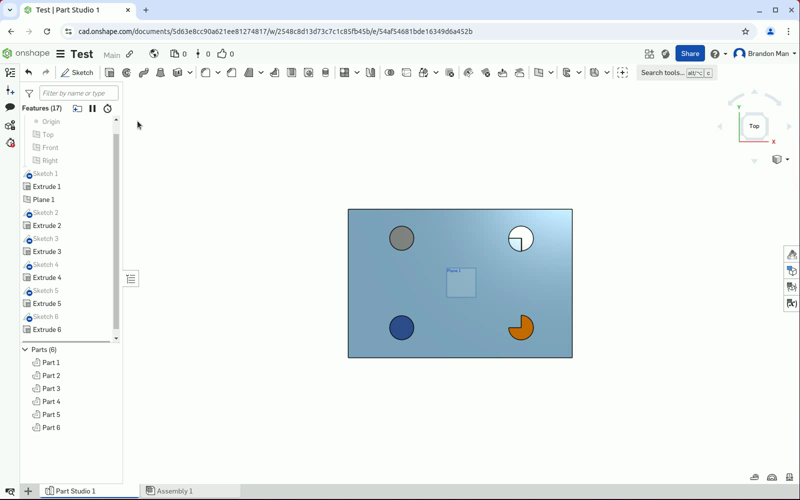
mouse_move(69, 176)
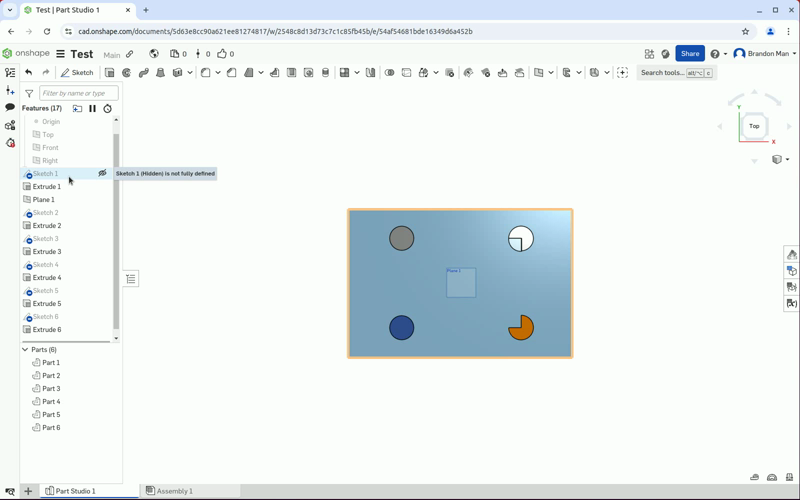
click(69, 176)
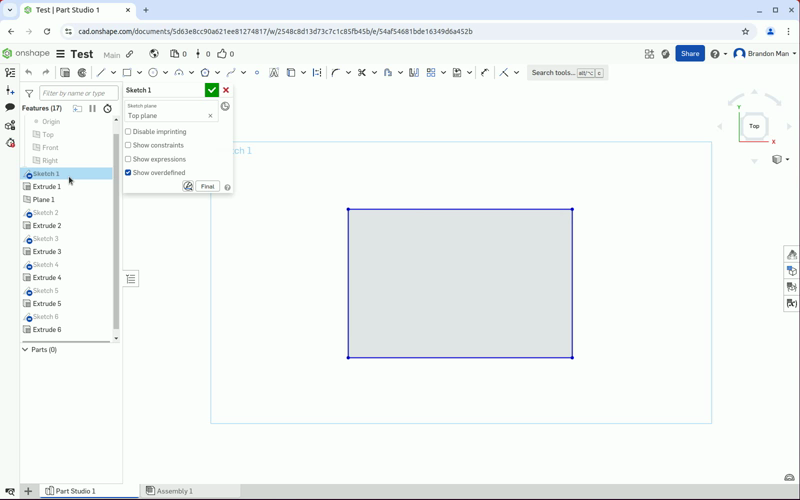
mouse_move(229, 92)
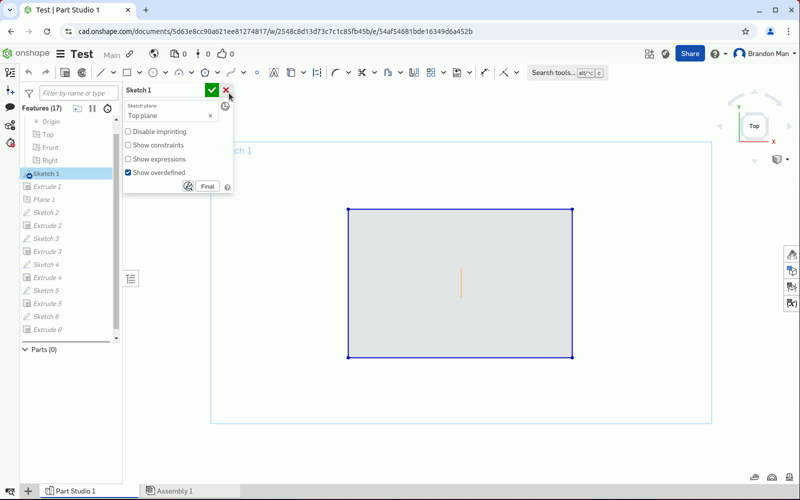
click(229, 92)
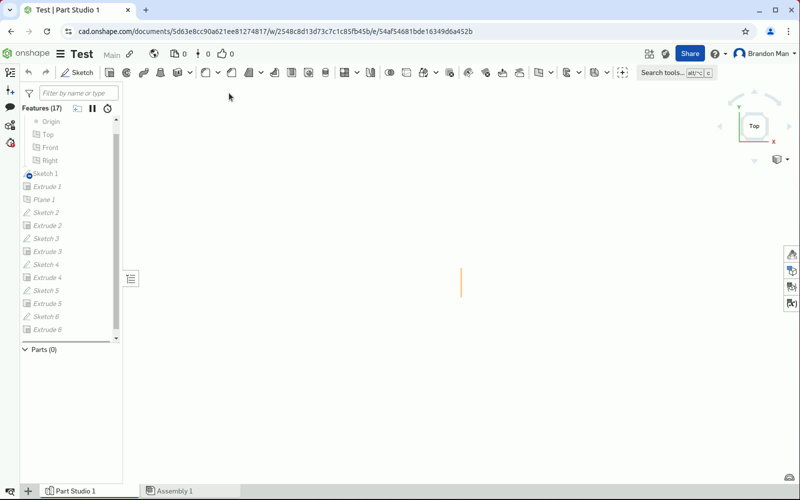
key(shift+s)
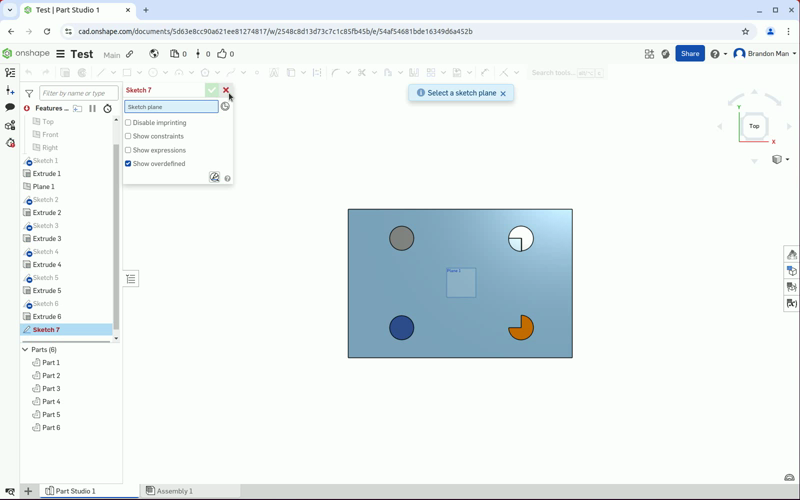
mouse_move(69, 189)
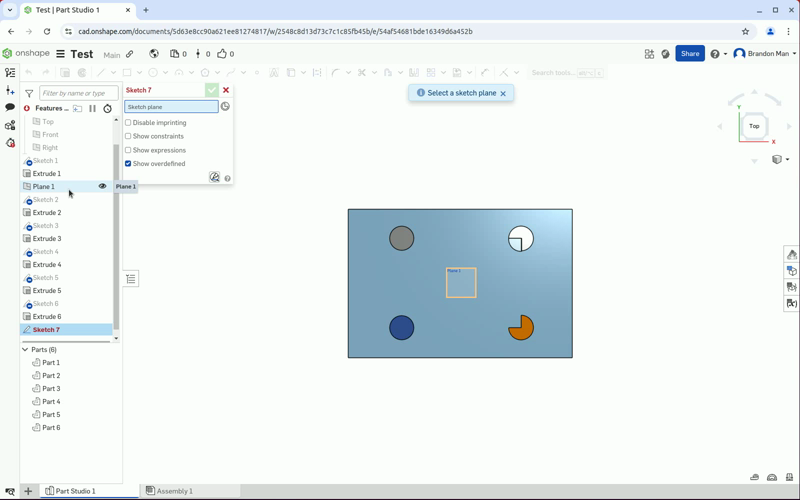
click(69, 189)
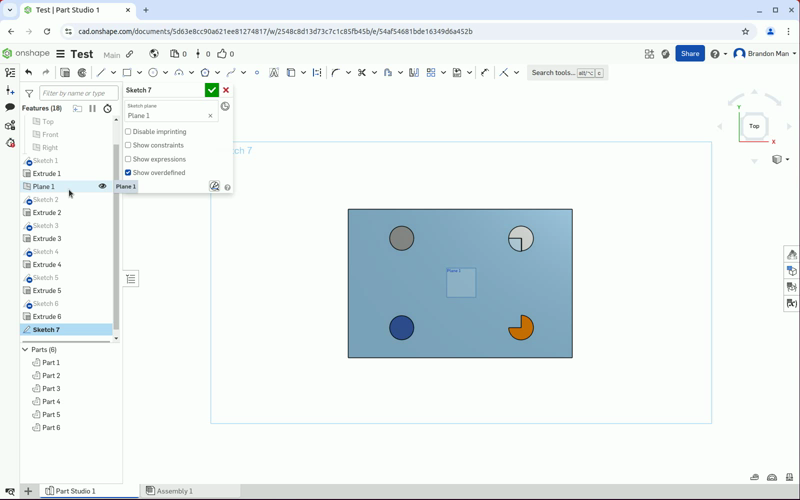
mouse_move(73, 352)
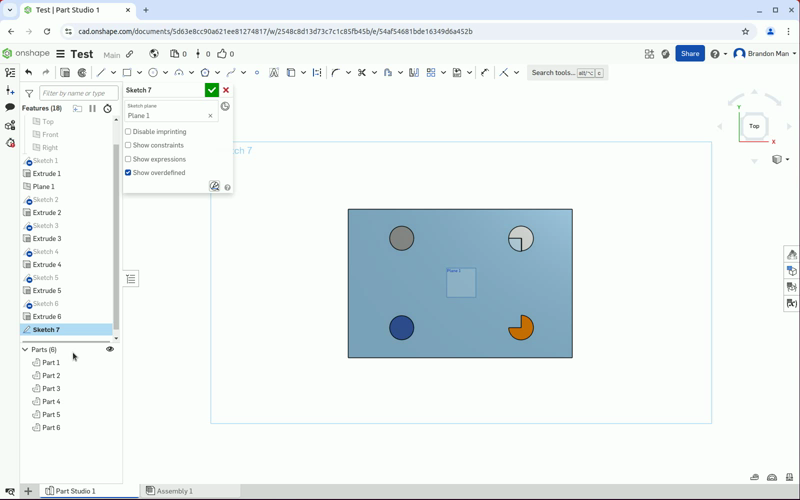
key(y)
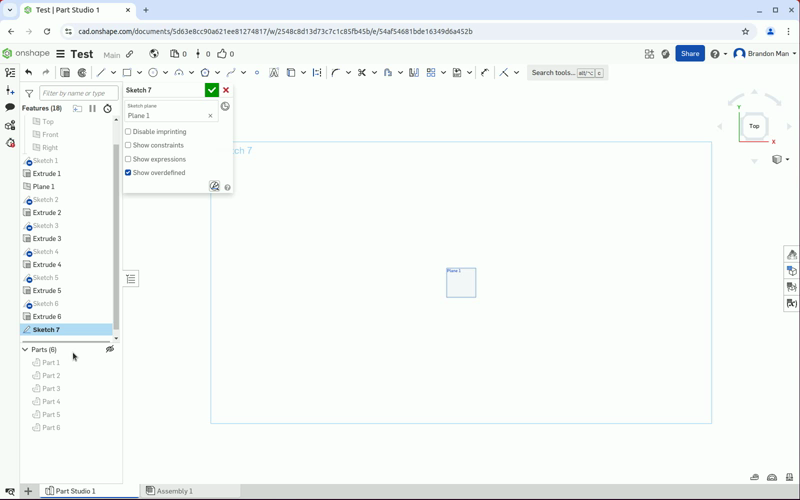
key(l)
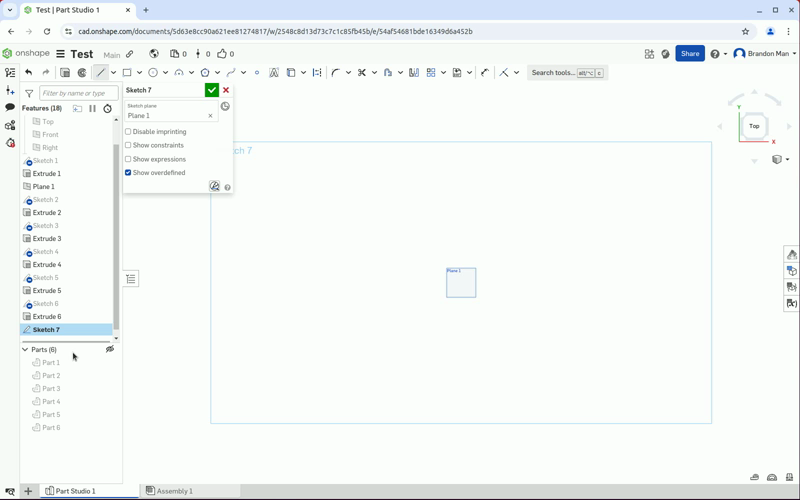
key_down(shift)
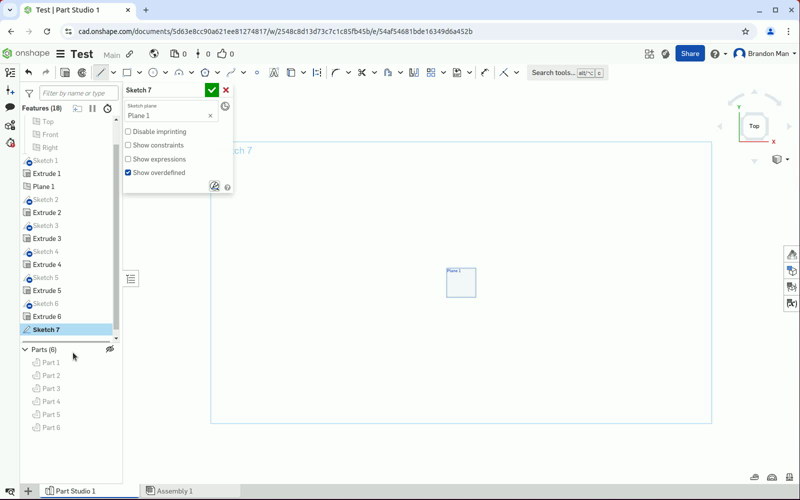
mouse_move(508, 327)
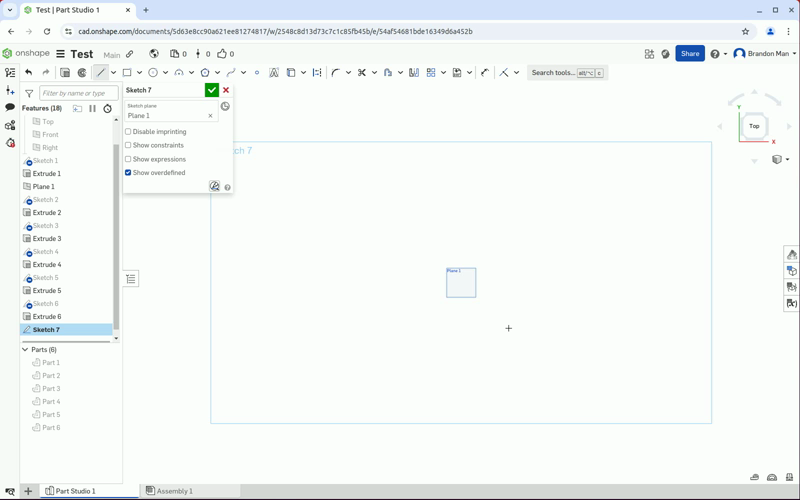
click(508, 327)
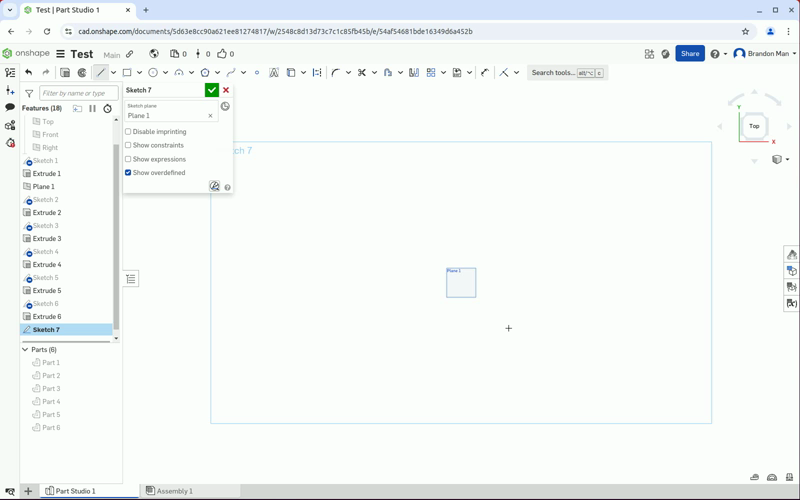
key_up(shift)
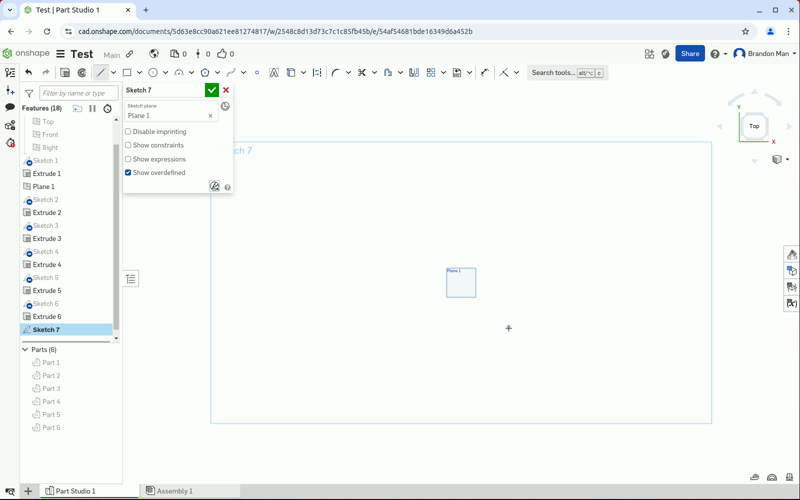
key_down(shift)
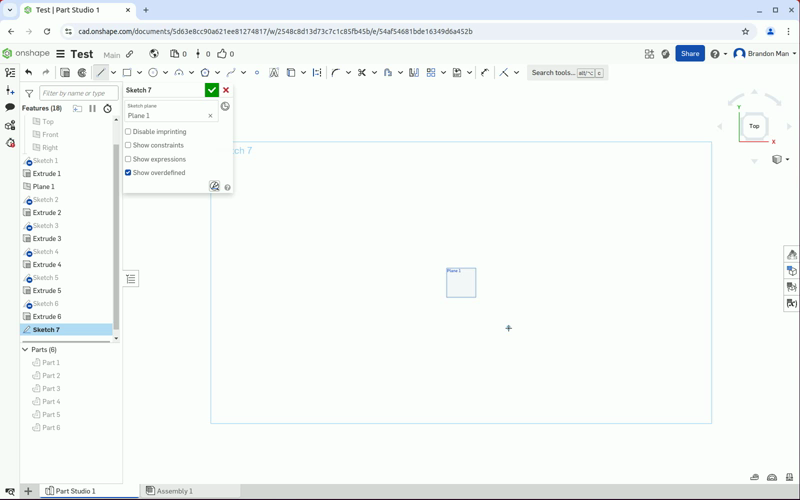
mouse_move(538, 327)
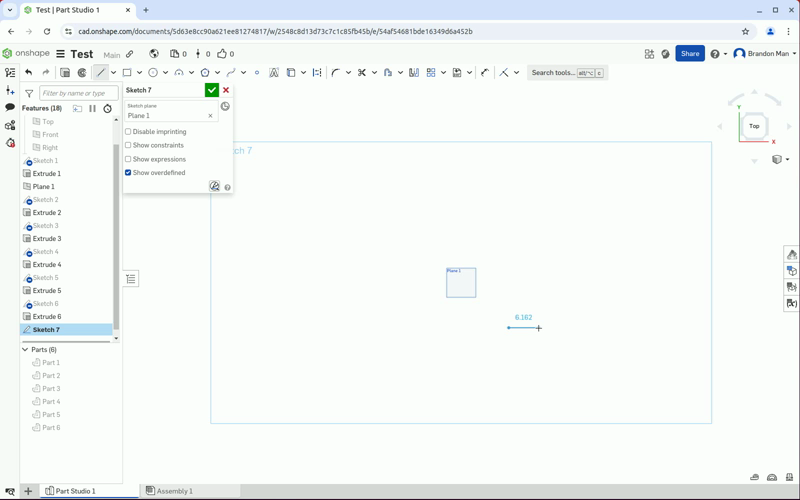
mouse_move(521, 327)
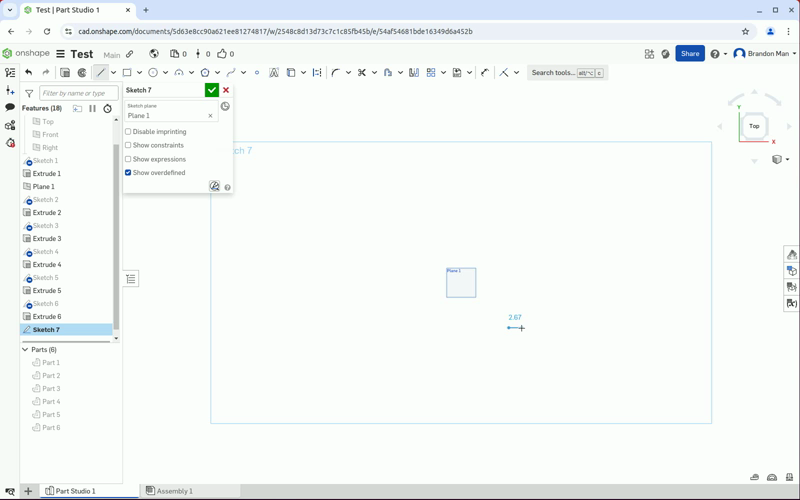
click(521, 327)
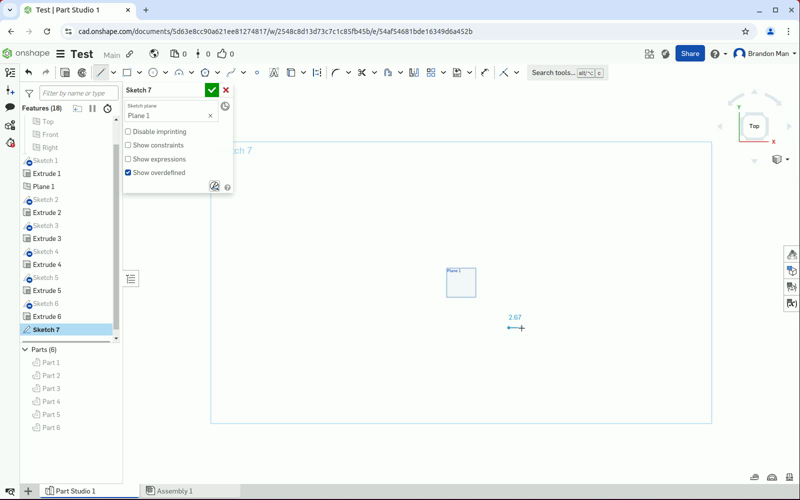
key_up(shift)
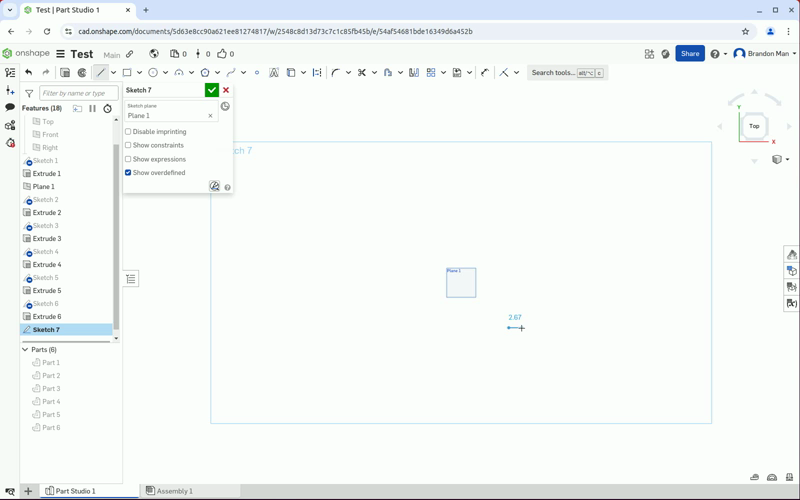
key_down(shift)
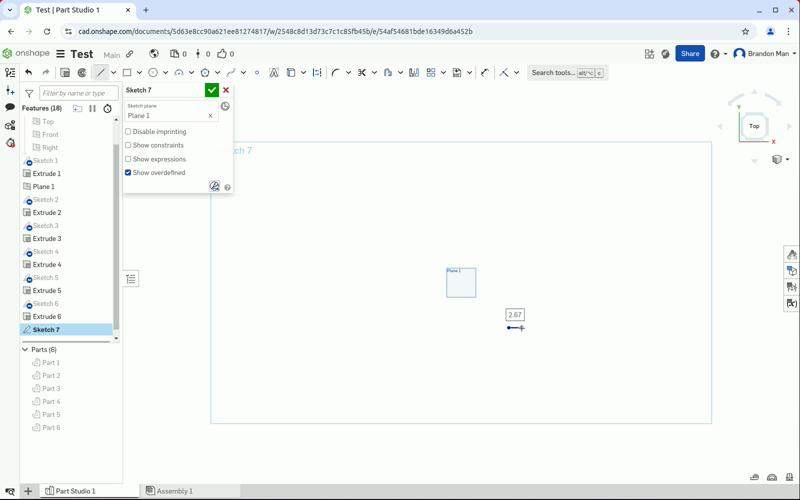
mouse_move(551, 327)
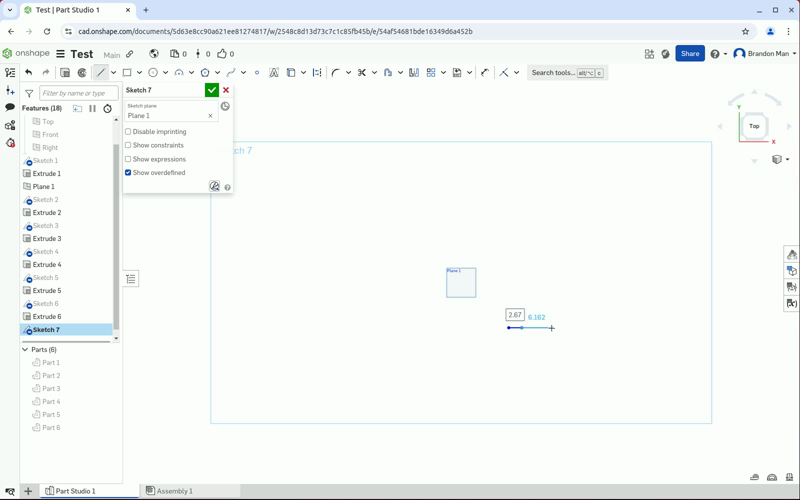
mouse_move(521, 314)
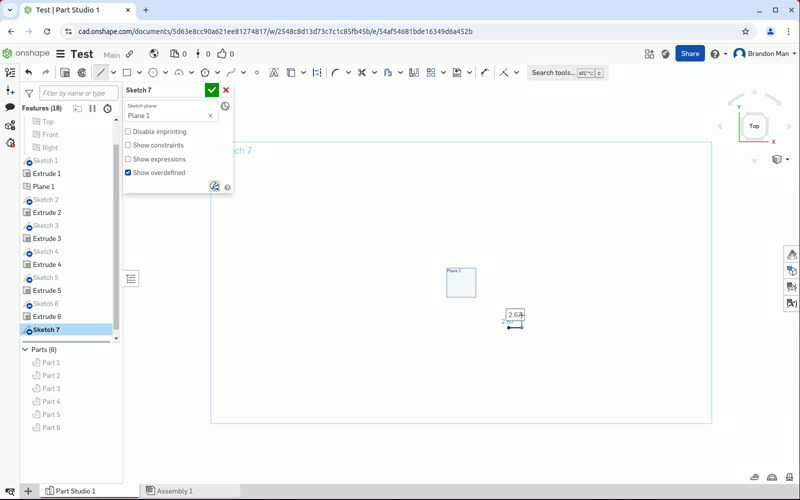
click(521, 314)
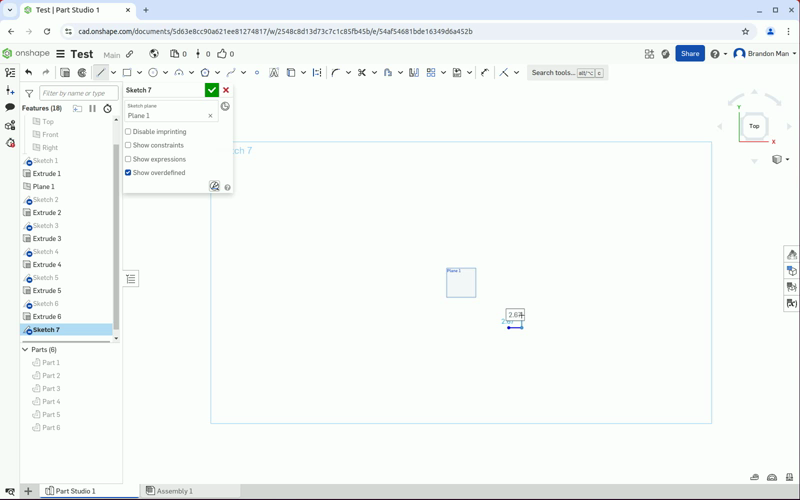
key_up(shift)
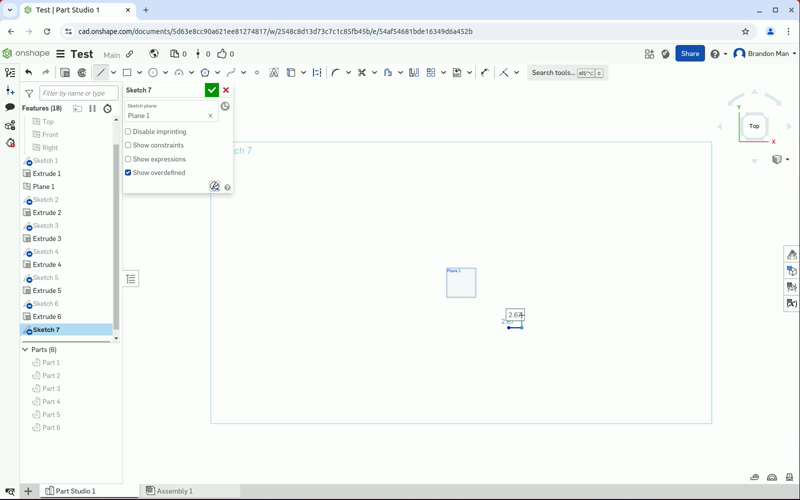
key(esc)
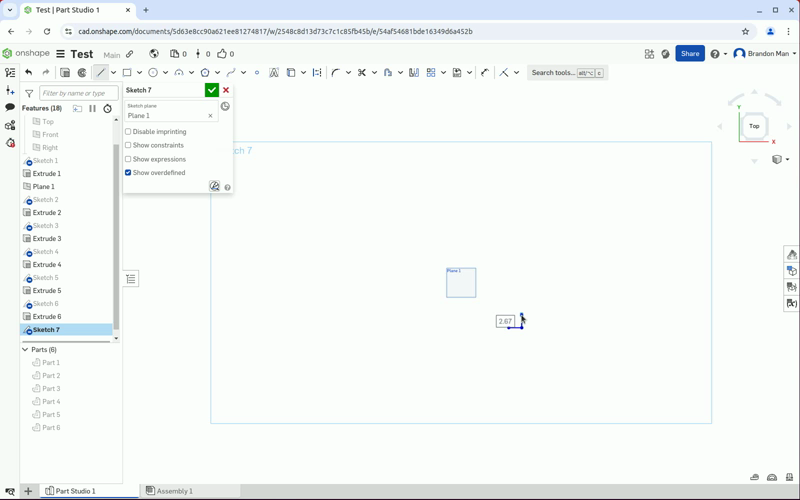
key(a)
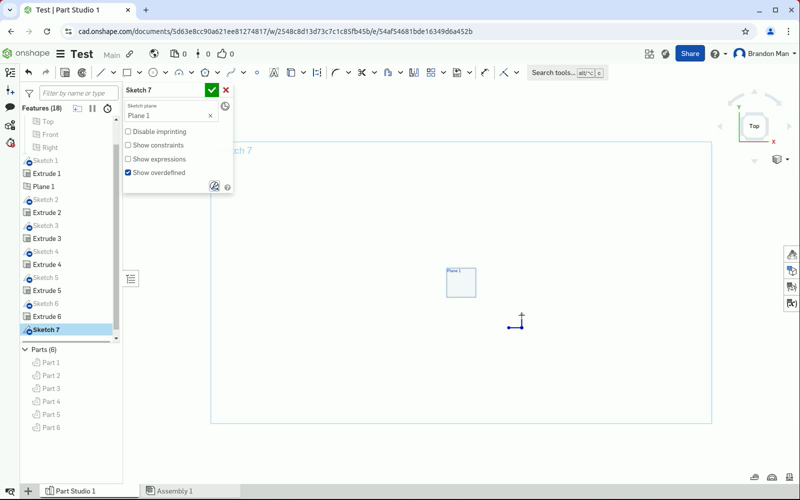
mouse_move(521, 314)
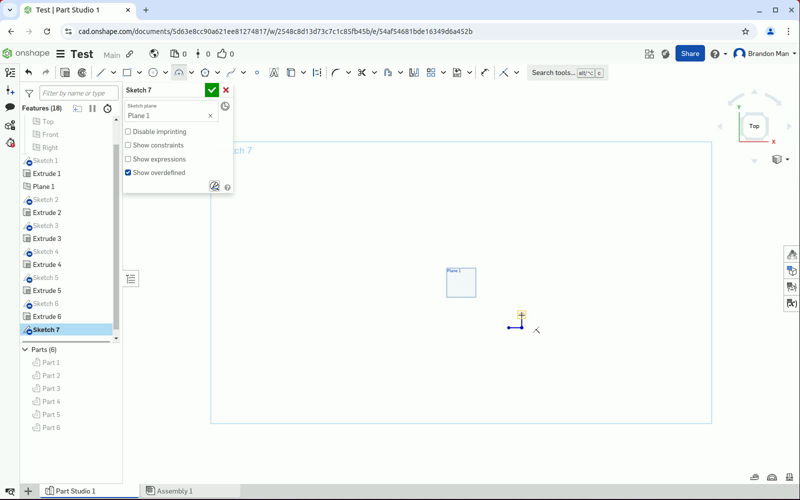
click(521, 314)
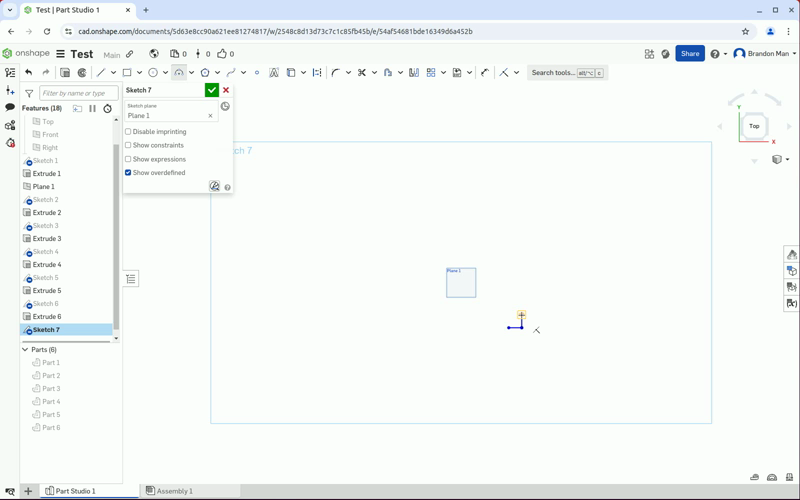
mouse_move(508, 327)
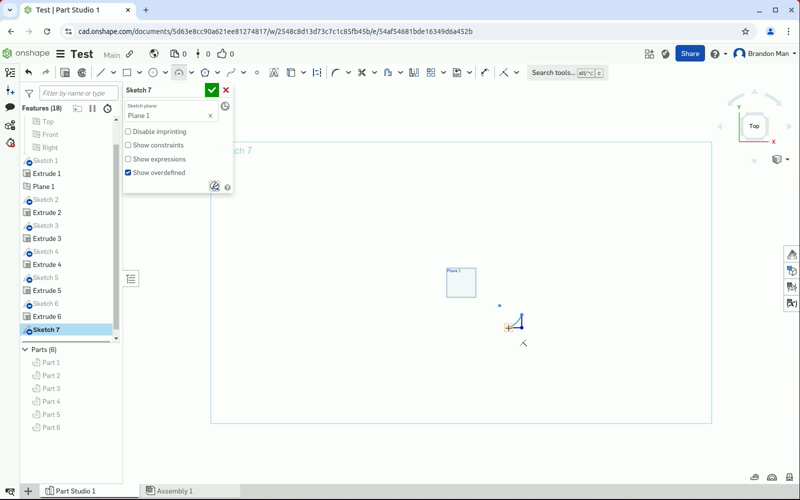
click(508, 327)
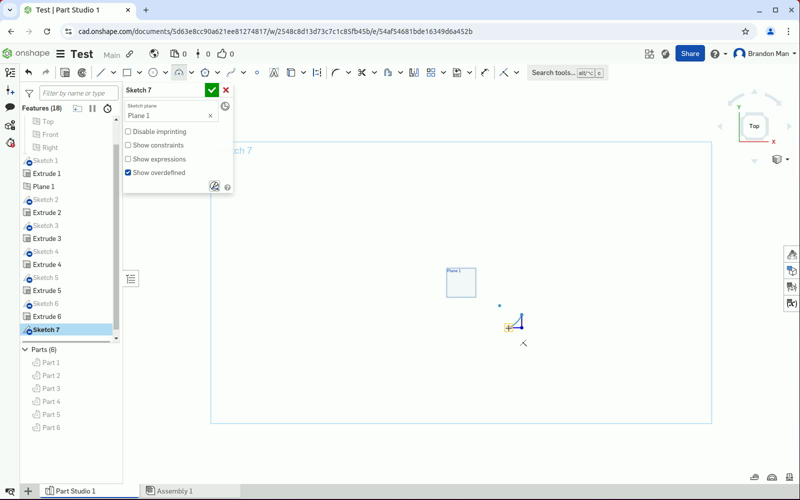
key_down(shift)
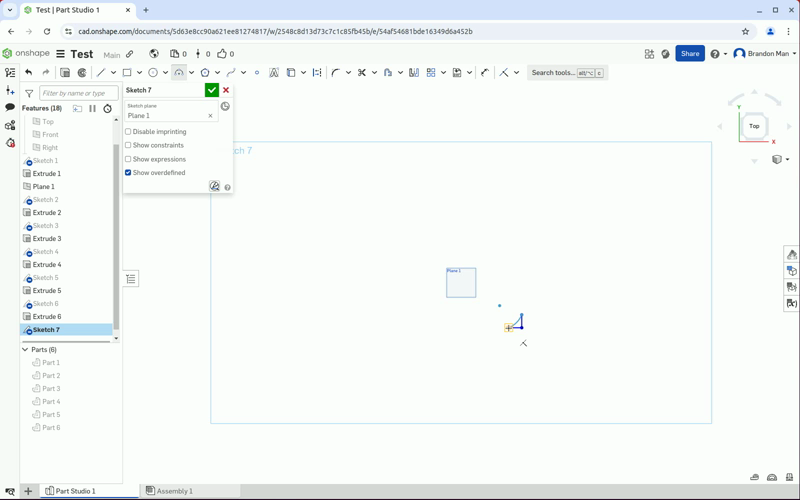
mouse_move(512, 318)
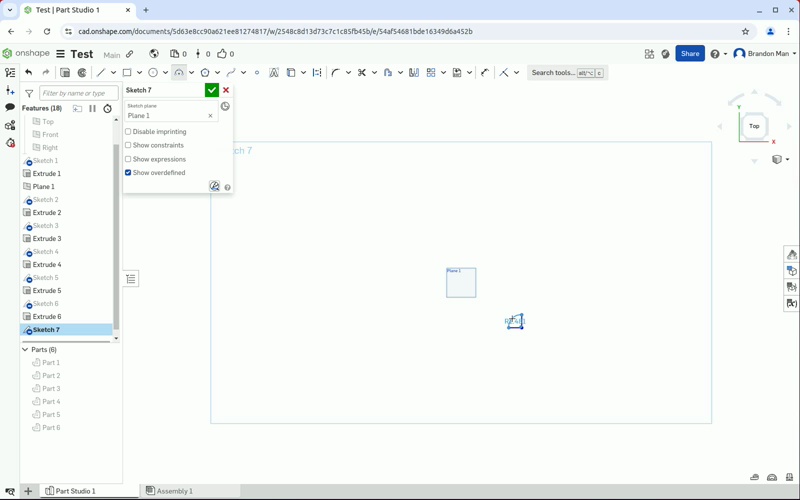
click(512, 318)
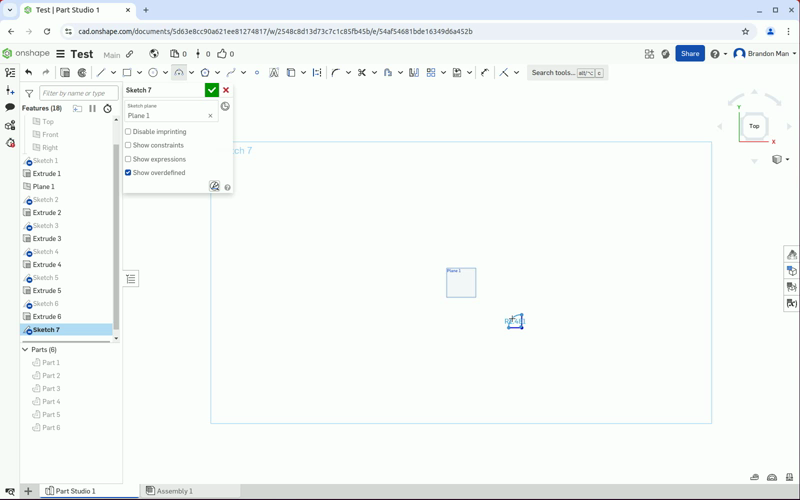
key_up(shift)
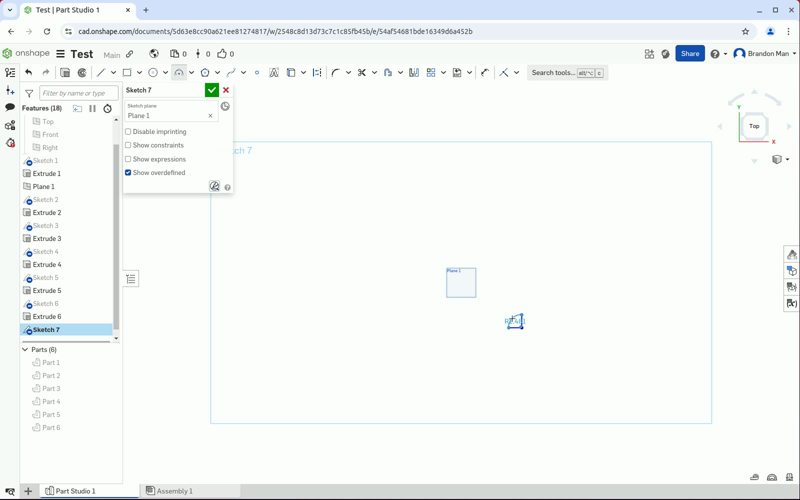
key(esc)
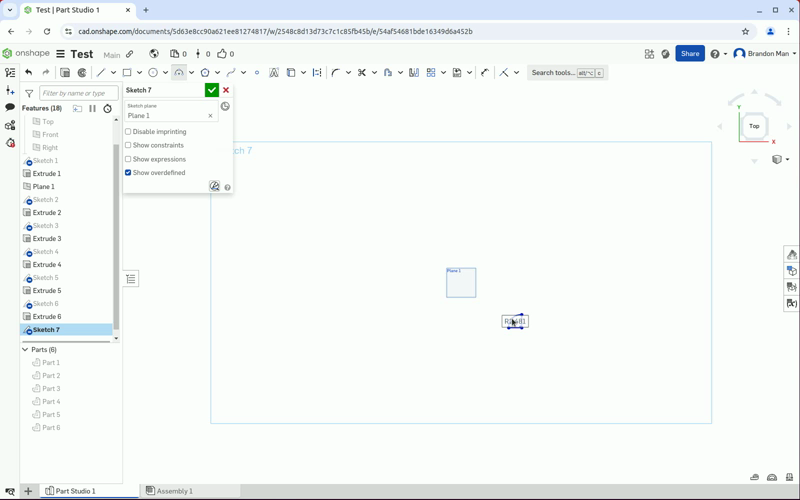
mouse_move(513, 322)
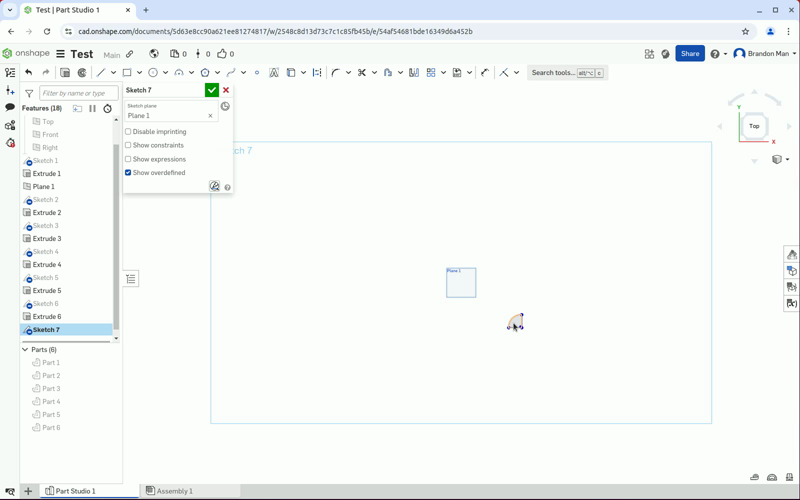
scroll(6)
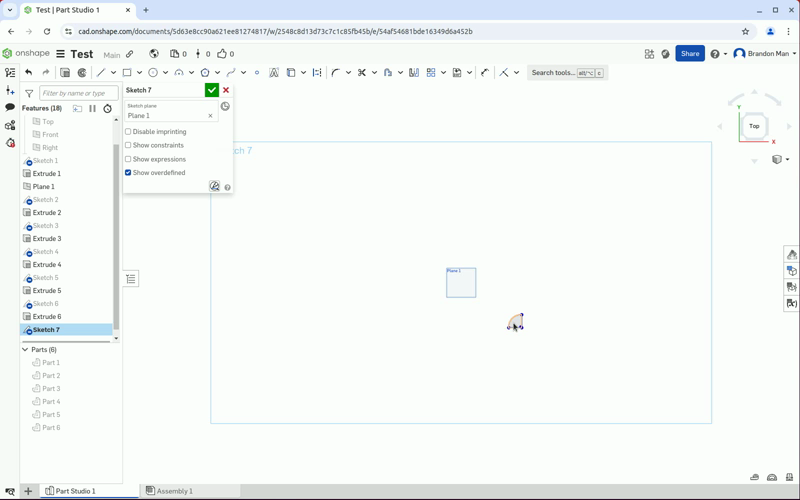
scroll(6)
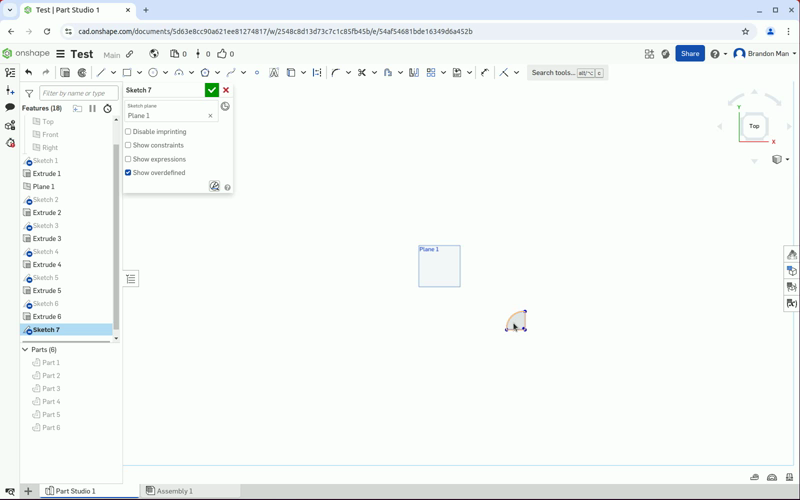
scroll(6)
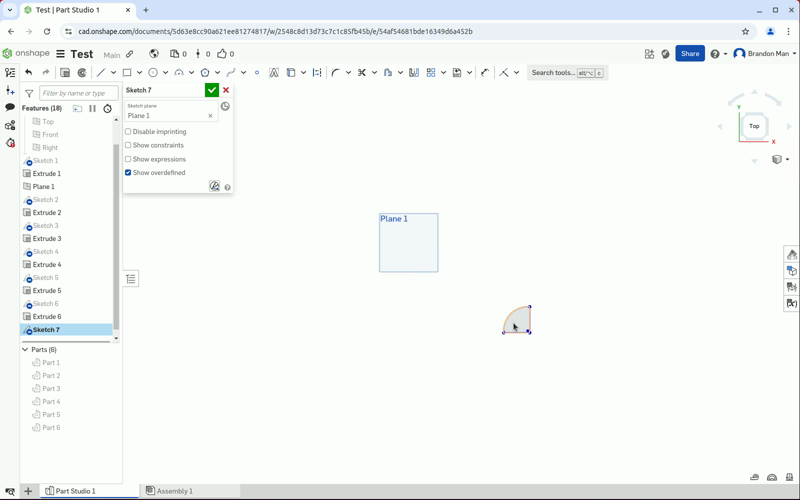
scroll(6)
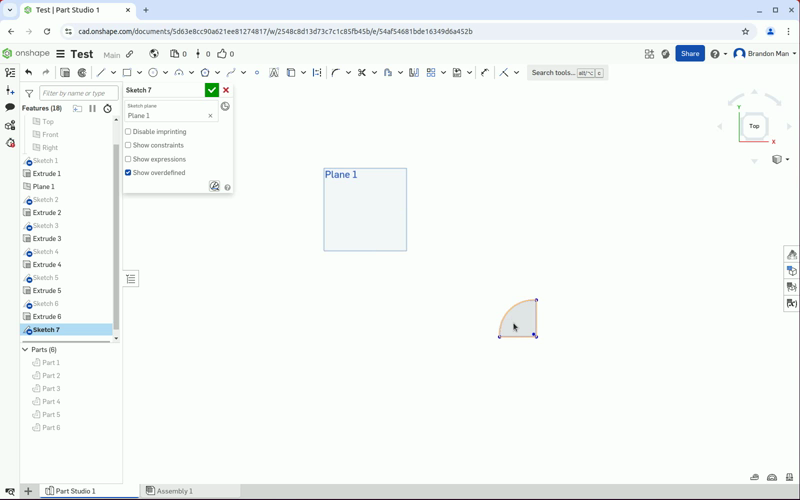
scroll(6)
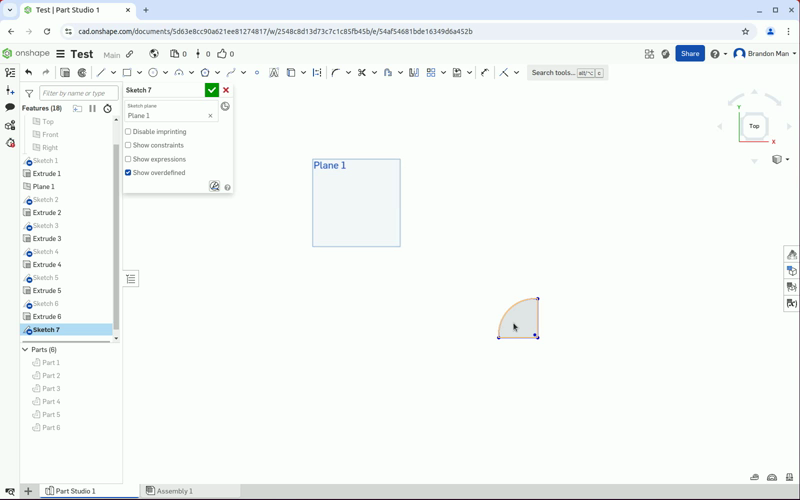
scroll(6)
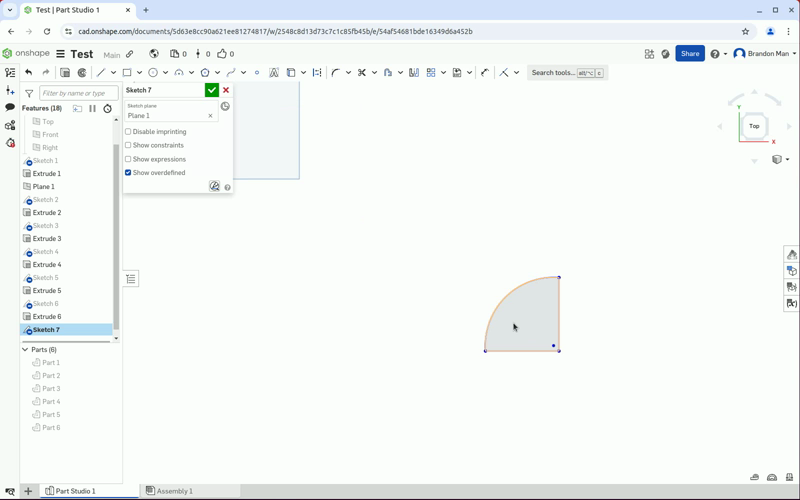
scroll(6)
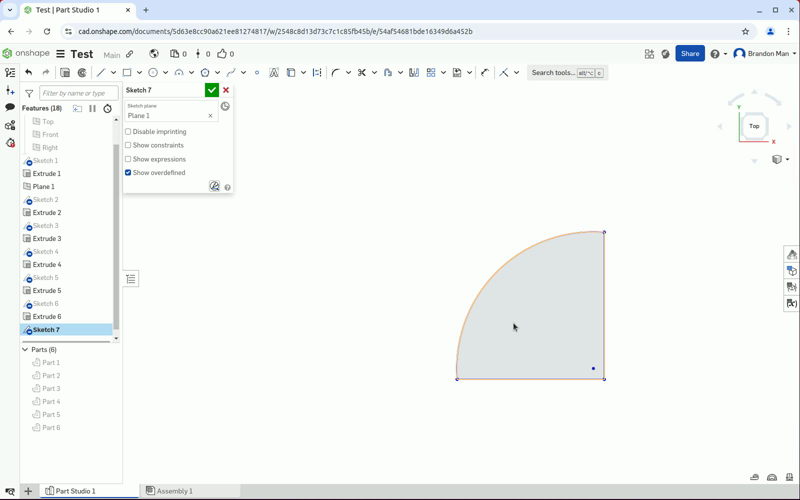
click(513, 322)
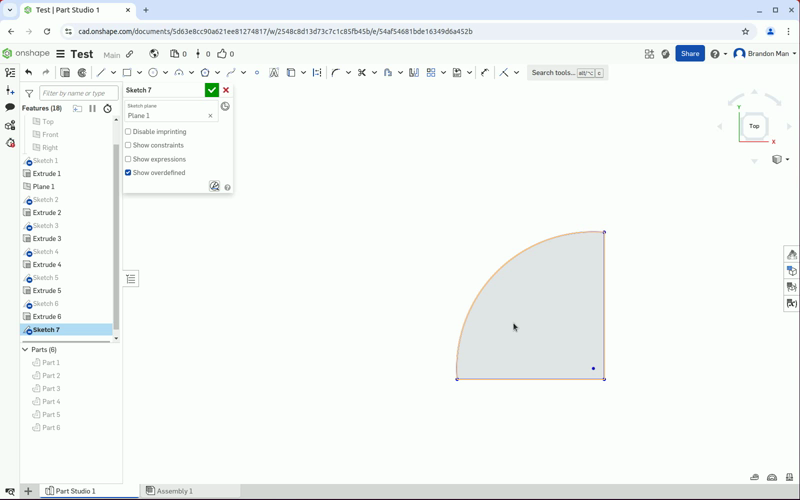
scroll(-6)
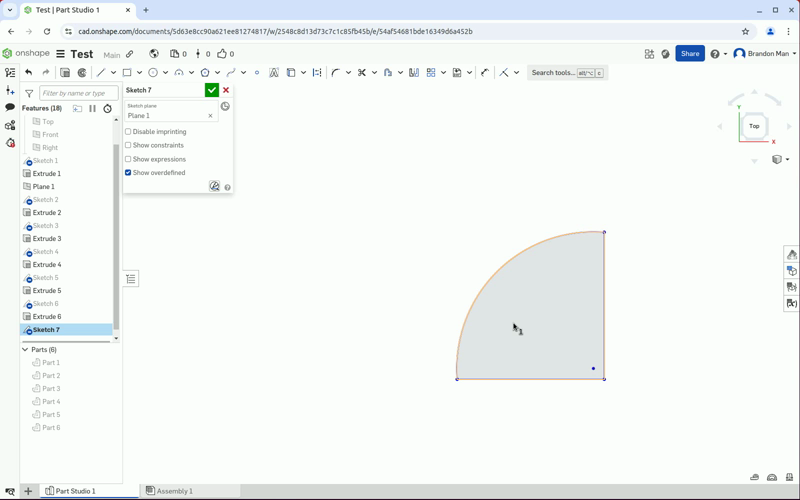
scroll(-6)
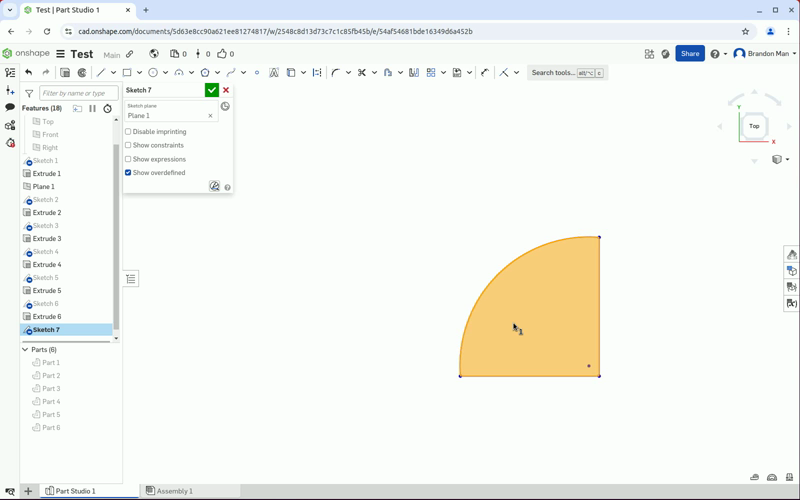
scroll(-6)
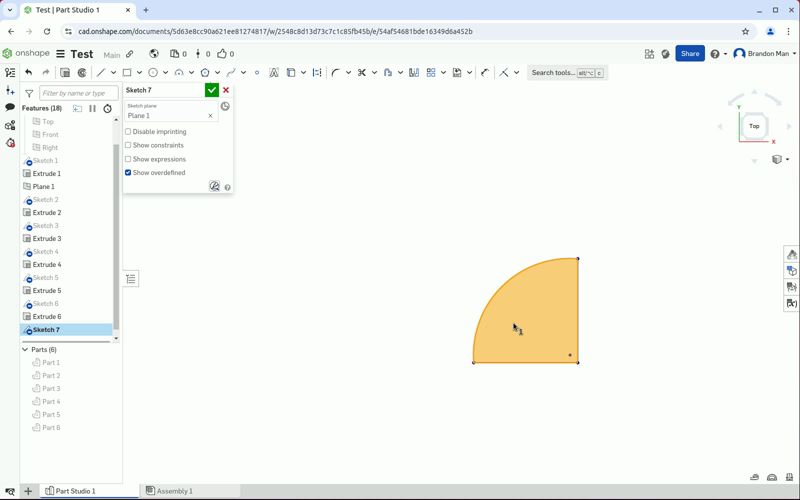
scroll(-6)
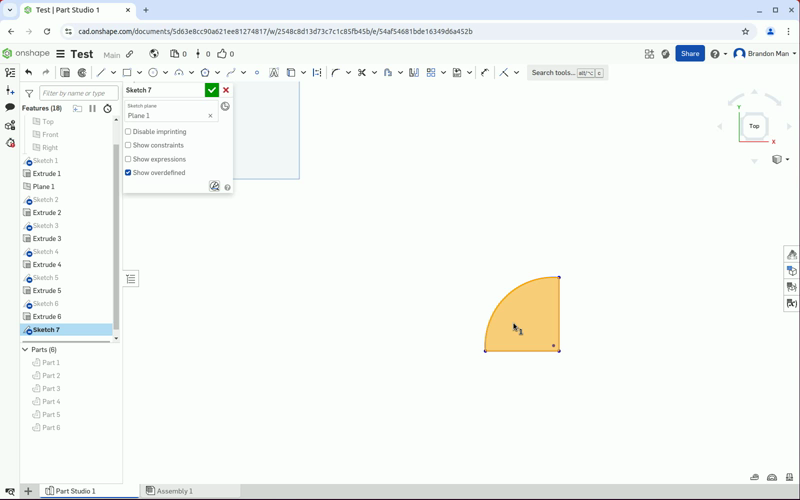
scroll(-6)
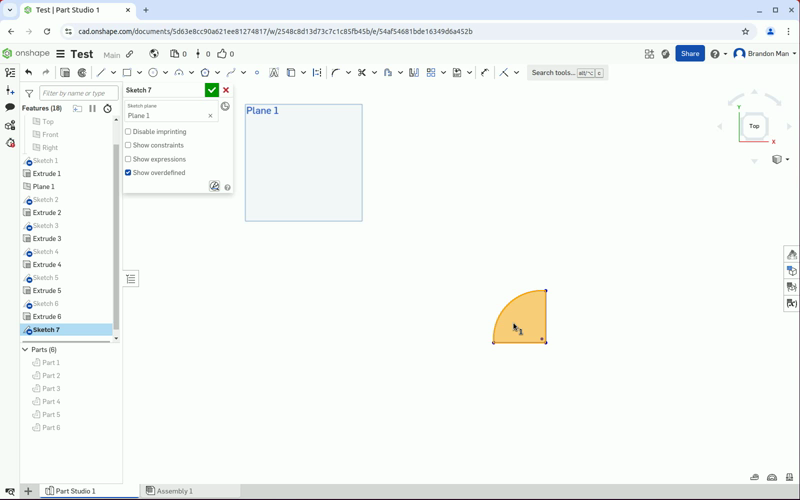
scroll(-6)
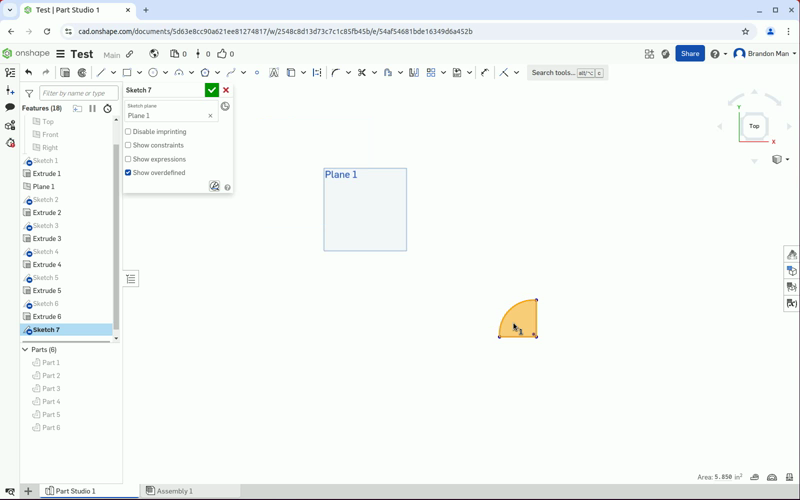
scroll(-6)
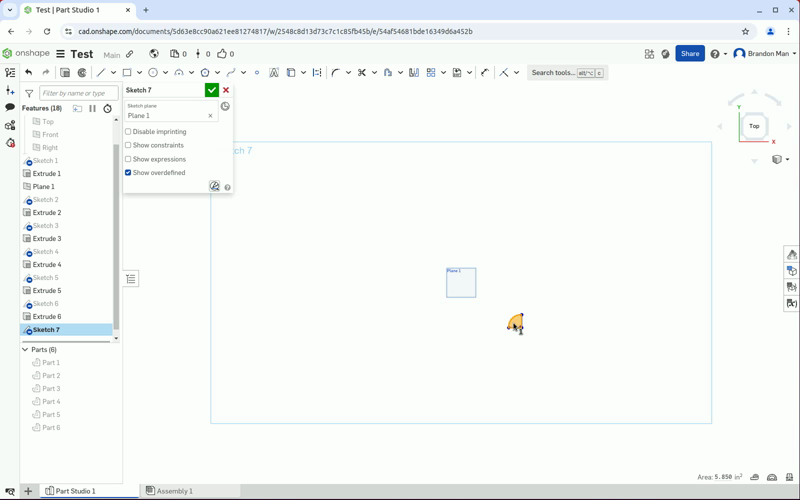
mouse_move(73, 352)
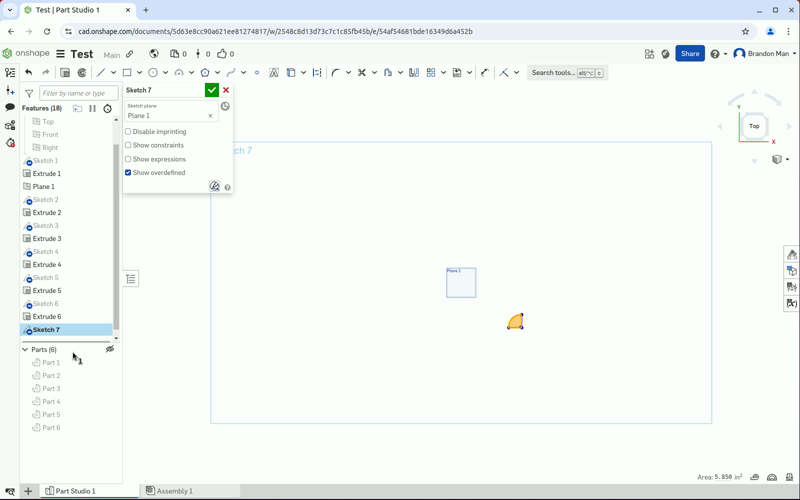
key(shift+y)
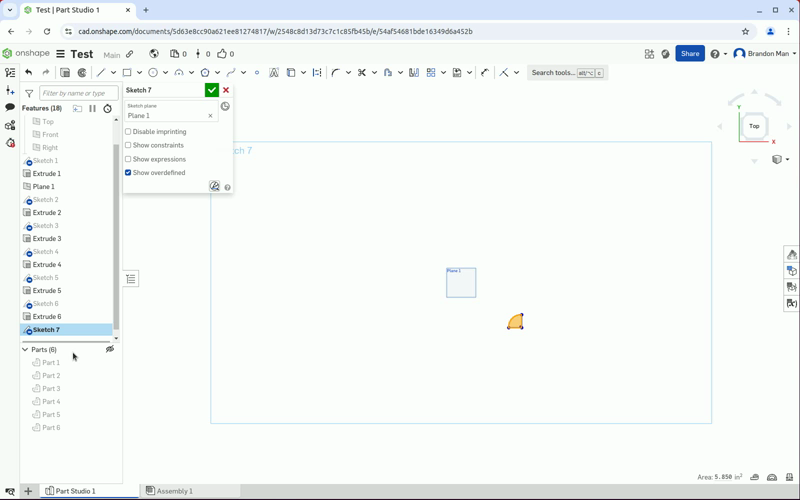
key(shift+e)
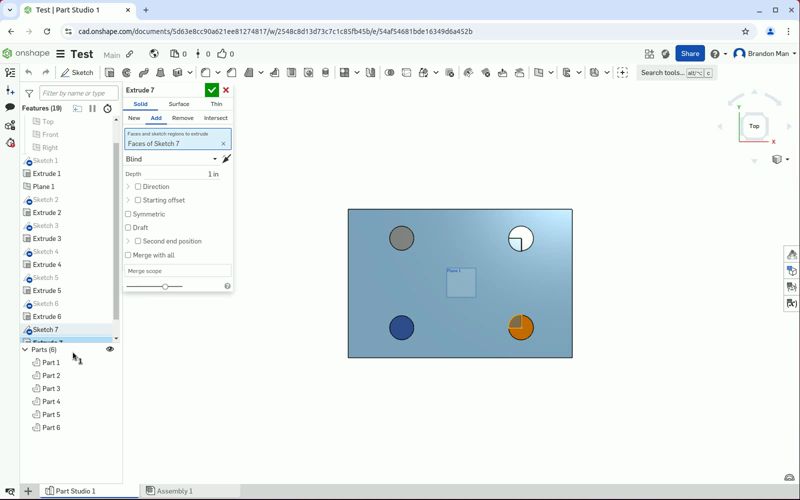
mouse_move(143, 106)
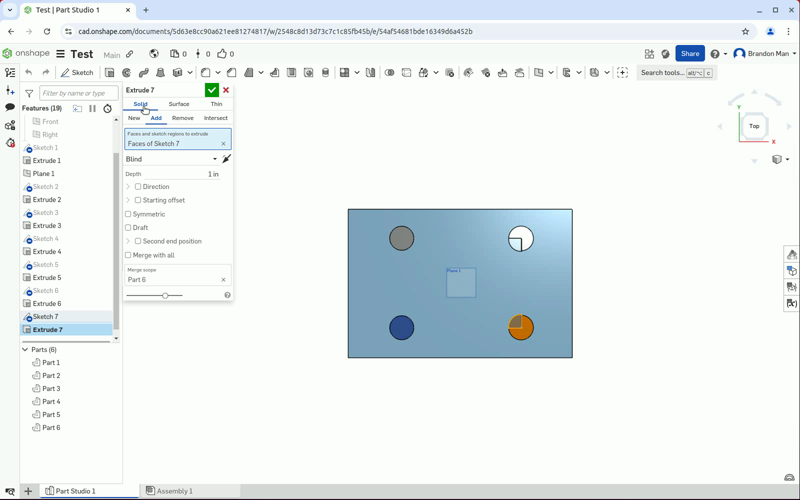
click(143, 106)
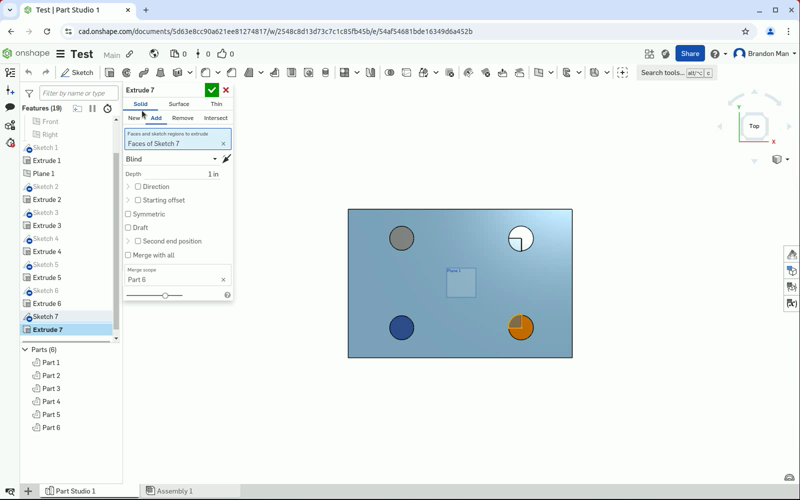
mouse_move(137, 120)
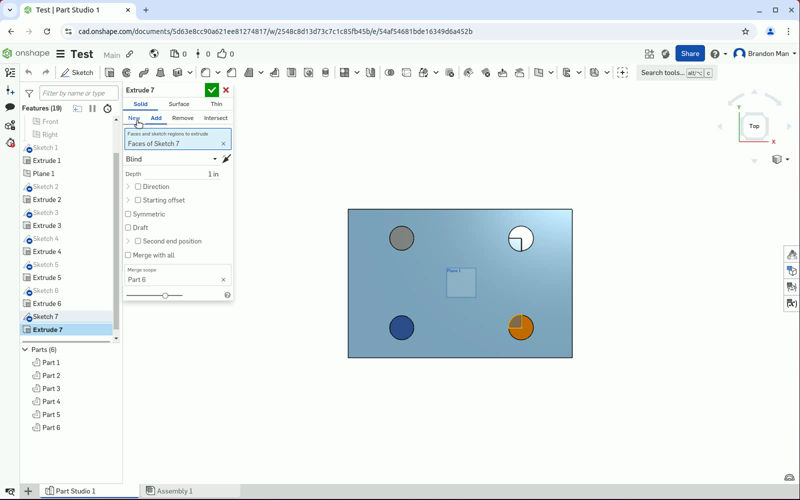
click(137, 120)
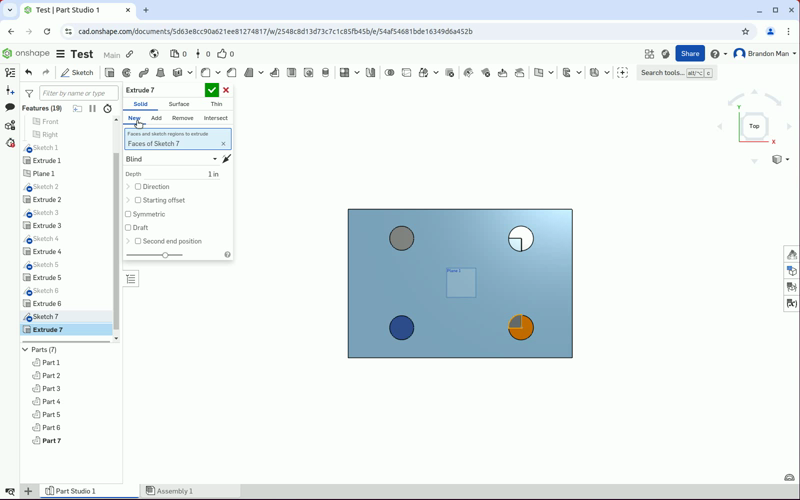
key(tab, 4)
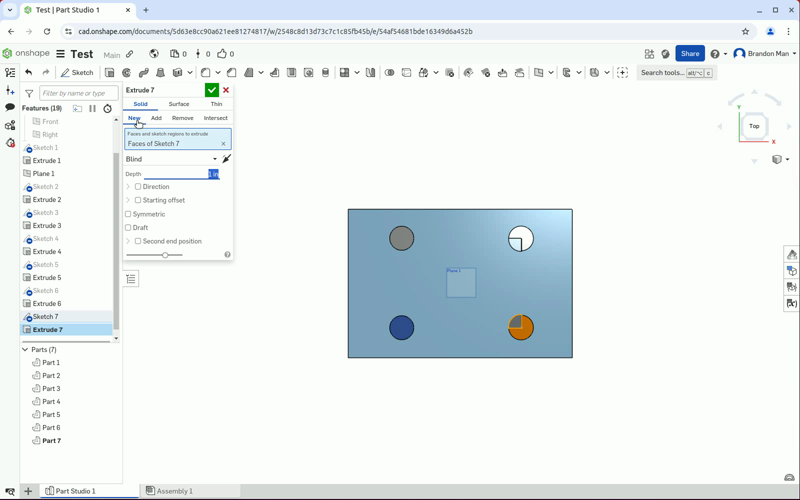
text(15.405)
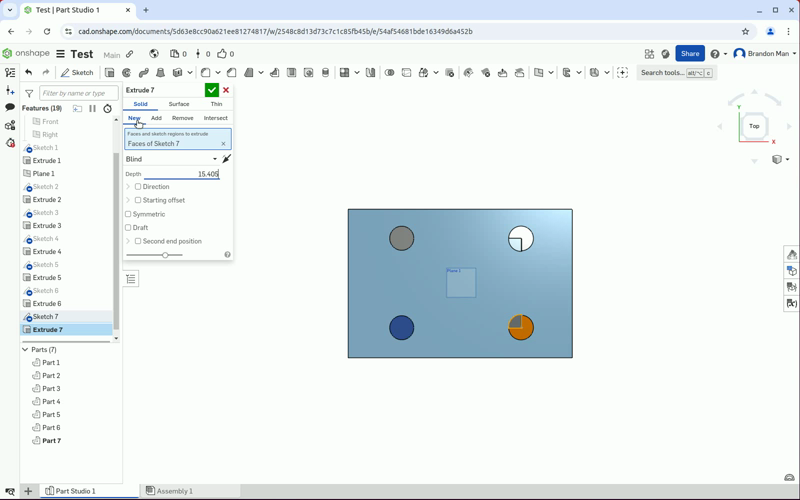
key(enter)
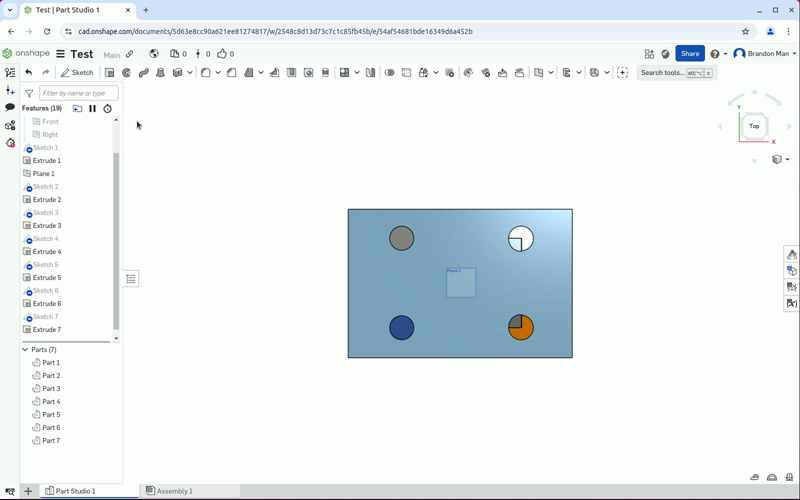
key(shift+h)
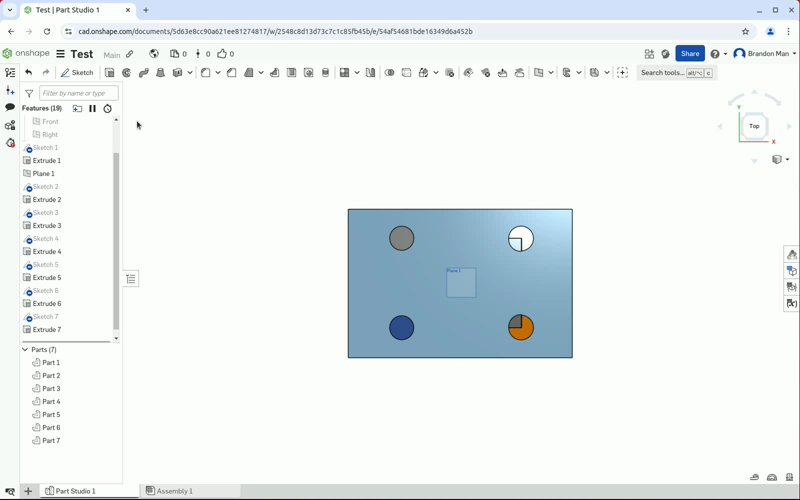
key(shift+h)
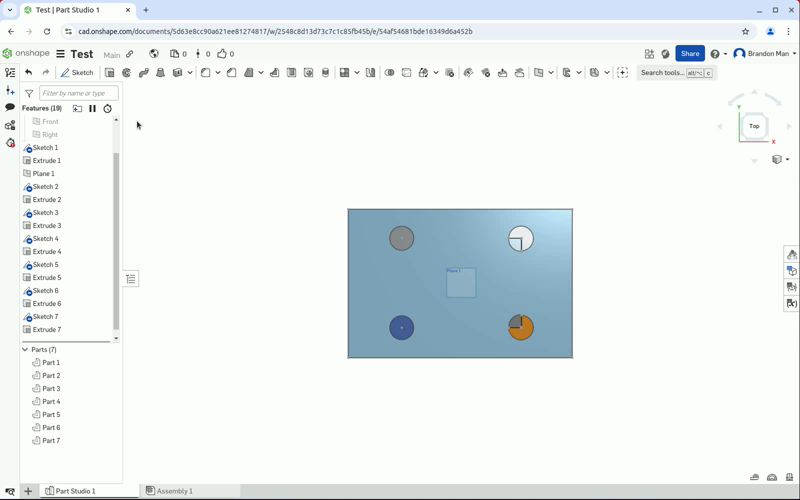
key(shift+7)
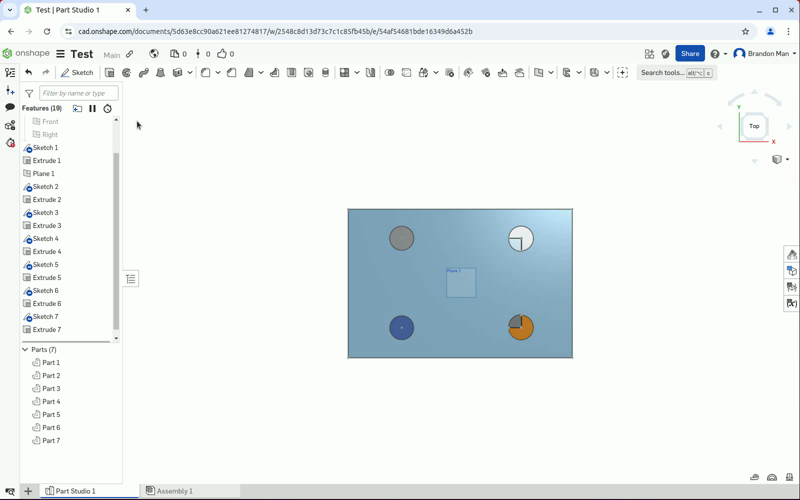
key(up, 3)
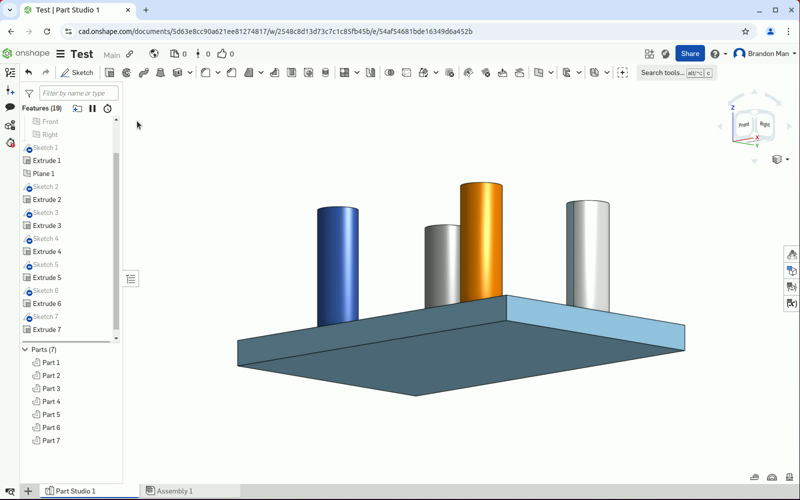
key(left, 3)
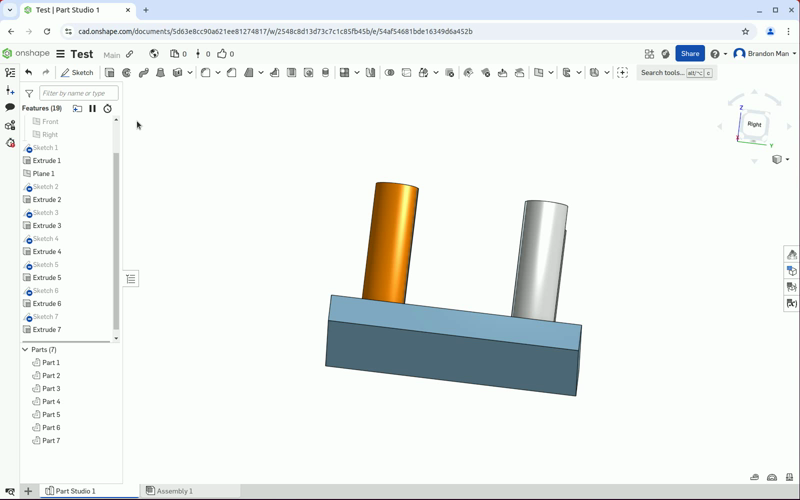
key(right, 3)
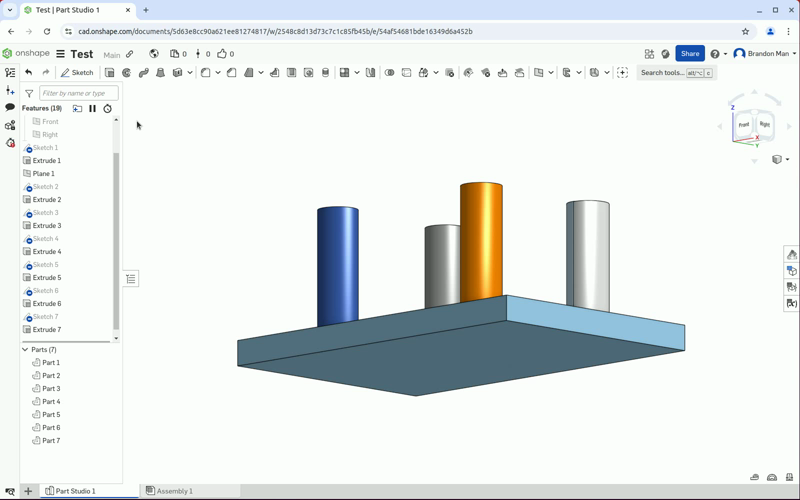
key(down, 3)
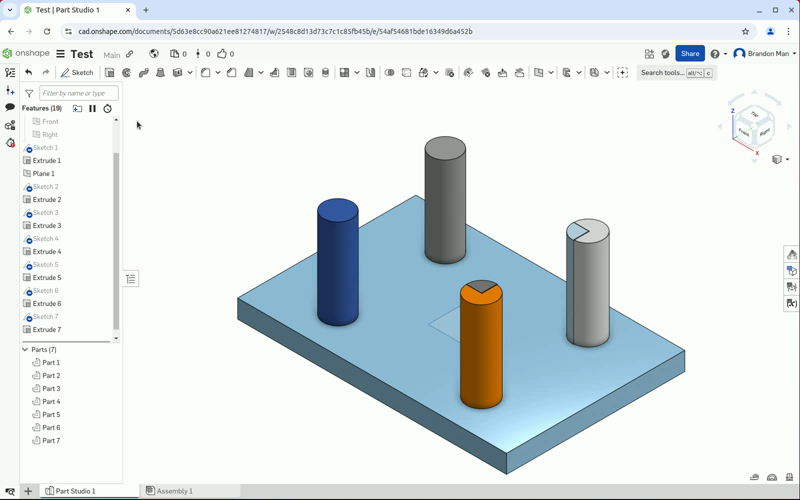
mouse_move(69, 150)
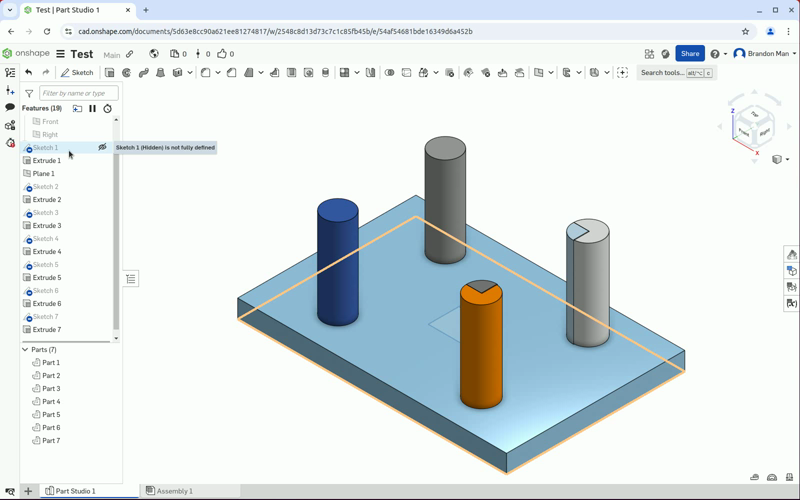
click(69, 150)